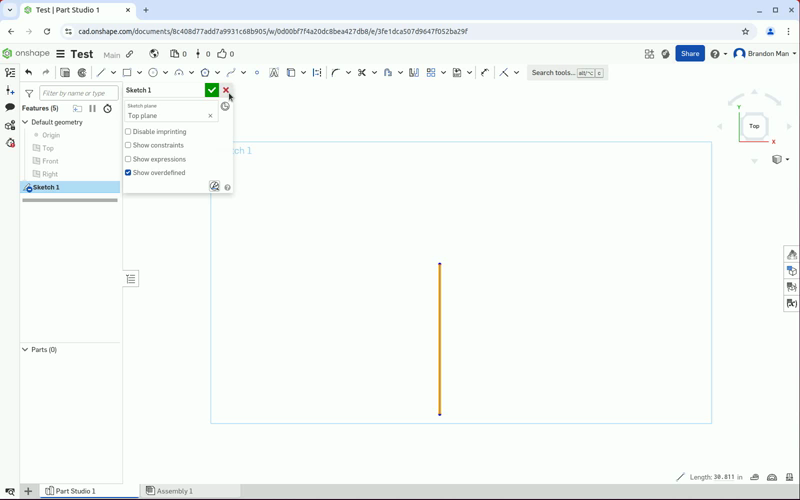
key(shift+h)
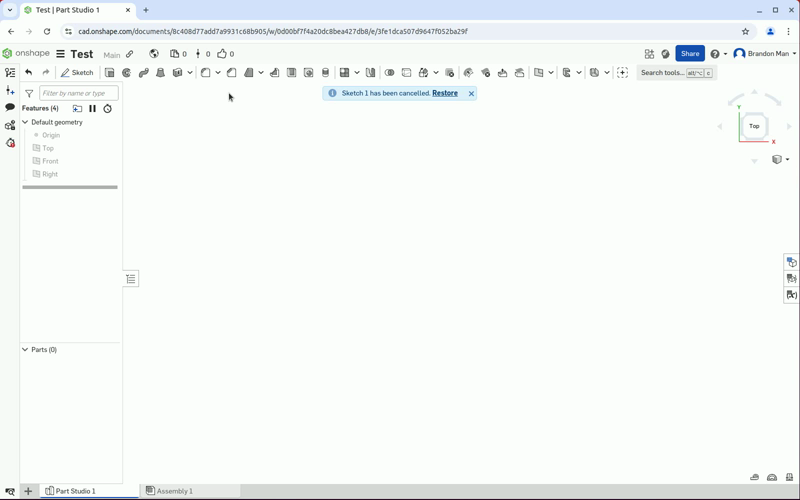
mouse_move(73, 352)
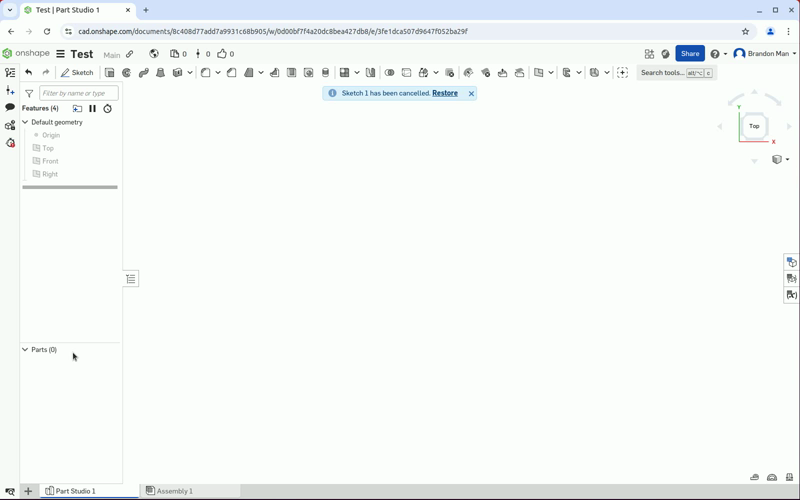
key(y)
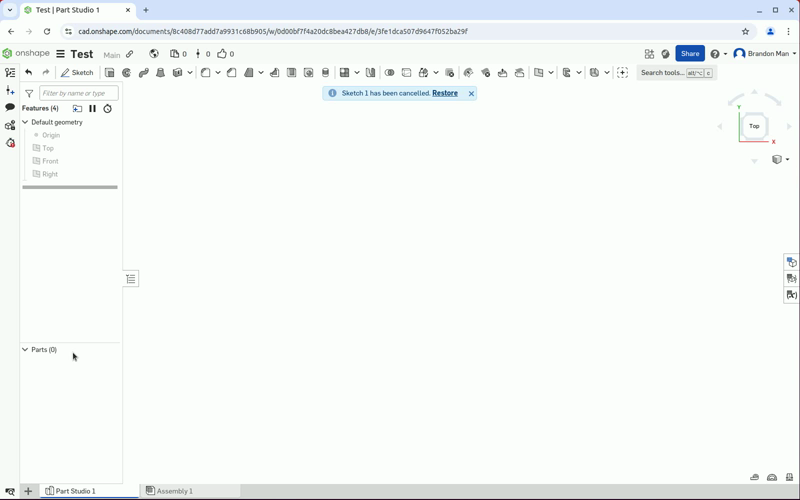
key(shift+p)
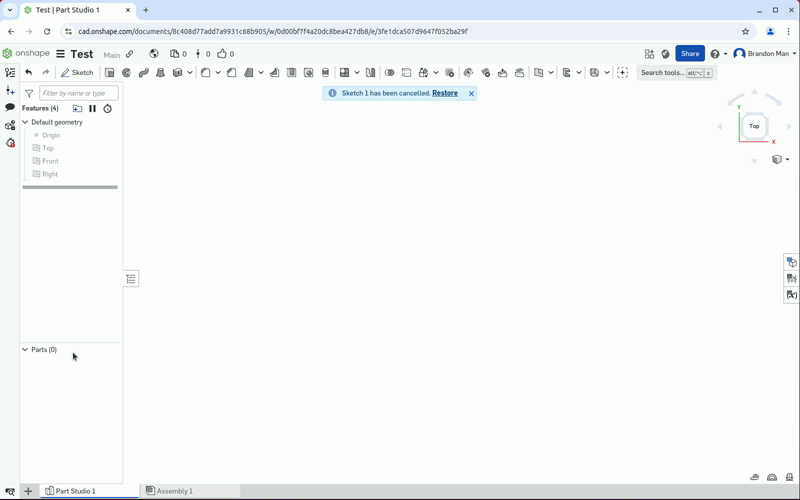
key(space)
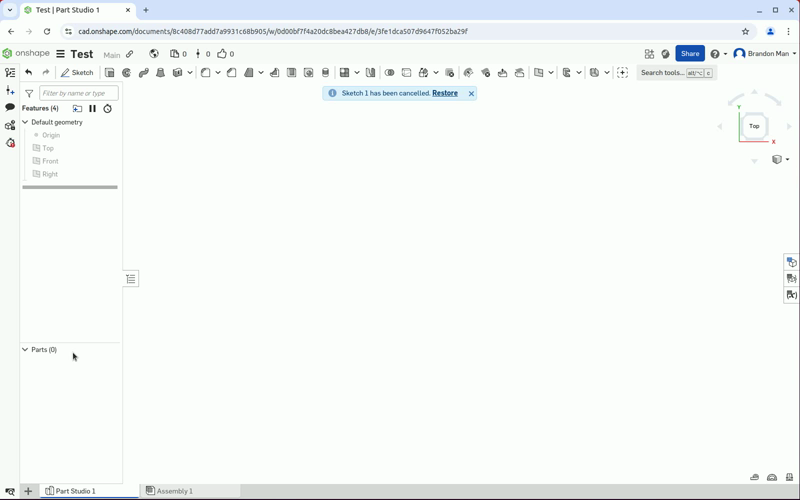
key_down(shift)
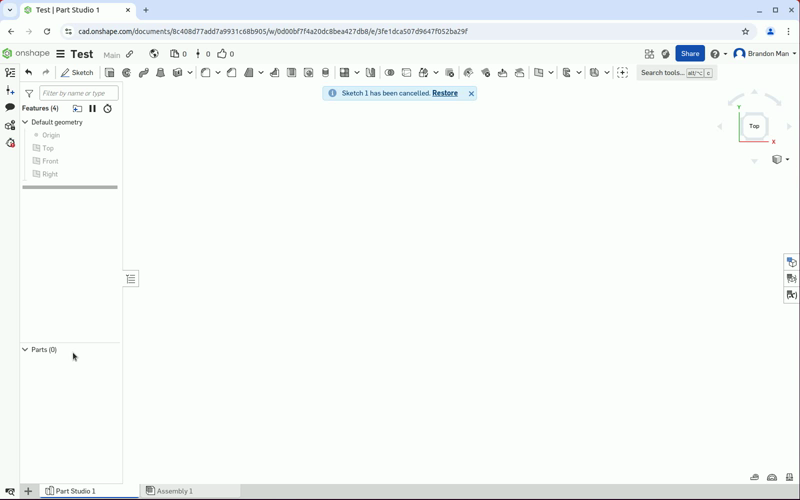
key(up)
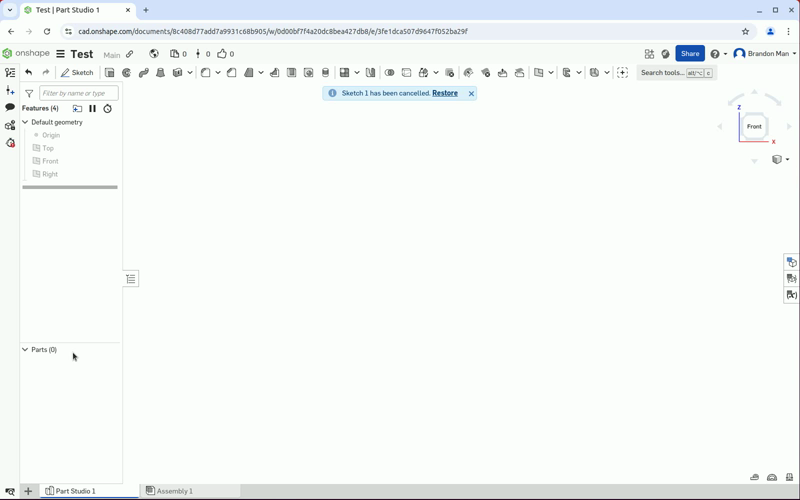
key_up(shift)
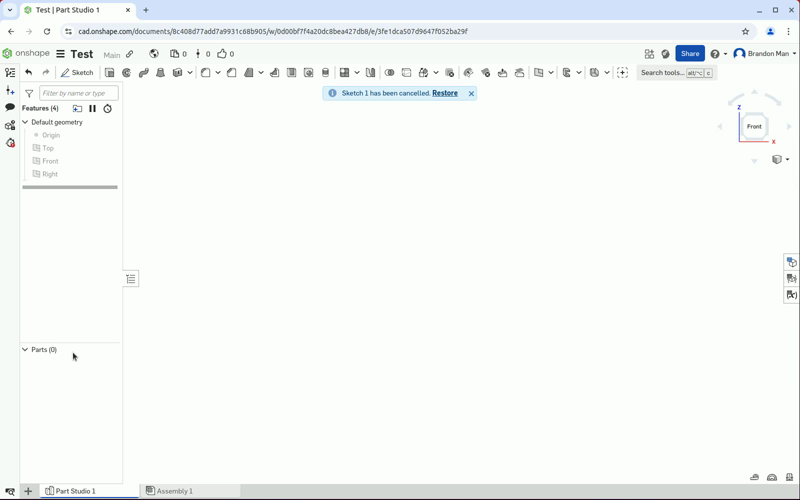
mouse_move(73, 352)
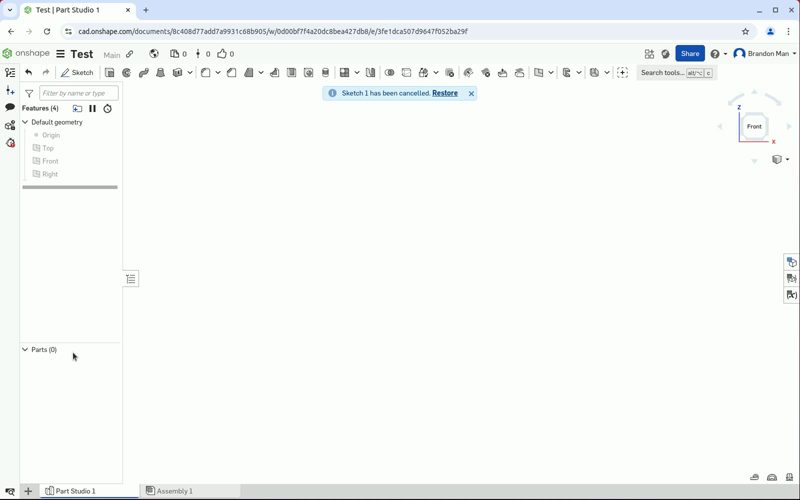
key(shift+y)
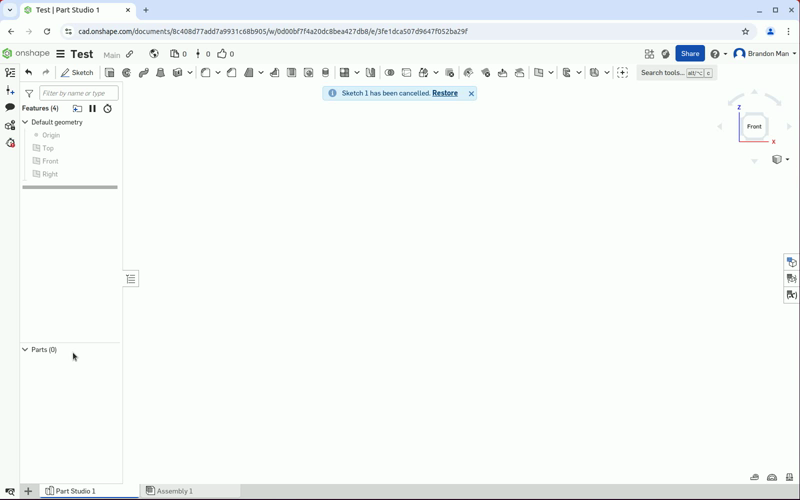
key(shift+s)
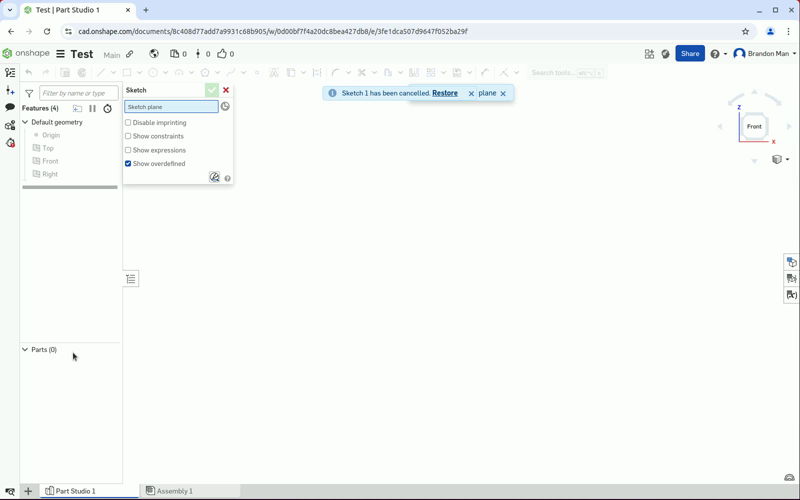
mouse_move(73, 163)
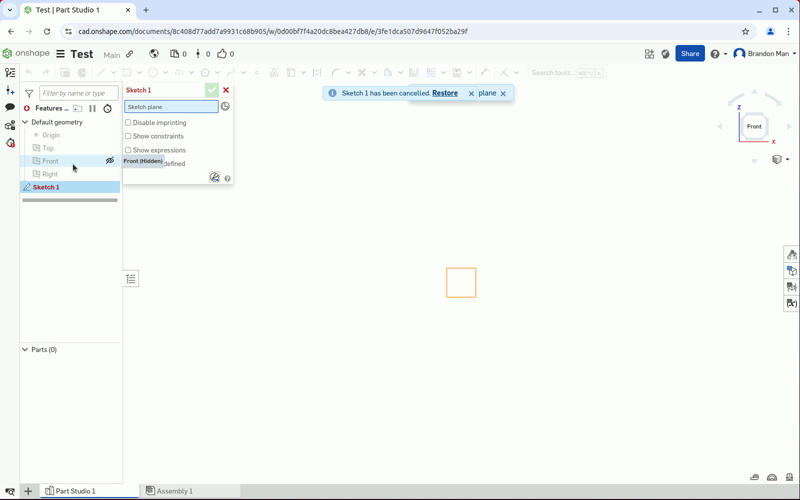
click(73, 163)
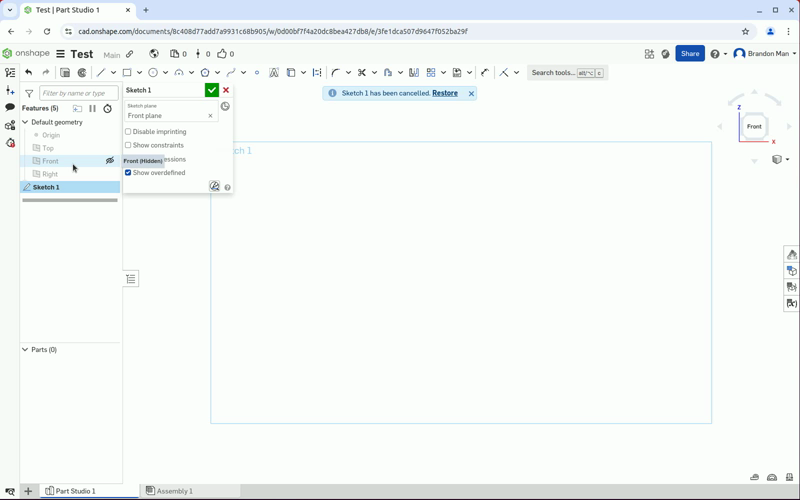
mouse_move(73, 352)
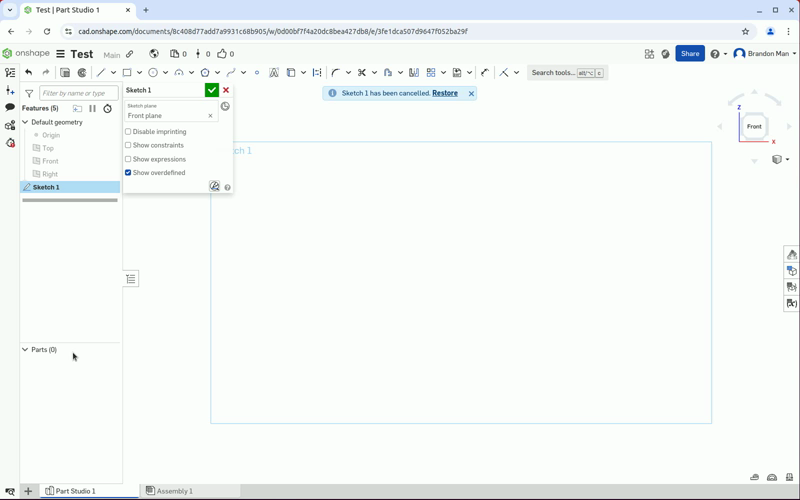
key(y)
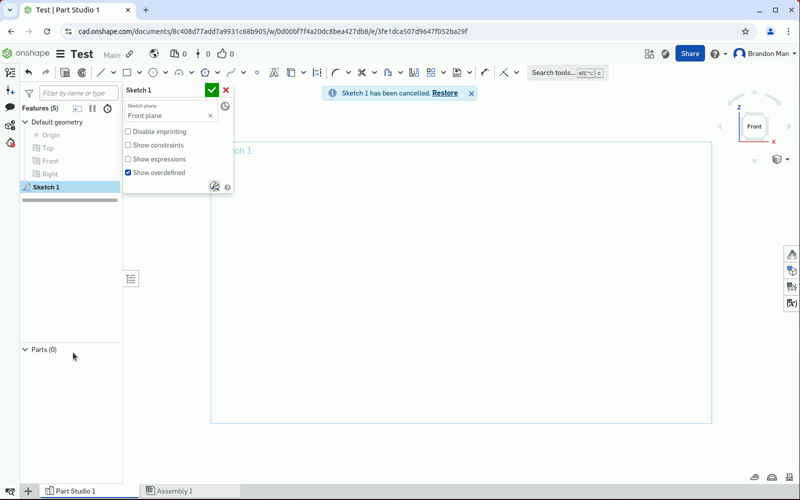
key(l)
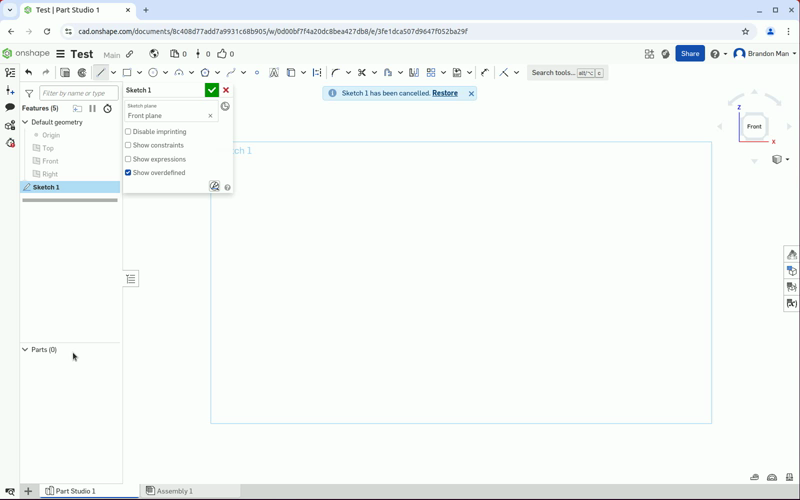
key_down(shift)
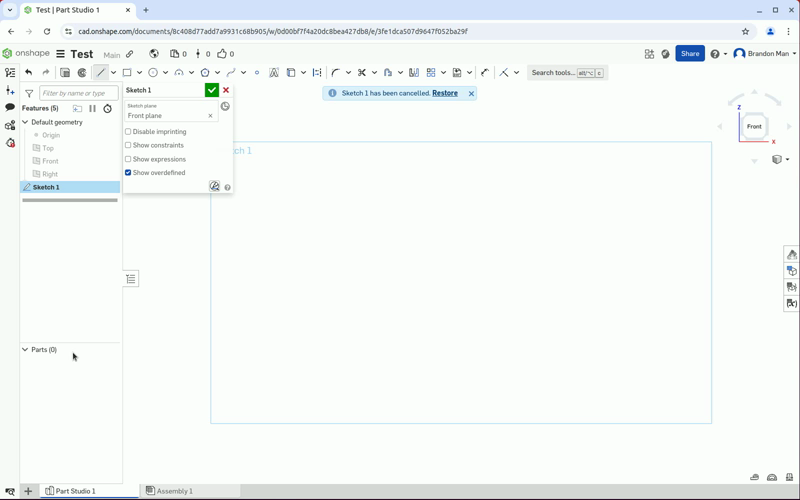
mouse_move(445, 234)
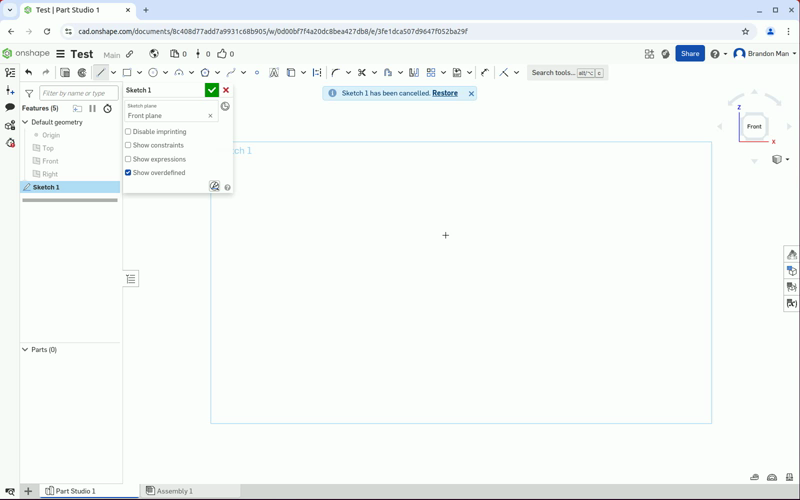
click(445, 234)
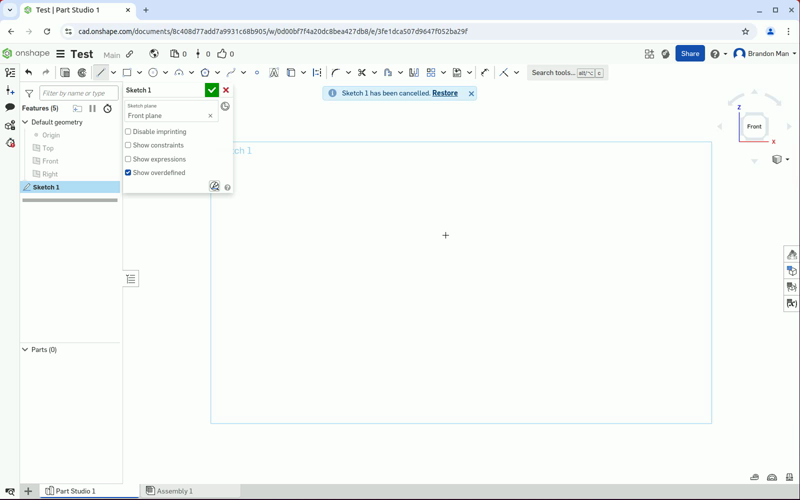
key_up(shift)
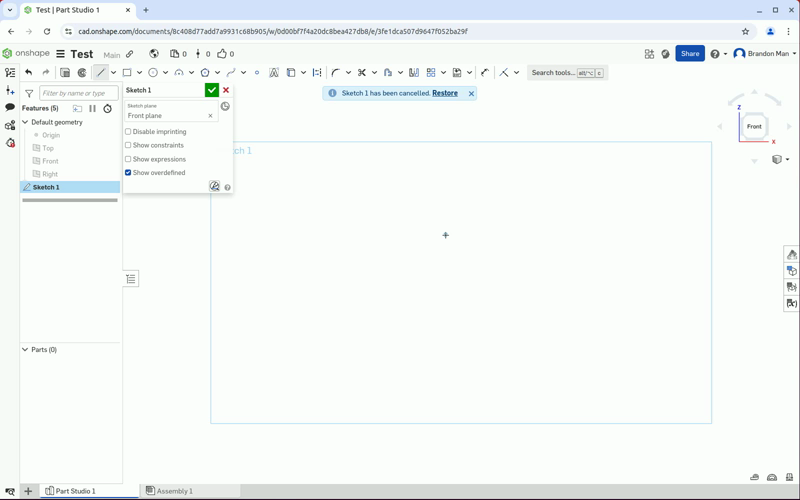
key_down(shift)
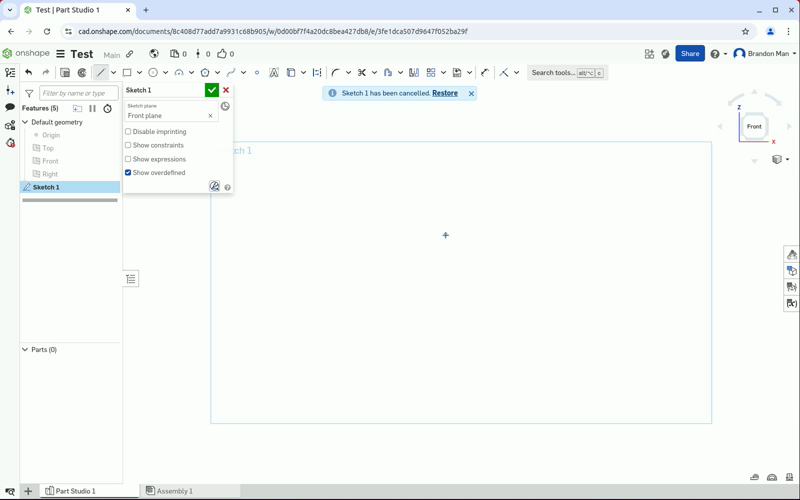
mouse_move(475, 234)
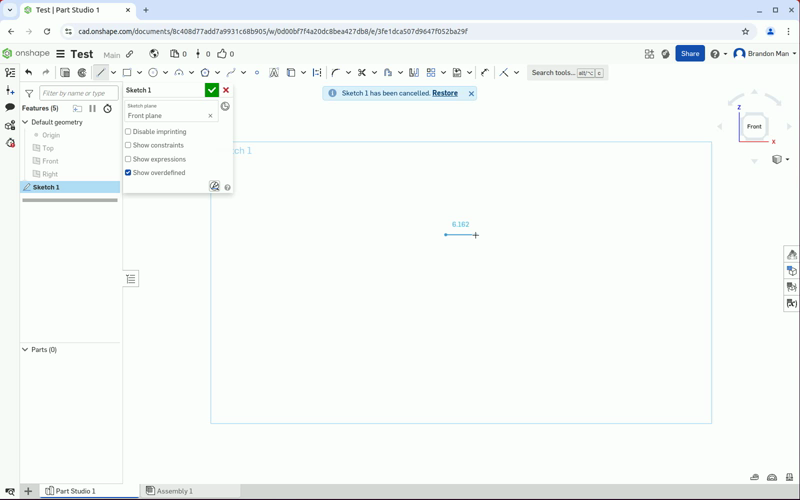
mouse_move(453, 221)
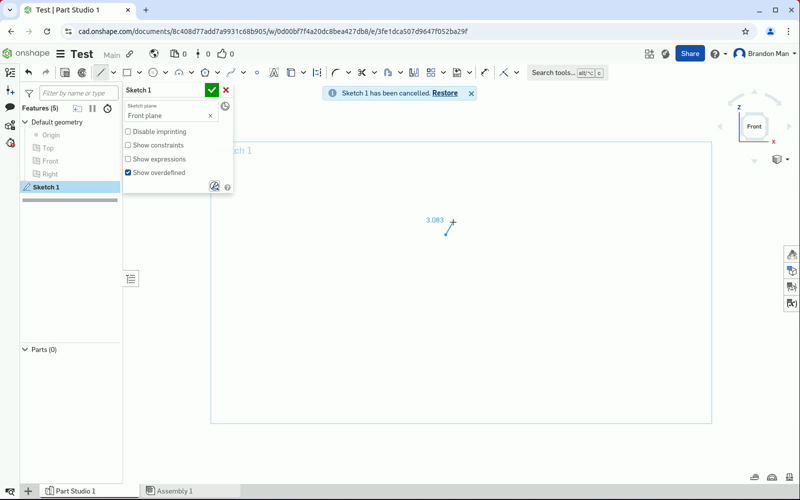
click(453, 221)
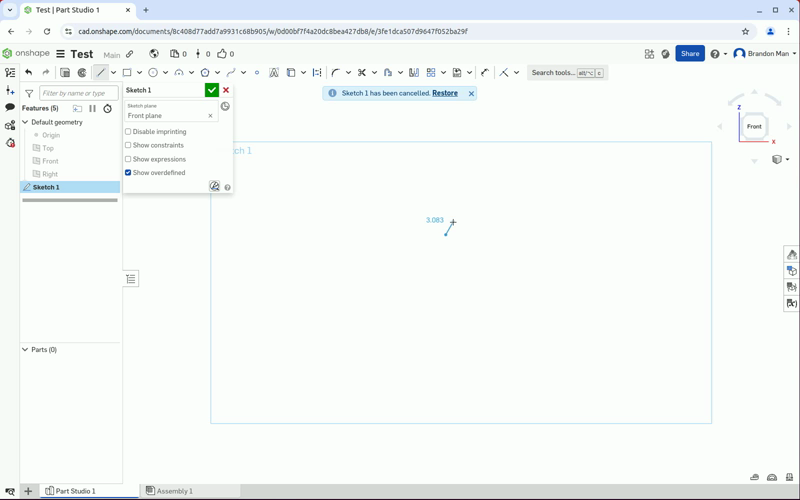
key_up(shift)
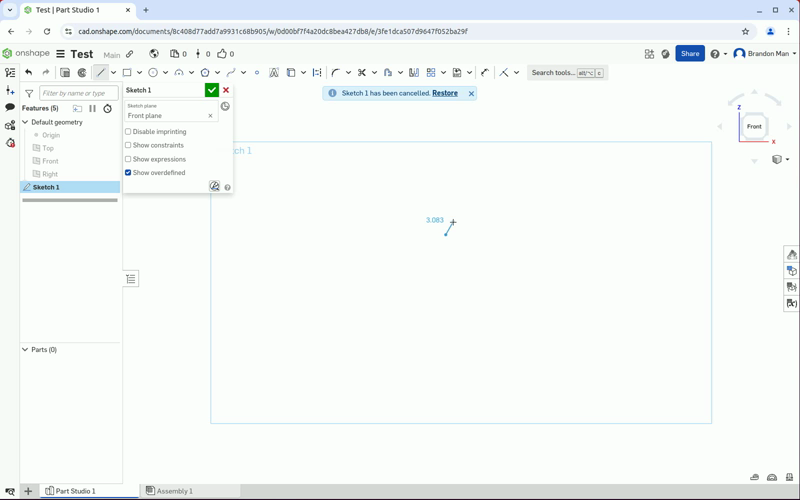
key(esc)
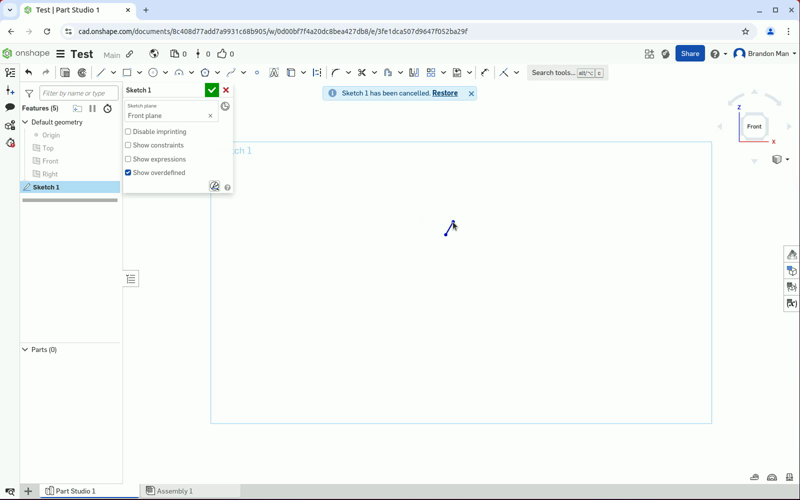
key(a)
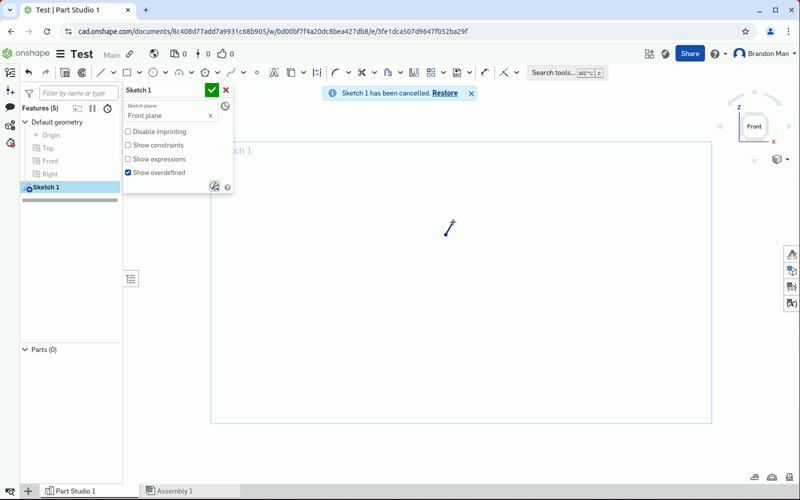
mouse_move(453, 221)
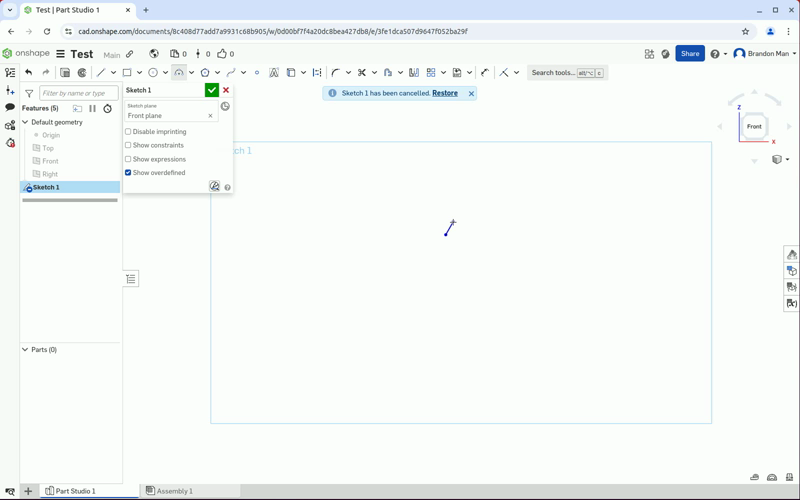
click(453, 221)
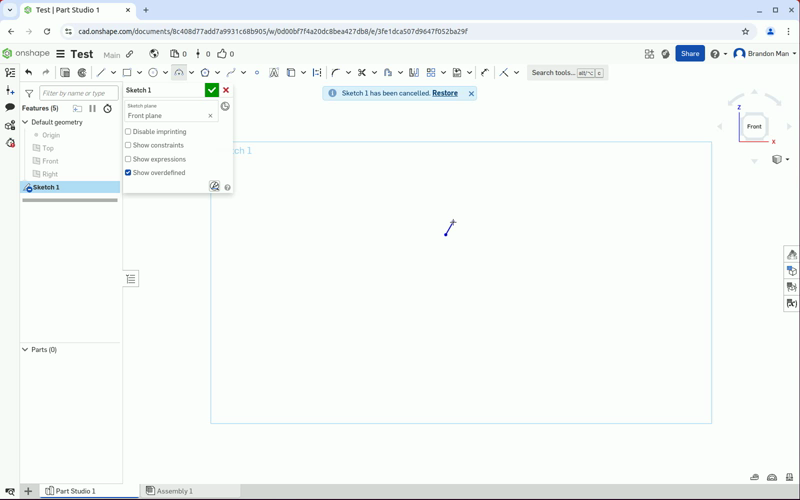
key_down(shift)
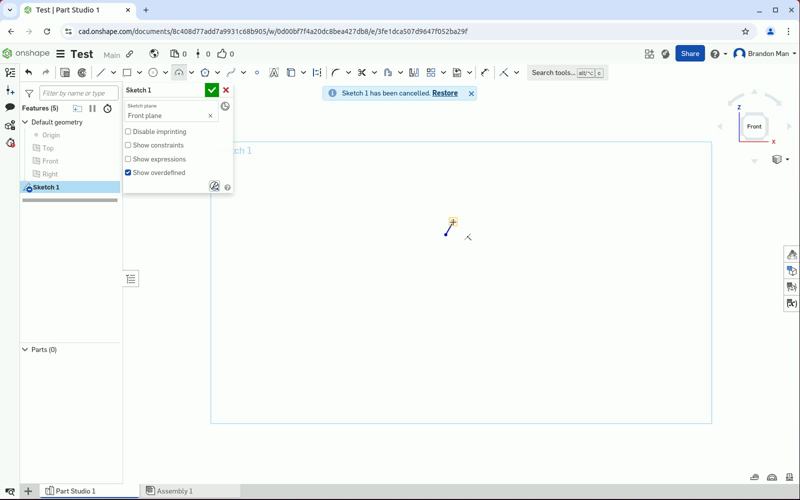
mouse_move(469, 221)
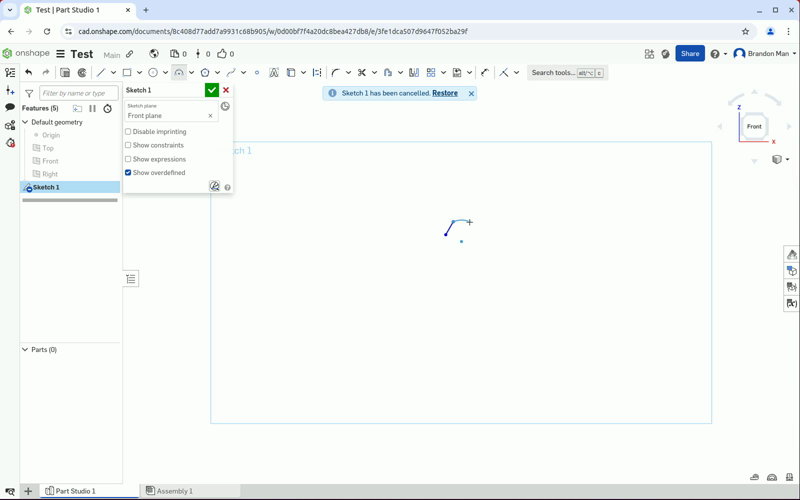
click(469, 221)
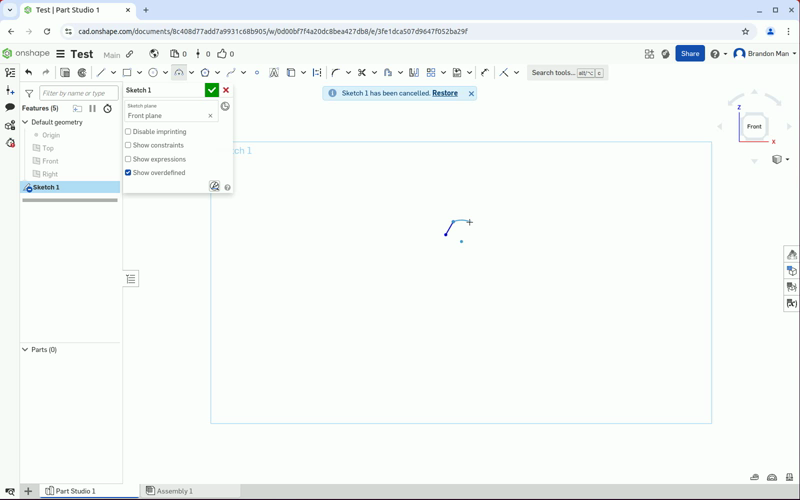
mouse_move(461, 190)
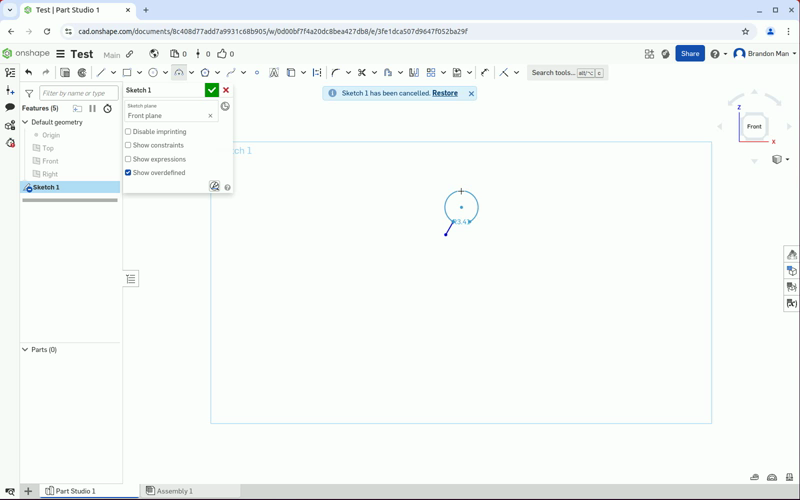
click(461, 190)
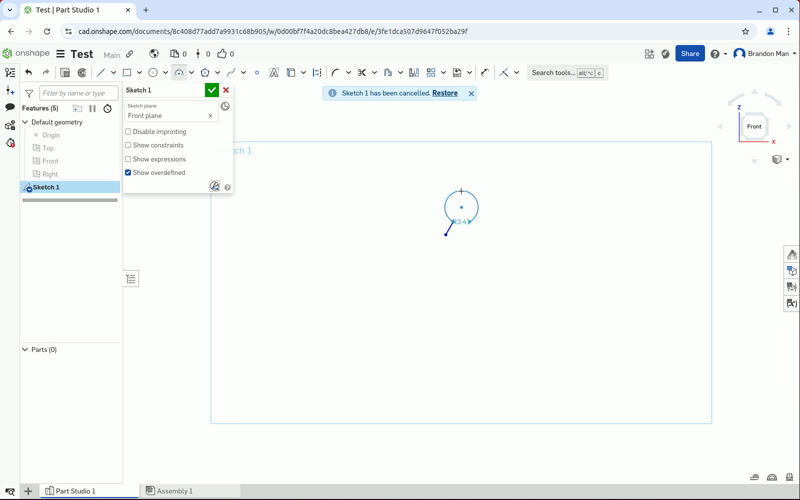
key_up(shift)
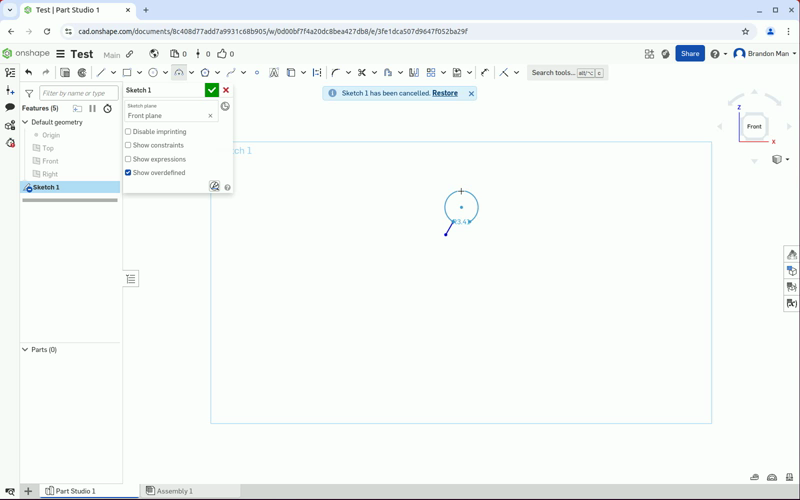
key(esc)
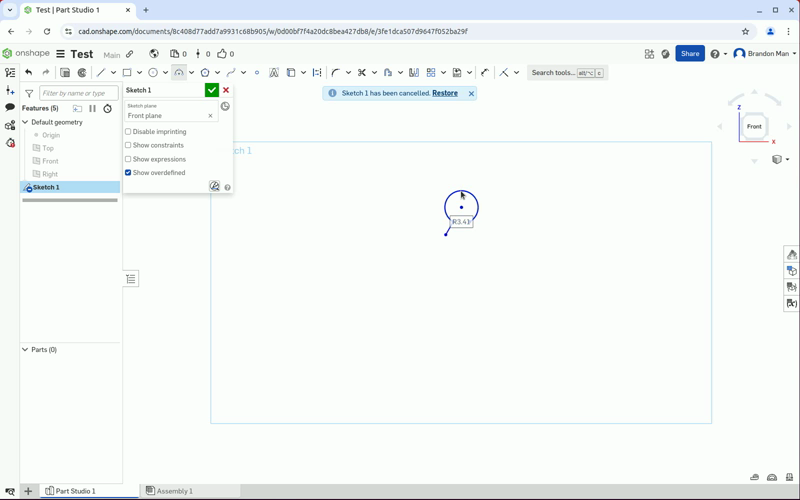
key(l)
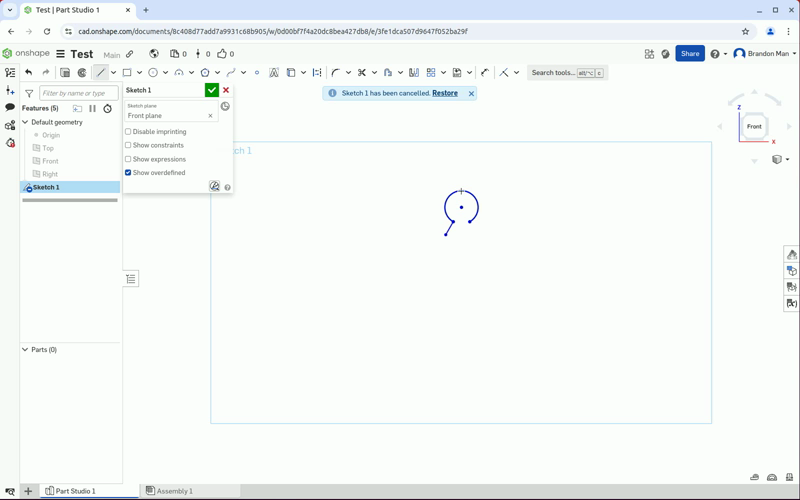
mouse_move(469, 221)
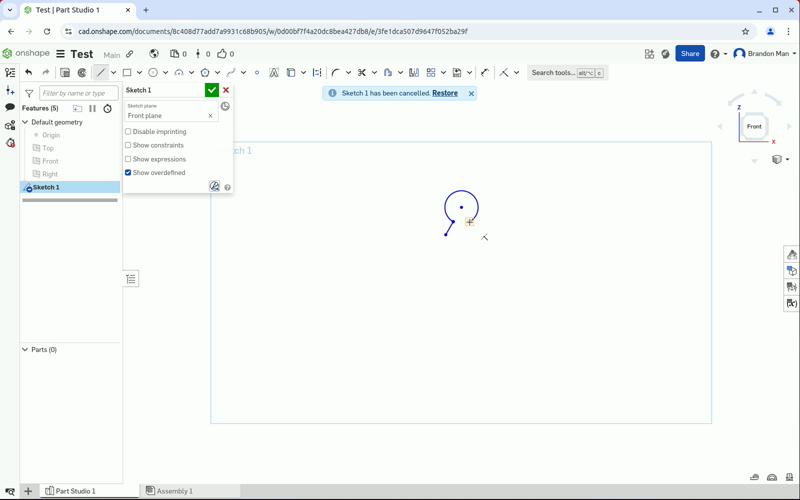
click(469, 221)
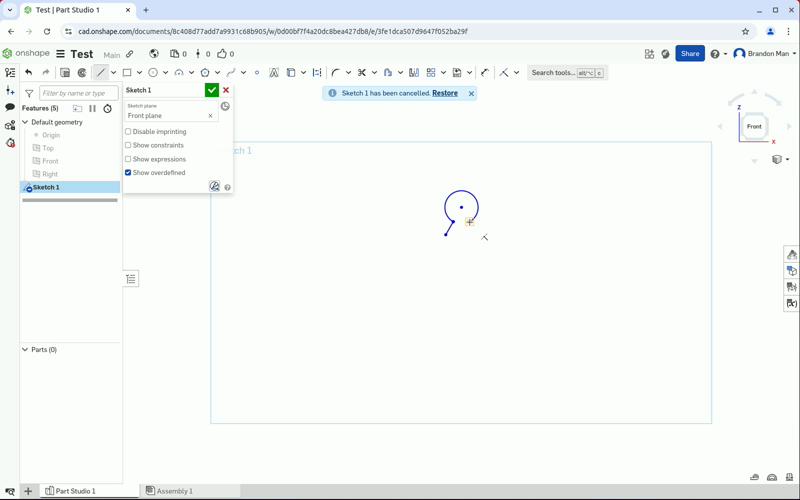
key_down(shift)
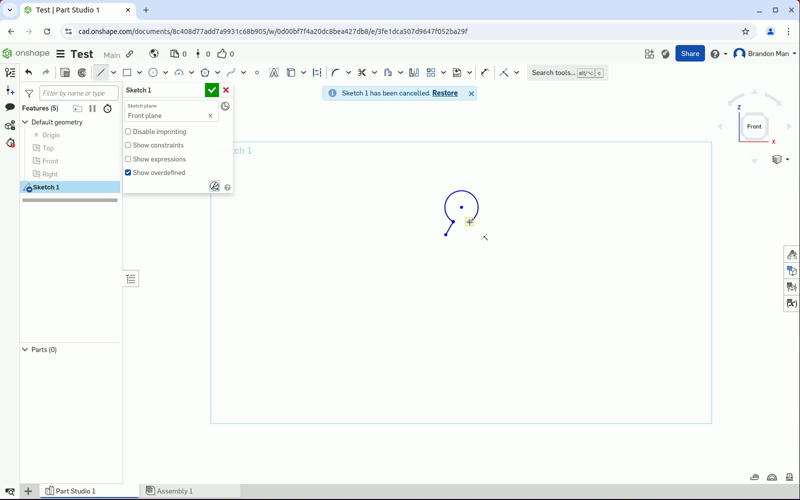
mouse_move(499, 221)
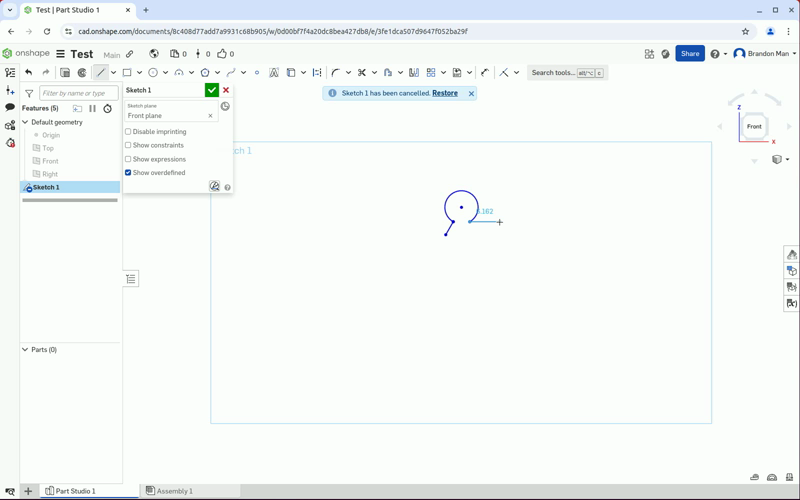
mouse_move(477, 234)
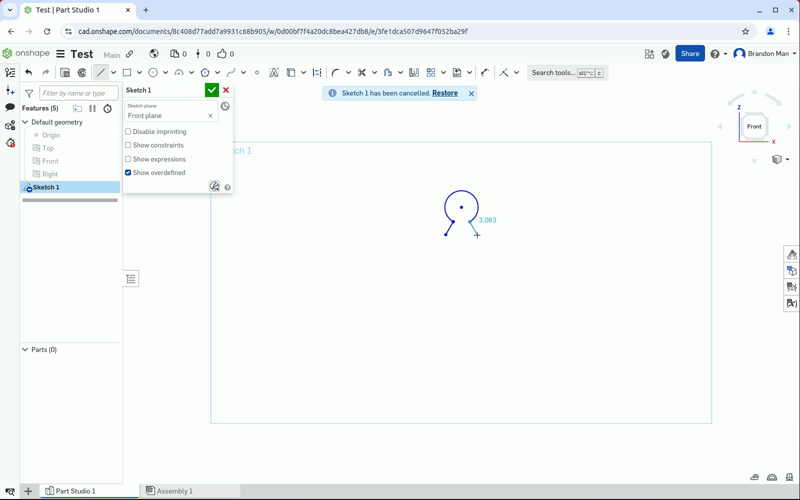
click(477, 234)
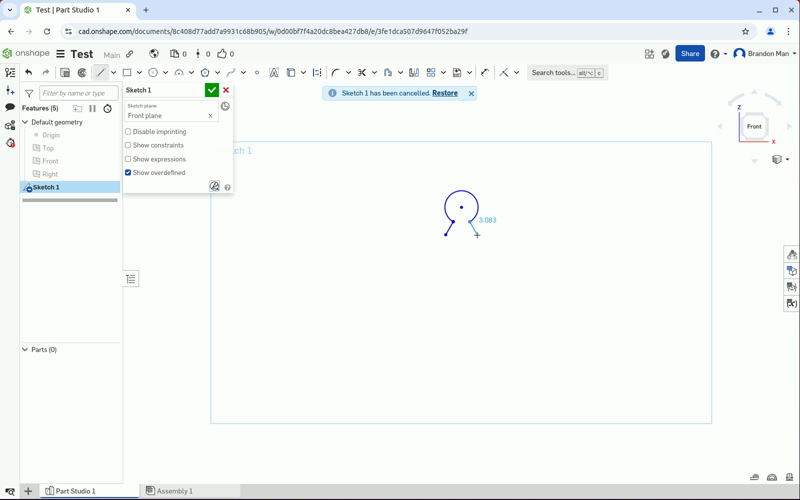
key_up(shift)
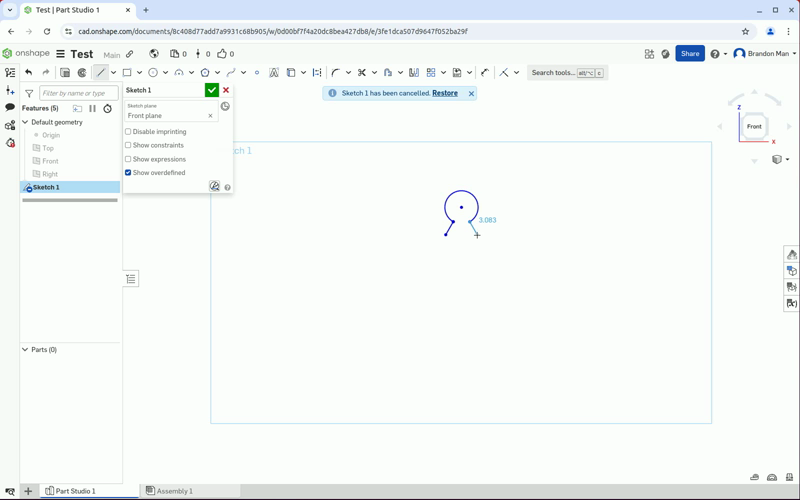
key(esc)
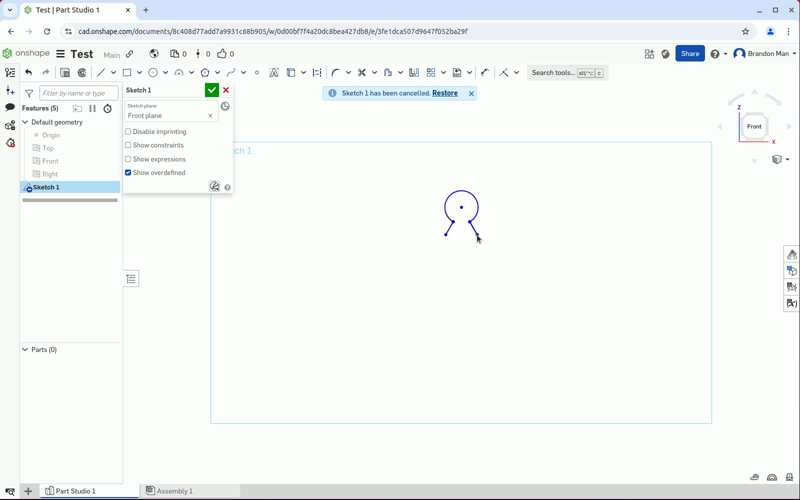
key(a)
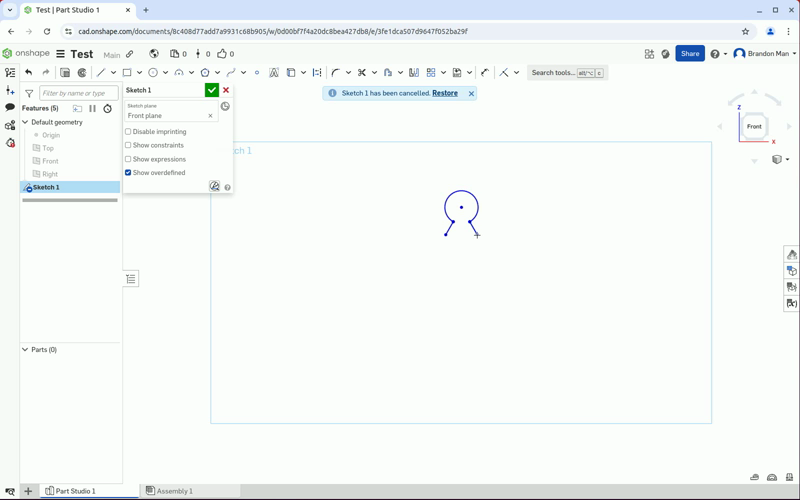
mouse_move(477, 234)
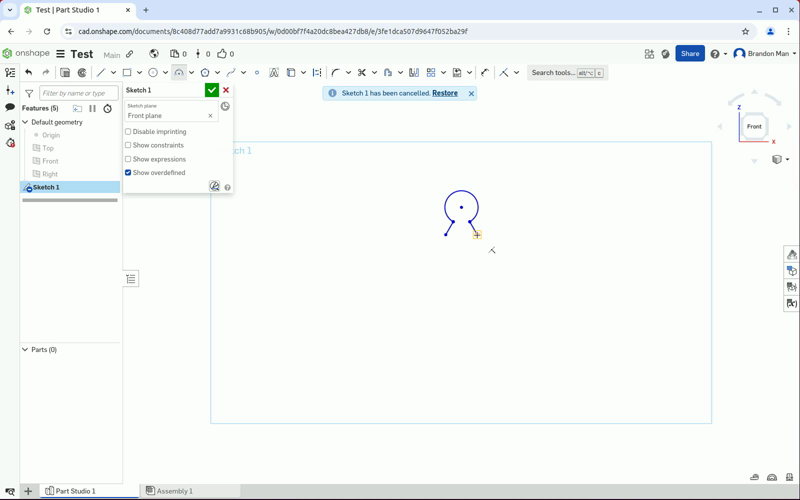
click(477, 234)
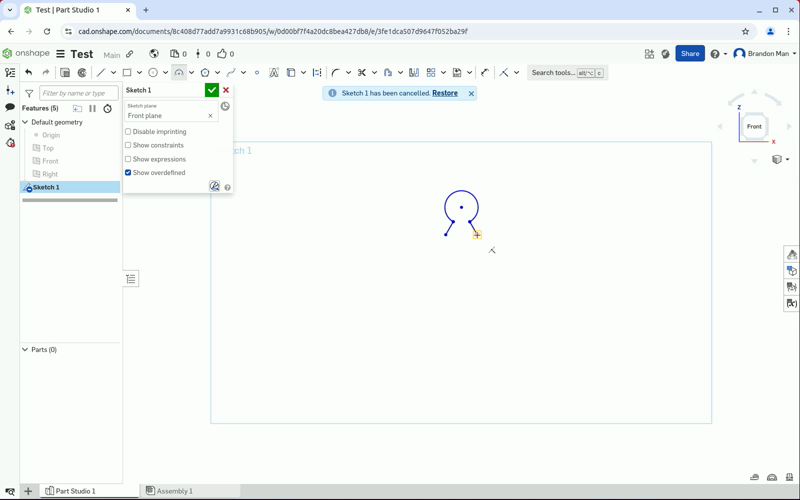
mouse_move(445, 234)
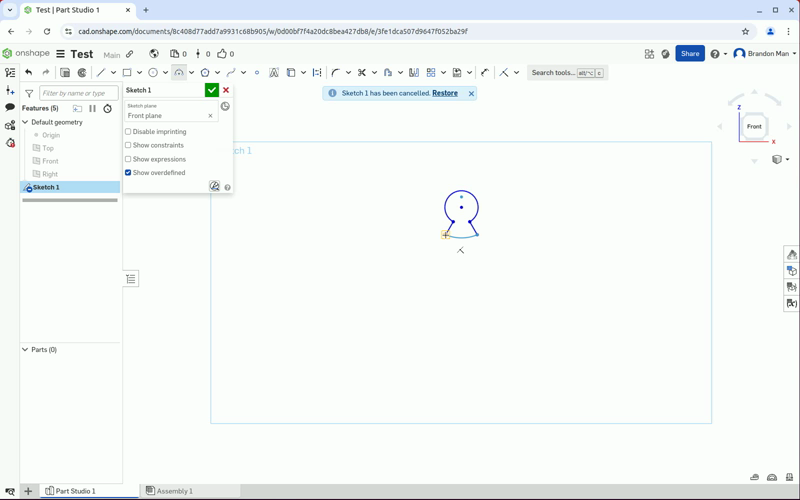
click(445, 234)
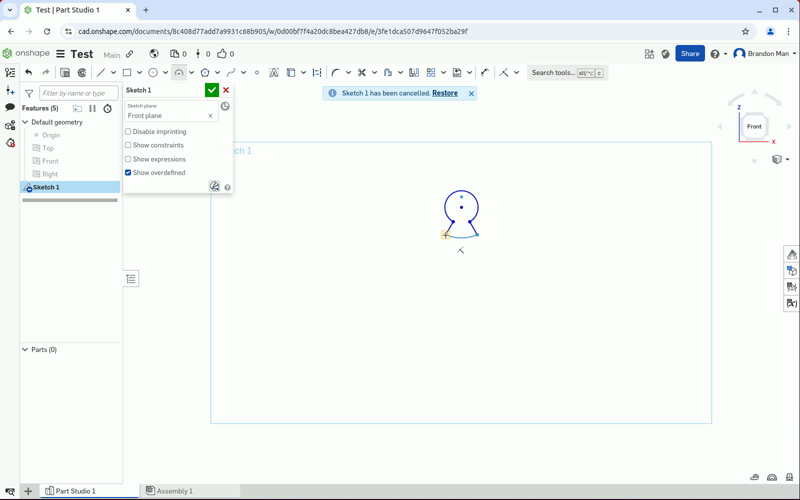
key_down(shift)
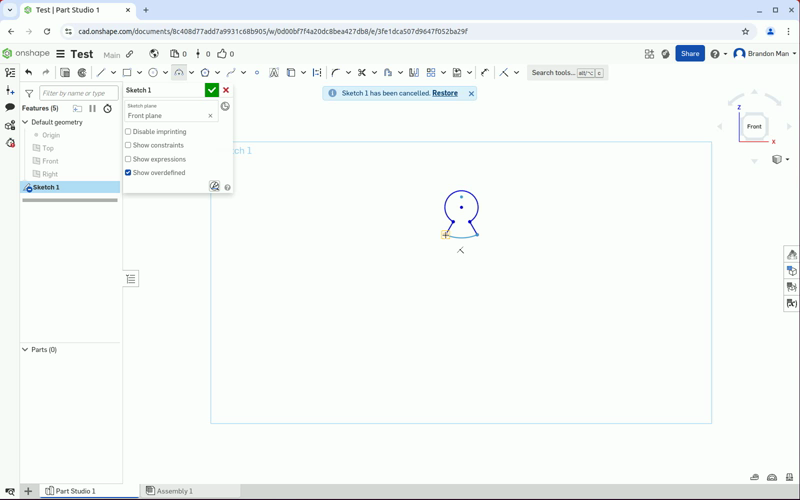
mouse_move(461, 176)
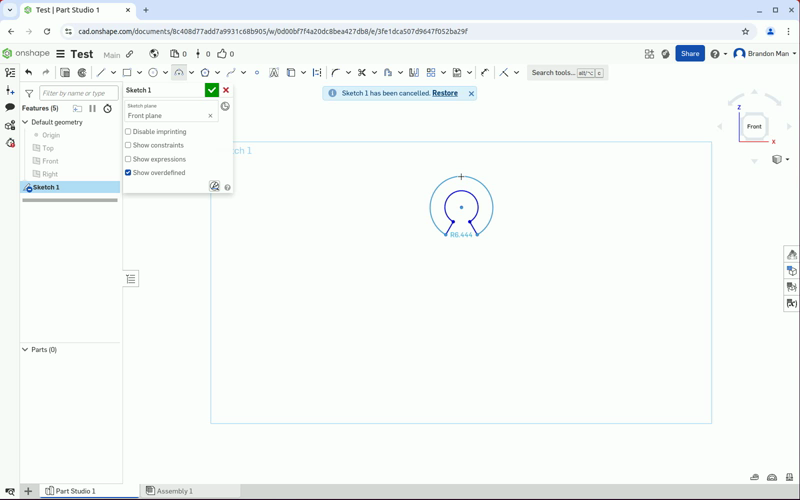
click(461, 176)
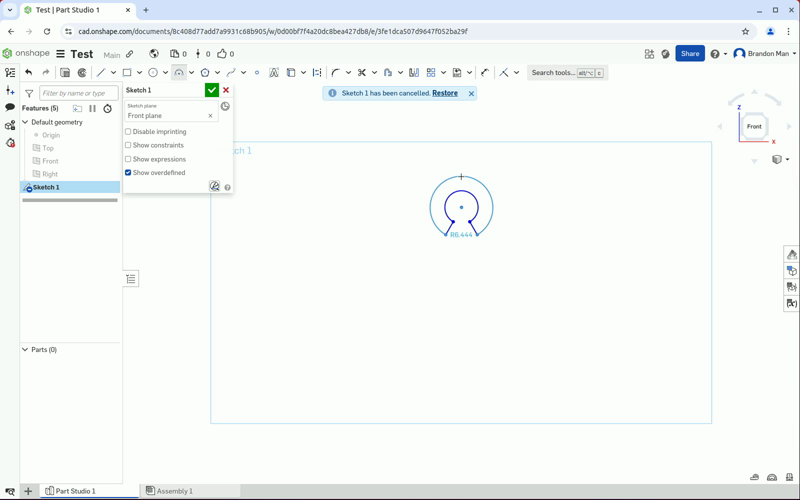
key_up(shift)
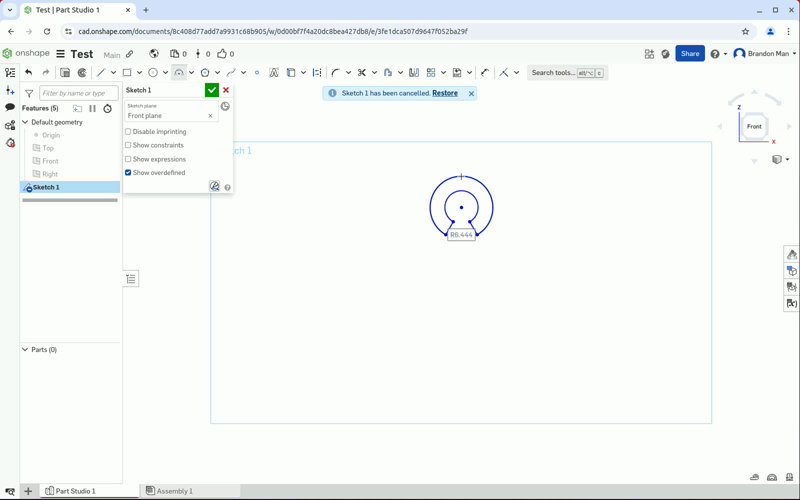
key(esc)
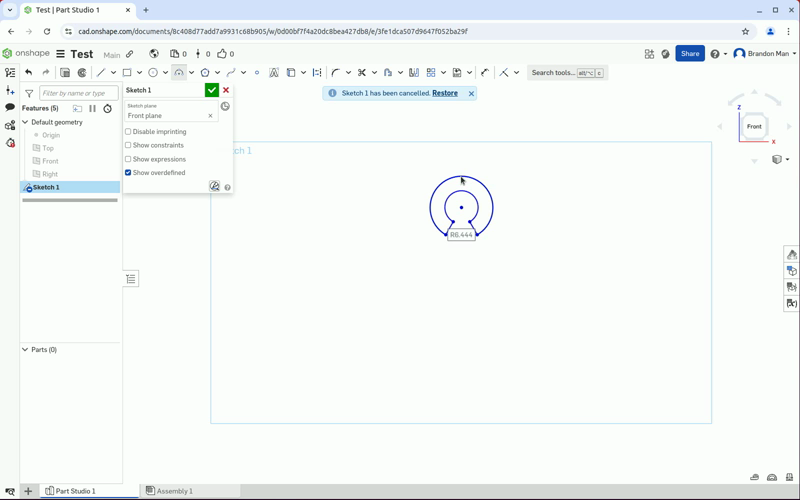
mouse_move(474, 182)
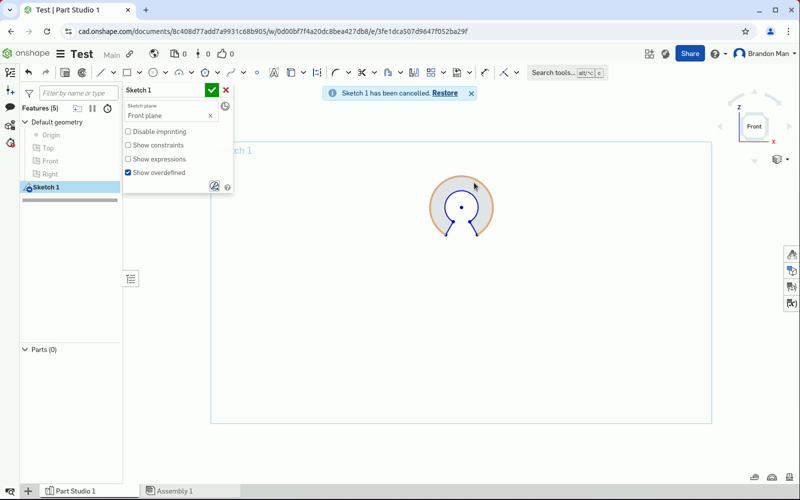
click(474, 182)
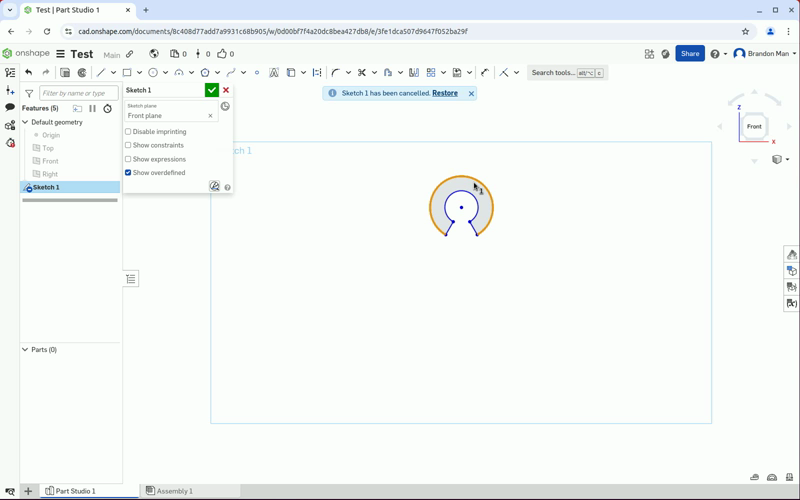
mouse_move(73, 352)
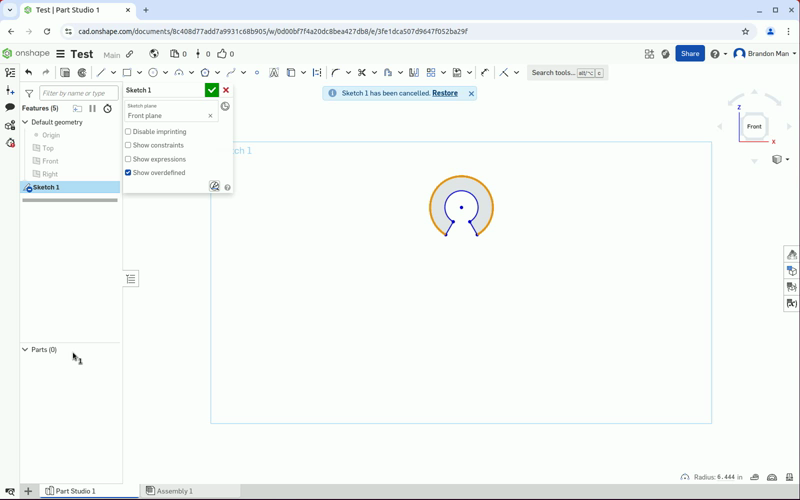
key(shift+y)
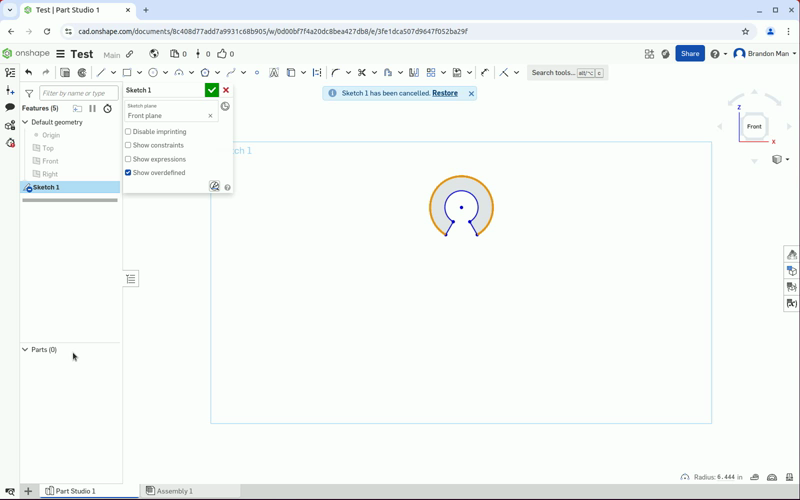
key(shift+e)
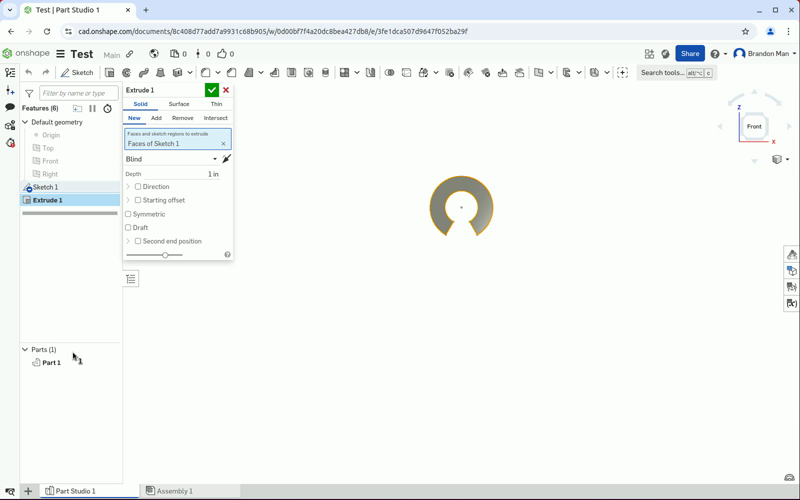
mouse_move(143, 106)
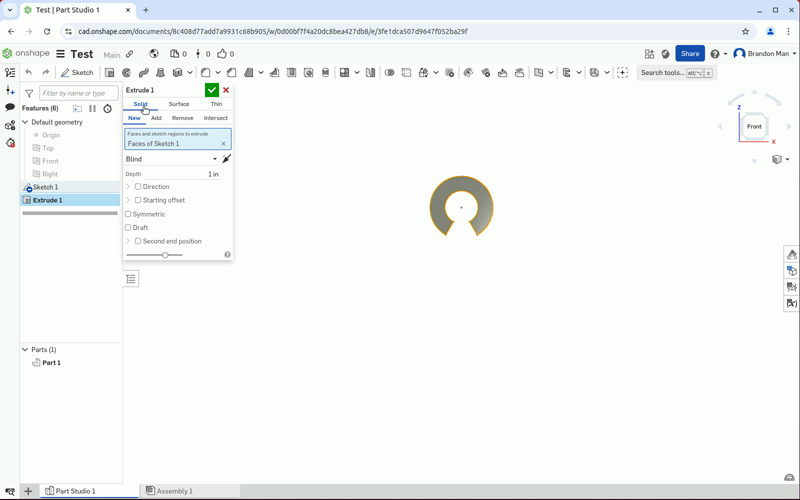
click(143, 106)
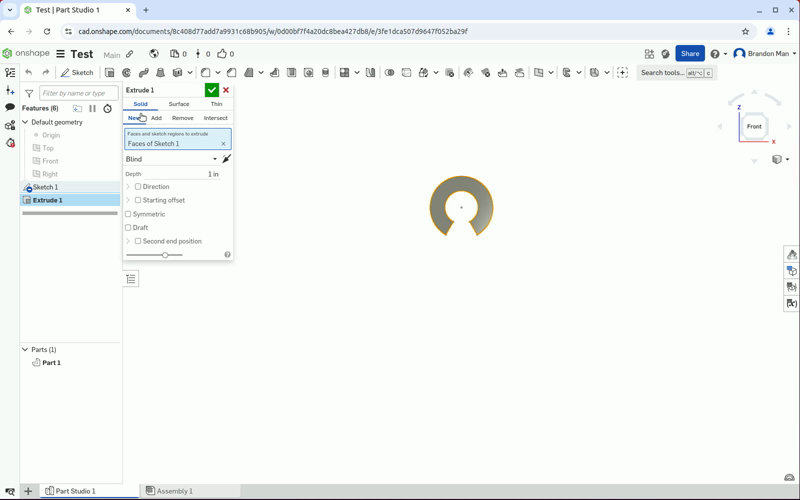
mouse_move(137, 120)
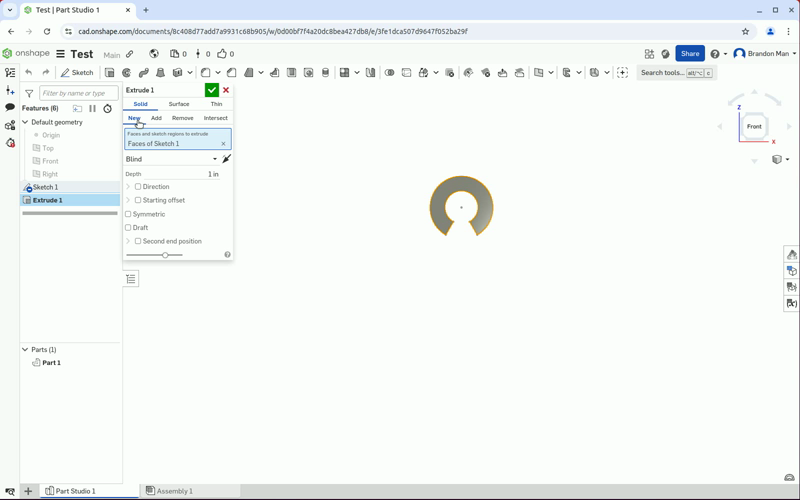
click(137, 120)
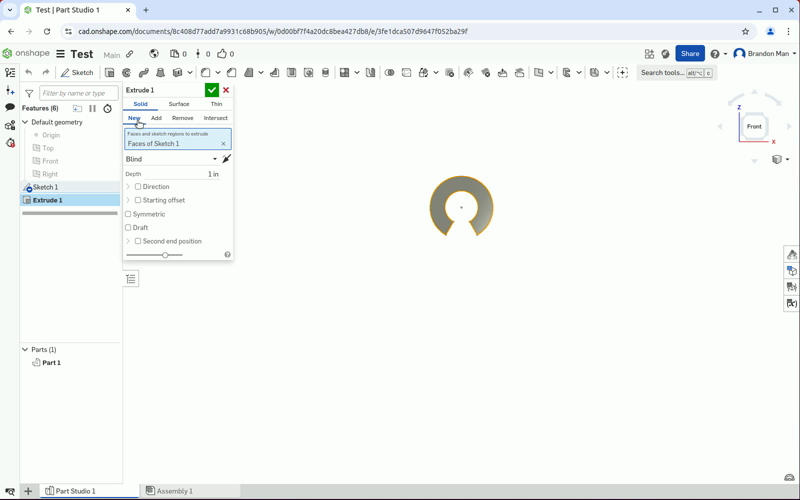
key(tab, 4)
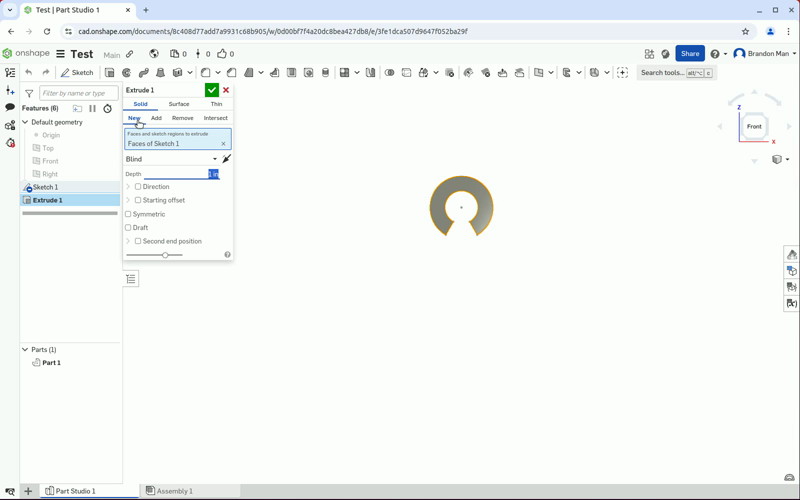
text(6.499)
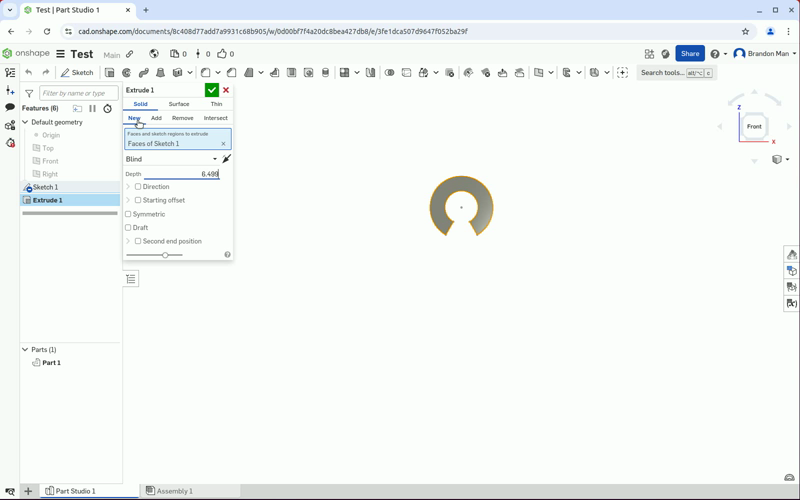
key(enter)
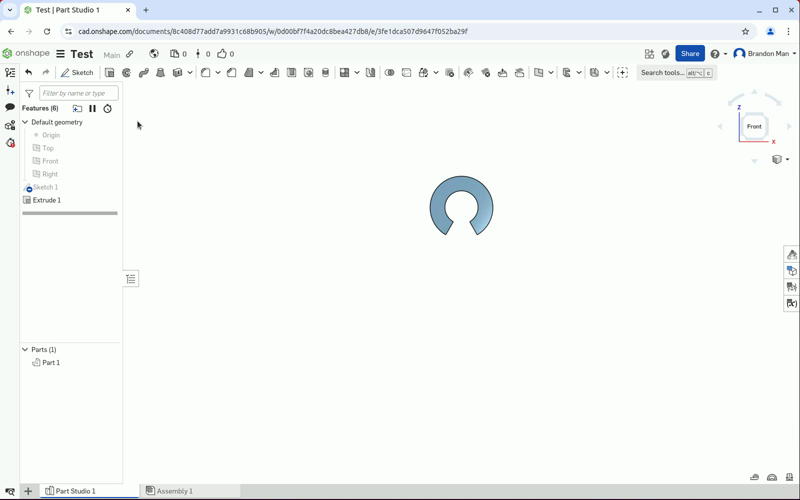
key(shift+h)
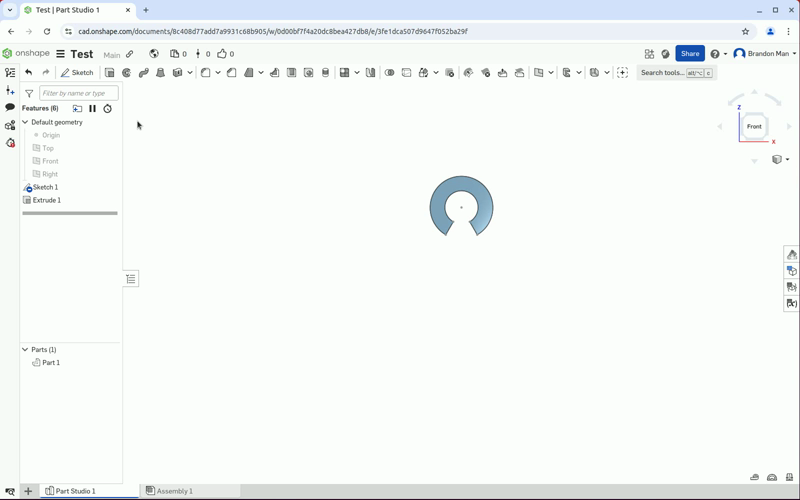
key(shift+h)
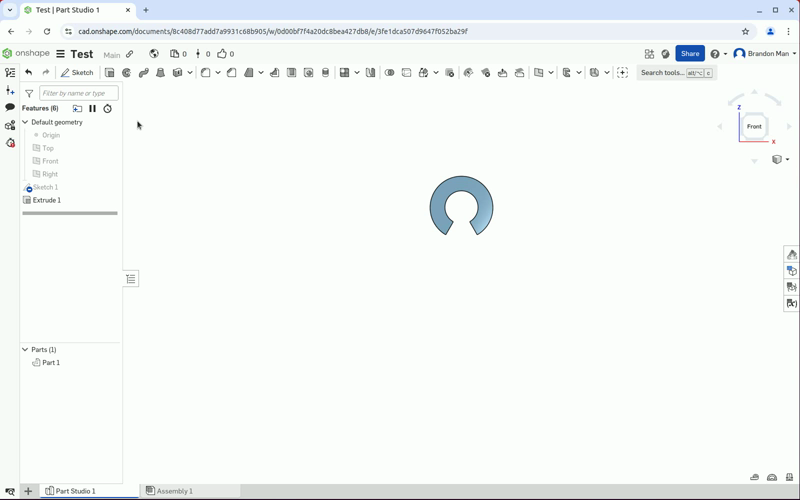
mouse_move(73, 189)
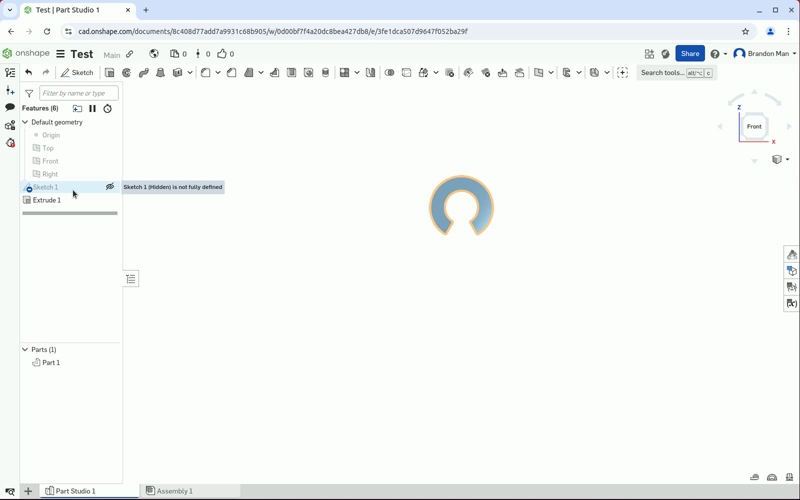
click(73, 189)
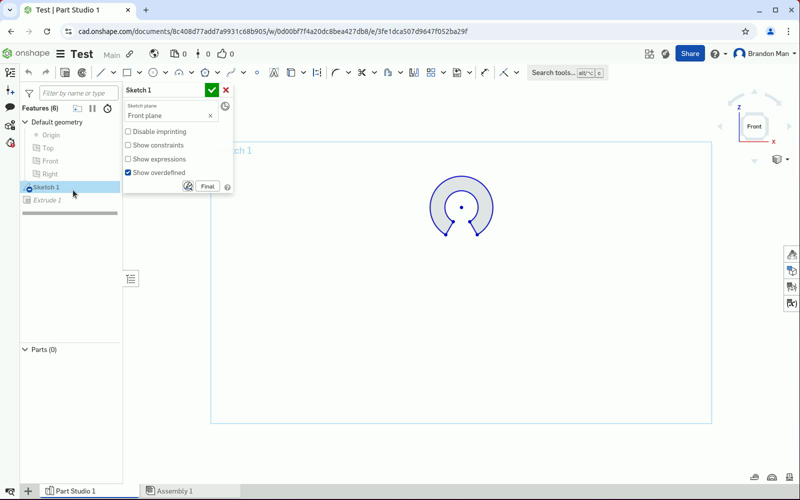
mouse_move(229, 92)
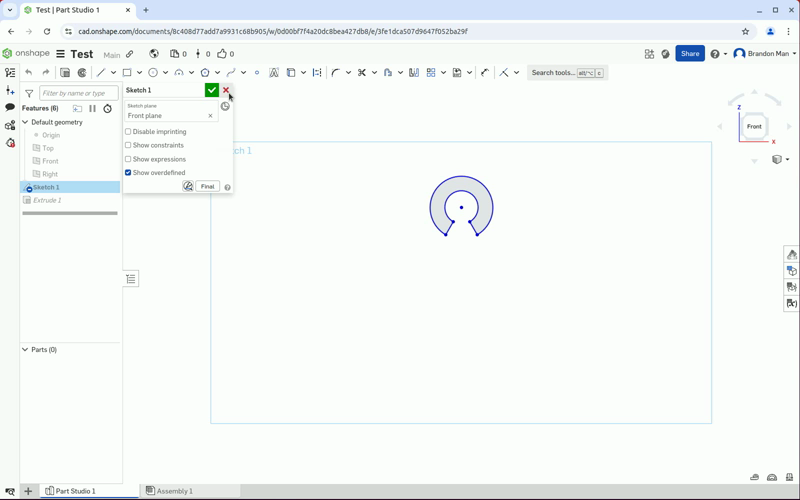
click(229, 92)
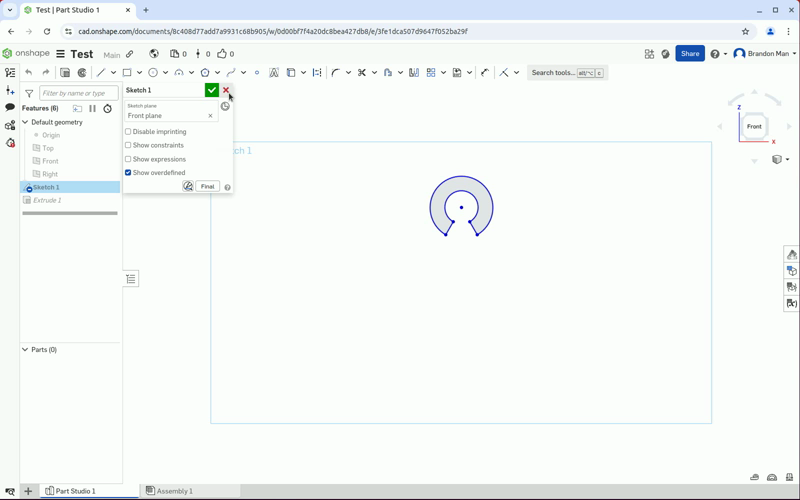
key(shift+s)
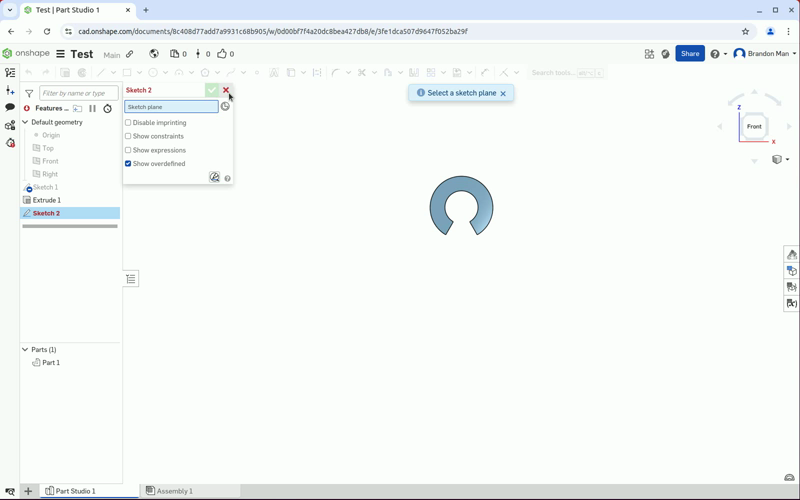
mouse_move(73, 163)
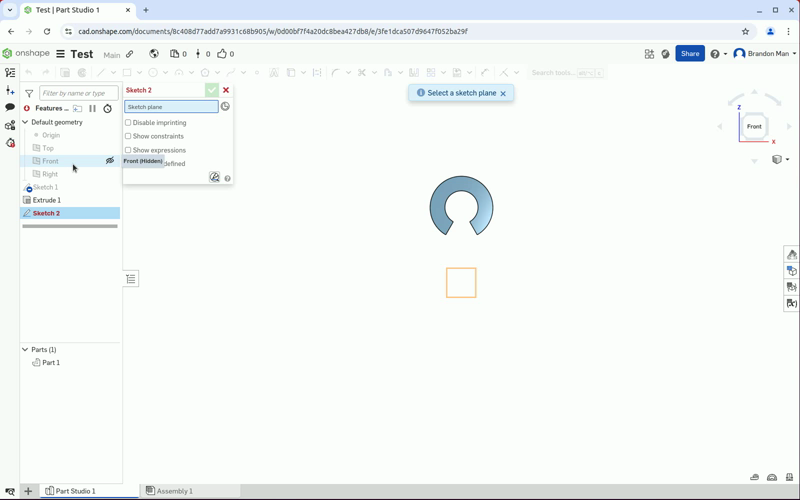
click(73, 163)
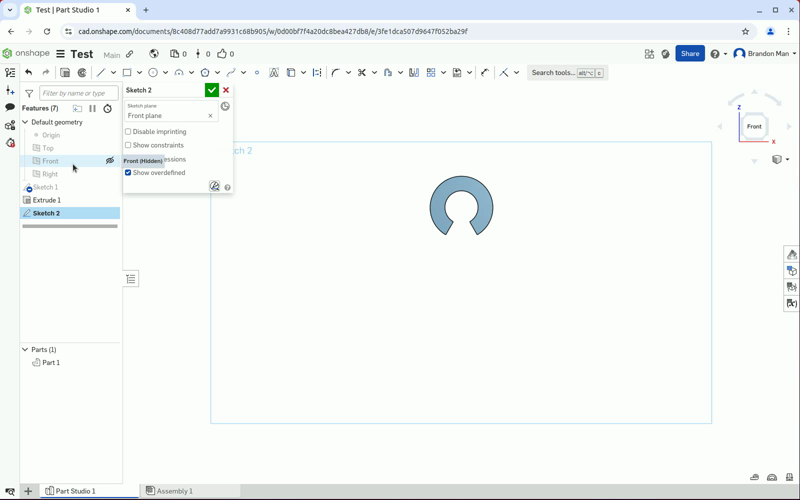
mouse_move(73, 352)
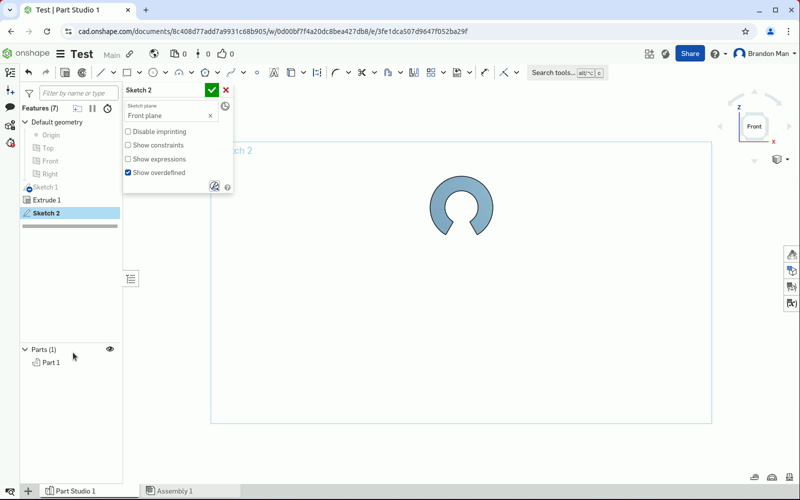
key(y)
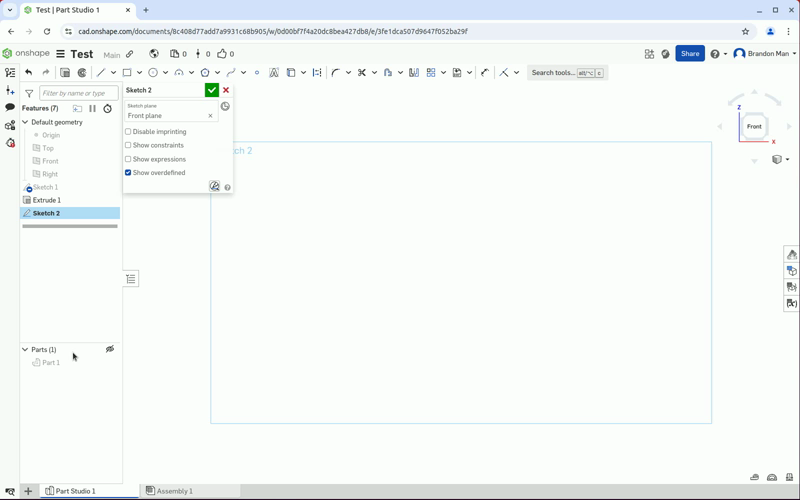
key(a)
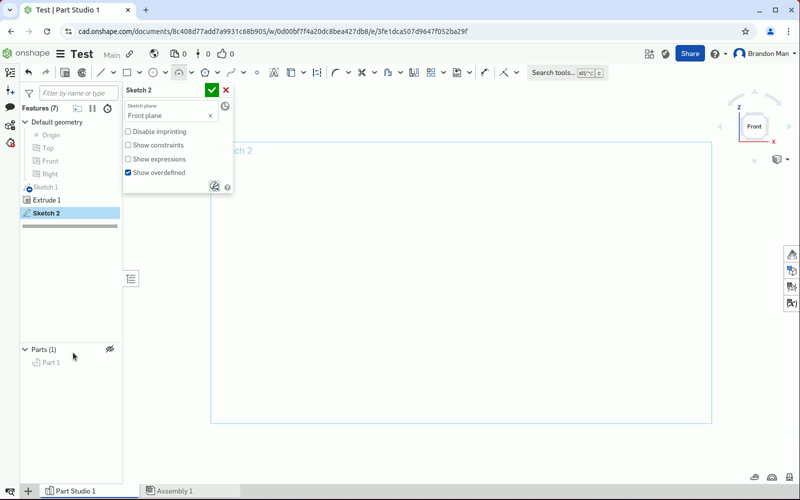
key_down(shift)
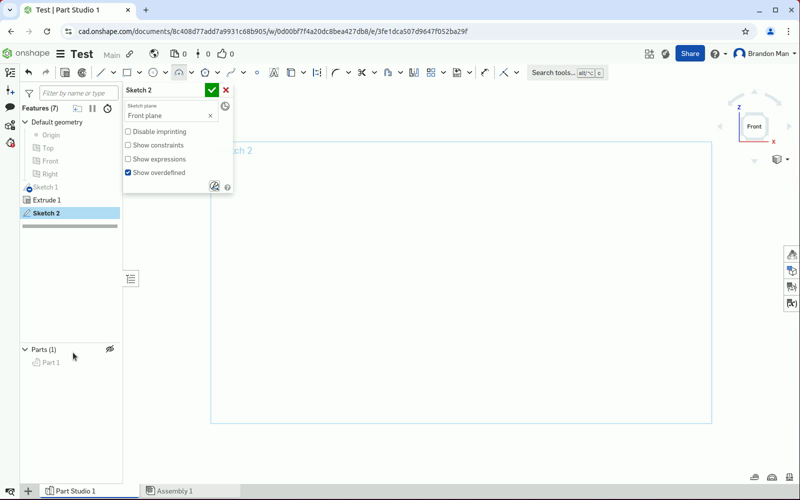
mouse_move(445, 234)
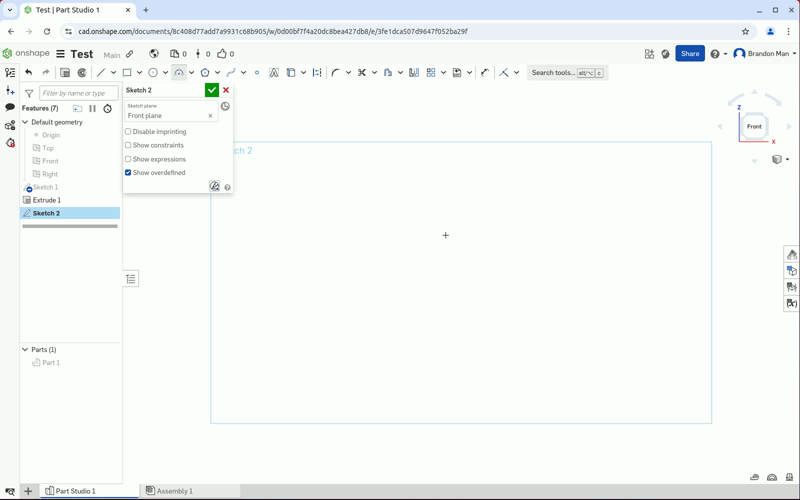
click(445, 234)
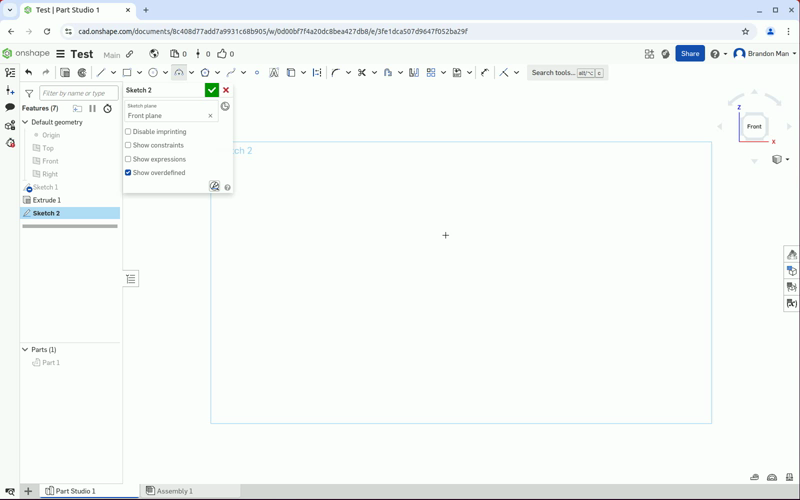
key_up(shift)
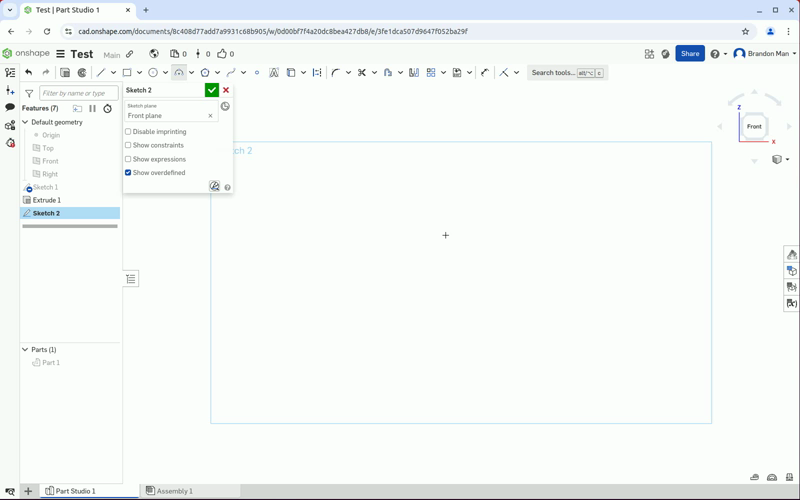
key_down(shift)
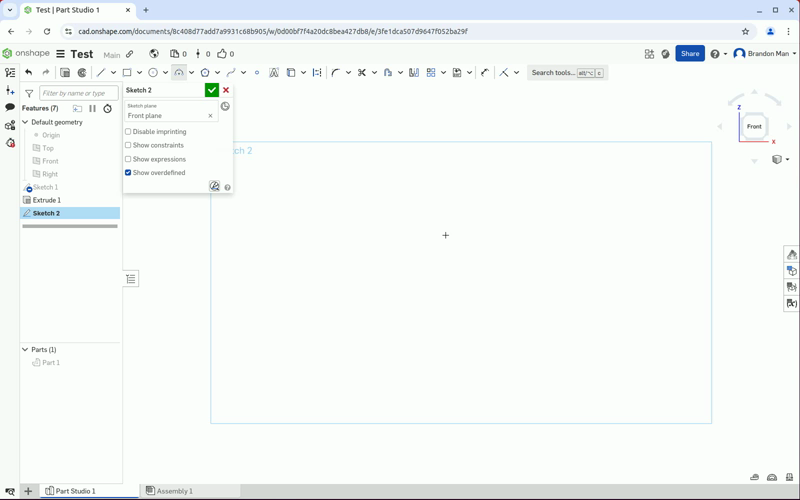
mouse_move(477, 234)
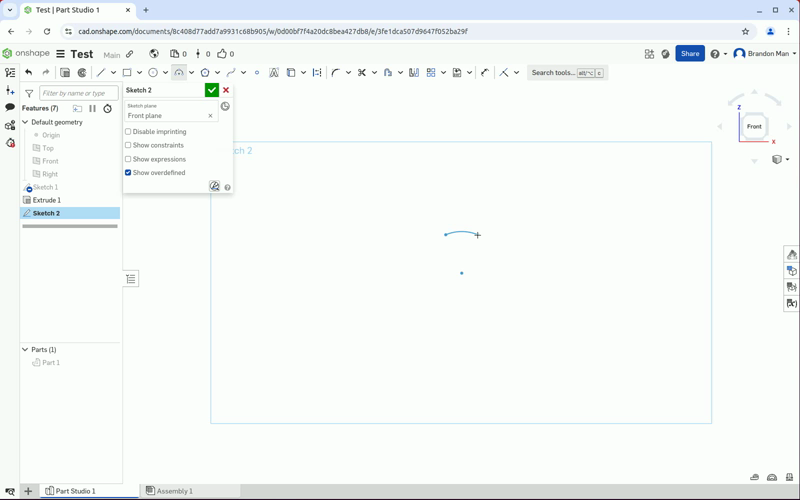
click(477, 234)
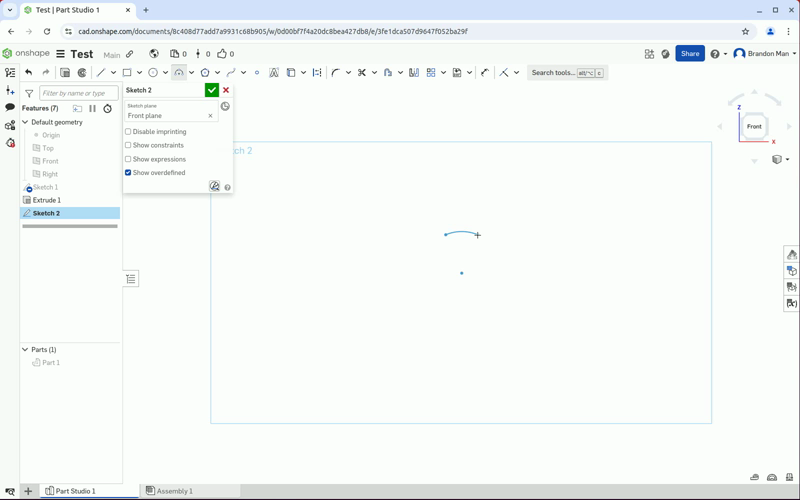
mouse_move(461, 239)
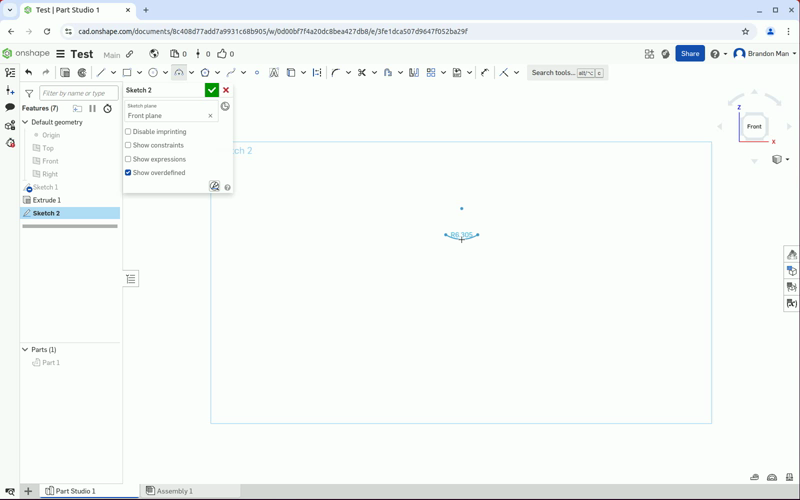
click(461, 239)
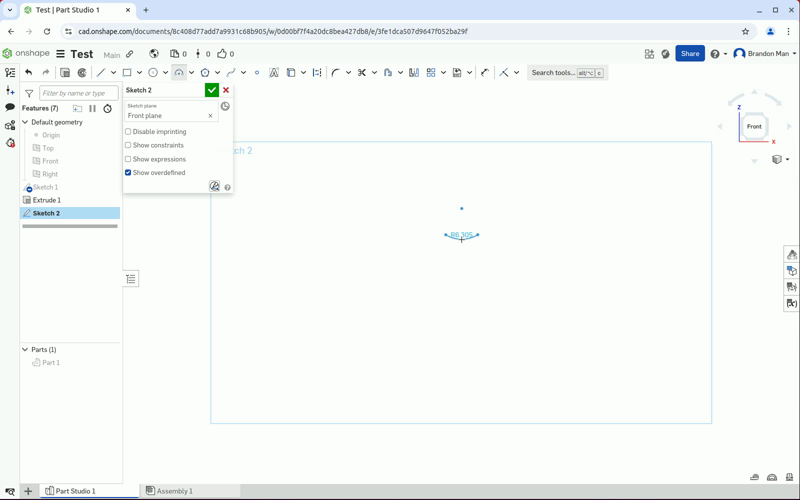
key_up(shift)
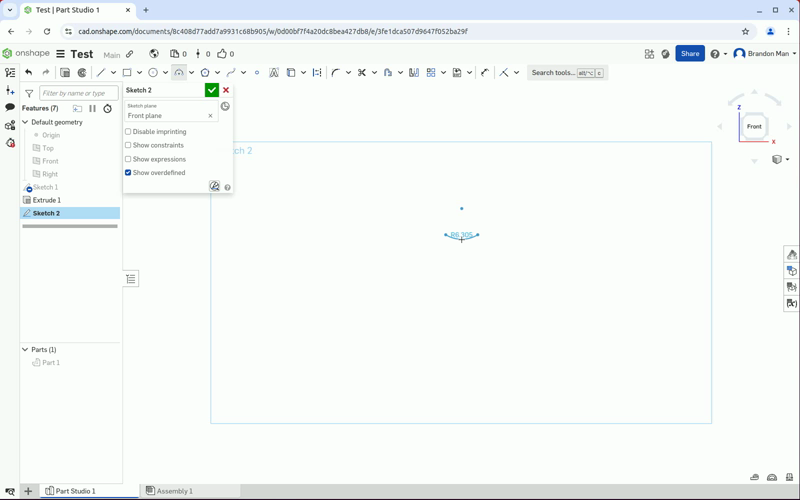
key(esc)
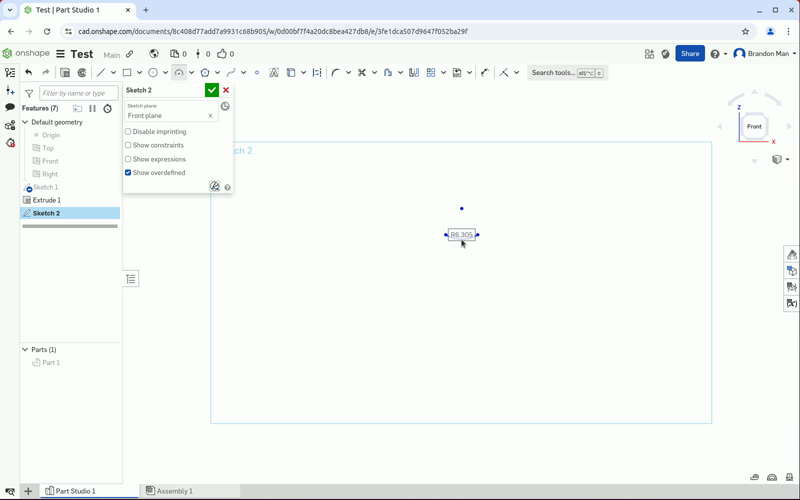
key(l)
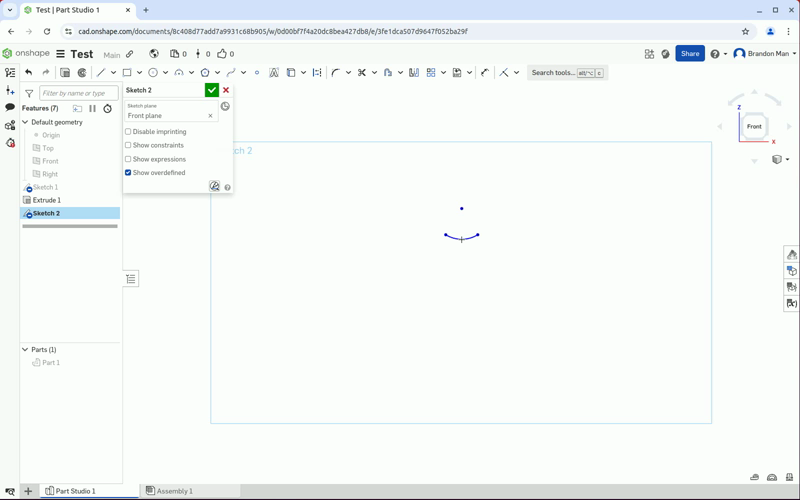
mouse_move(477, 234)
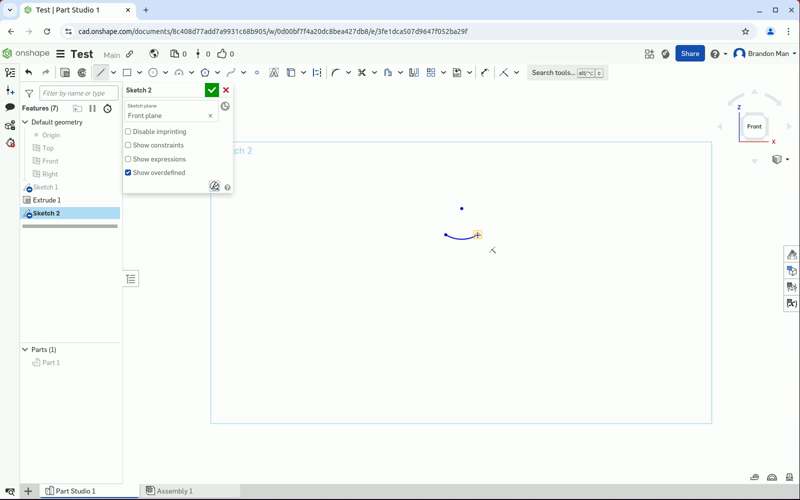
click(477, 234)
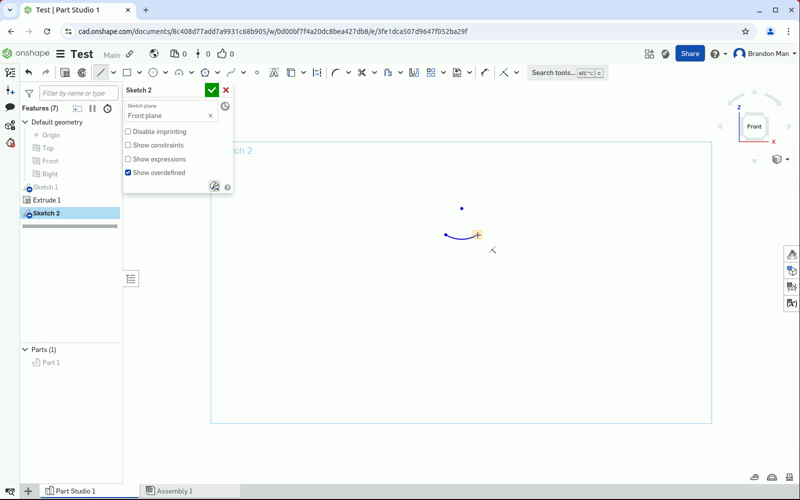
key_down(shift)
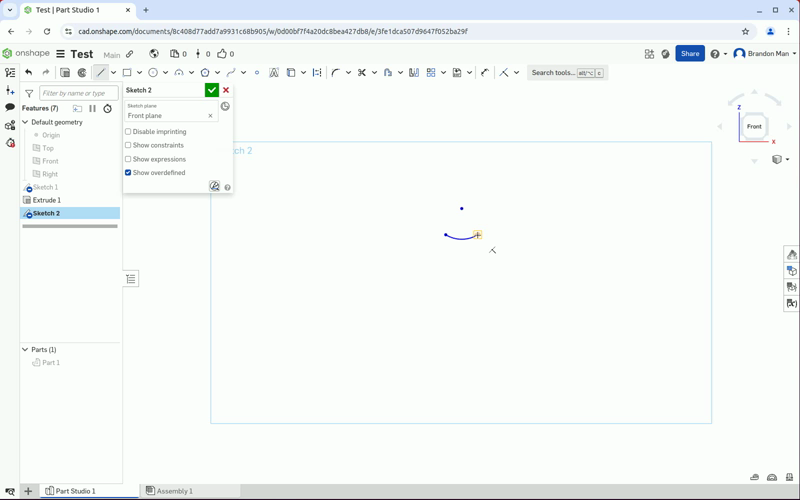
mouse_move(507, 234)
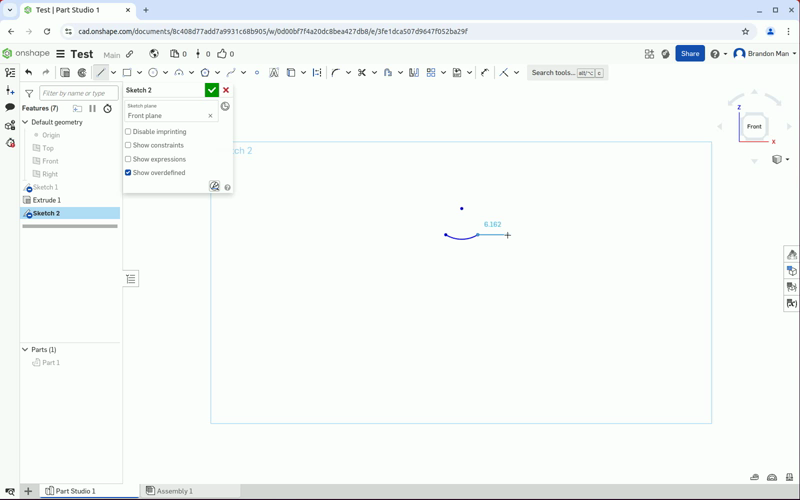
mouse_move(470, 221)
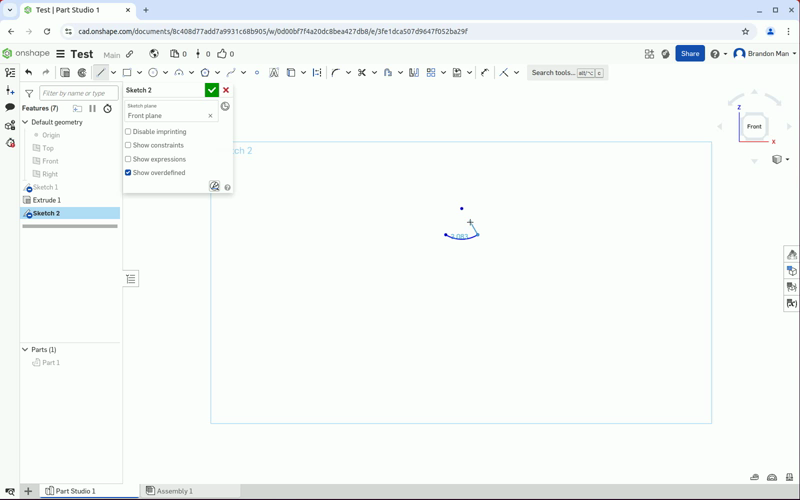
click(470, 221)
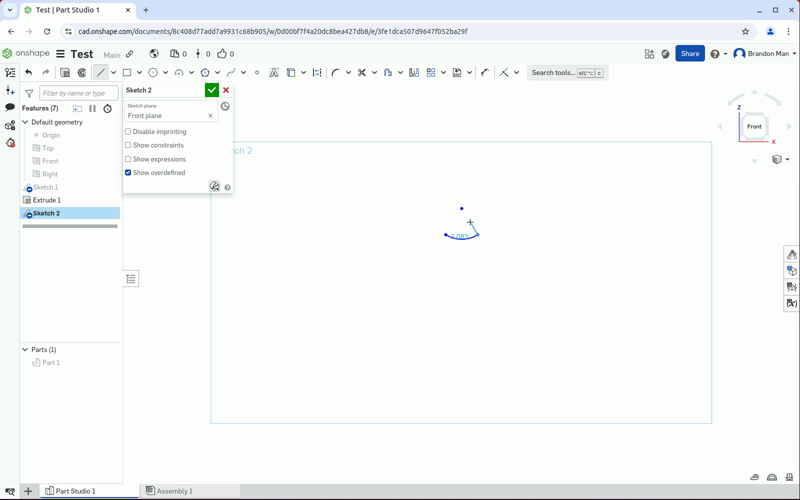
key_up(shift)
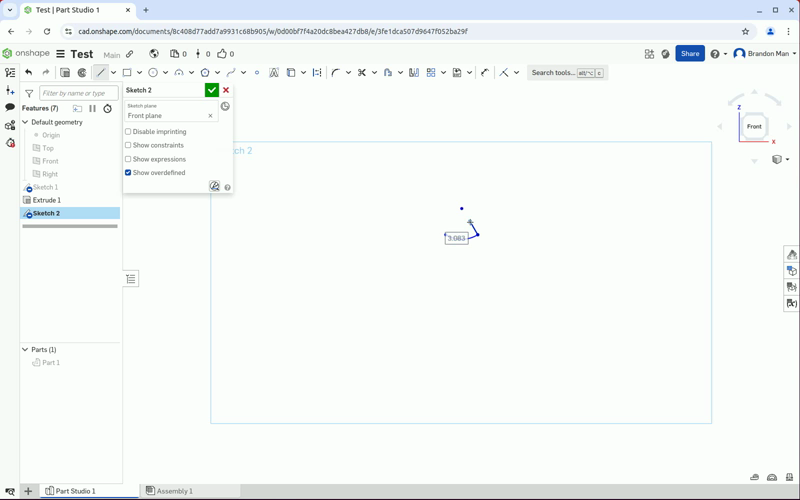
key(esc)
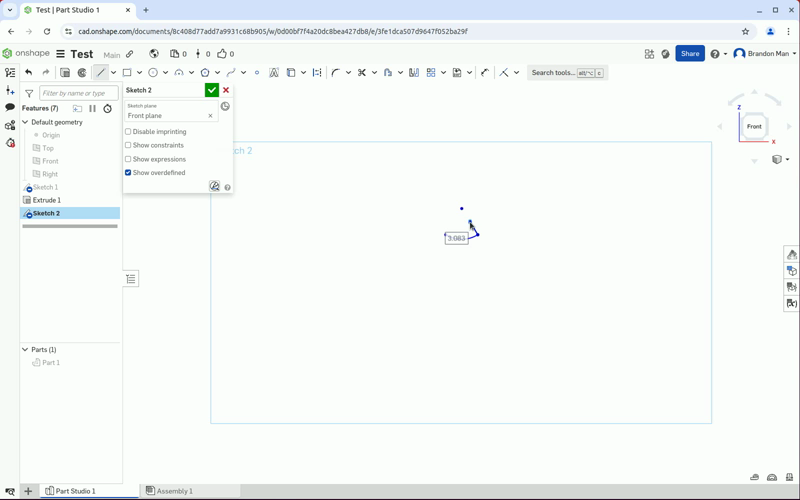
key(a)
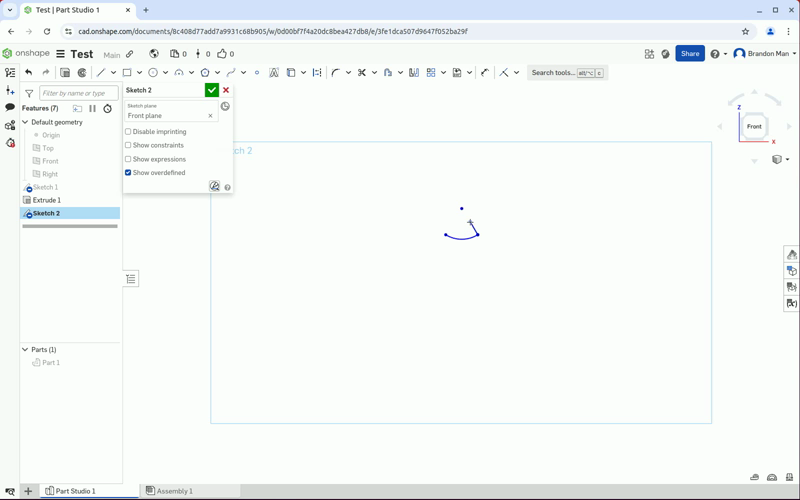
mouse_move(470, 221)
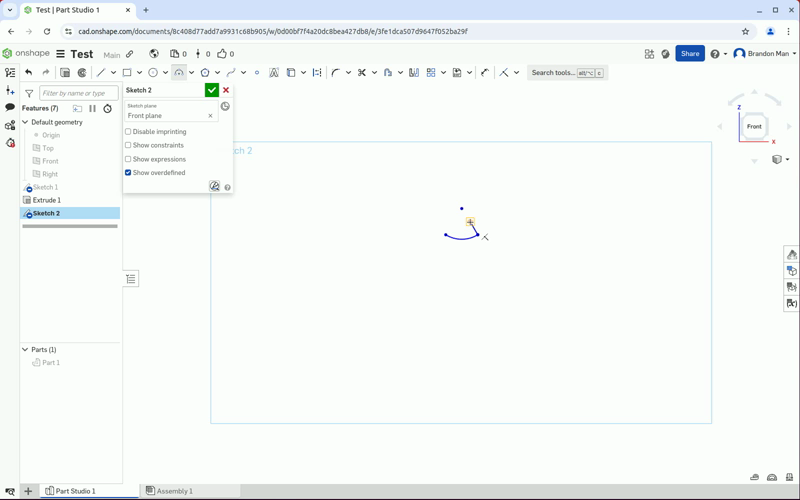
click(470, 221)
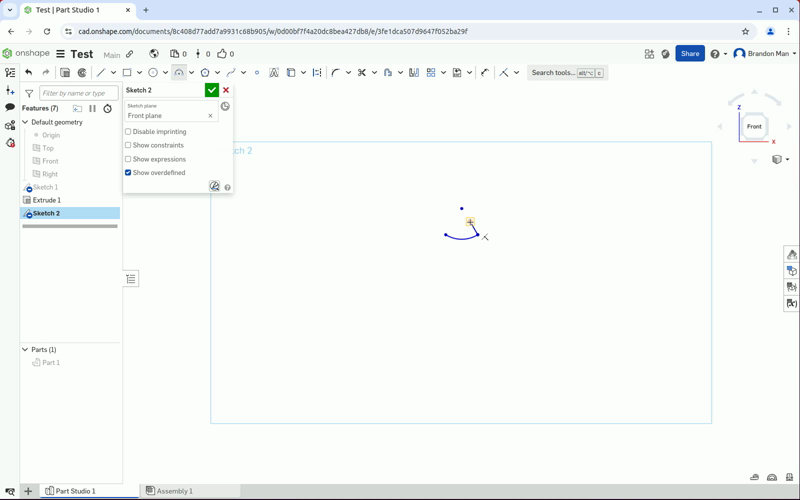
key_down(shift)
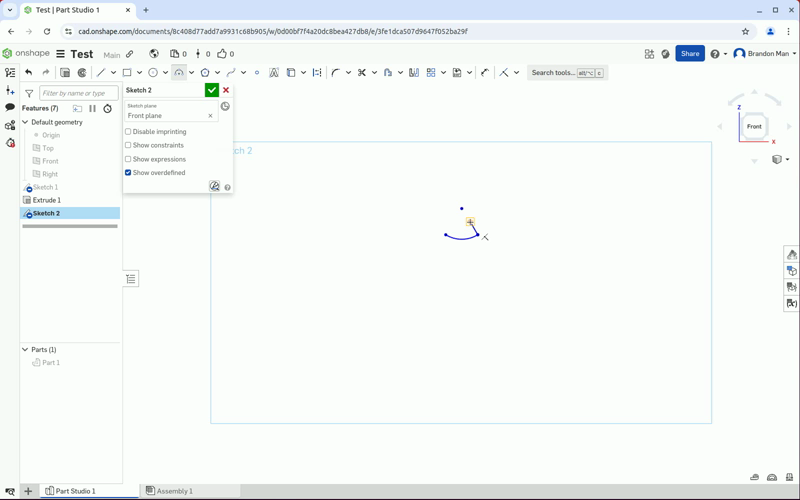
mouse_move(453, 221)
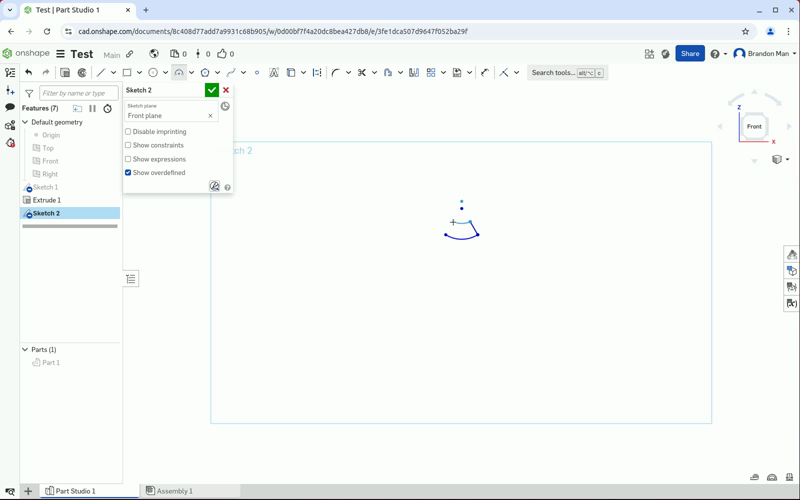
click(453, 221)
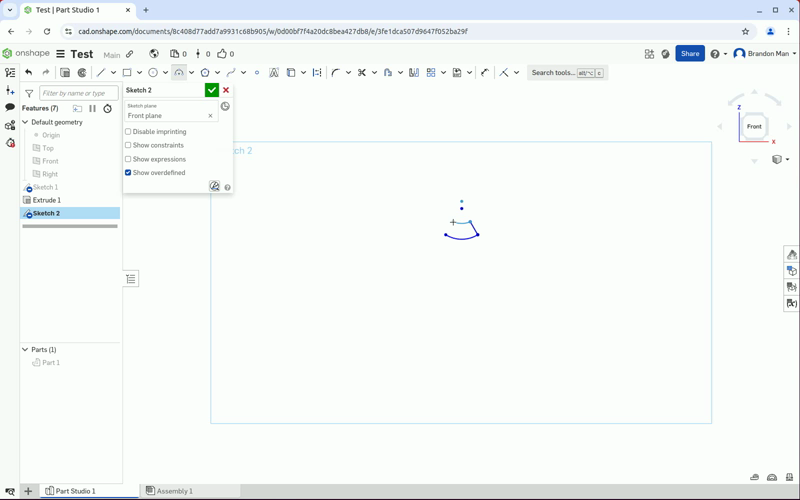
mouse_move(461, 223)
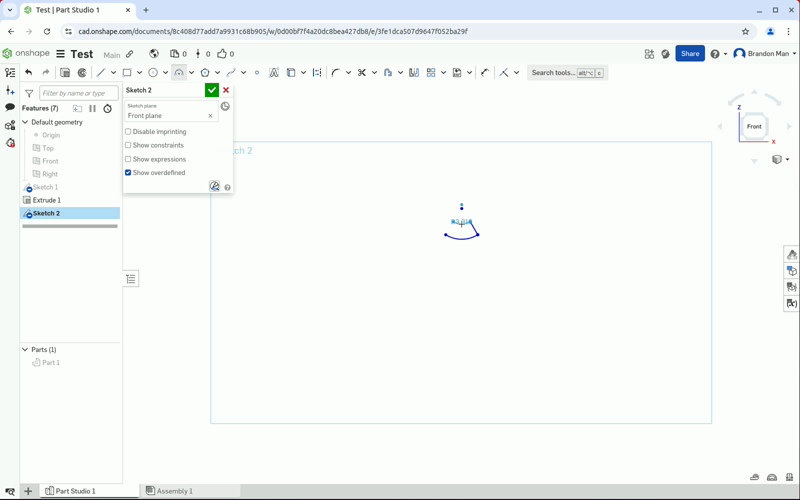
click(461, 223)
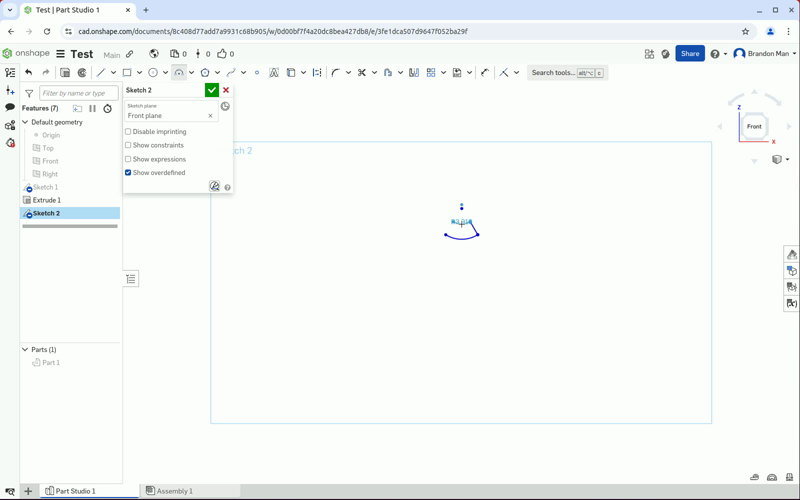
key_up(shift)
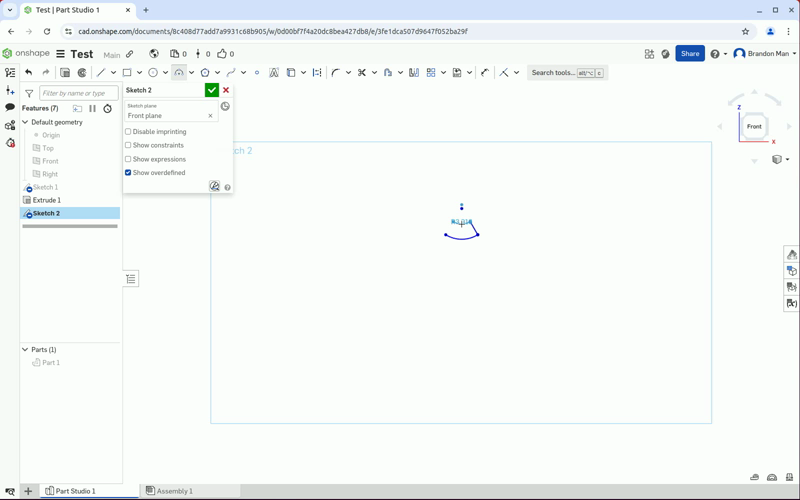
key(esc)
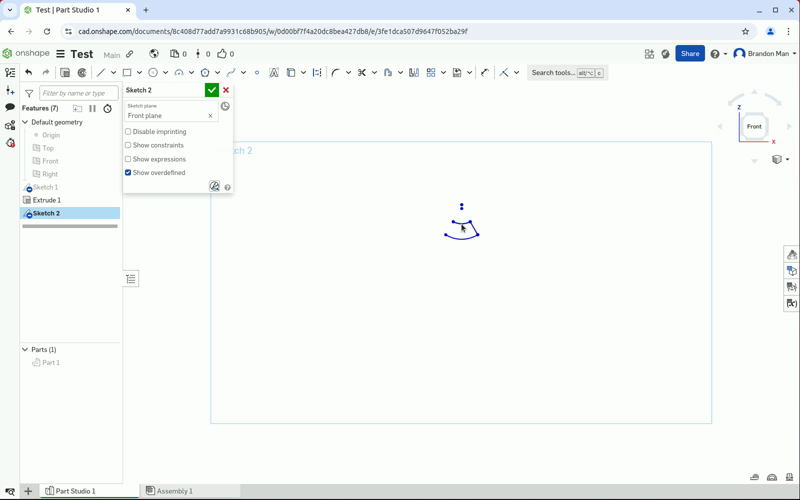
key(l)
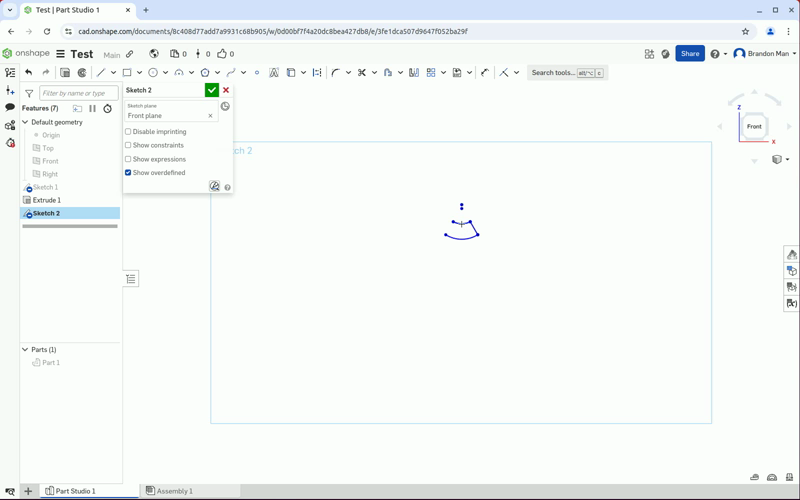
mouse_move(453, 221)
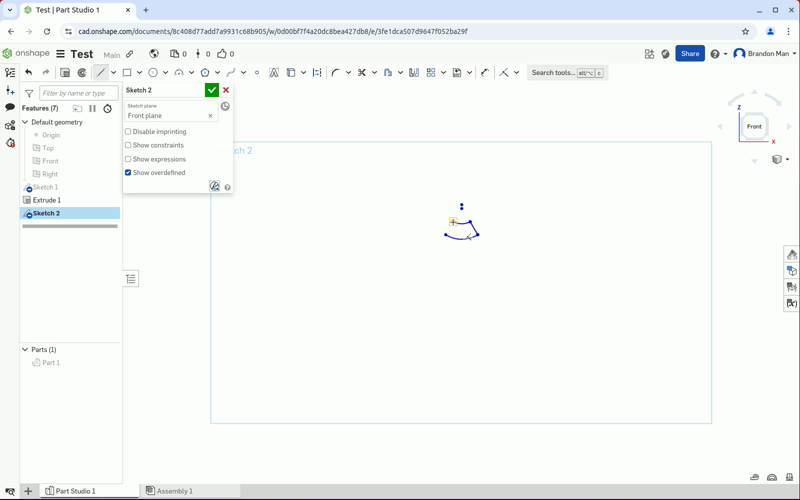
click(453, 221)
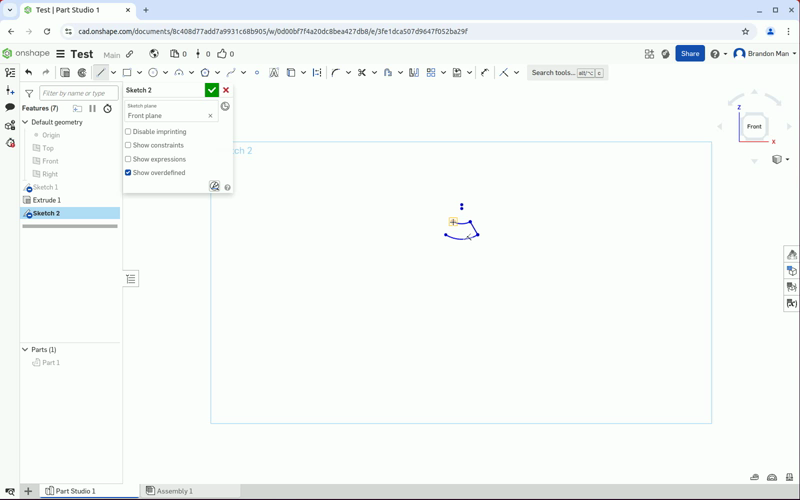
mouse_move(483, 221)
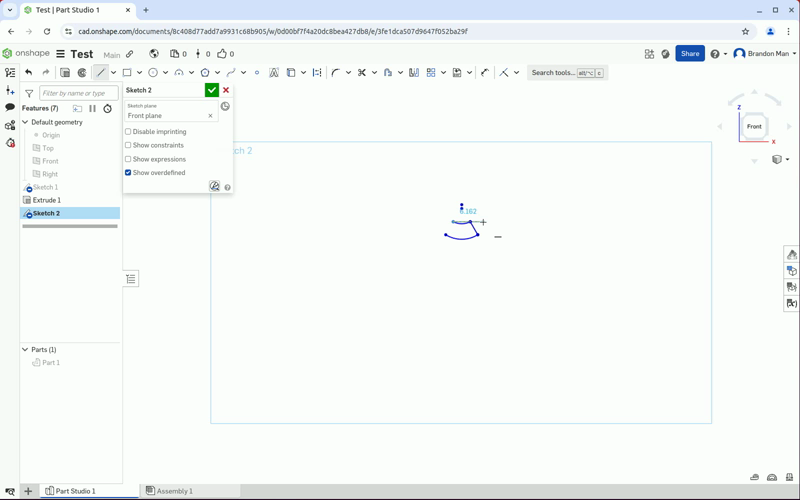
key_down(shift)
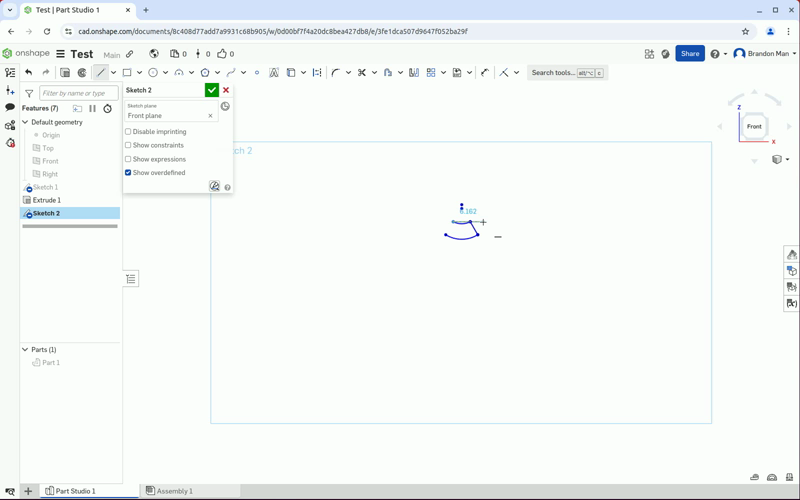
mouse_move(445, 234)
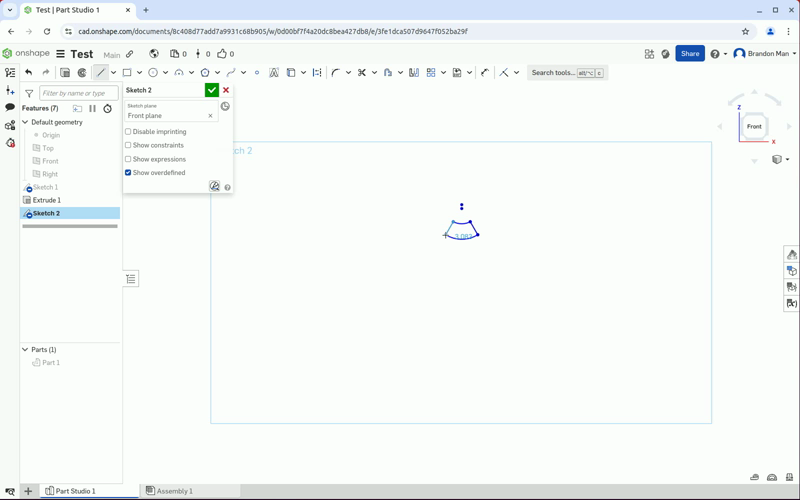
key_up(shift)
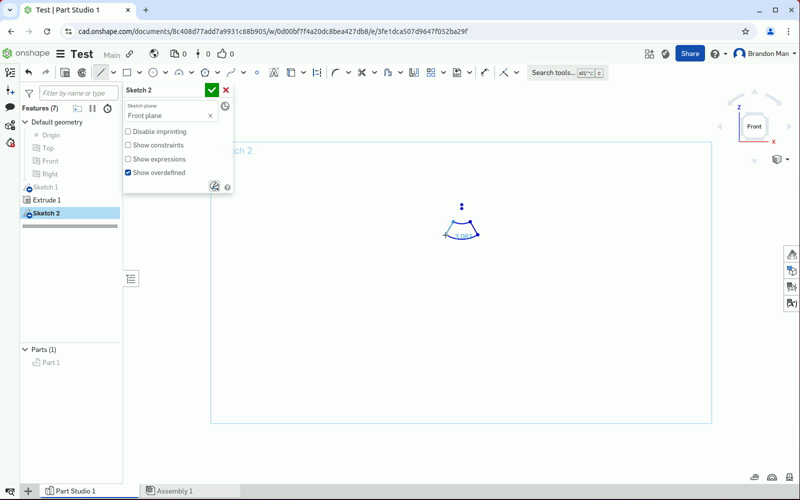
click(445, 234)
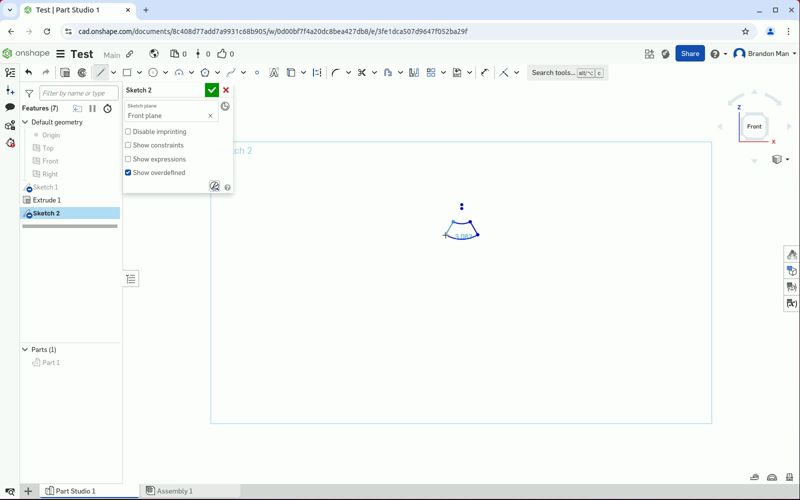
key(esc)
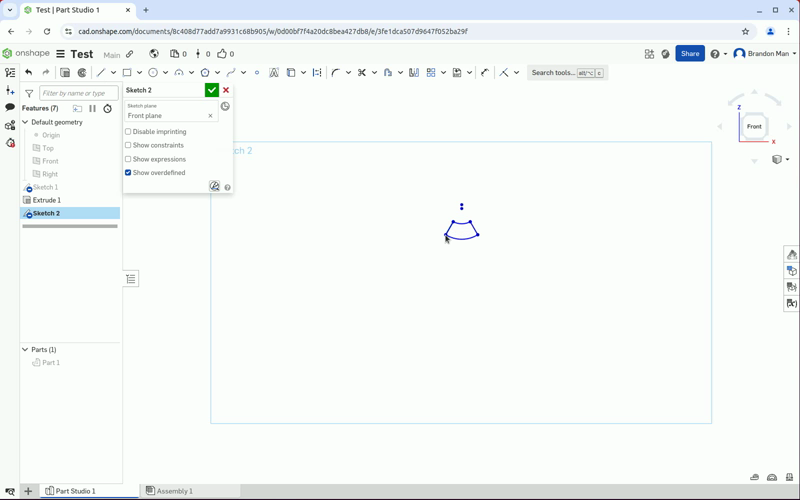
mouse_move(469, 236)
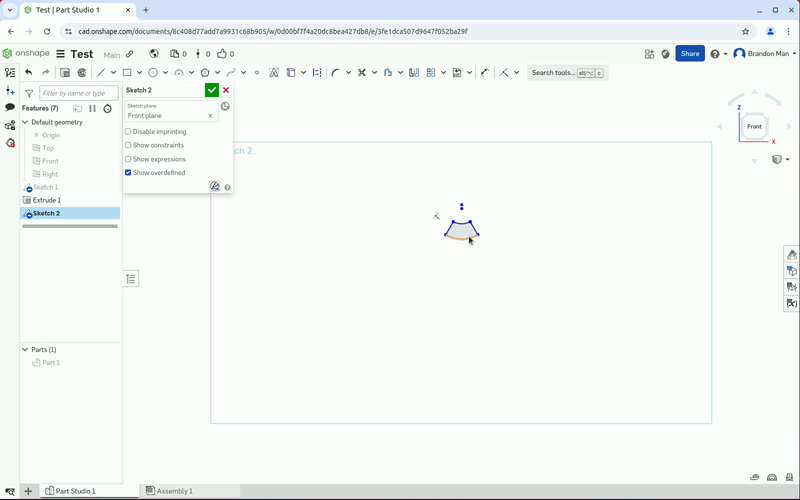
scroll(6)
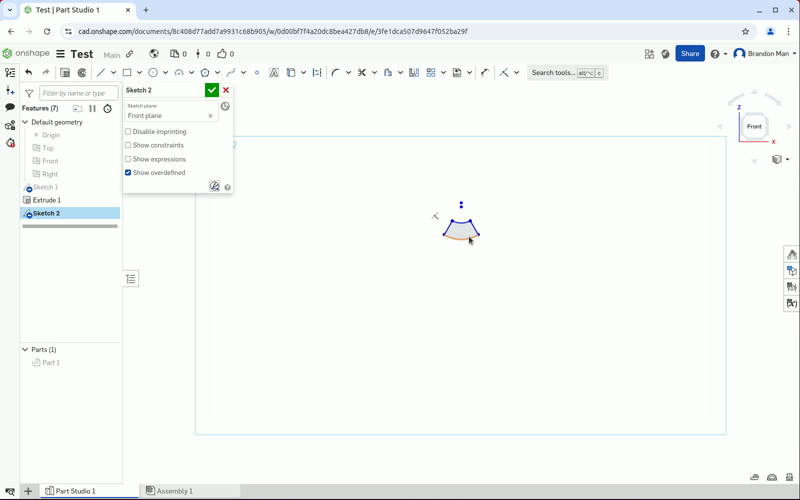
scroll(6)
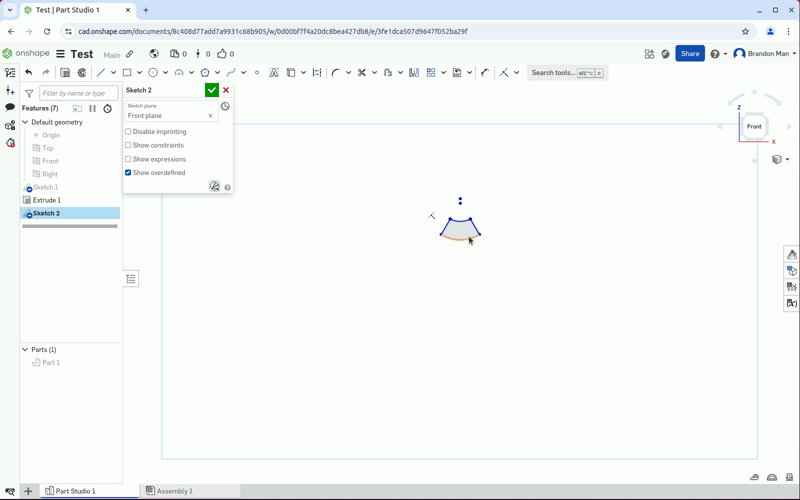
scroll(6)
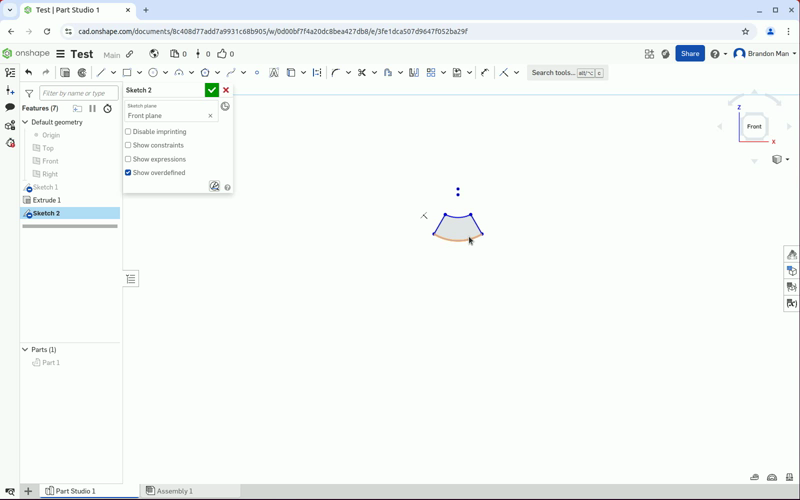
scroll(6)
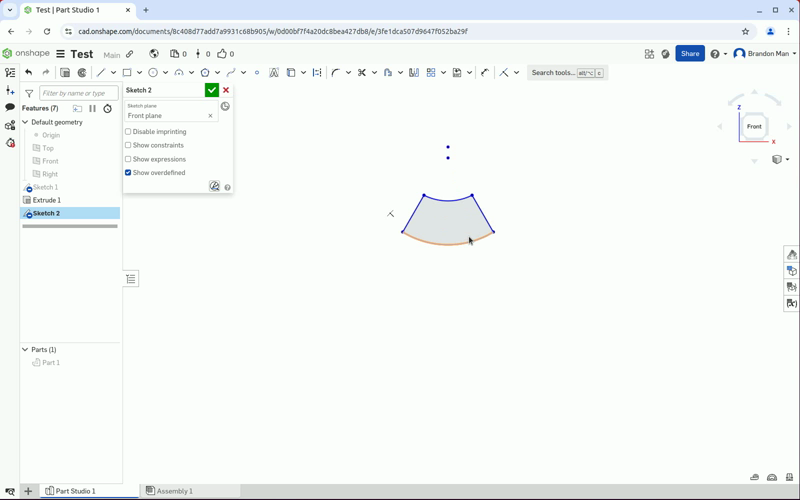
scroll(6)
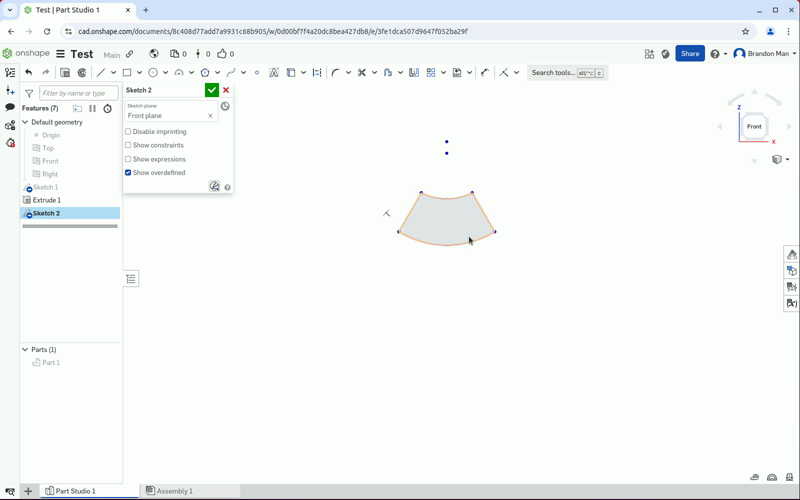
scroll(6)
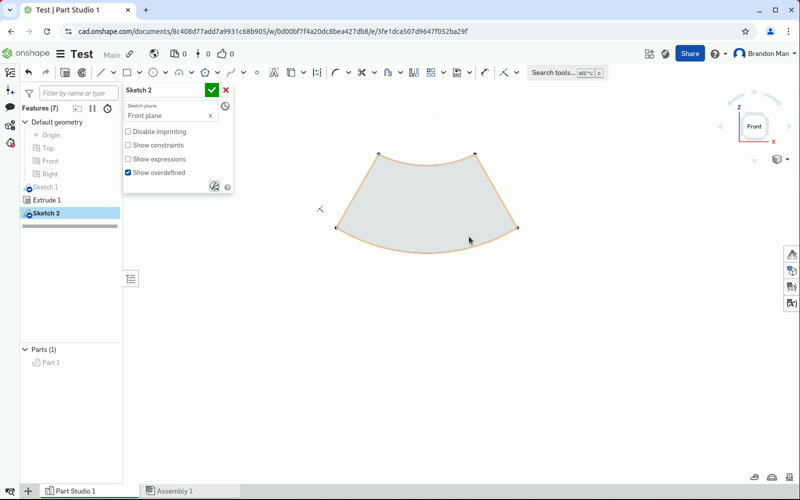
scroll(6)
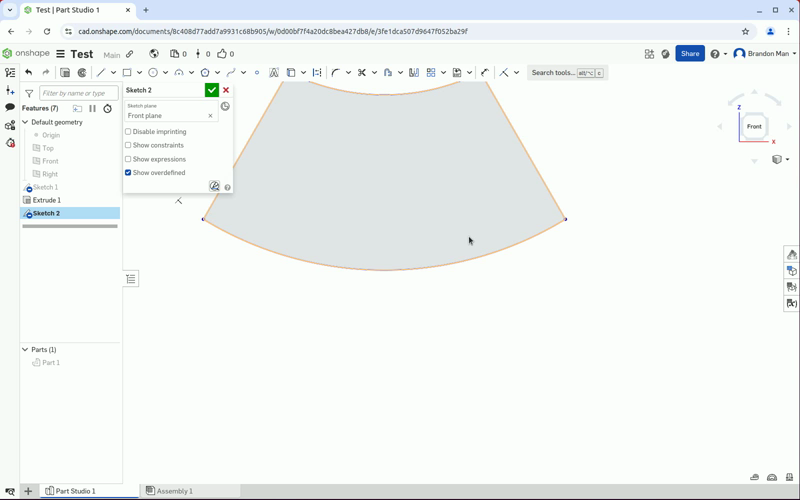
click(469, 236)
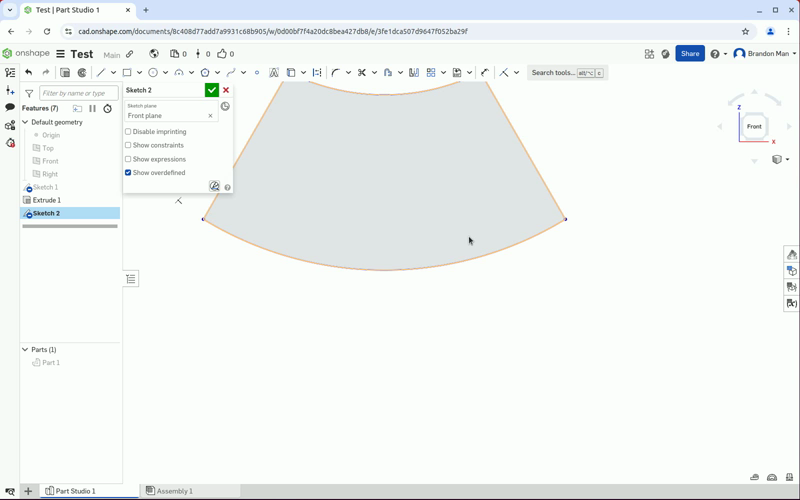
scroll(-6)
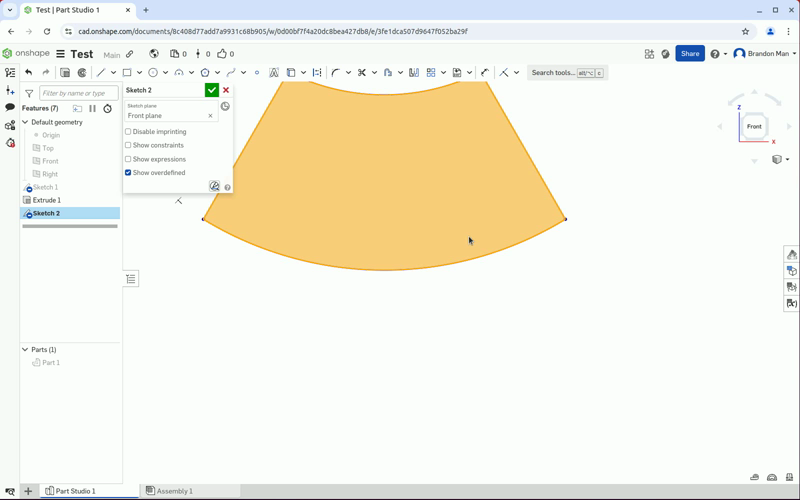
scroll(-6)
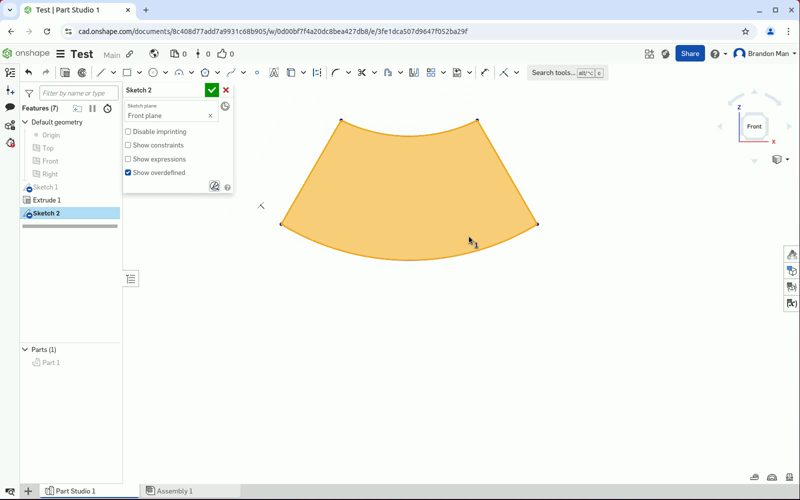
scroll(-6)
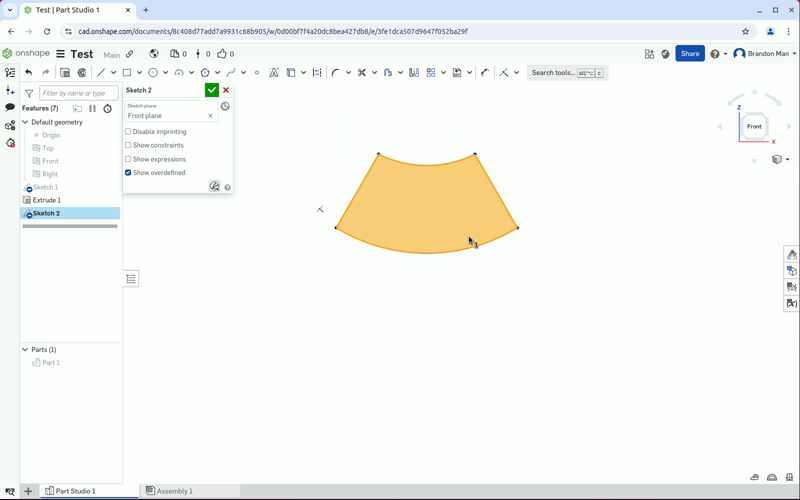
scroll(-6)
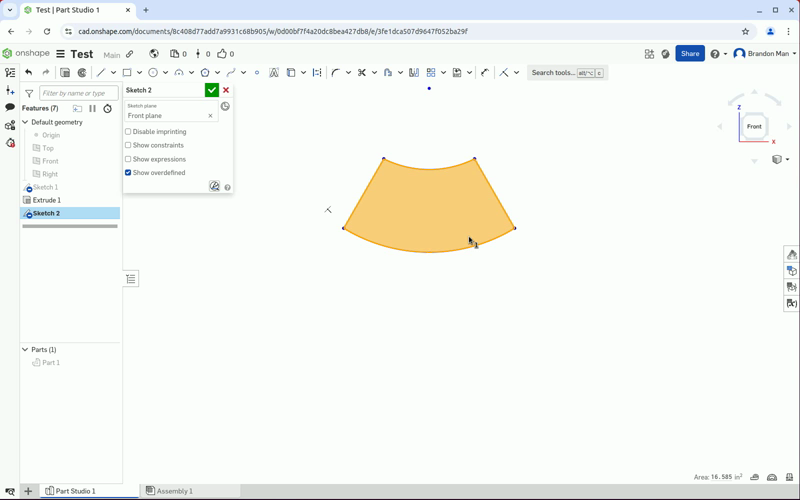
scroll(-6)
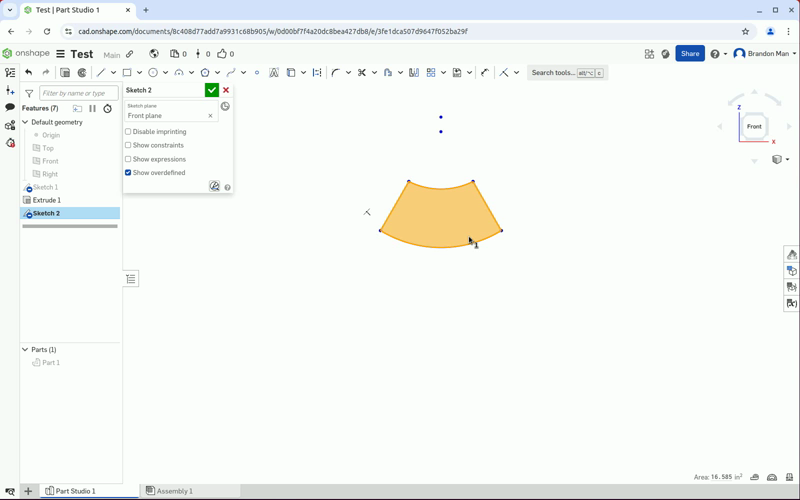
scroll(-6)
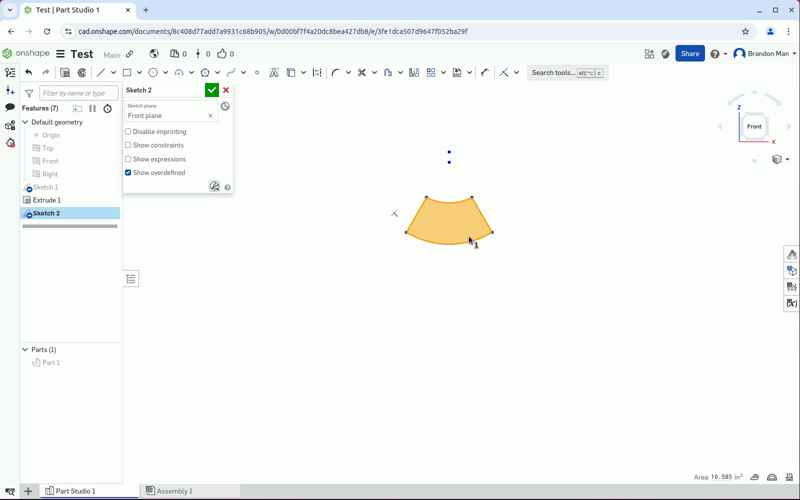
scroll(-6)
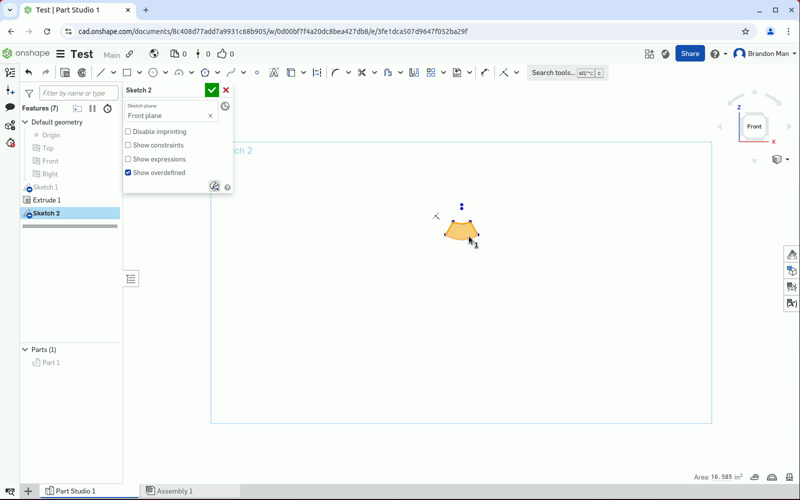
mouse_move(73, 352)
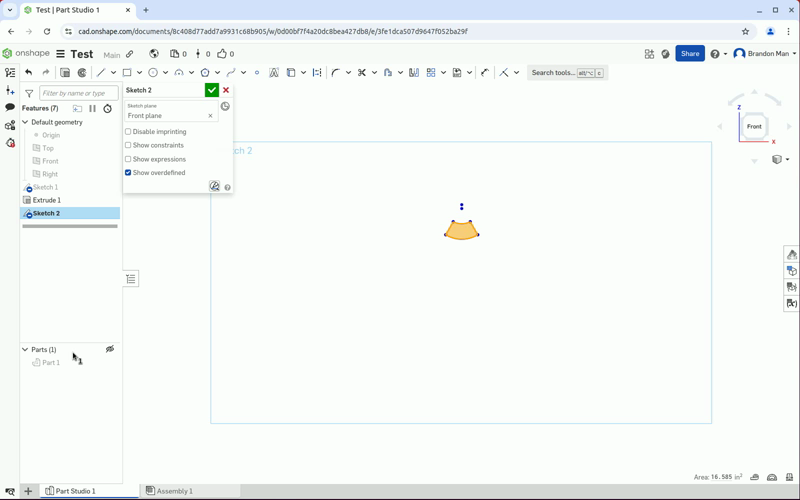
key(shift+y)
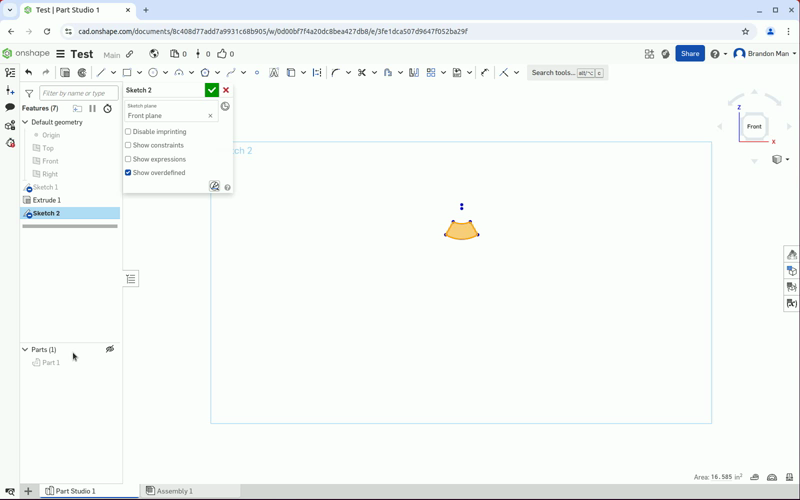
key(shift+e)
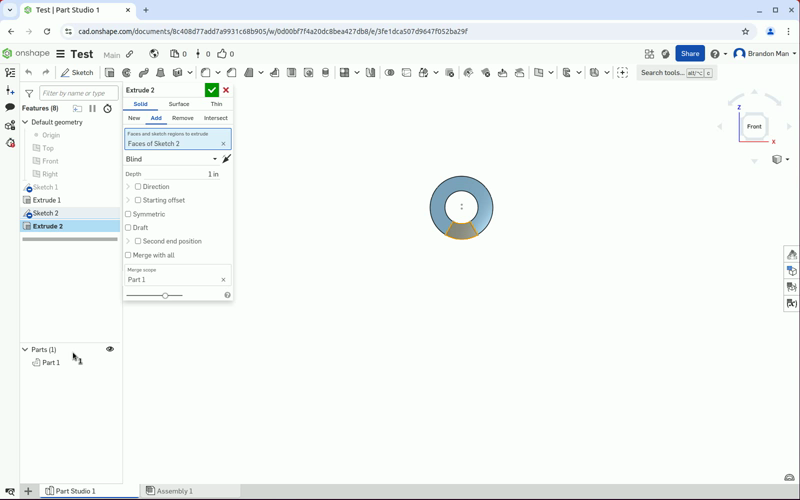
mouse_move(143, 106)
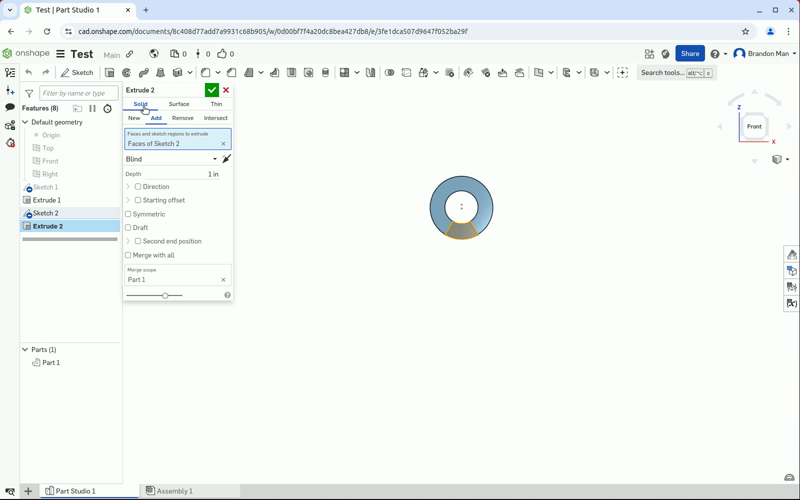
click(143, 106)
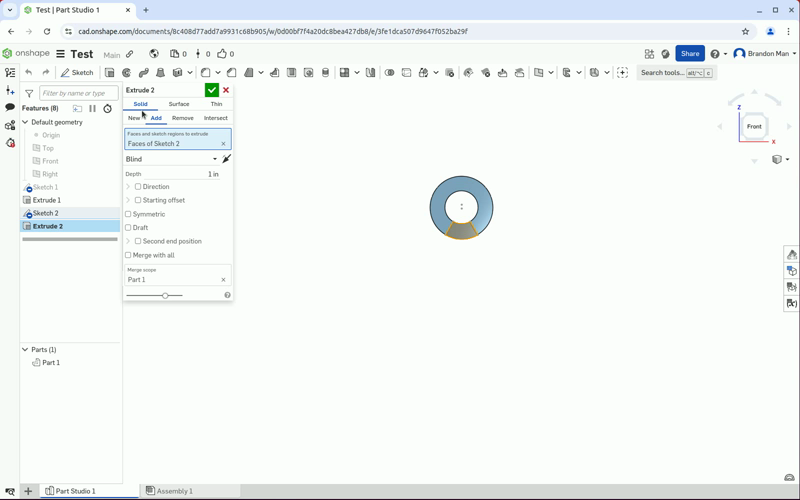
mouse_move(137, 120)
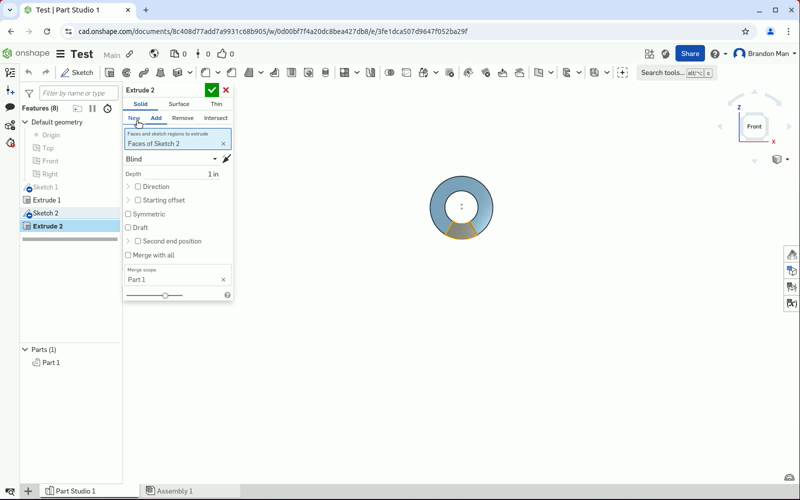
click(137, 120)
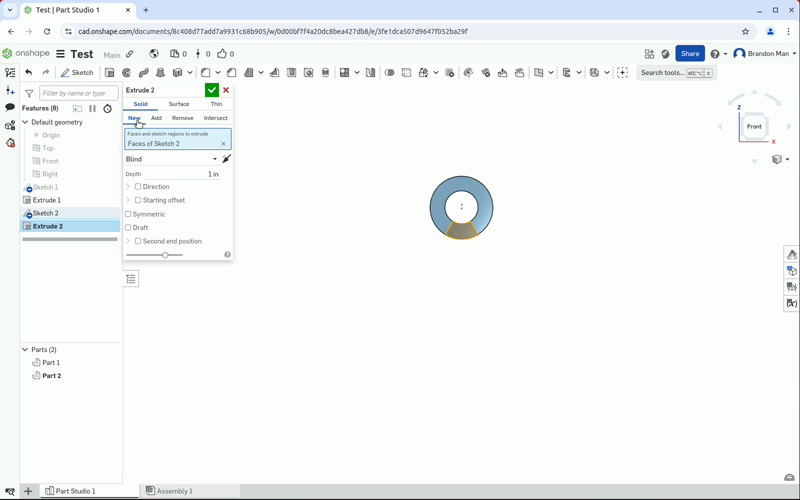
key(tab, 4)
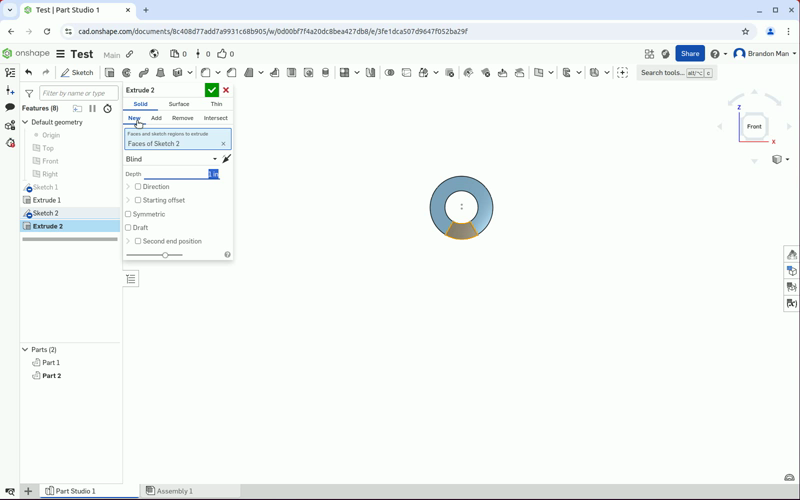
text(6.499)
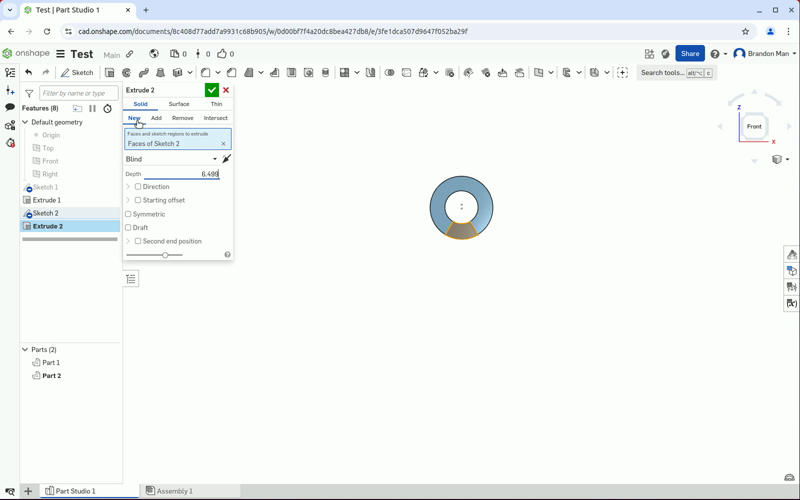
key(enter)
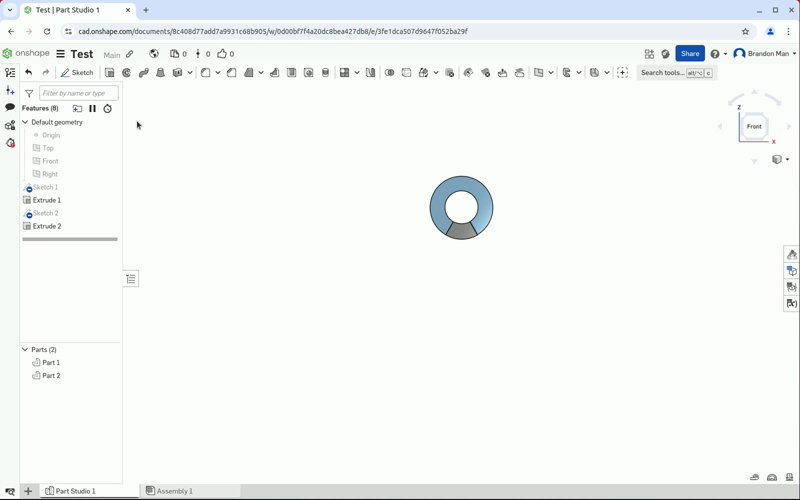
key(shift+h)
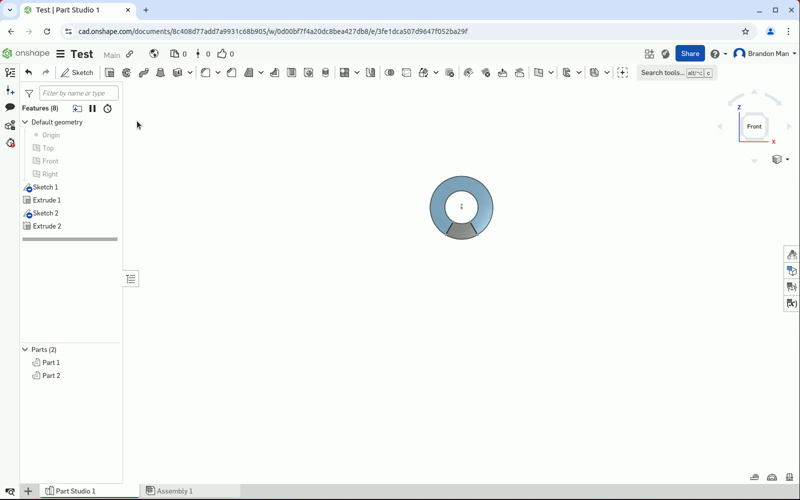
key(shift+h)
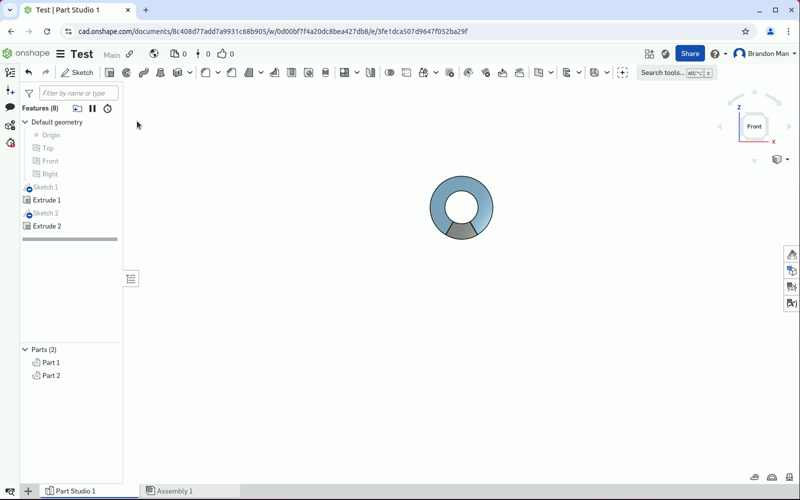
mouse_move(73, 189)
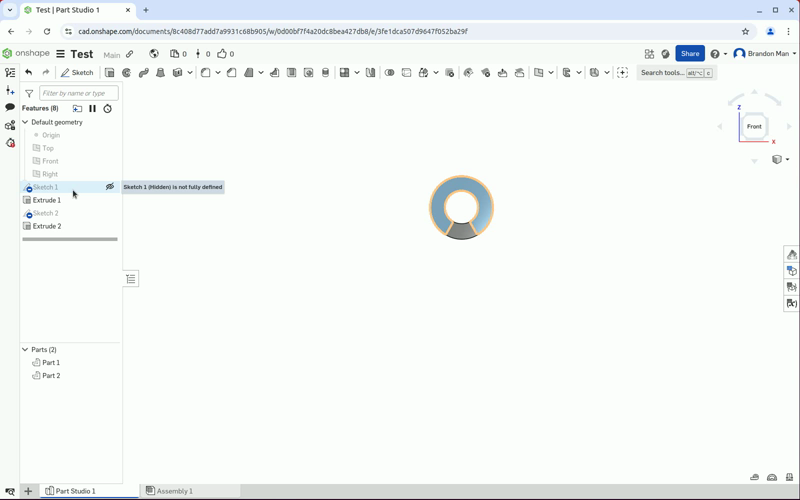
click(73, 189)
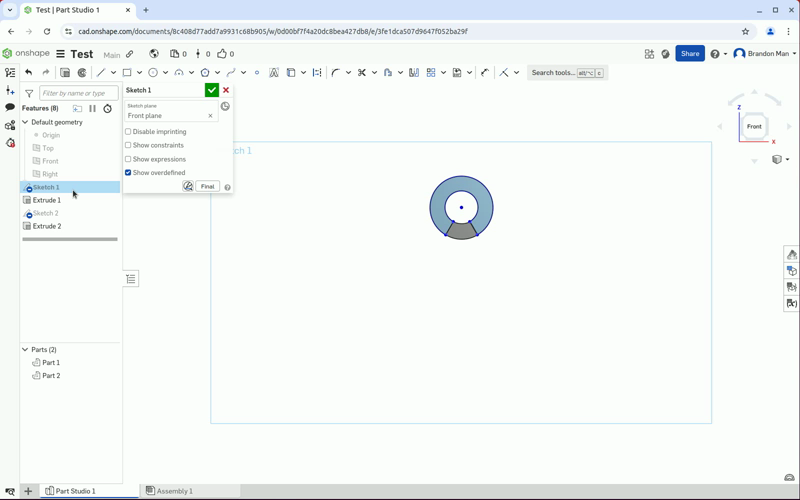
mouse_move(229, 92)
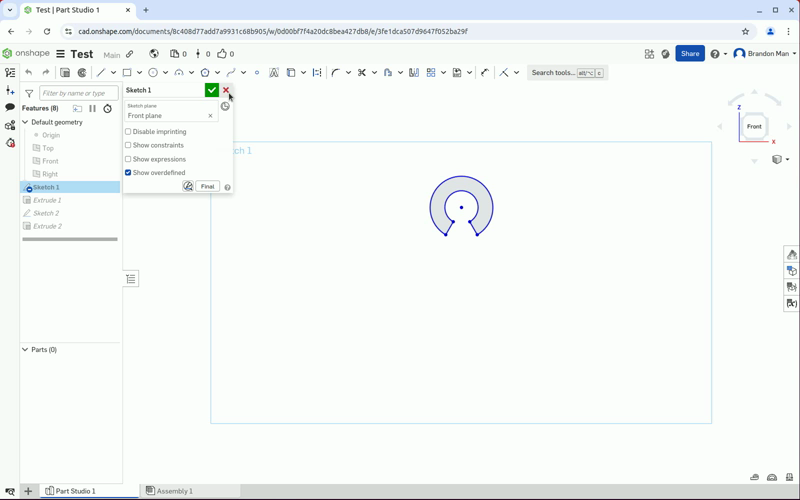
click(229, 92)
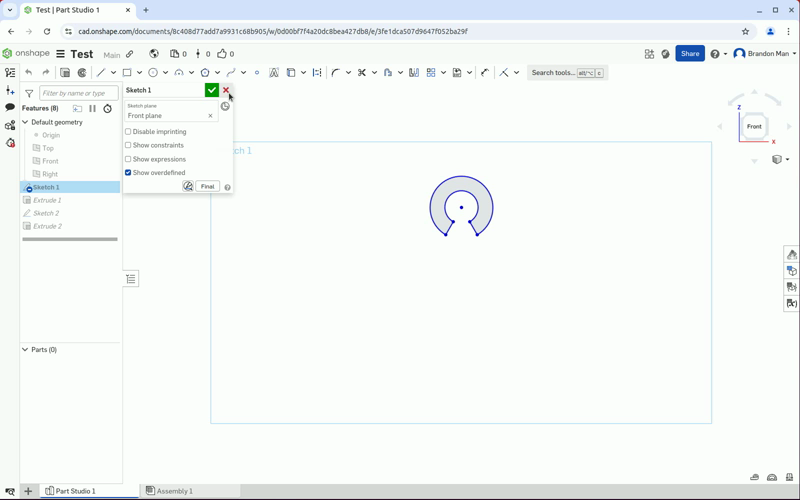
key(shift+s)
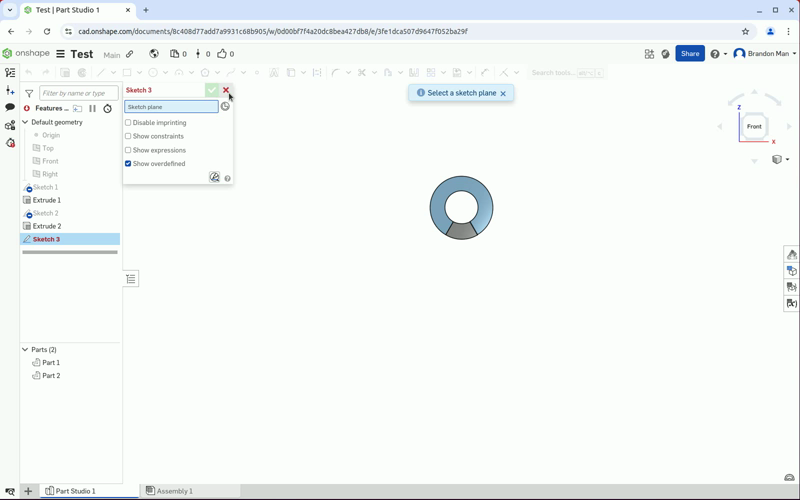
mouse_move(73, 163)
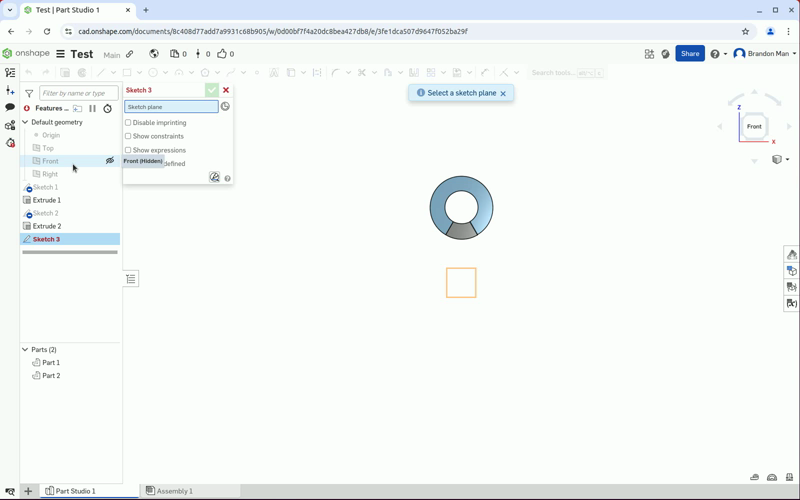
click(73, 163)
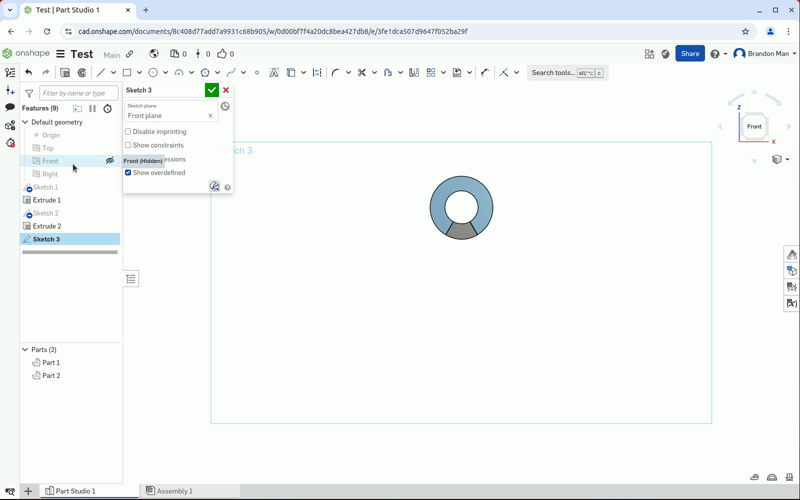
mouse_move(73, 352)
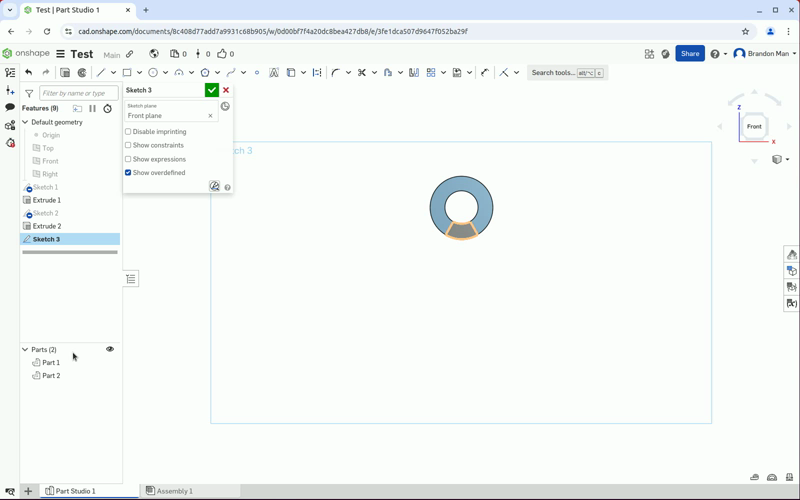
key(y)
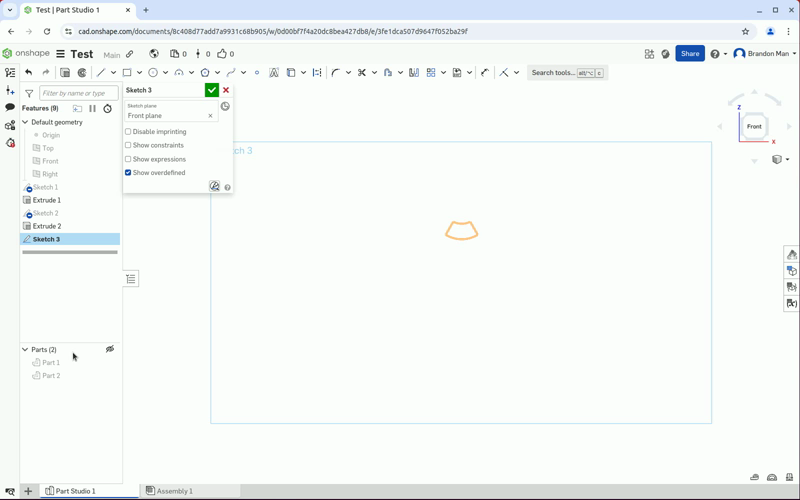
key(a)
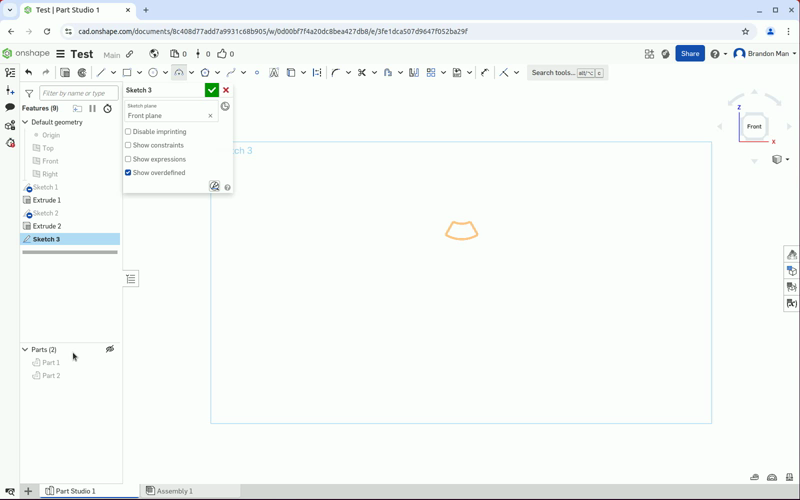
key_down(shift)
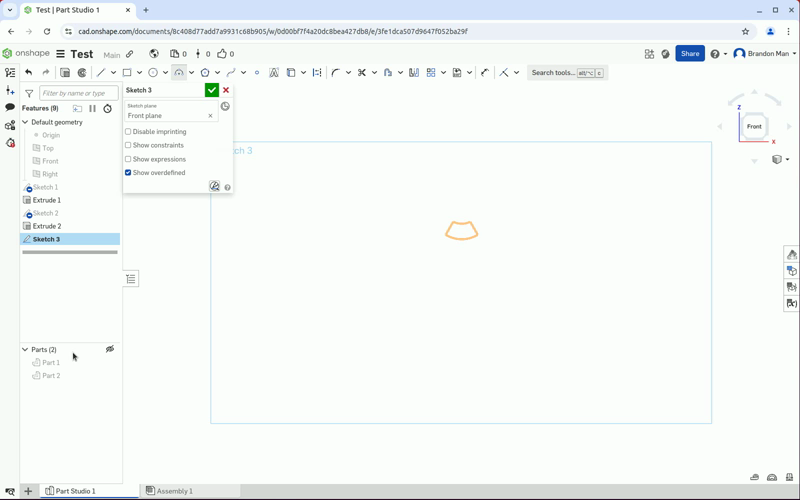
mouse_move(397, 316)
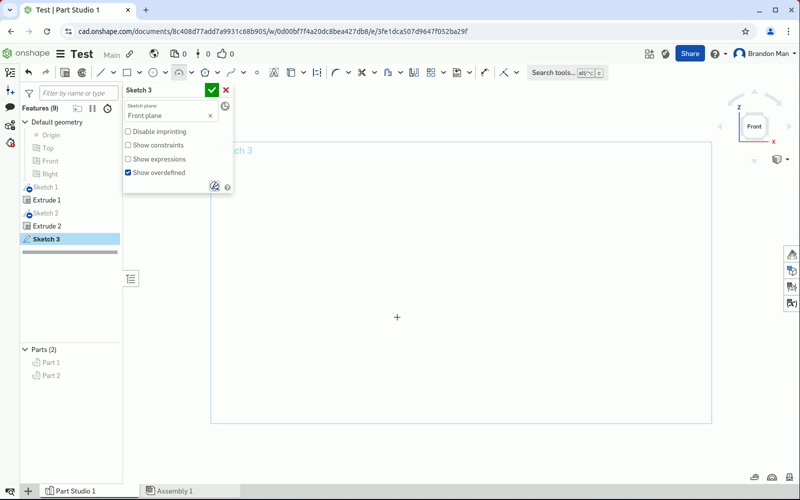
click(397, 316)
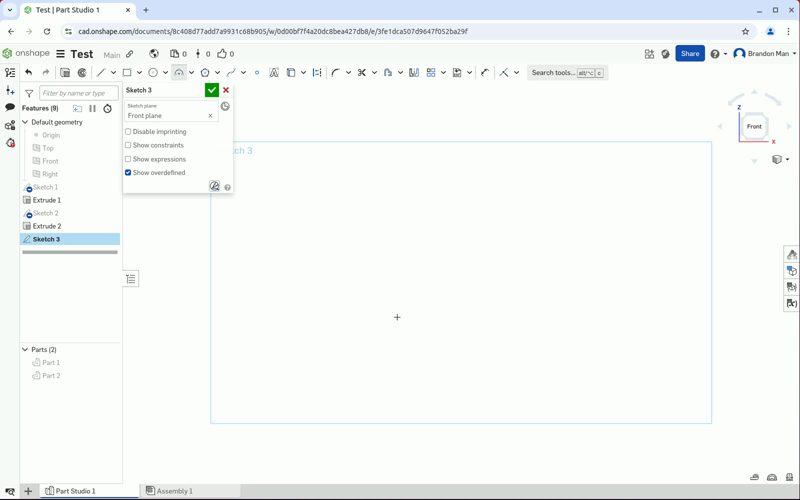
key_up(shift)
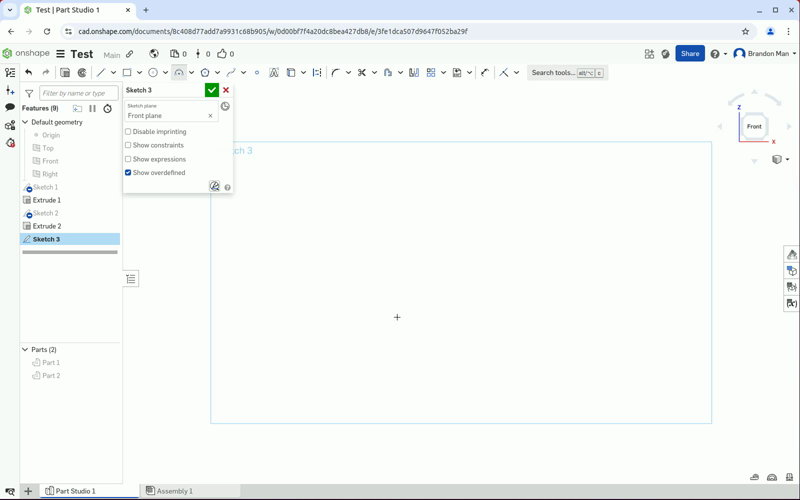
key_down(shift)
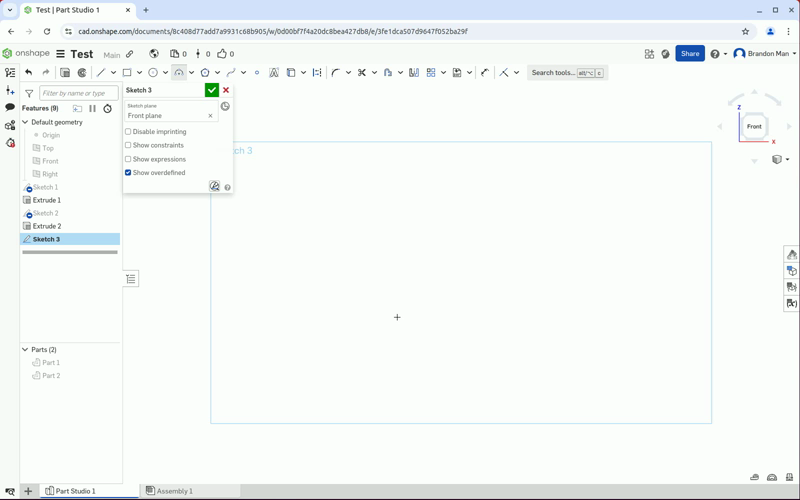
mouse_move(413, 344)
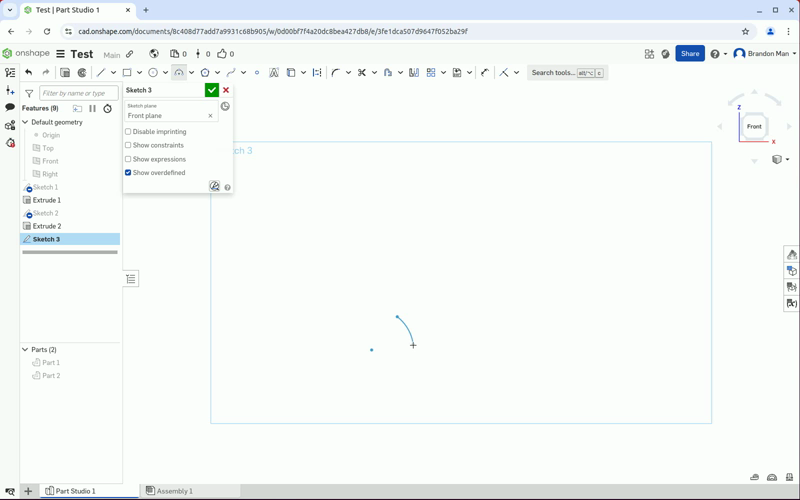
click(413, 344)
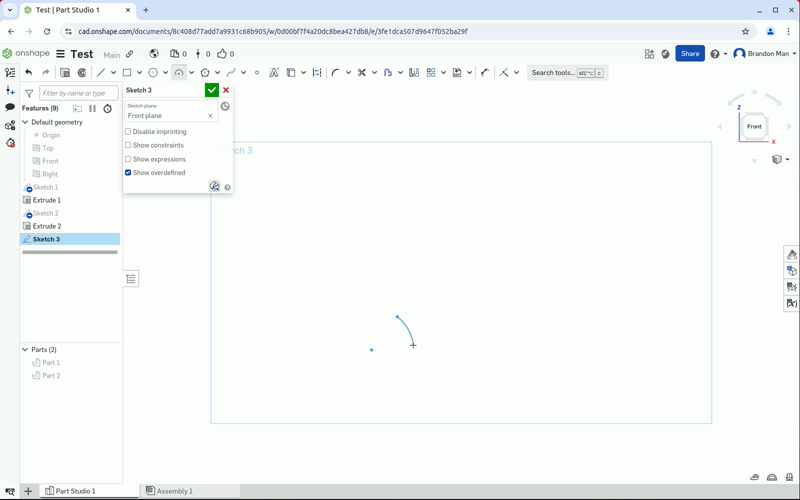
mouse_move(409, 328)
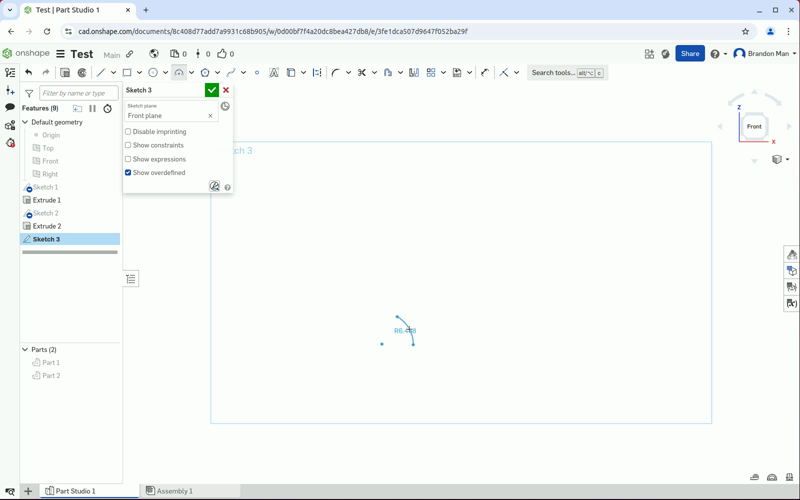
click(409, 328)
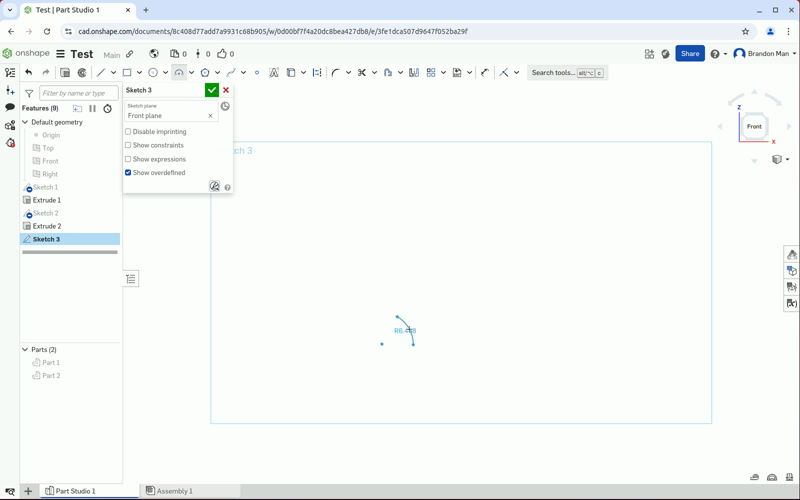
key_up(shift)
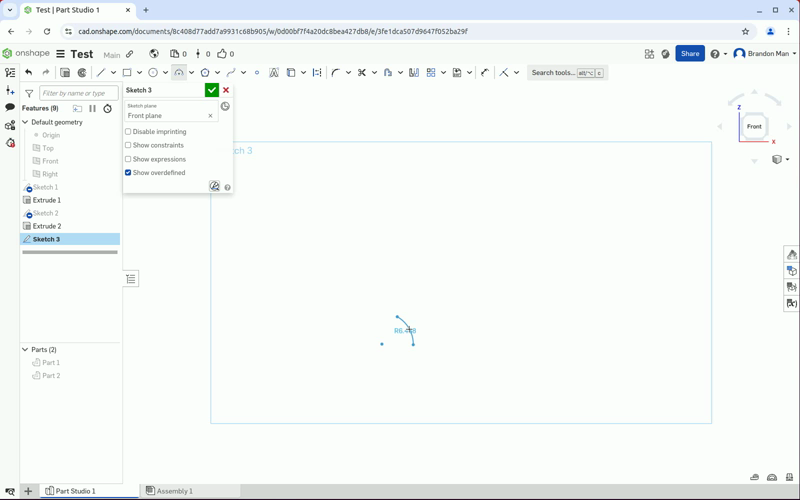
key(esc)
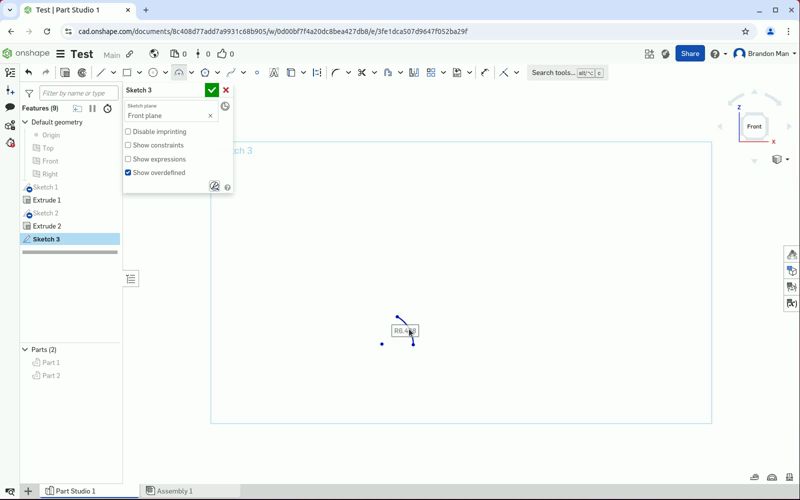
key(l)
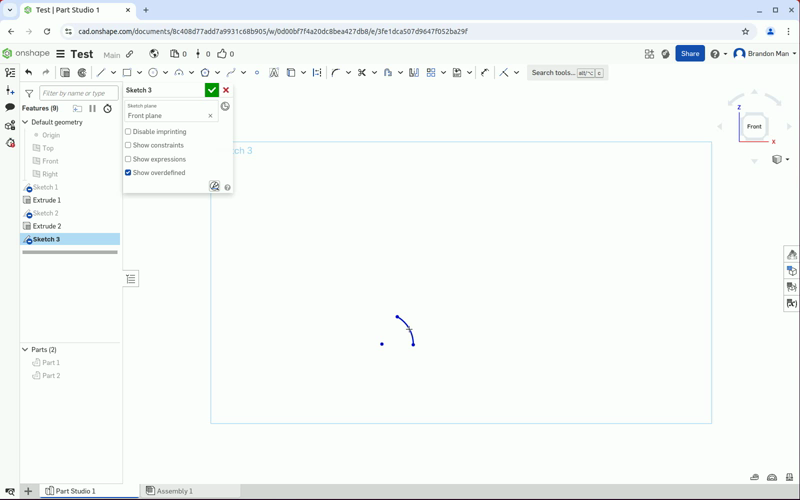
mouse_move(413, 344)
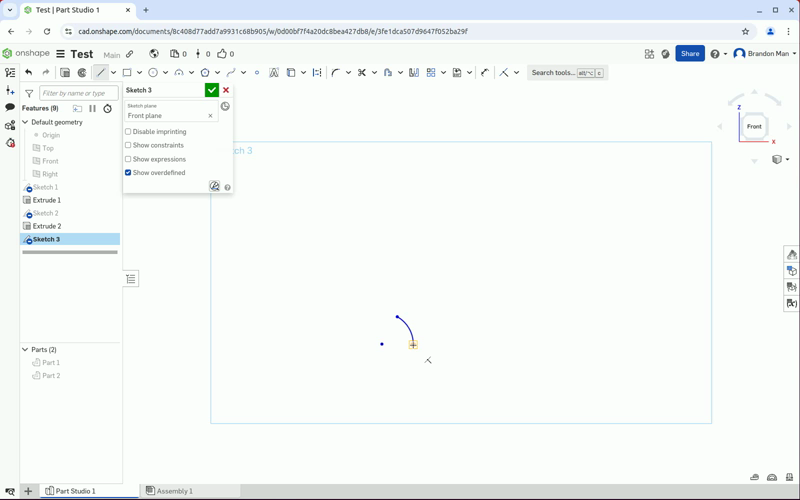
click(413, 344)
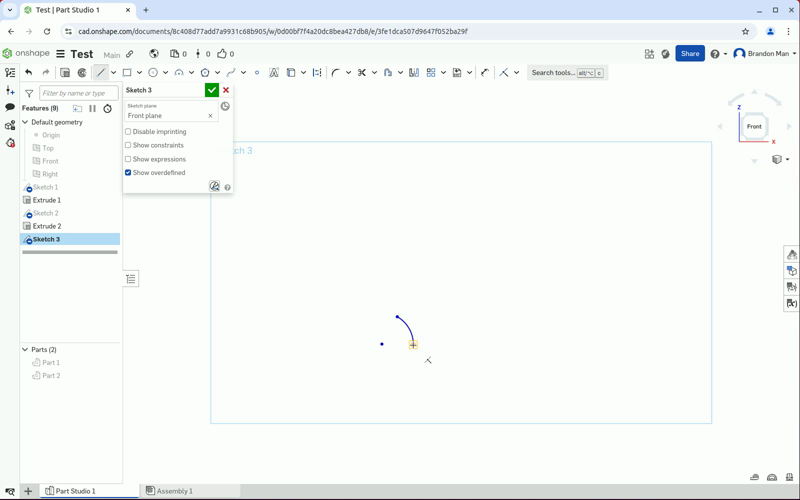
key_down(shift)
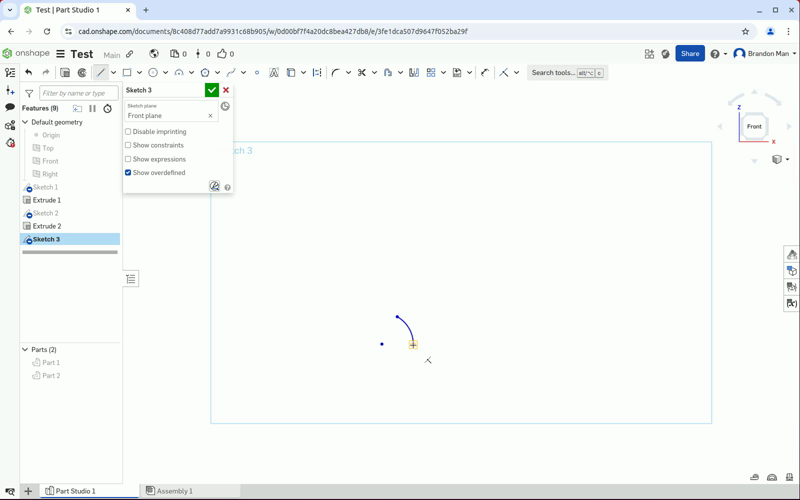
mouse_move(505, 344)
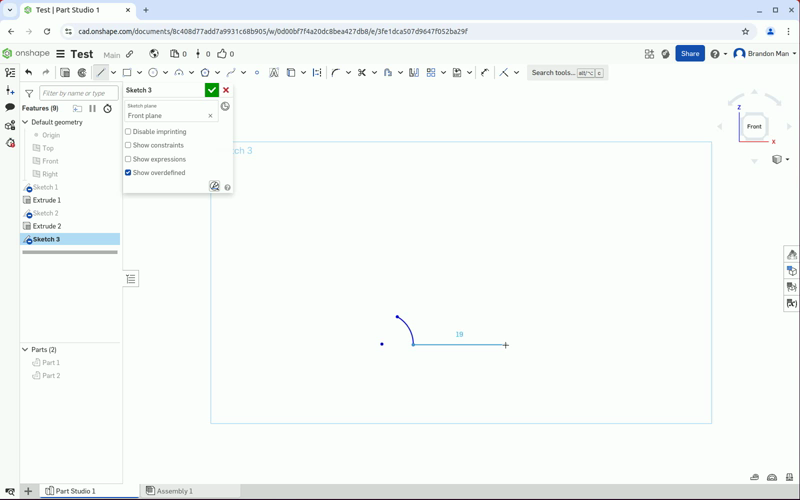
click(505, 344)
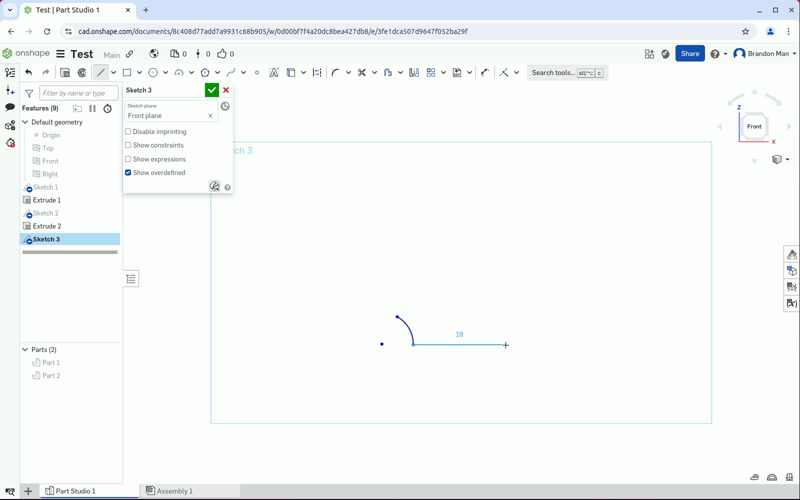
key_up(shift)
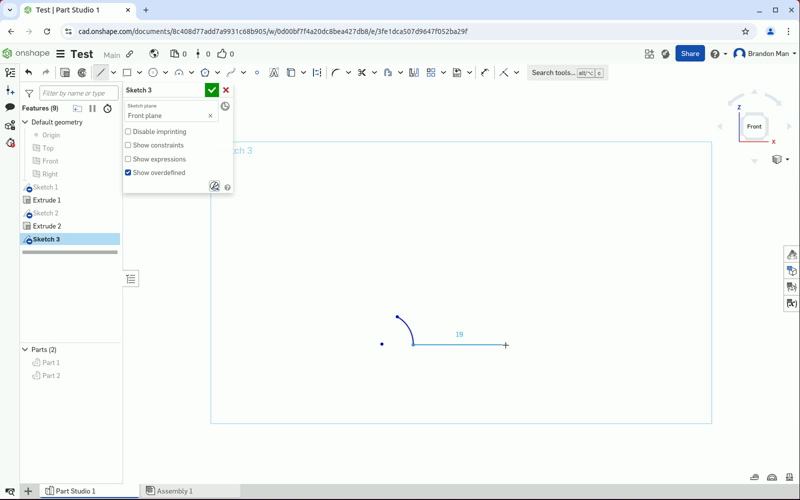
key(esc)
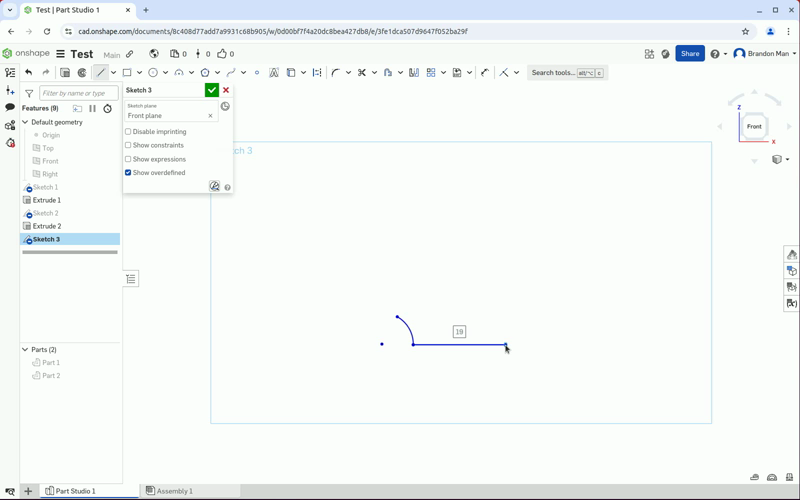
key(a)
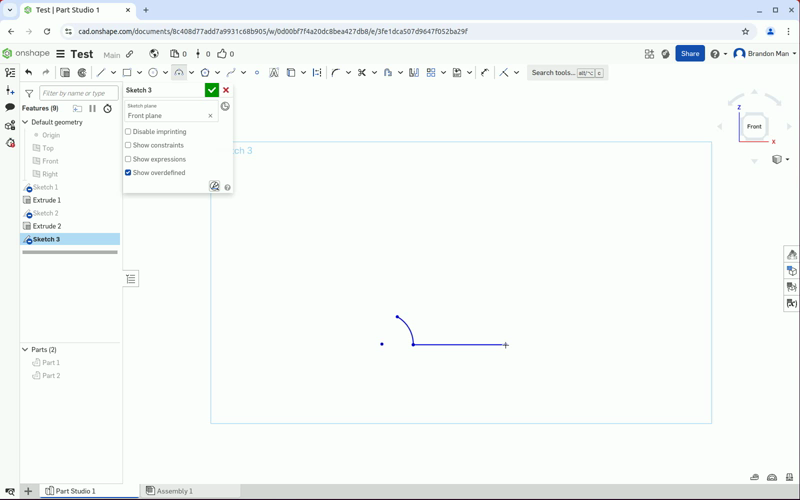
mouse_move(505, 344)
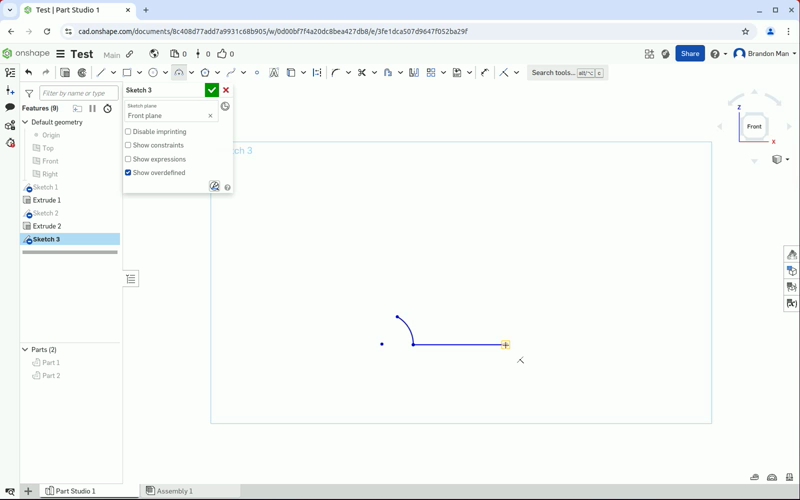
click(505, 344)
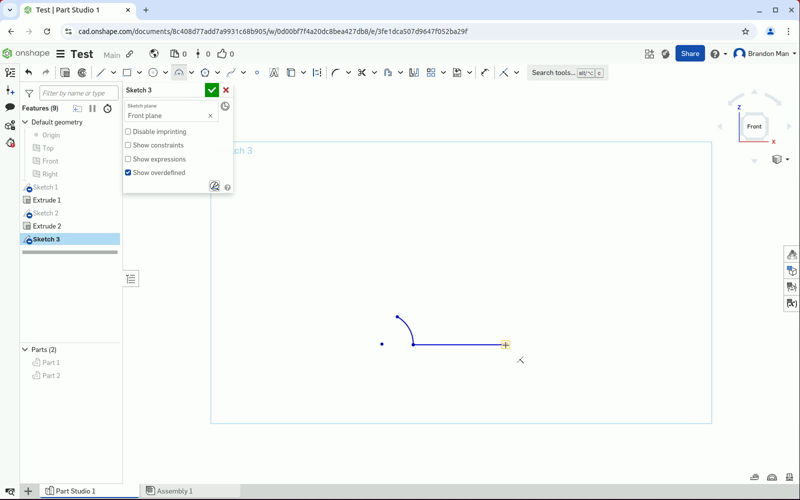
key_down(shift)
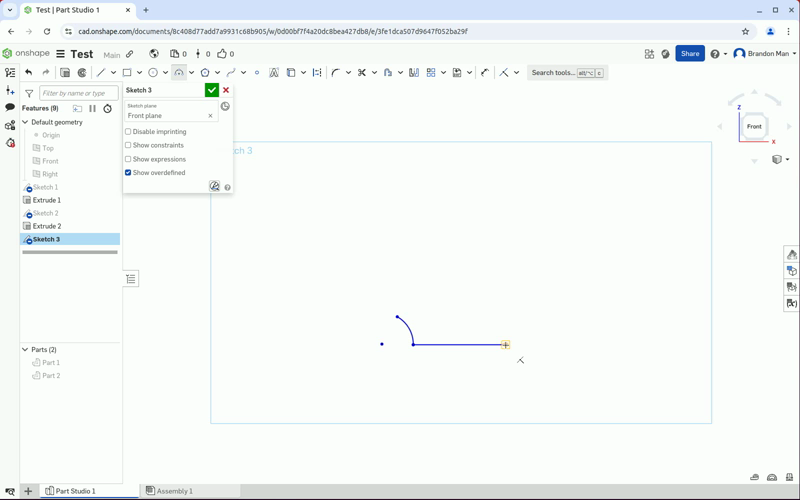
mouse_move(522, 317)
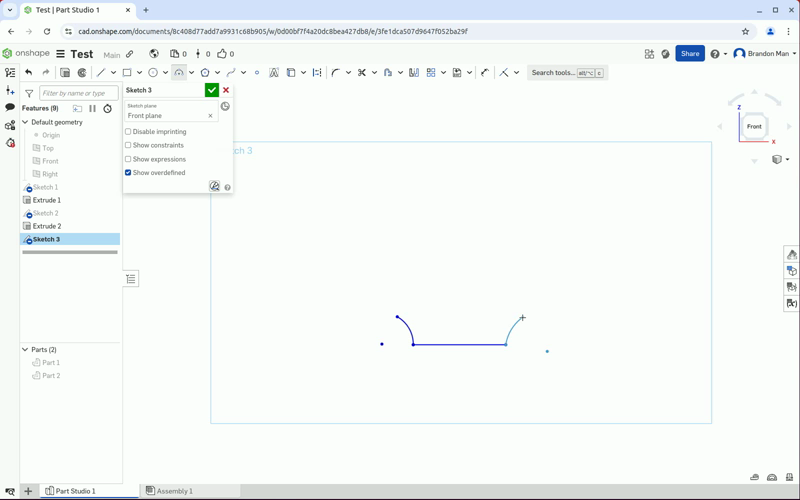
click(522, 317)
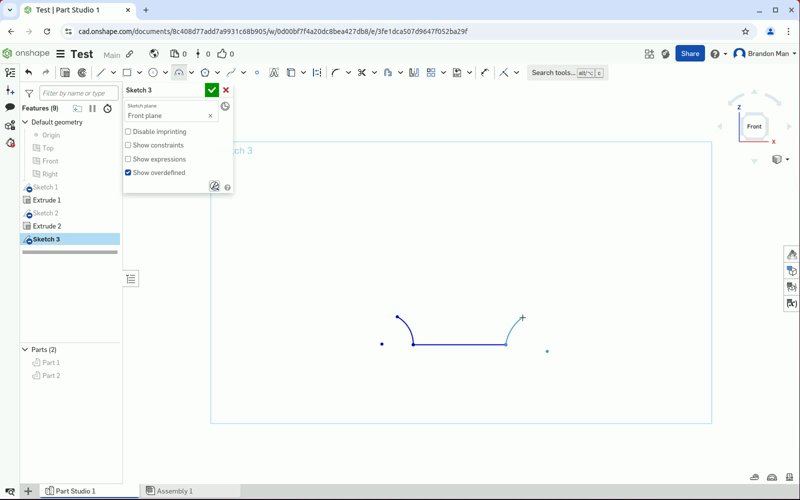
mouse_move(510, 328)
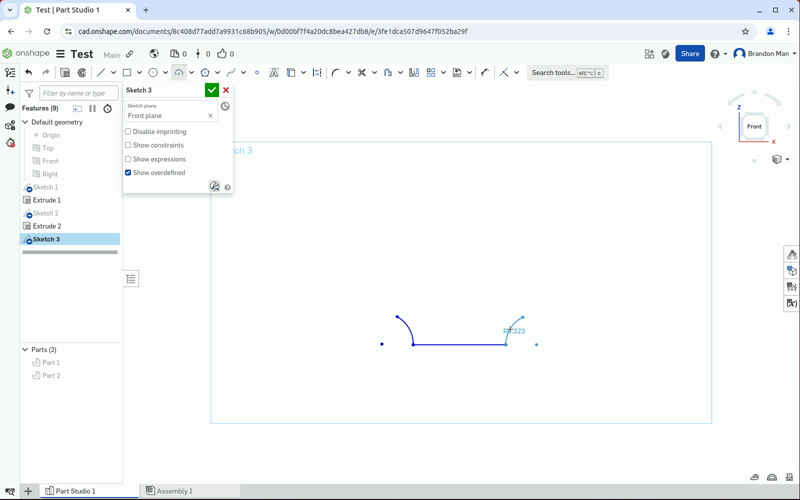
click(510, 328)
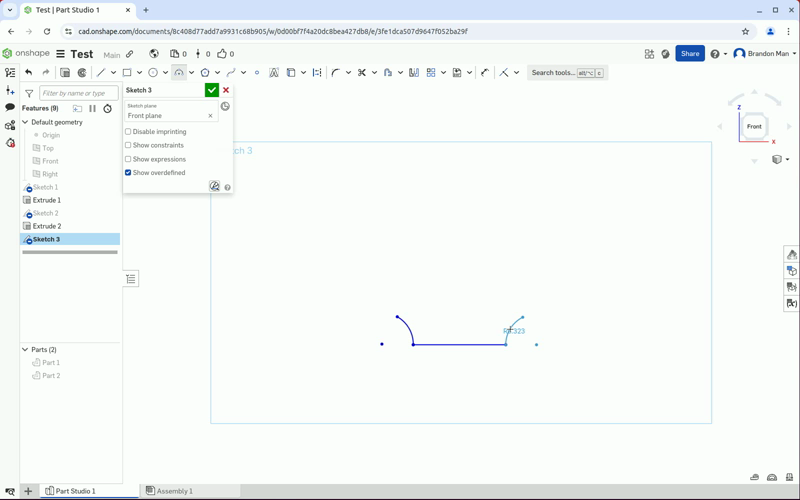
key_up(shift)
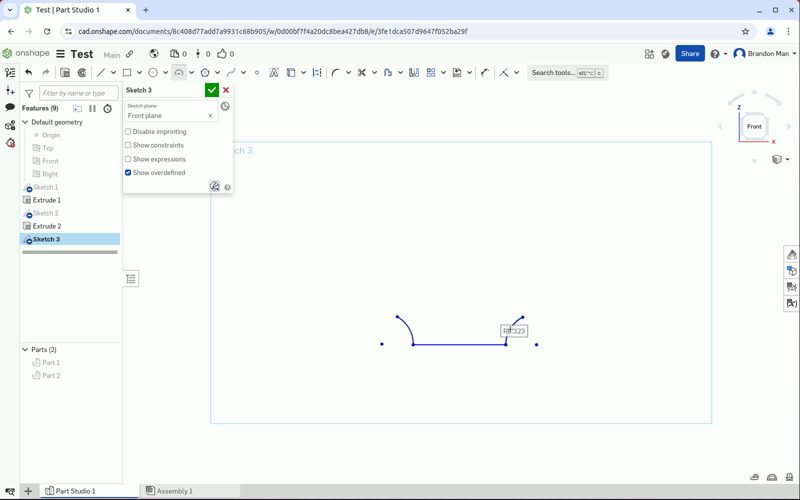
key(esc)
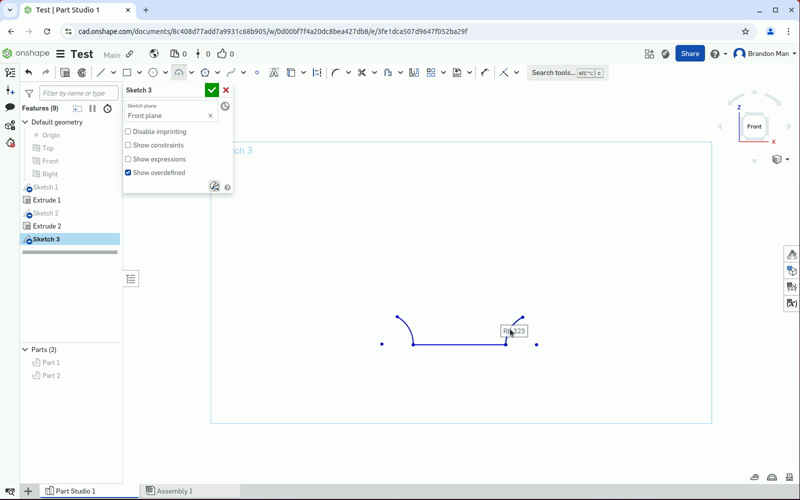
key(l)
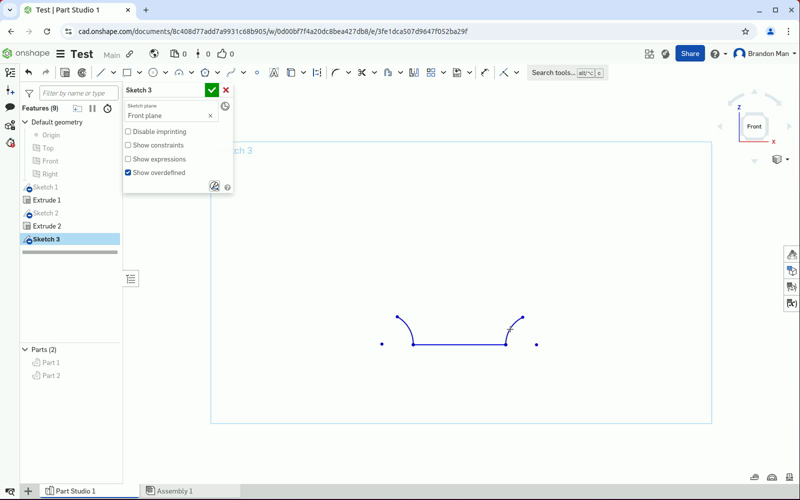
mouse_move(522, 317)
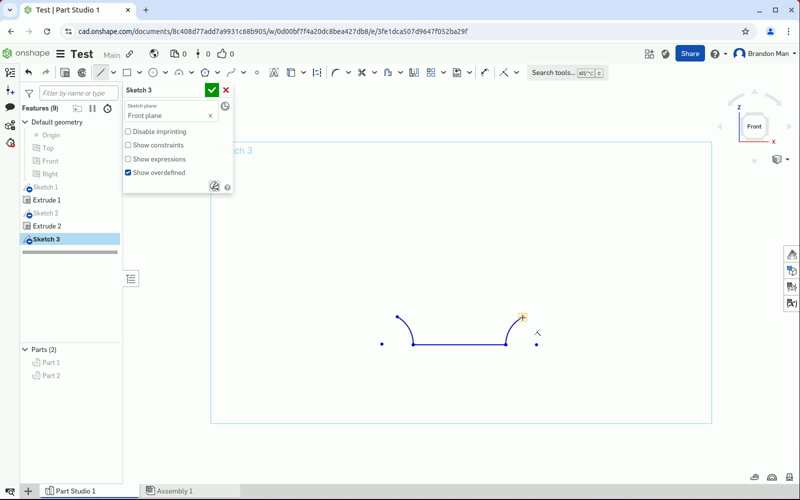
click(522, 317)
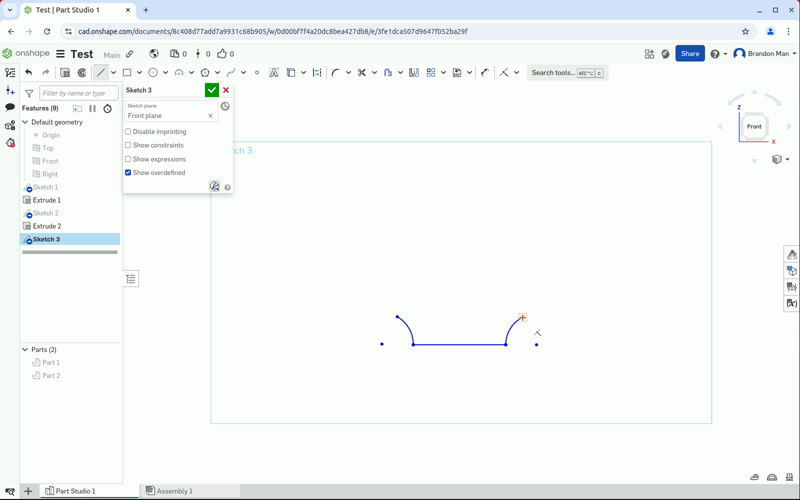
key_down(shift)
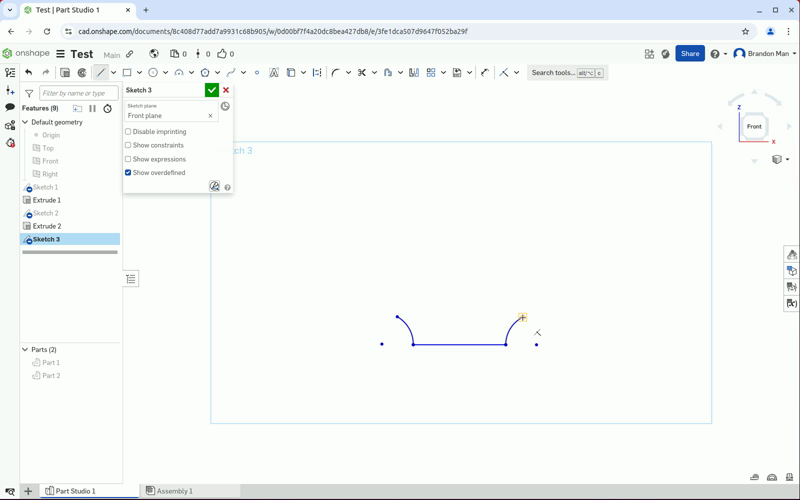
mouse_move(475, 235)
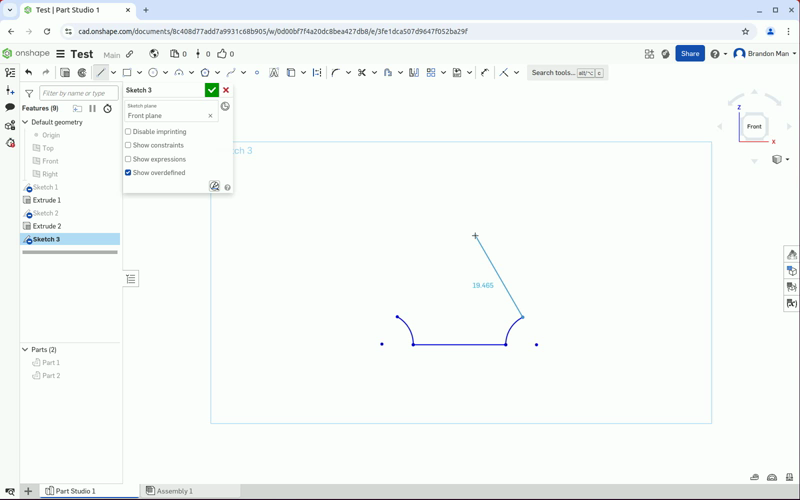
click(475, 235)
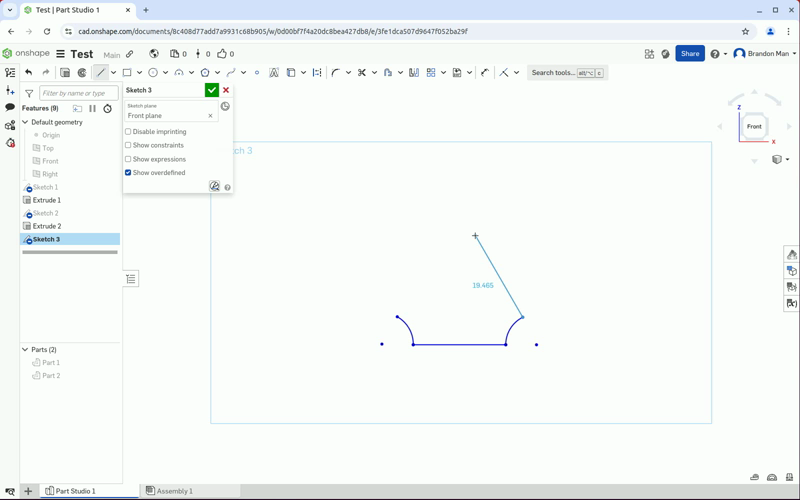
key_up(shift)
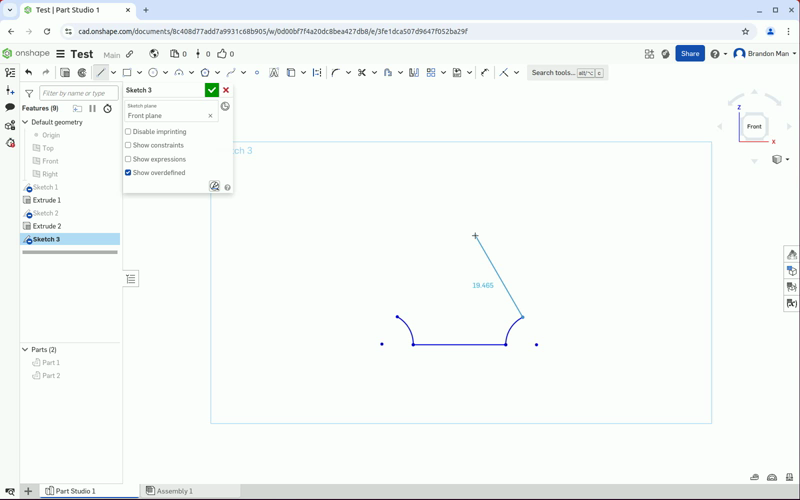
key(esc)
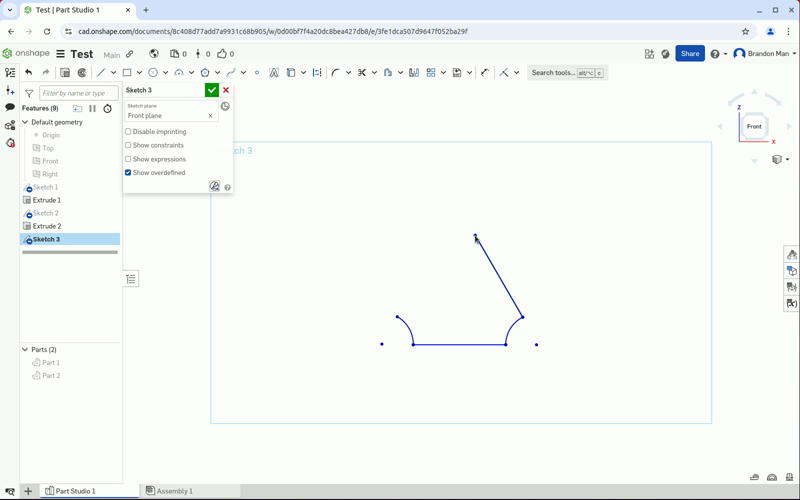
key(a)
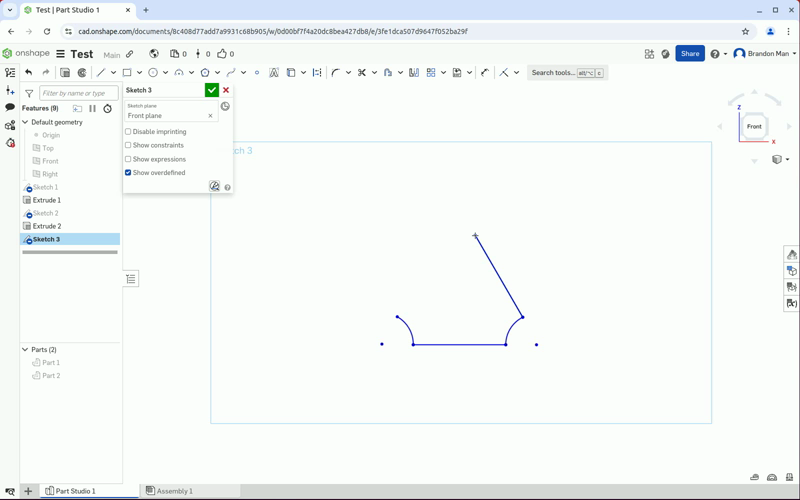
mouse_move(475, 235)
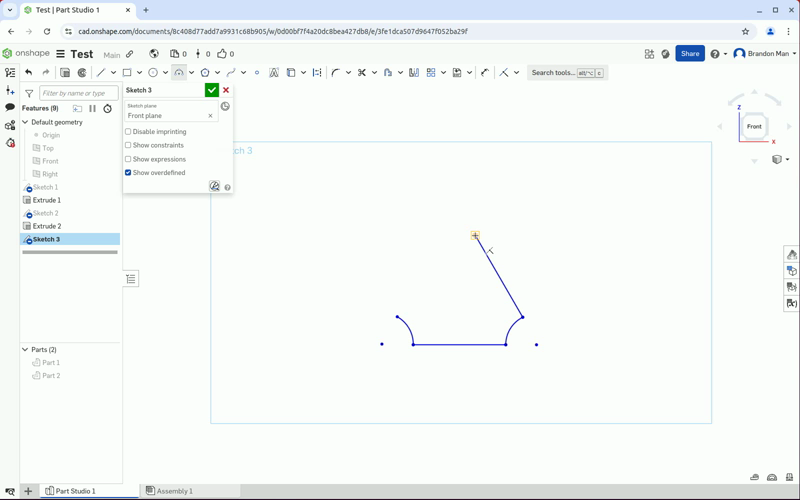
click(475, 235)
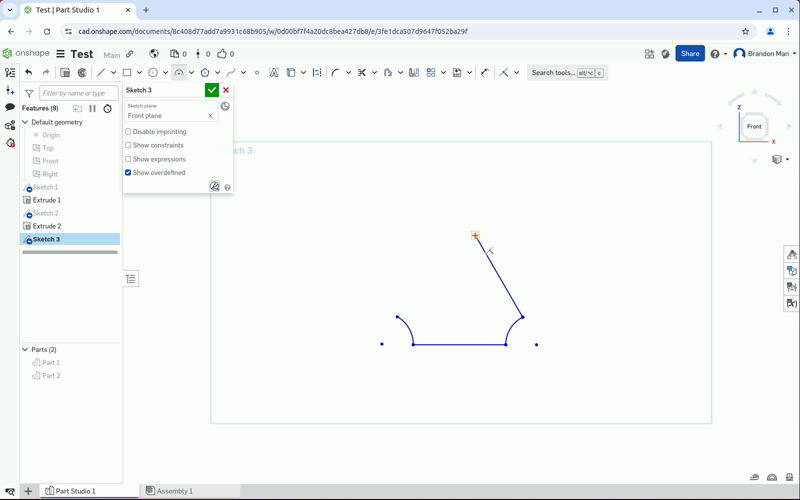
key_down(shift)
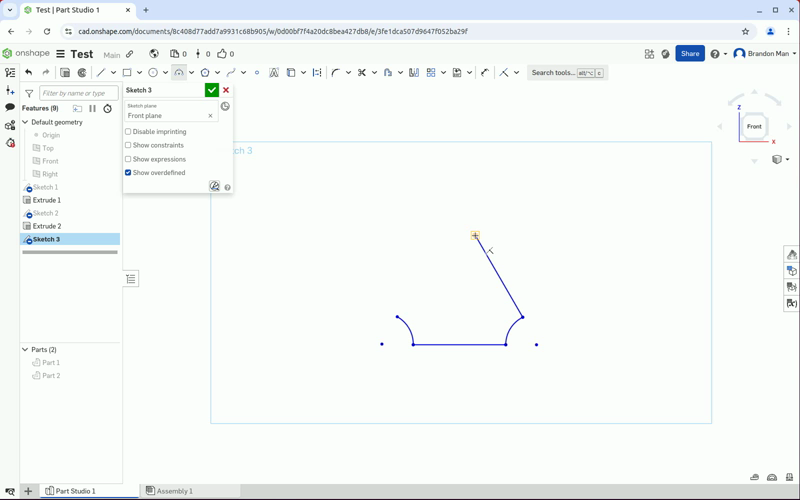
mouse_move(444, 235)
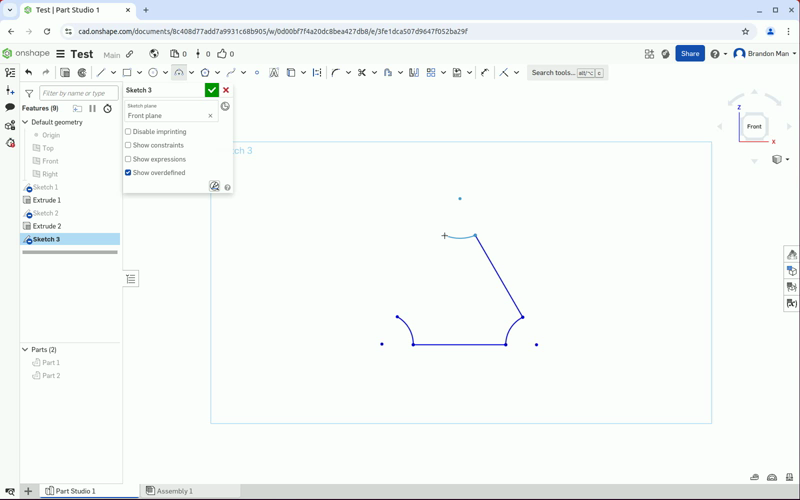
click(444, 235)
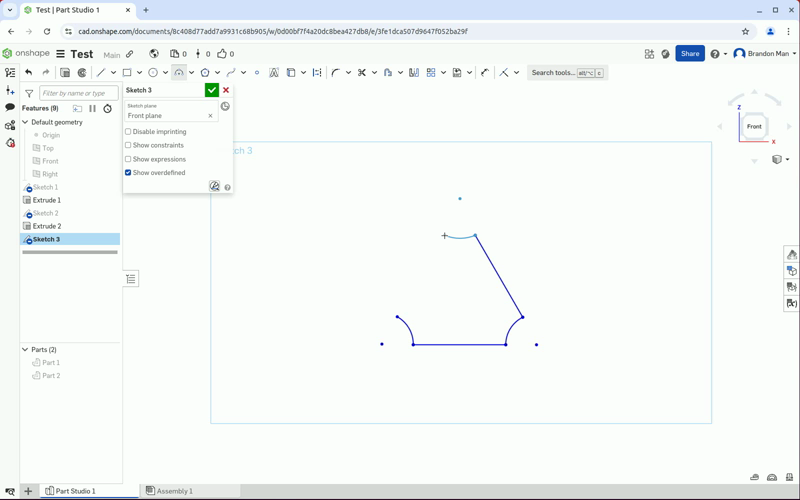
mouse_move(460, 239)
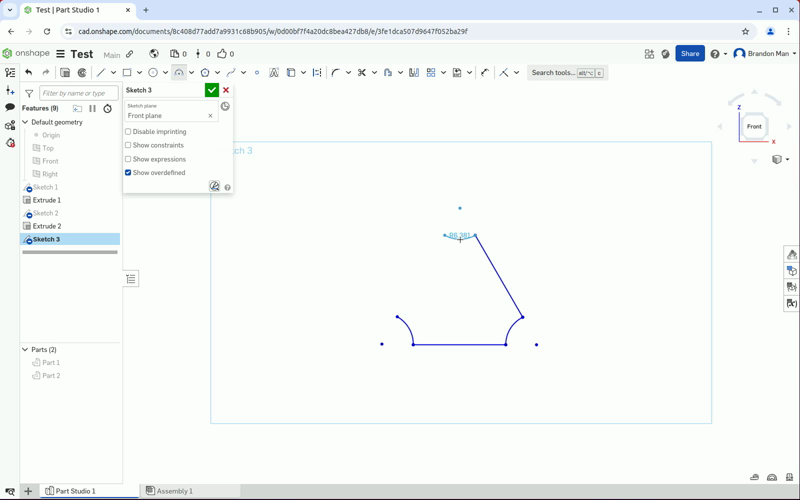
click(460, 239)
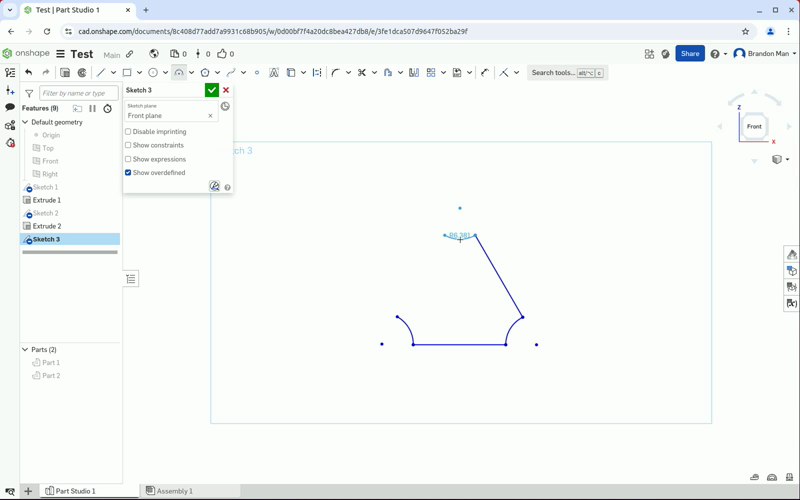
key_up(shift)
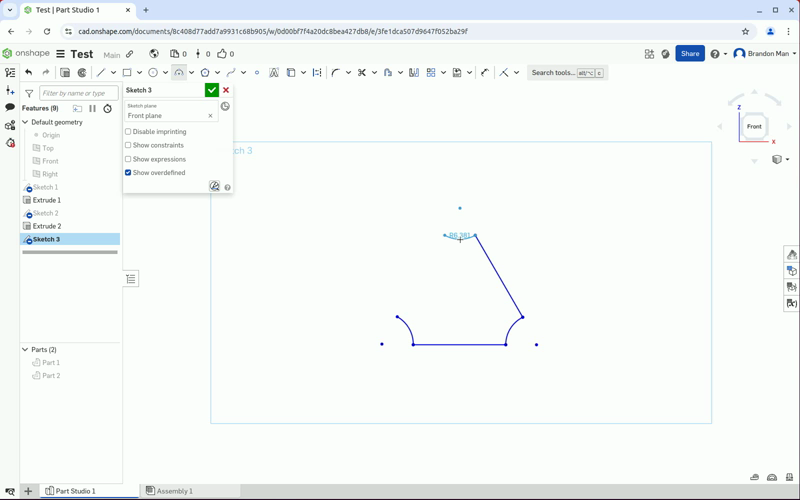
key(esc)
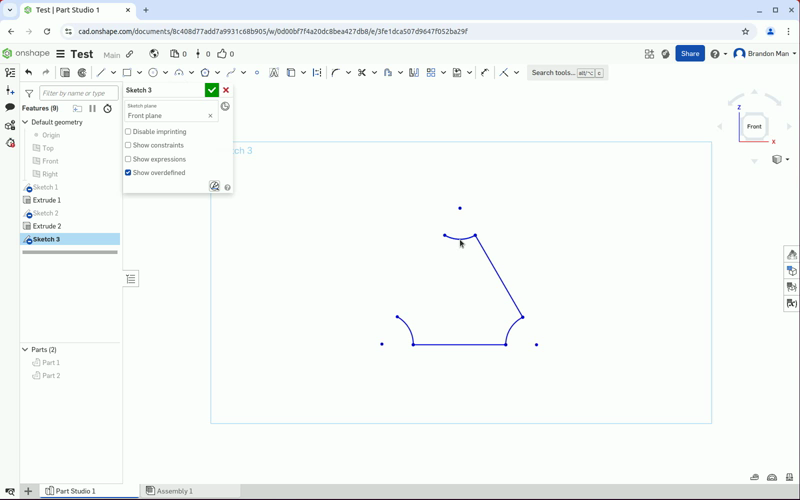
key(l)
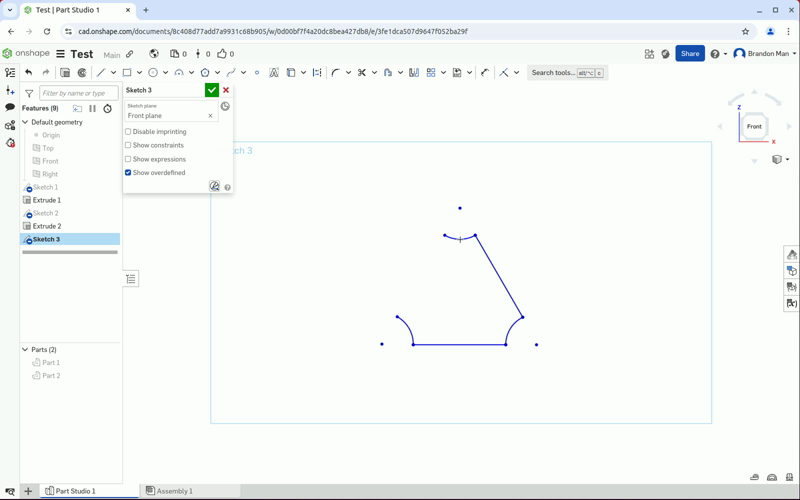
mouse_move(444, 235)
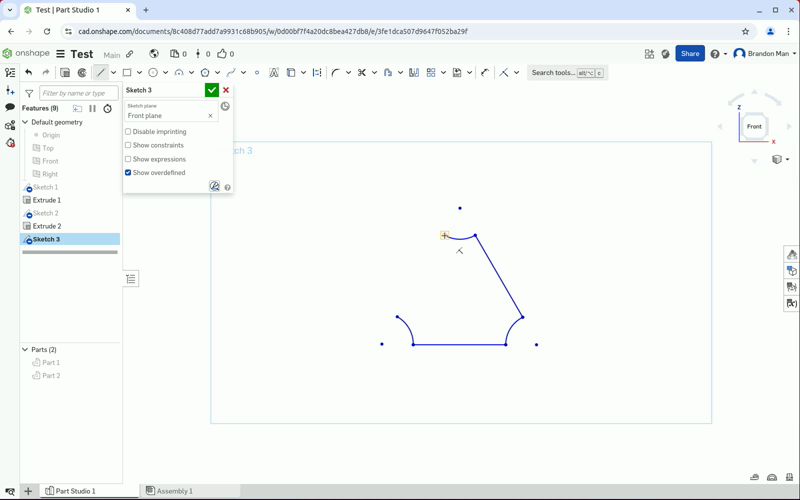
click(444, 235)
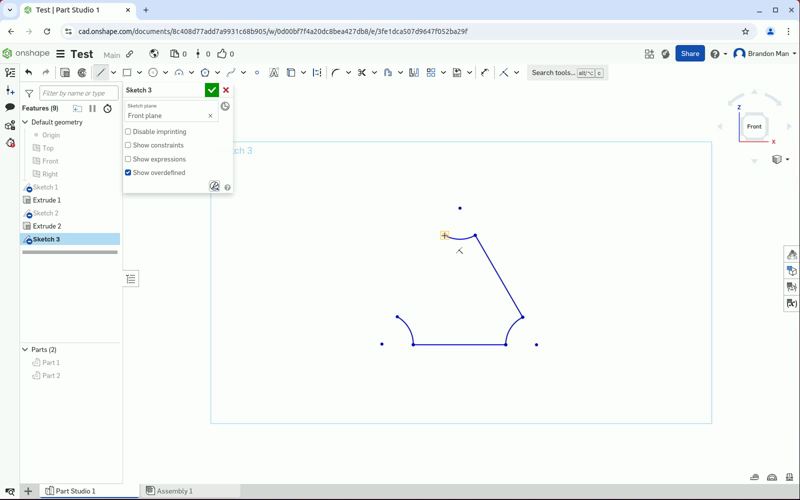
key_down(shift)
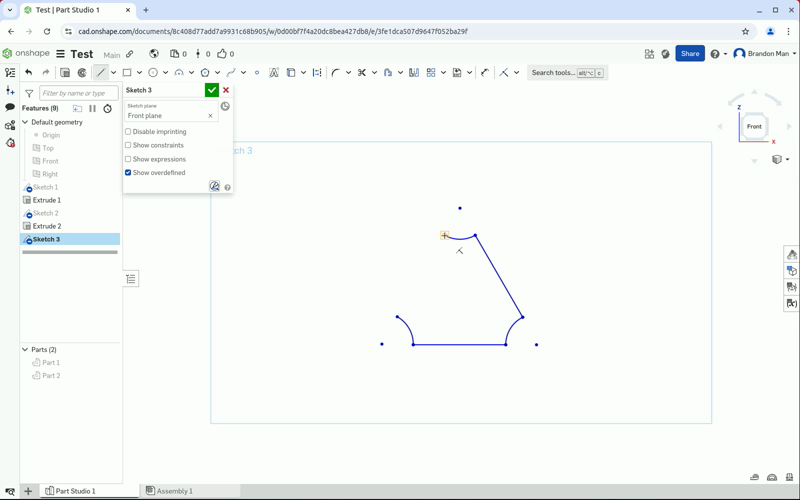
mouse_move(397, 316)
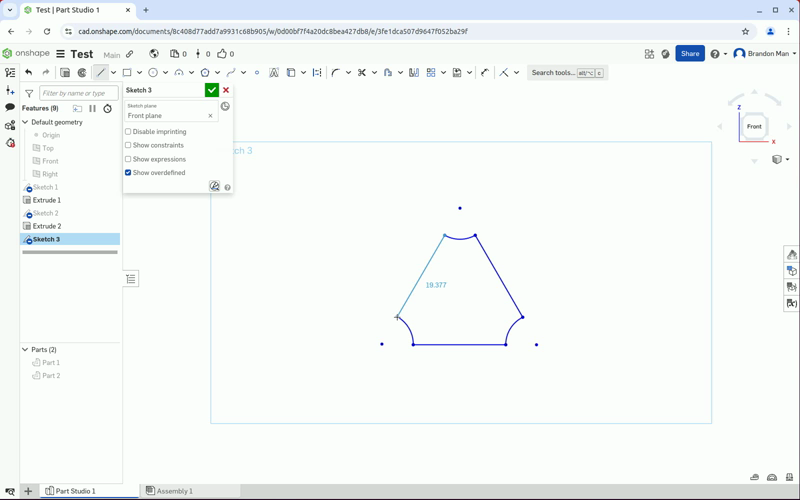
key_up(shift)
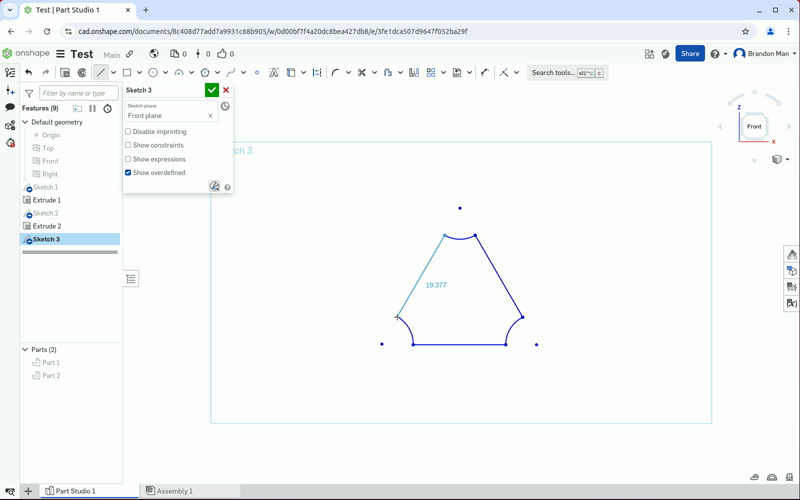
click(397, 316)
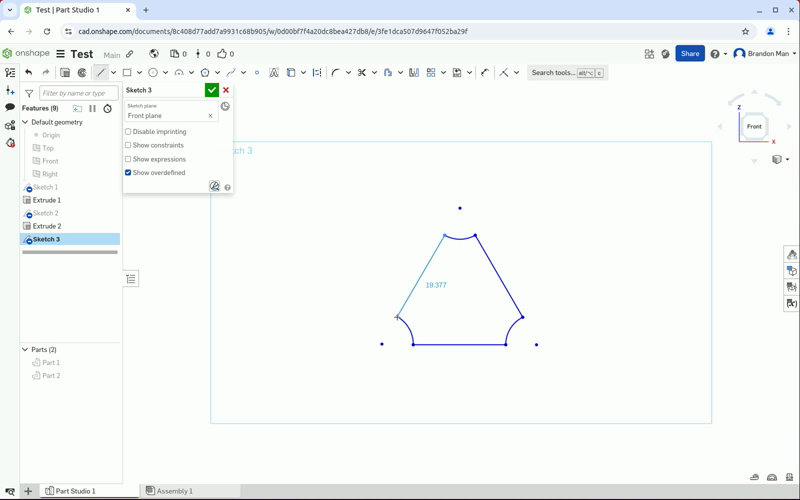
key(esc)
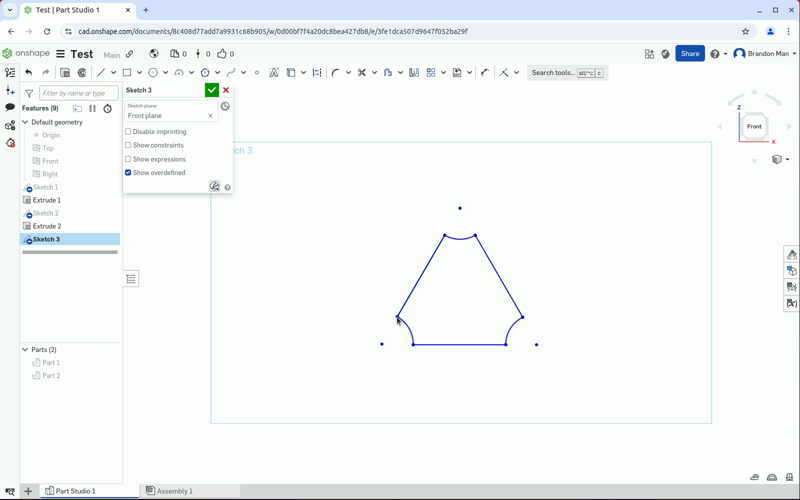
key(c)
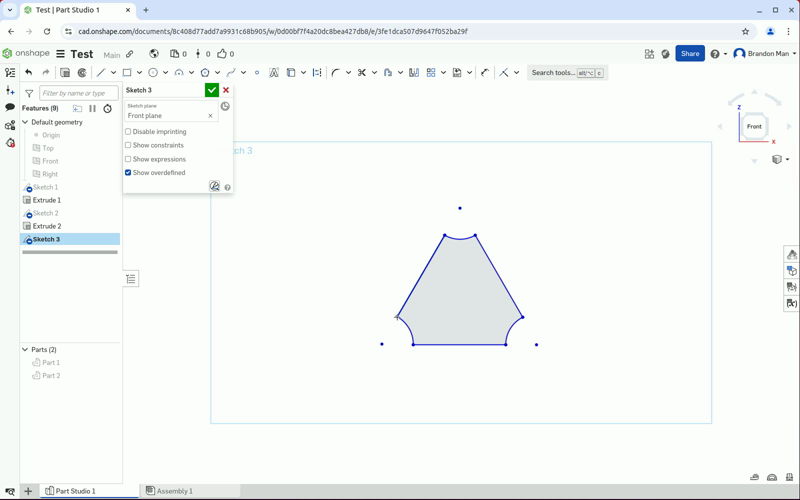
key_down(shift)
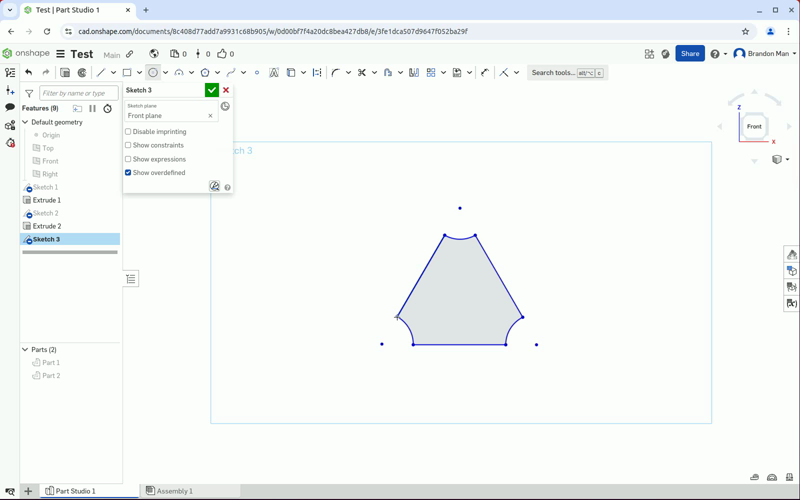
mouse_move(460, 282)
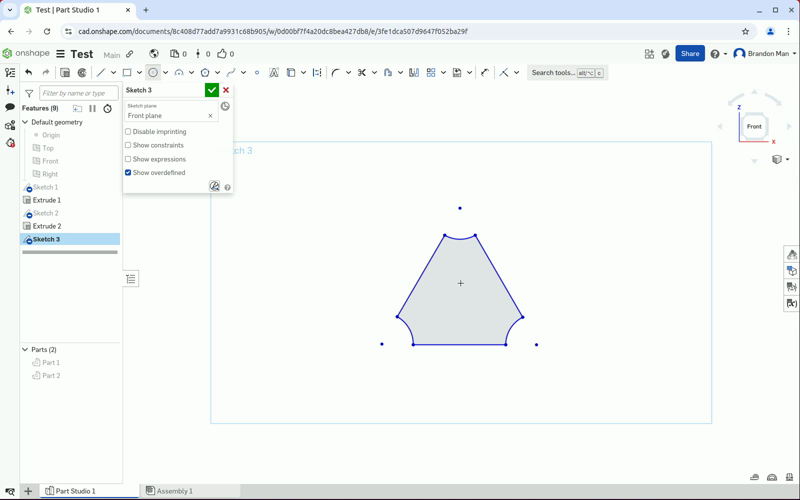
click(460, 282)
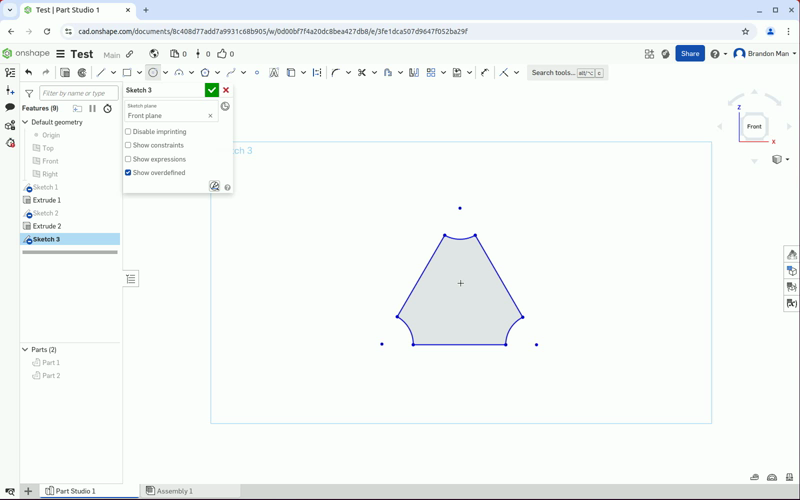
key_up(shift)
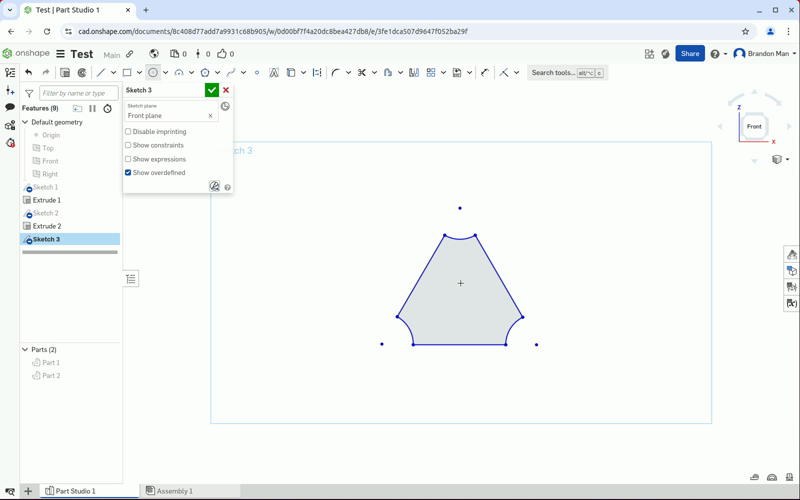
mouse_move(484, 282)
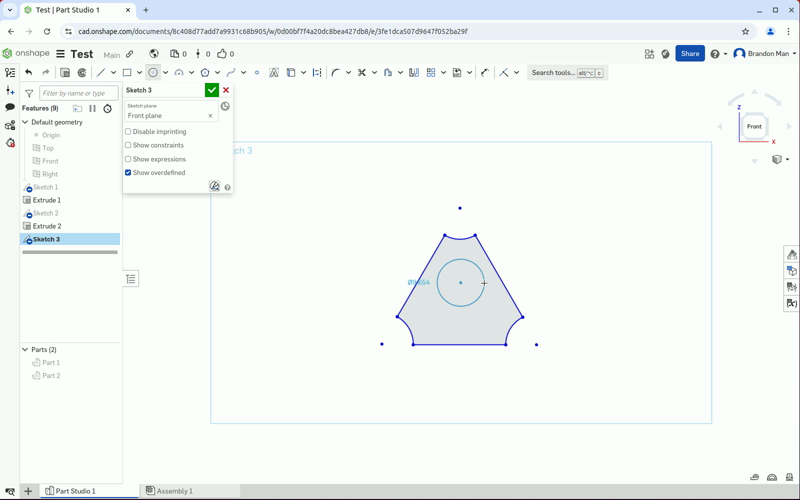
click(484, 282)
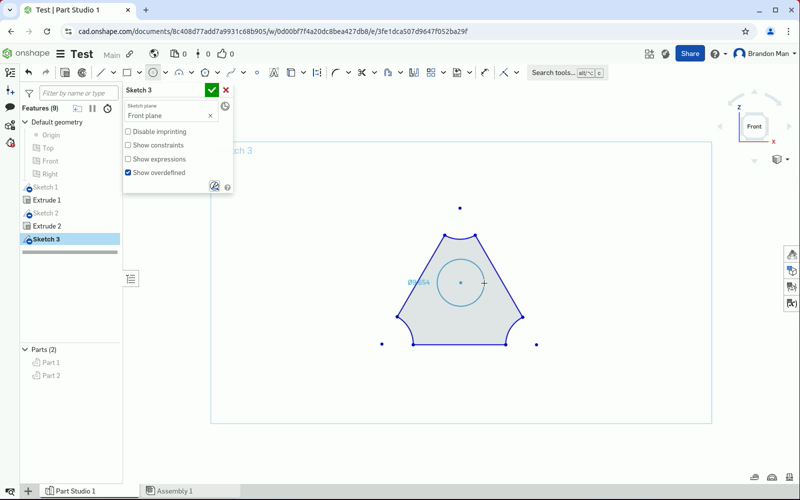
key(esc)
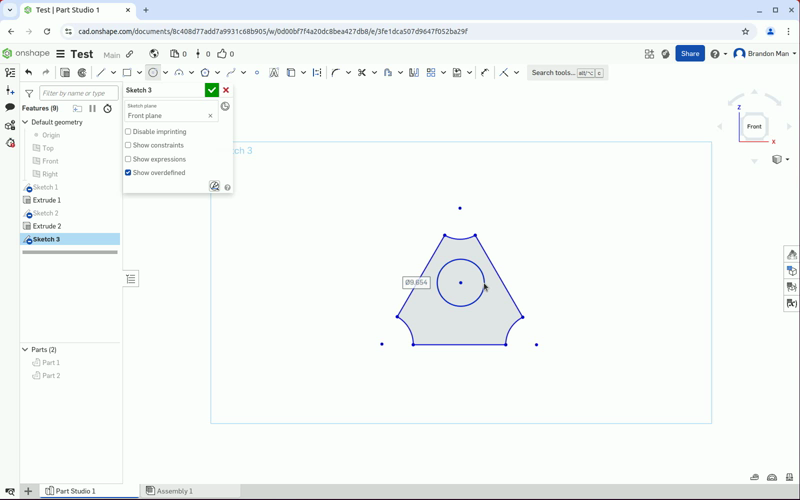
mouse_move(506, 301)
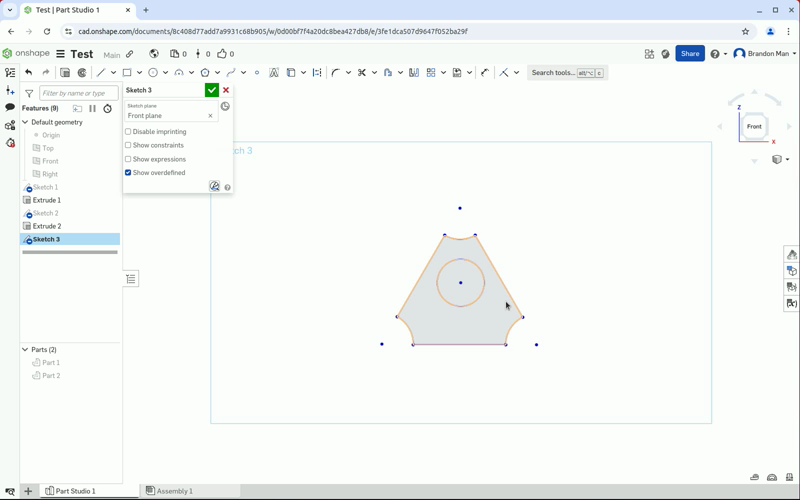
click(506, 301)
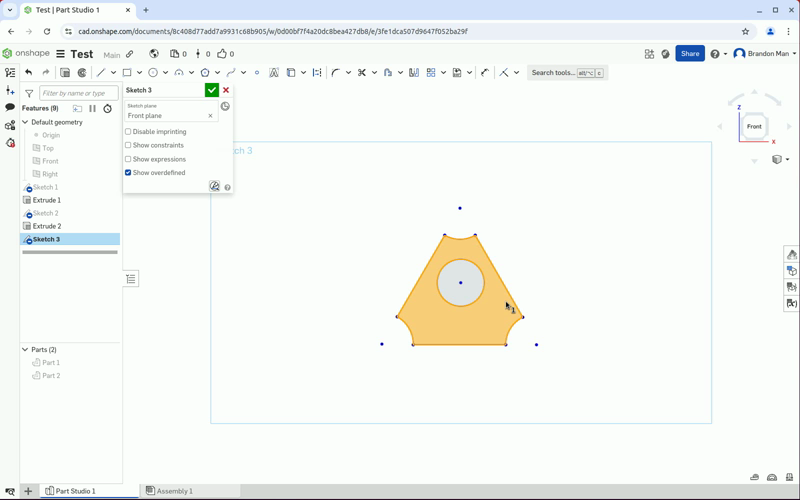
mouse_move(73, 352)
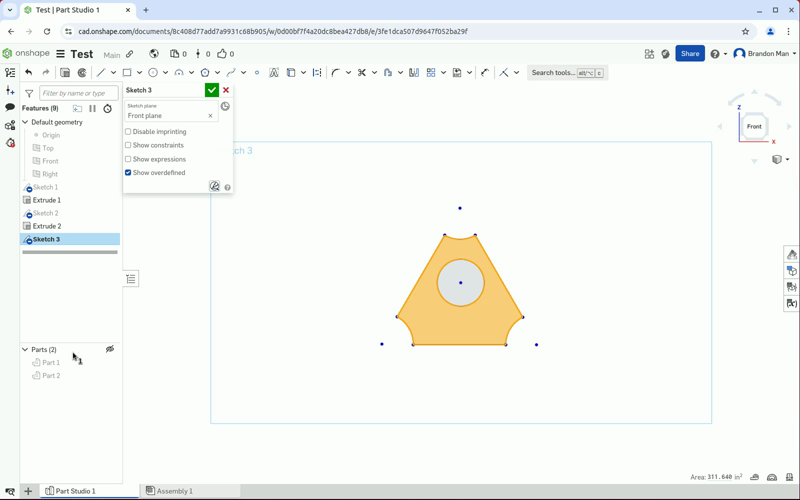
key(shift+y)
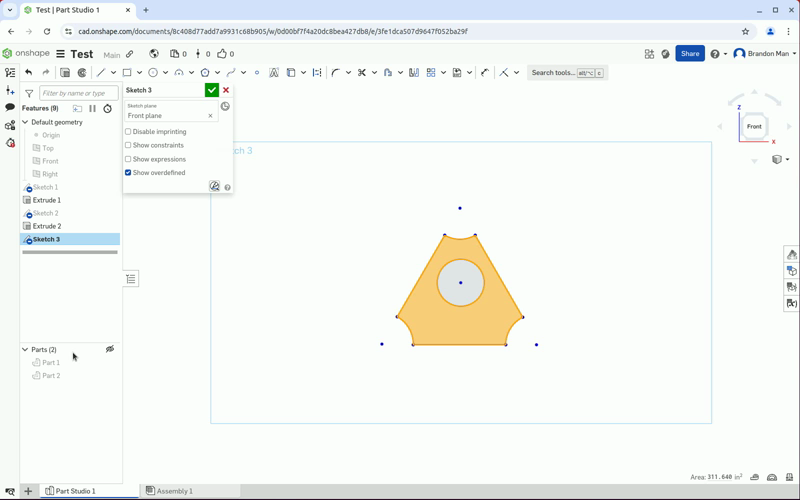
key(shift+e)
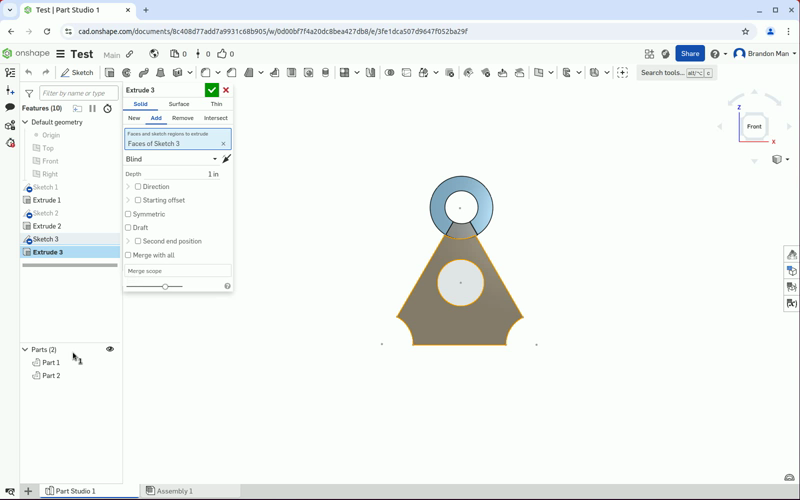
mouse_move(143, 106)
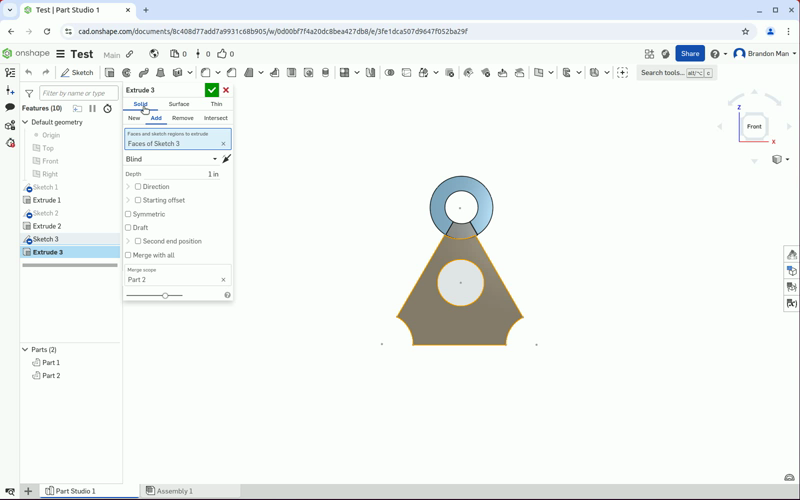
click(143, 106)
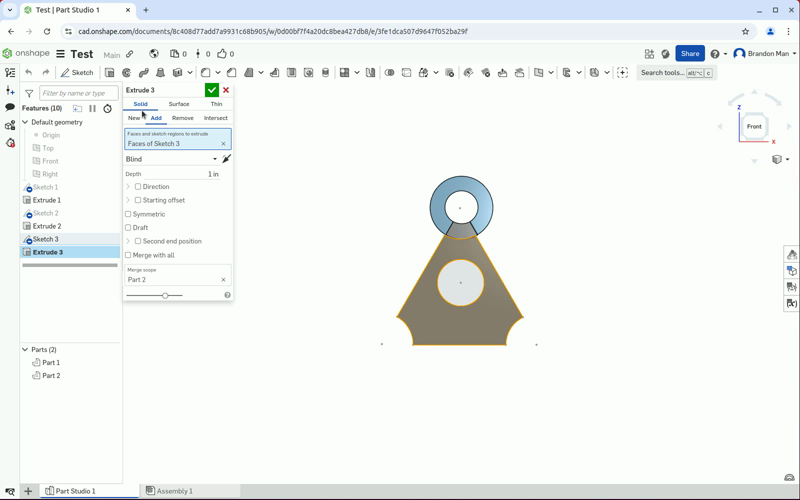
mouse_move(137, 120)
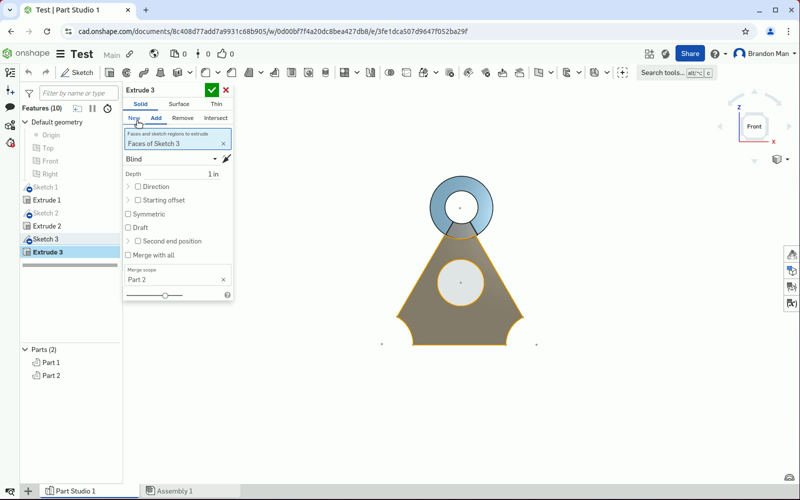
click(137, 120)
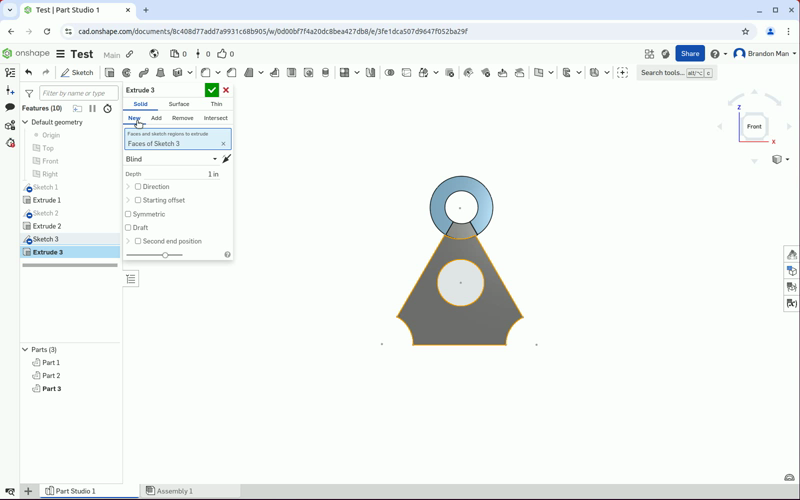
key(tab, 4)
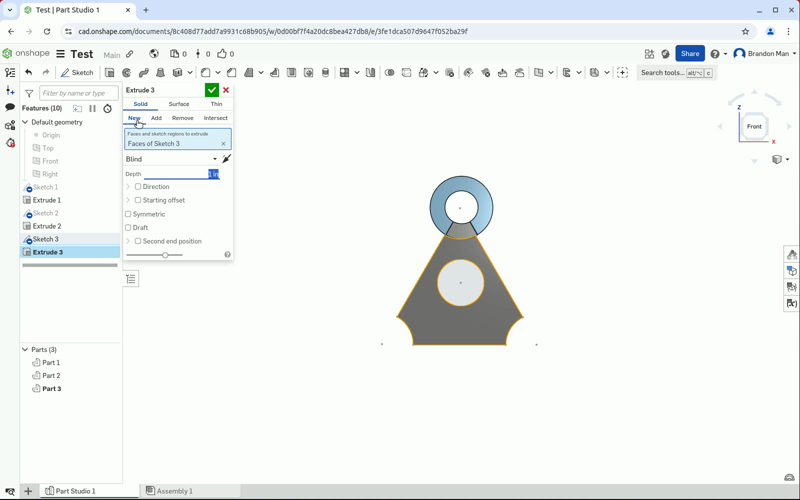
text(6.499)
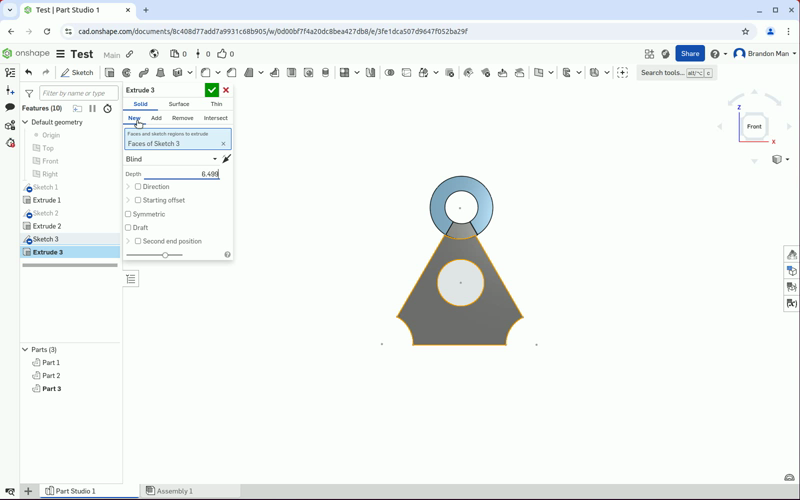
key(enter)
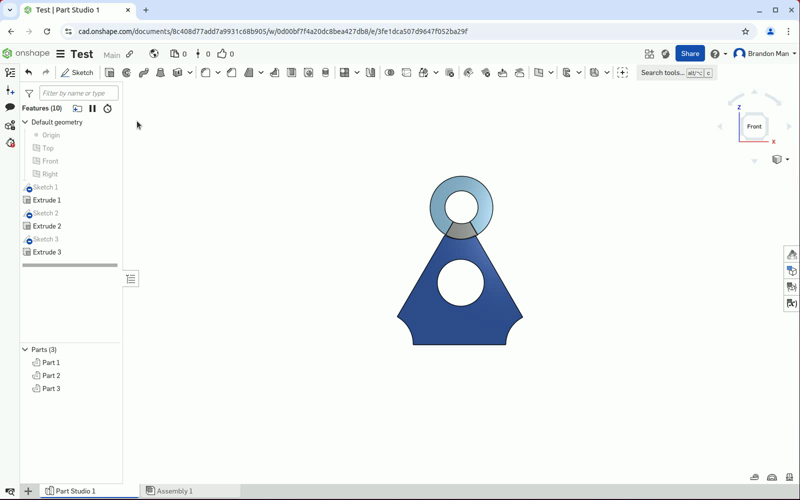
key(shift+h)
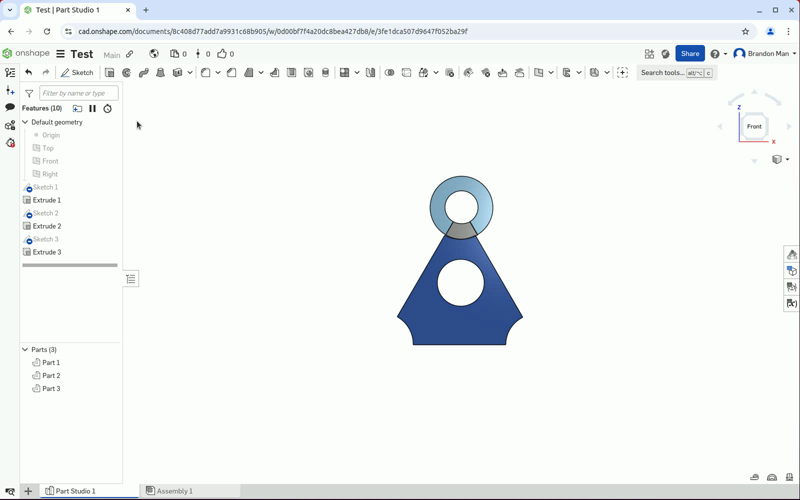
key(shift+h)
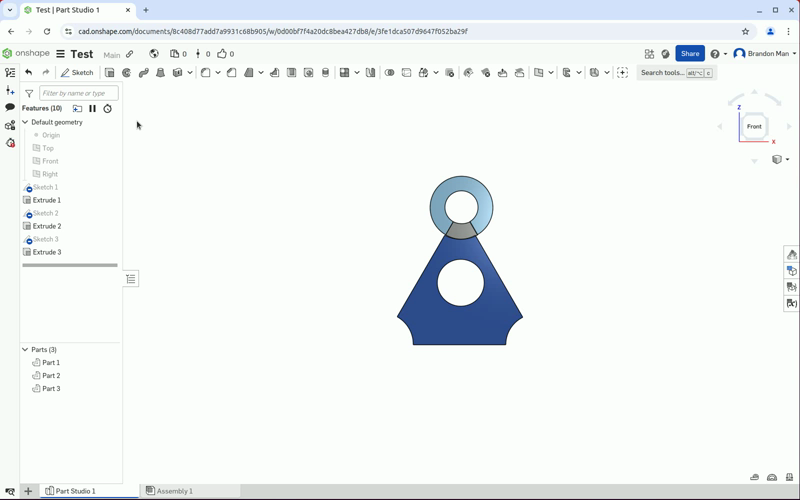
mouse_move(73, 189)
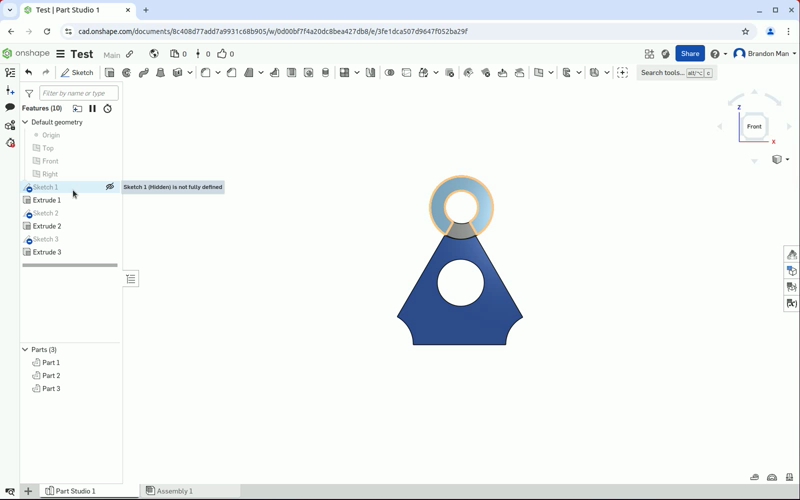
click(73, 189)
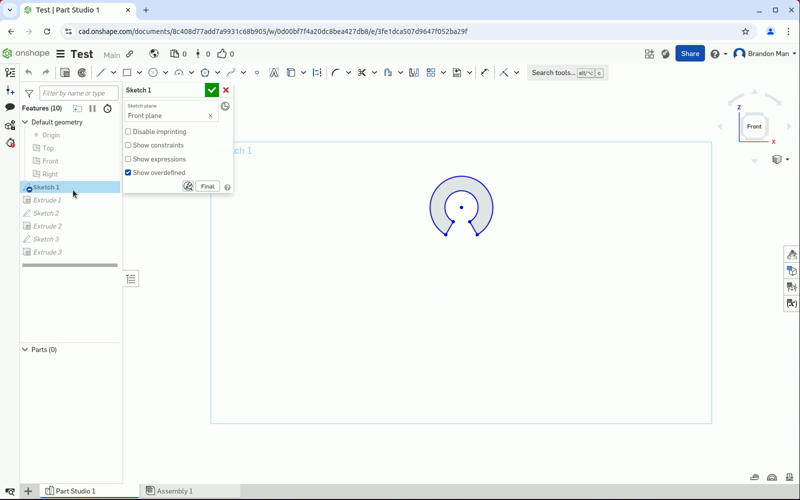
mouse_move(229, 92)
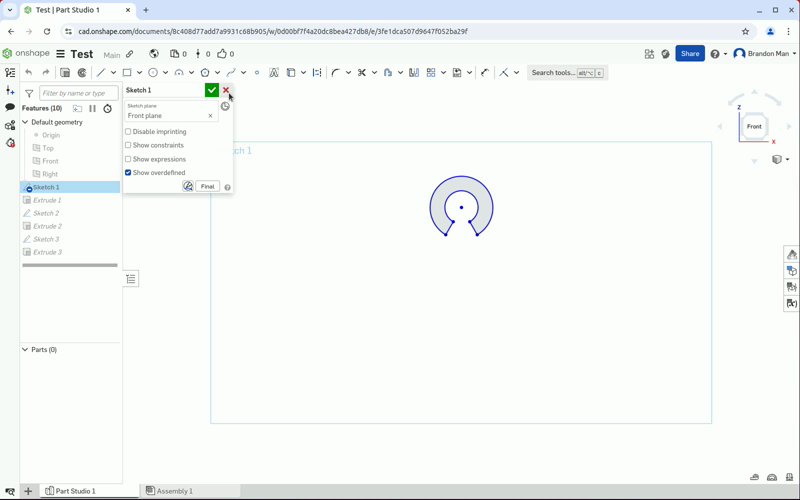
click(229, 92)
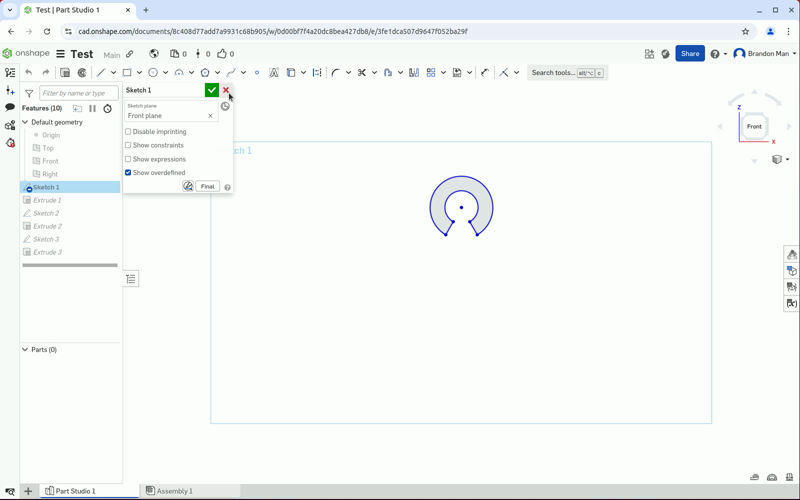
key(shift+s)
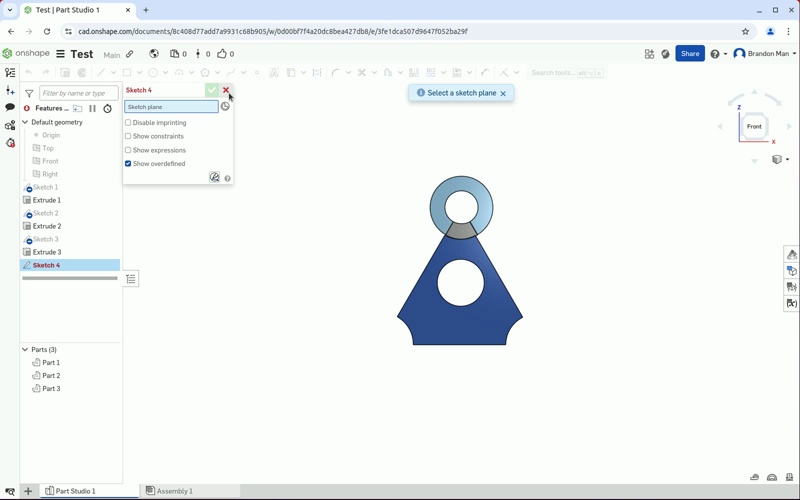
mouse_move(73, 163)
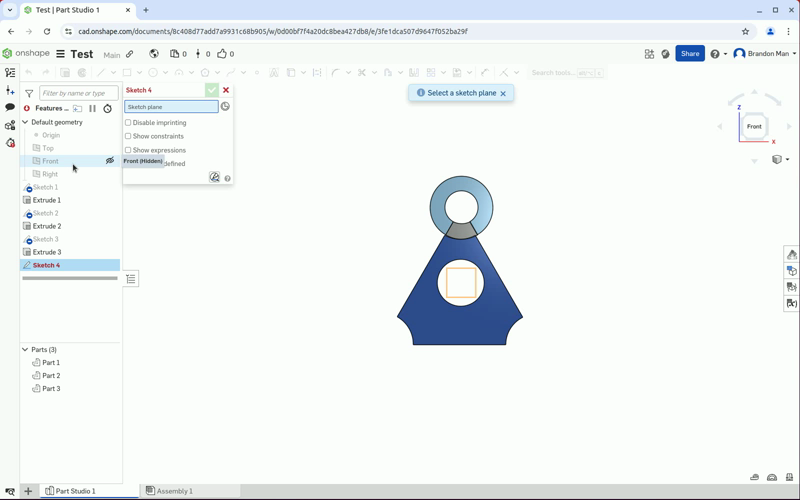
click(73, 163)
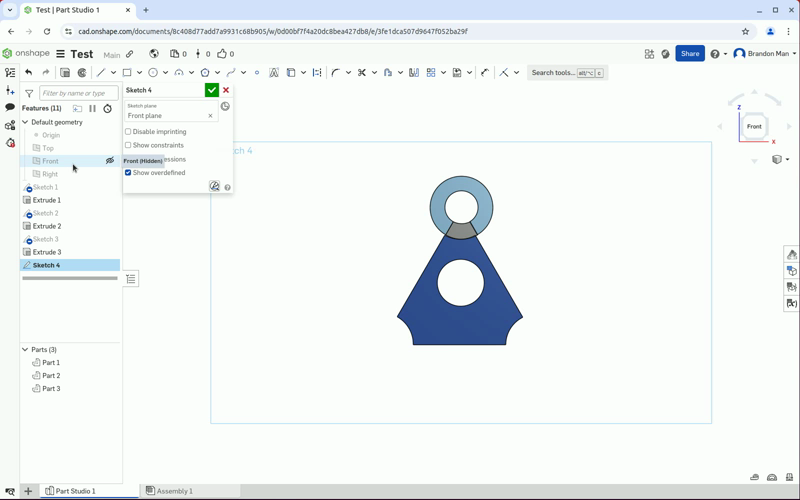
mouse_move(73, 352)
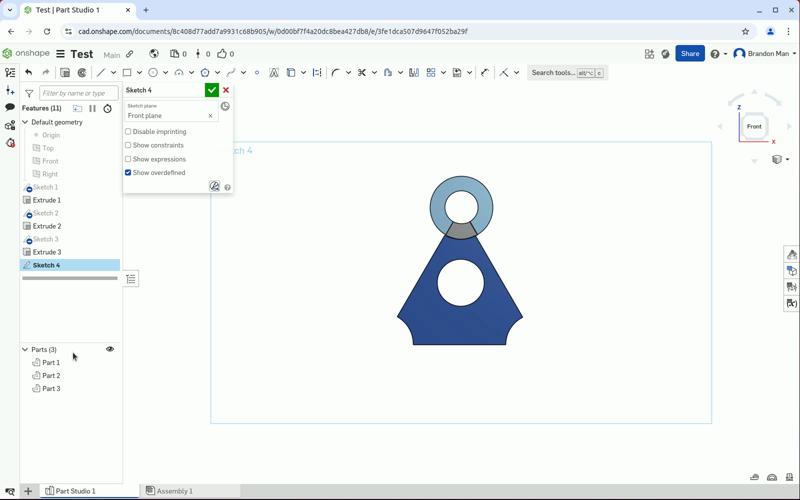
key(y)
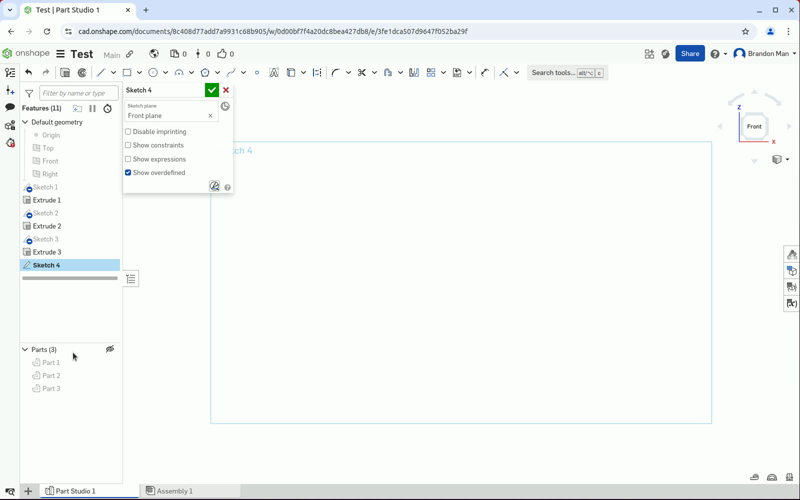
key(l)
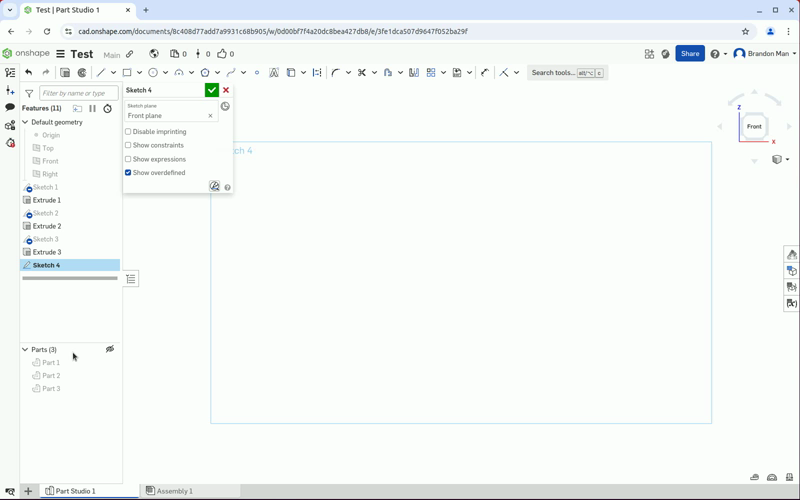
key_down(shift)
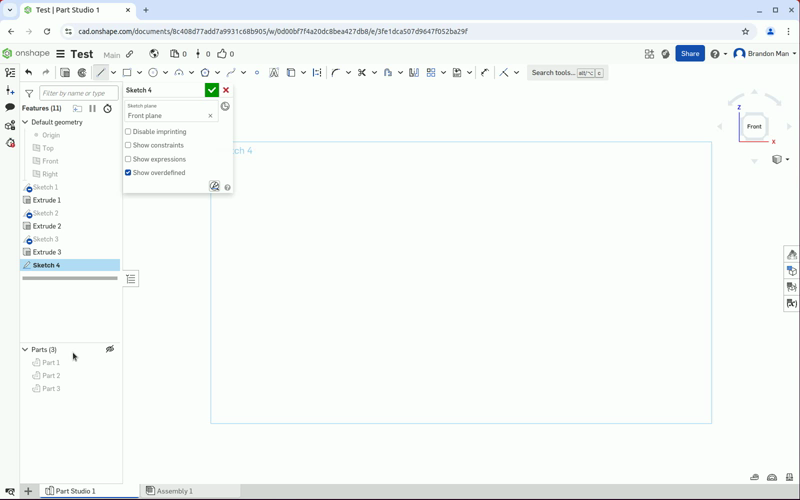
mouse_move(506, 345)
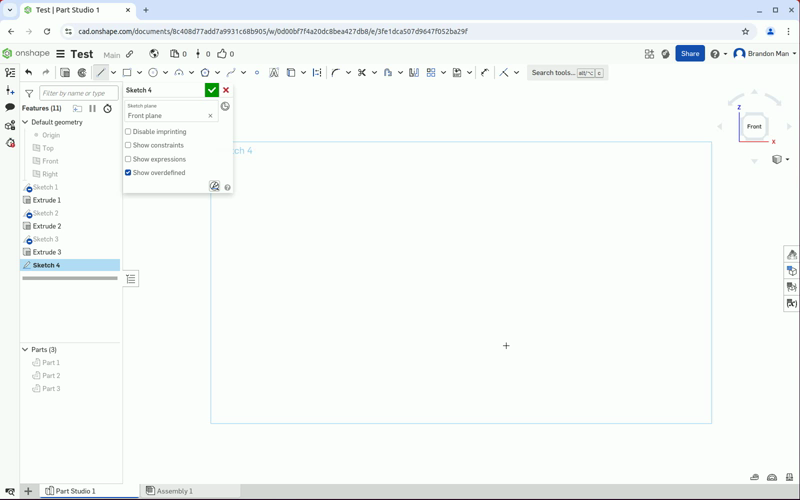
click(506, 345)
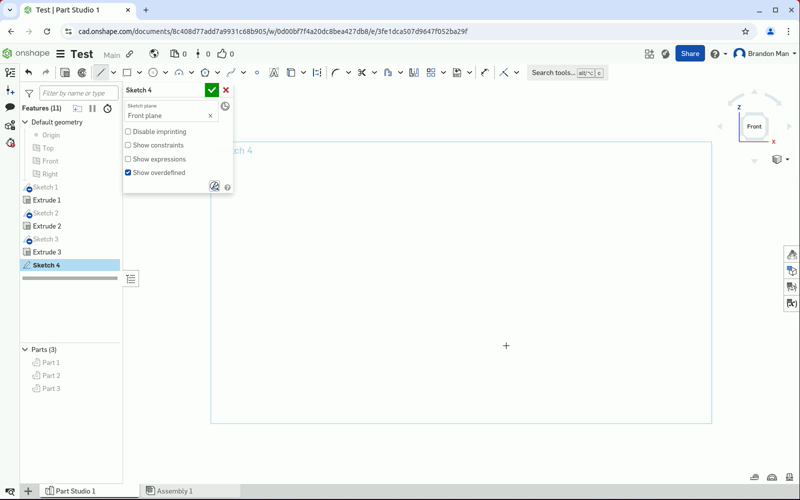
key_up(shift)
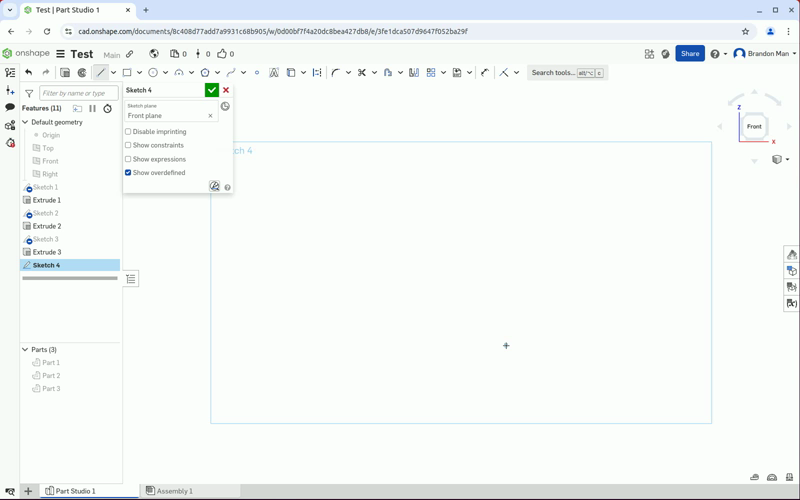
key_down(shift)
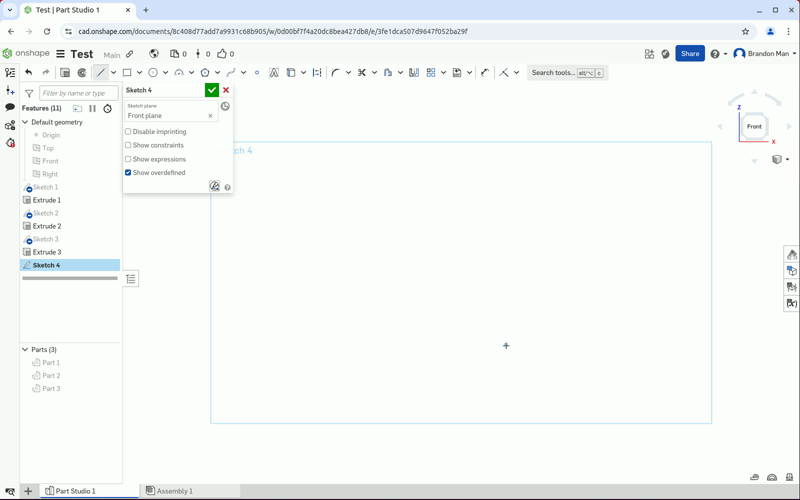
mouse_move(536, 345)
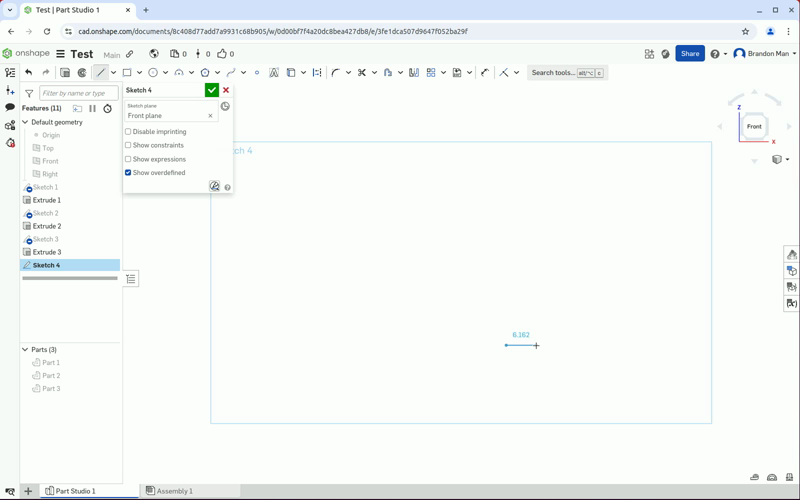
mouse_move(521, 345)
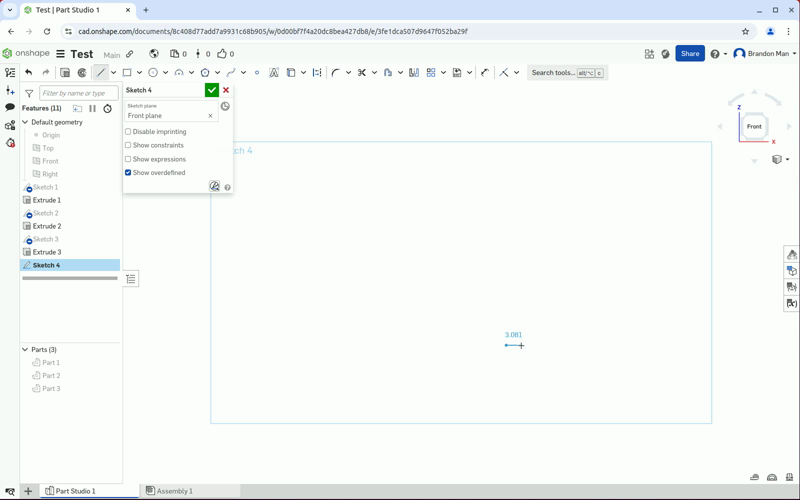
click(521, 345)
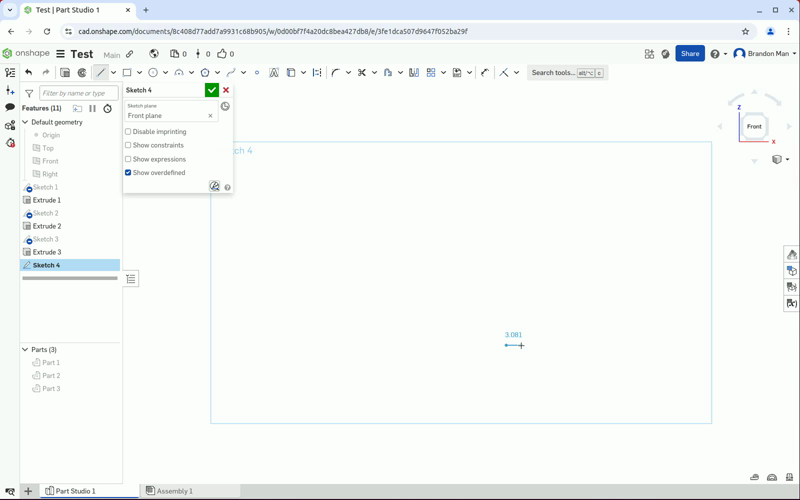
key_up(shift)
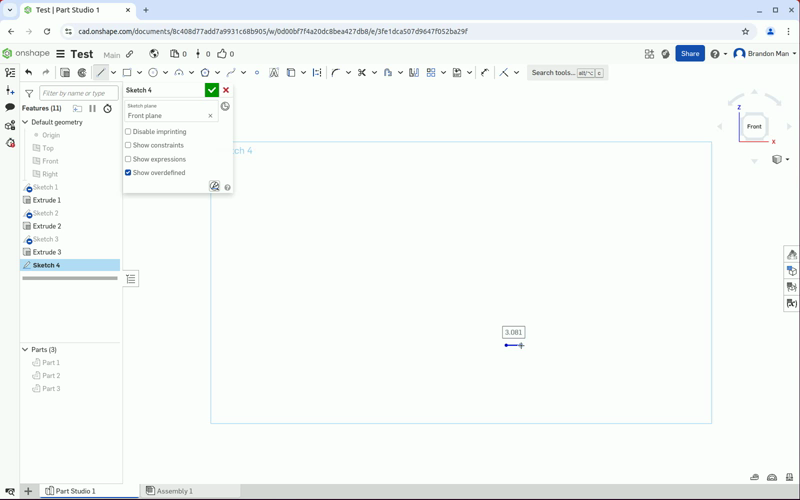
key(esc)
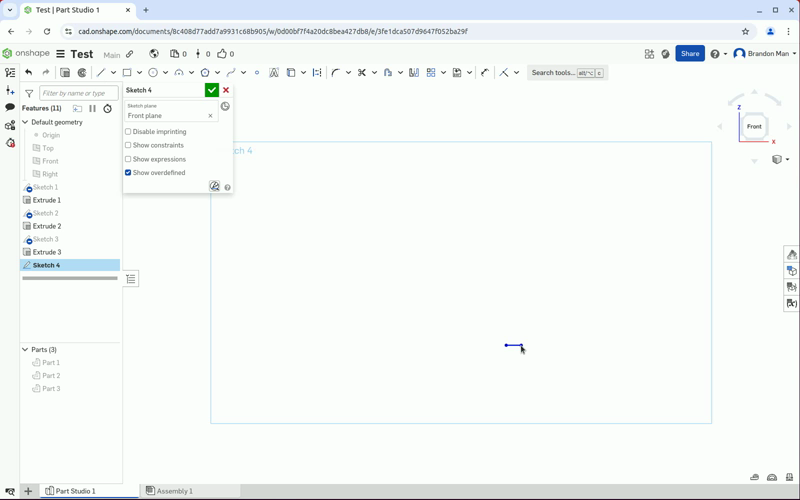
key(a)
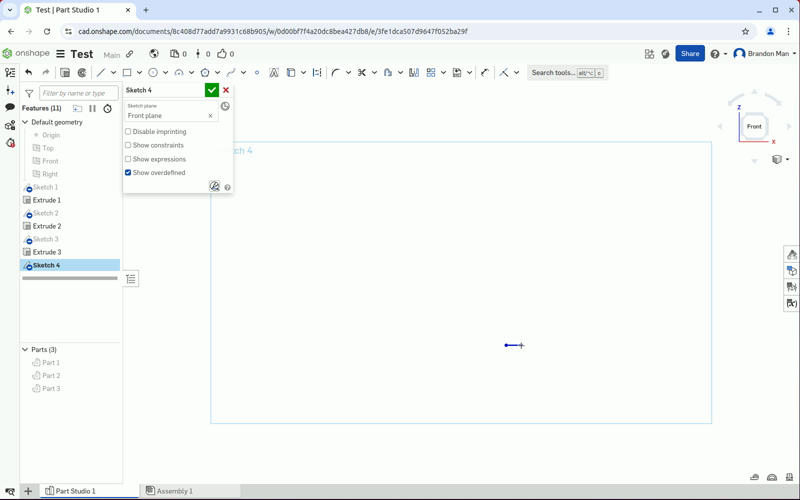
mouse_move(521, 345)
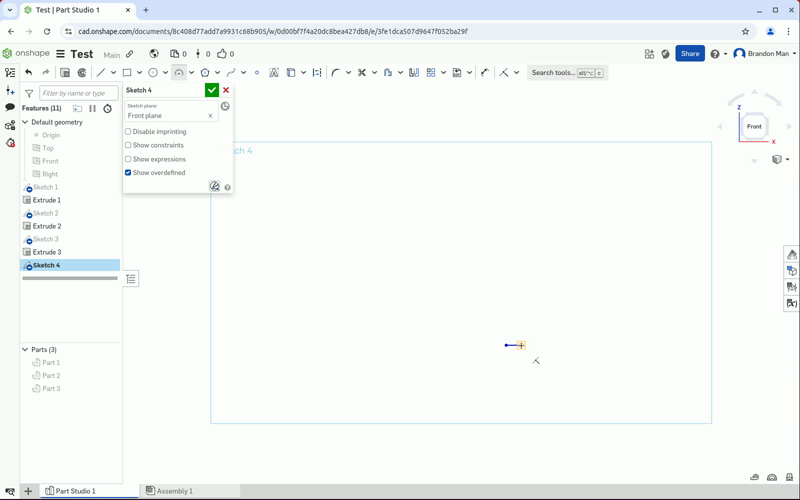
click(521, 345)
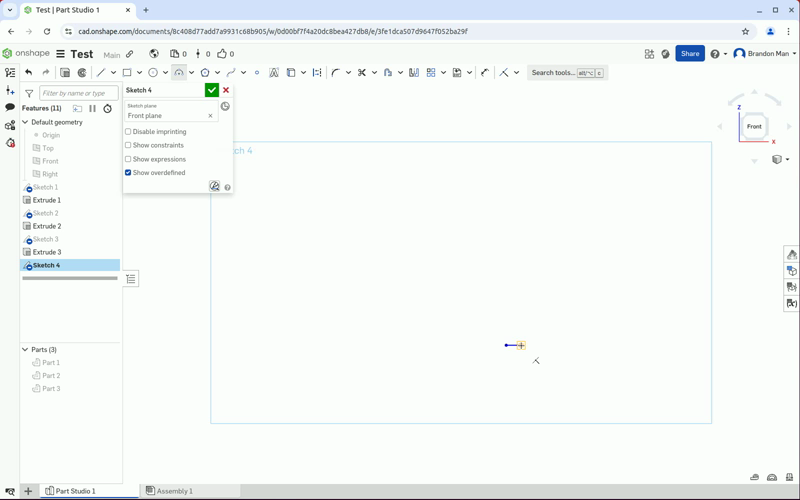
key_down(shift)
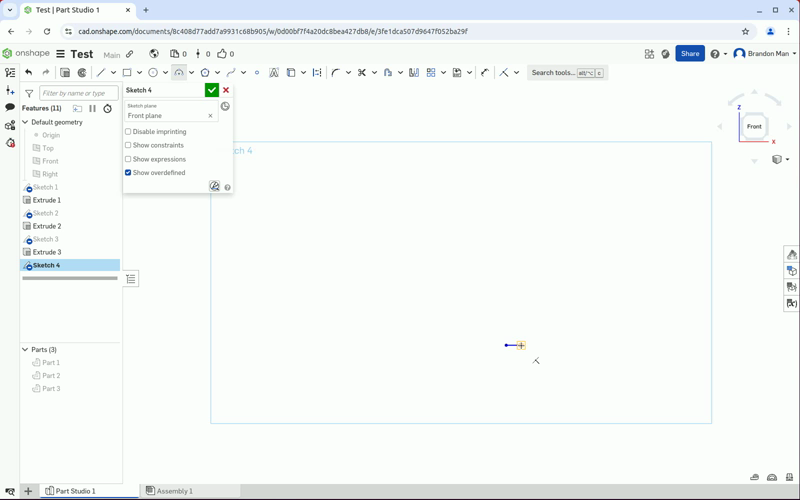
mouse_move(531, 327)
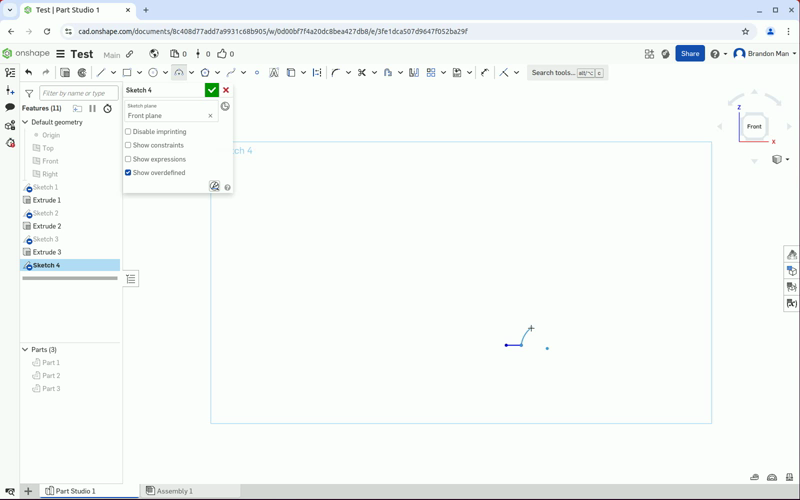
click(531, 327)
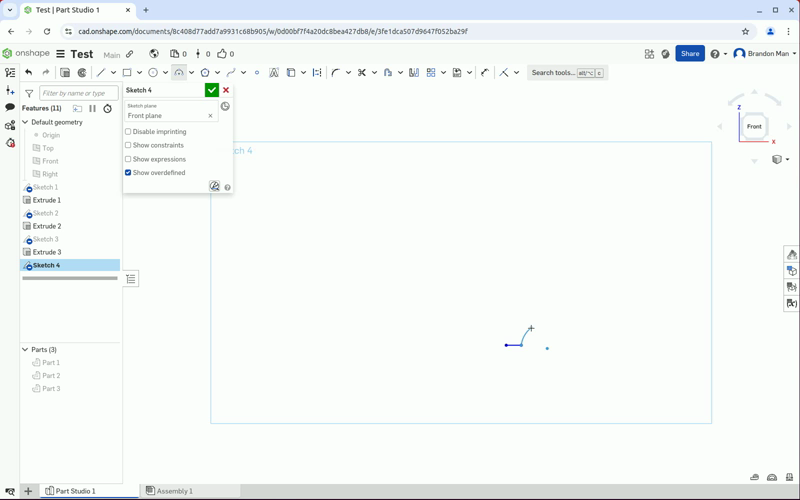
mouse_move(524, 334)
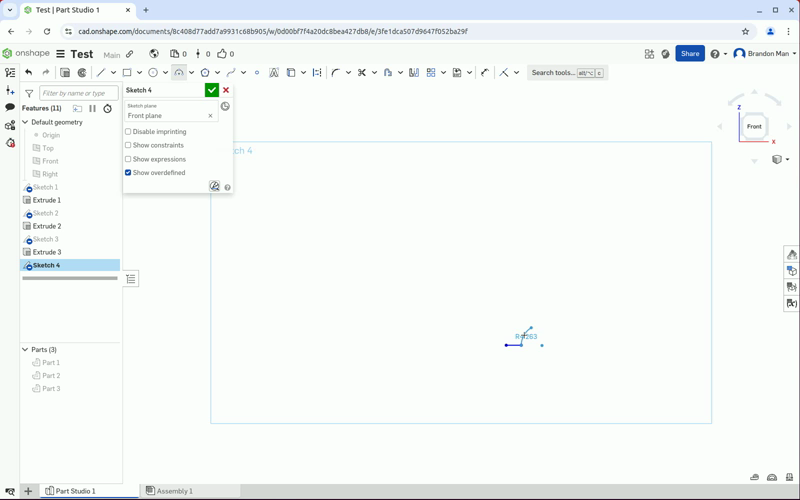
click(524, 334)
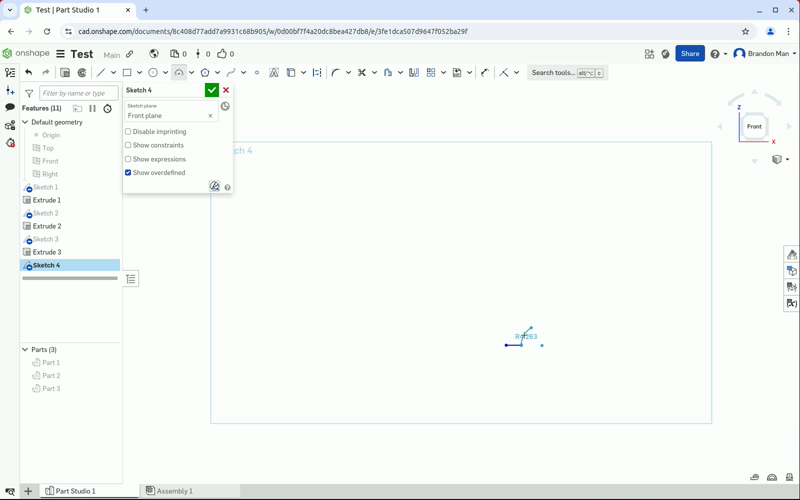
key_up(shift)
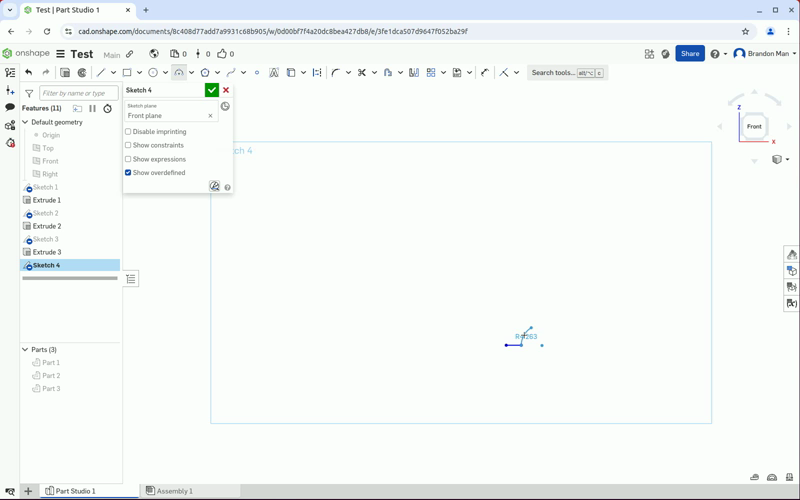
key(esc)
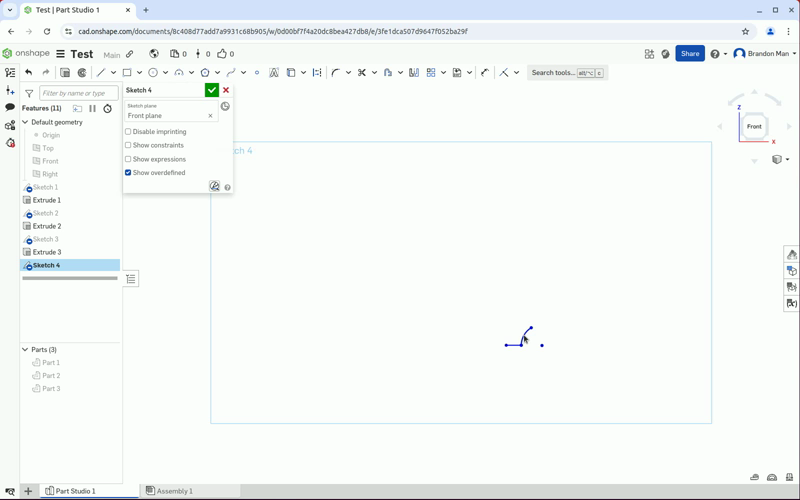
key(l)
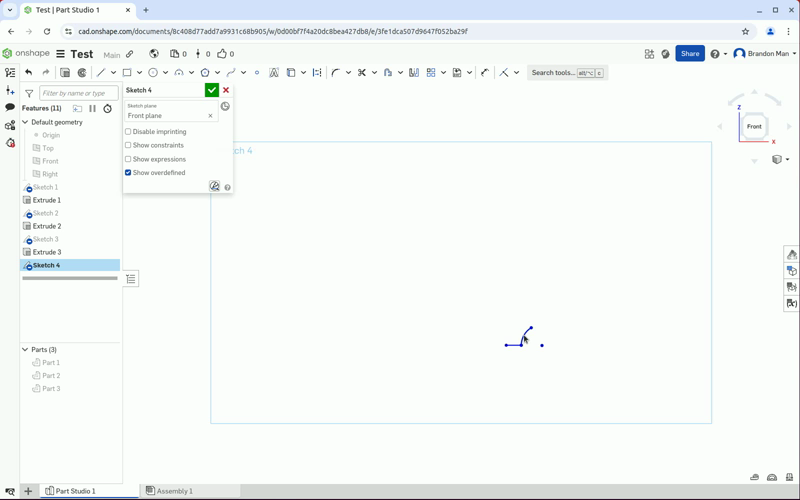
mouse_move(531, 327)
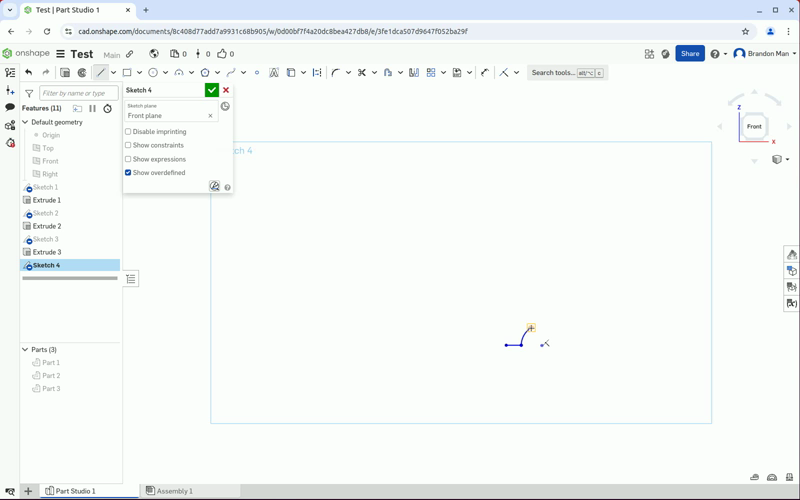
click(531, 327)
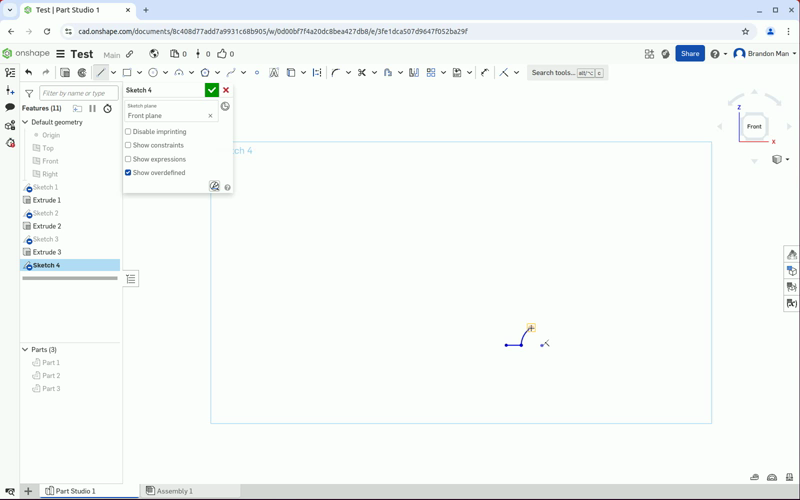
key_down(shift)
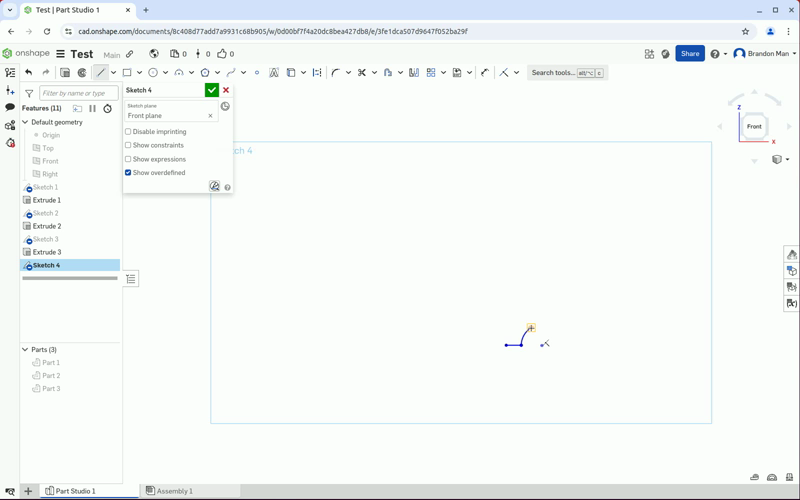
mouse_move(561, 327)
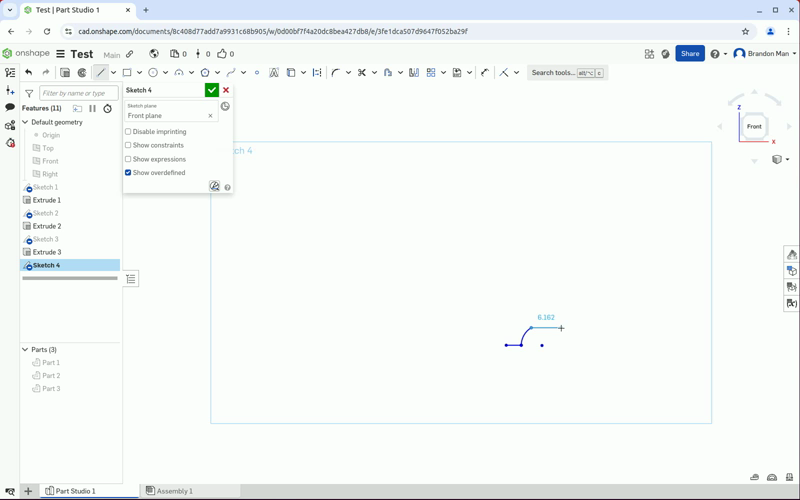
mouse_move(524, 314)
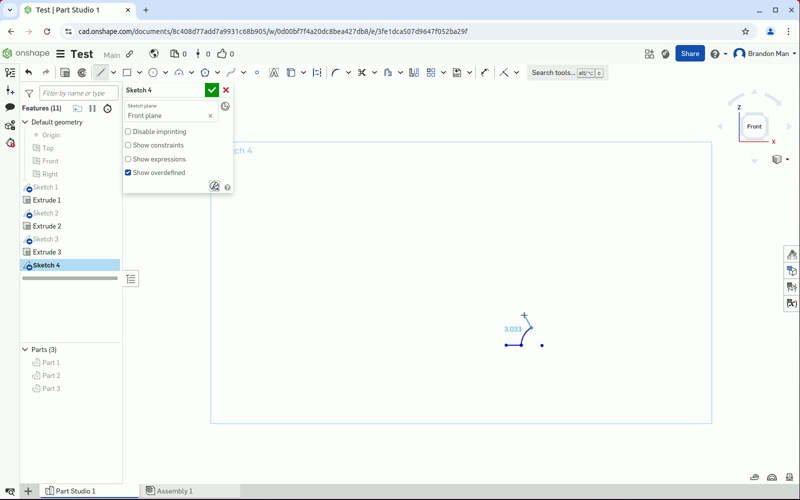
click(524, 314)
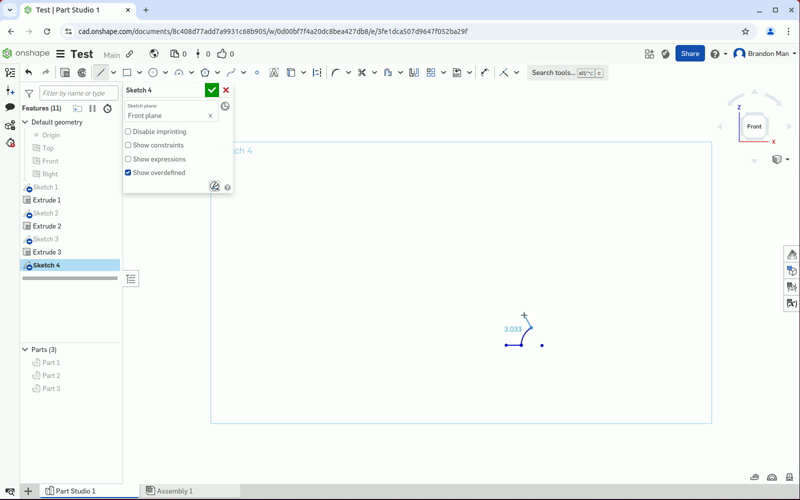
key_up(shift)
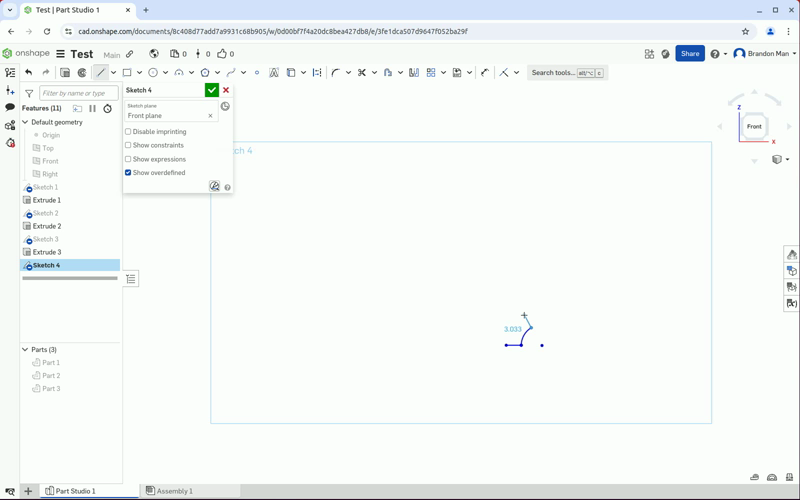
key(esc)
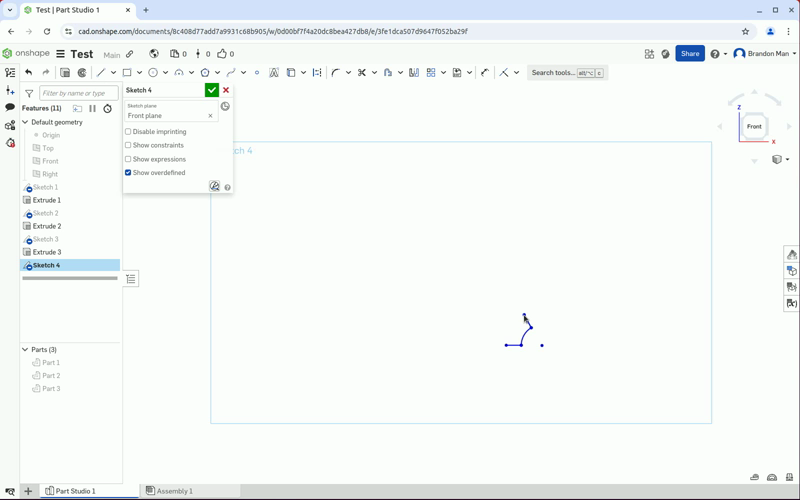
key(a)
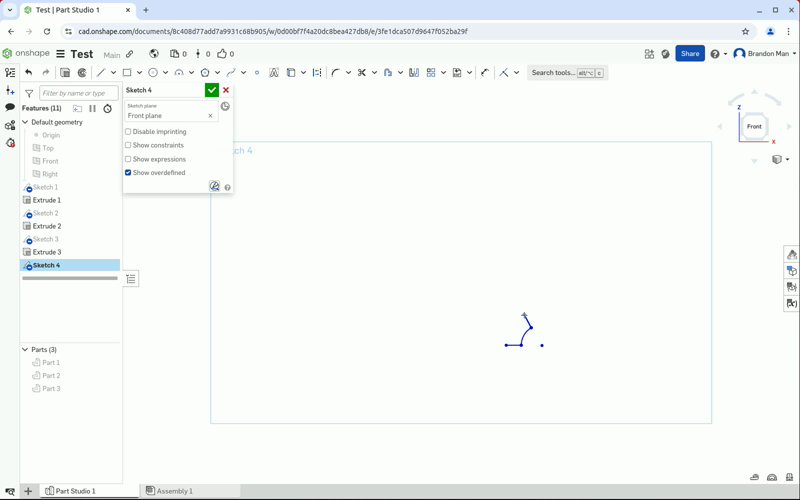
mouse_move(524, 314)
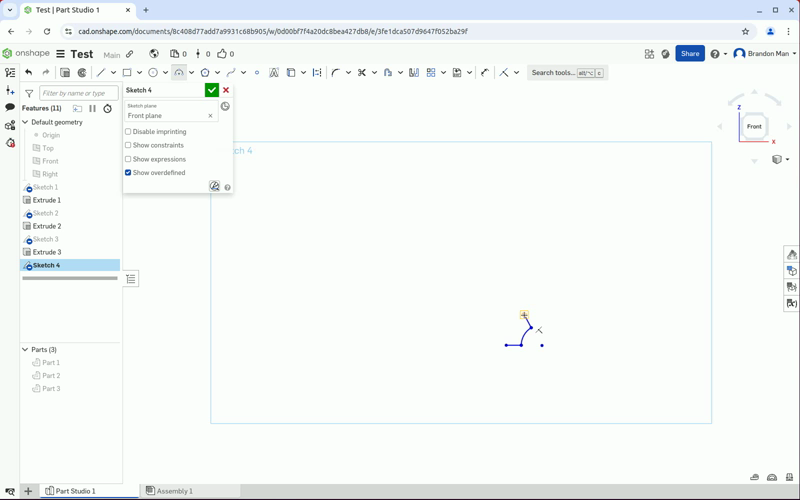
click(524, 314)
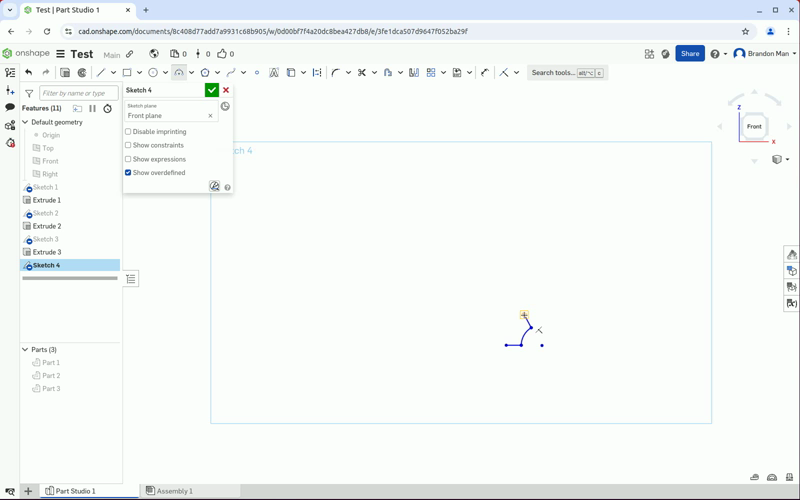
mouse_move(506, 345)
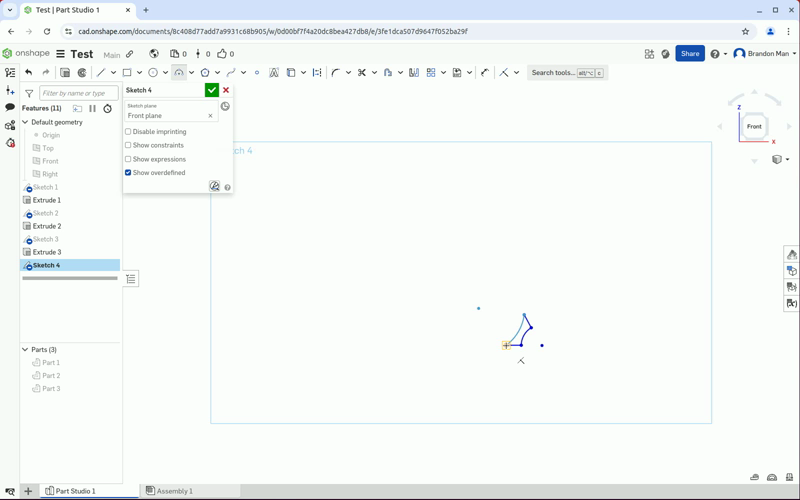
click(506, 345)
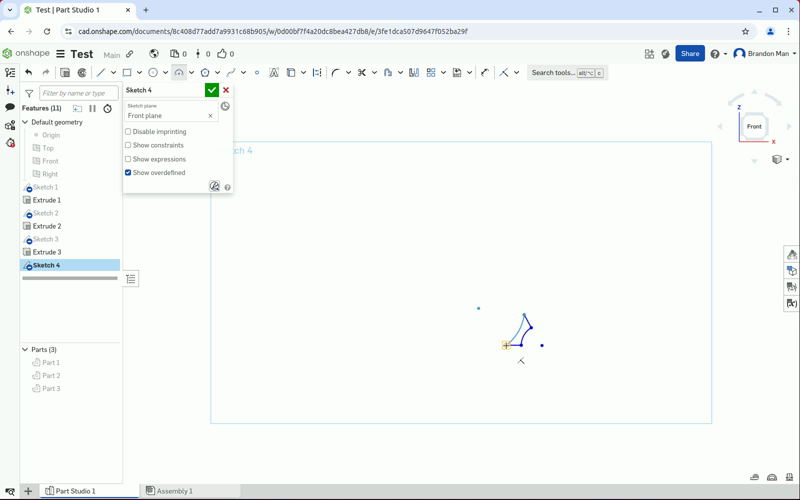
key_down(shift)
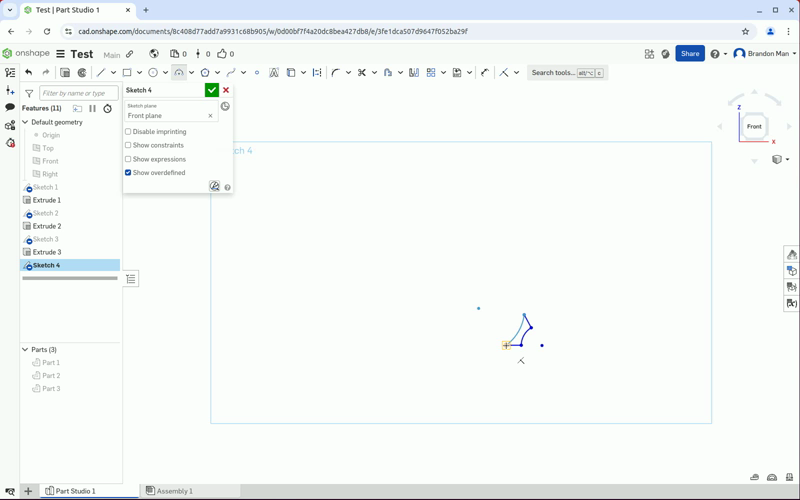
mouse_move(511, 327)
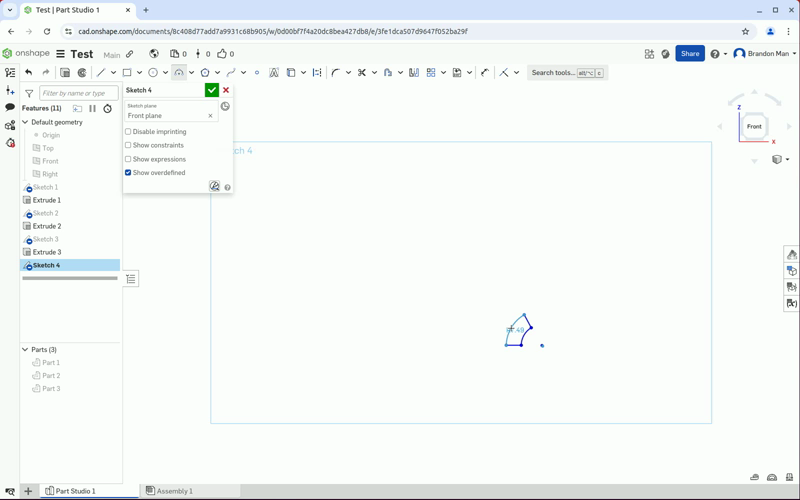
click(511, 327)
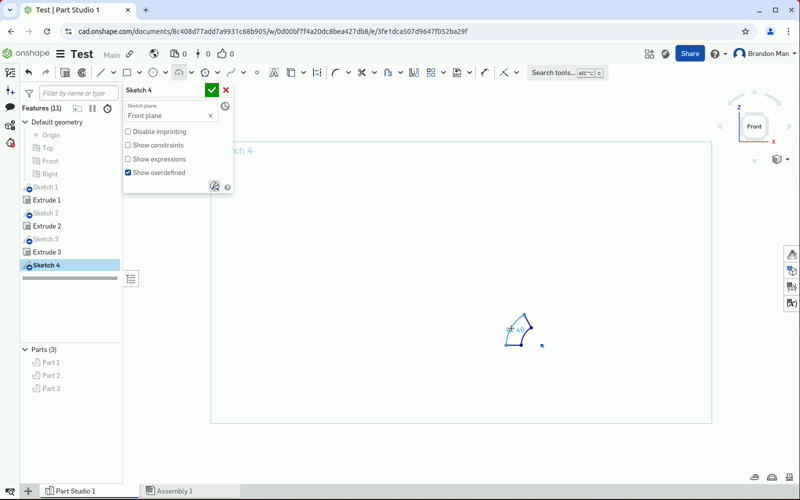
key_up(shift)
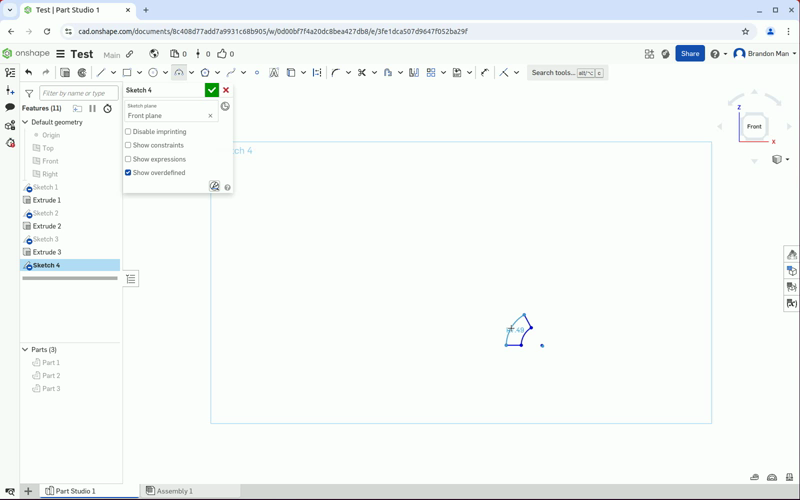
key(esc)
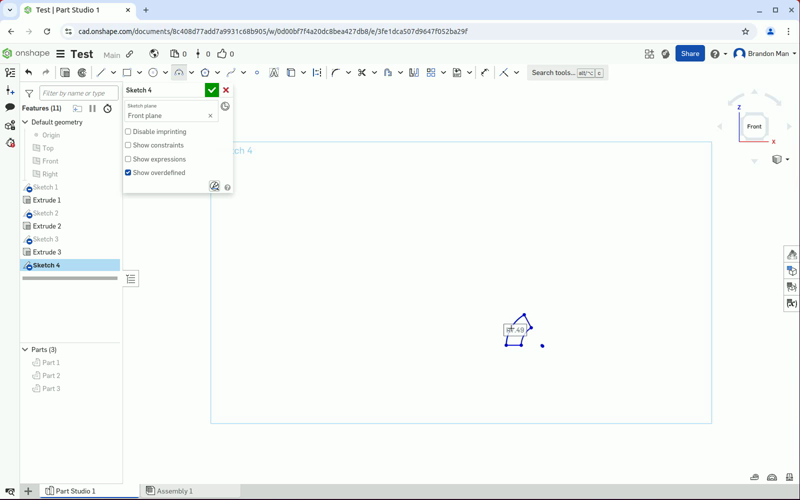
mouse_move(522, 336)
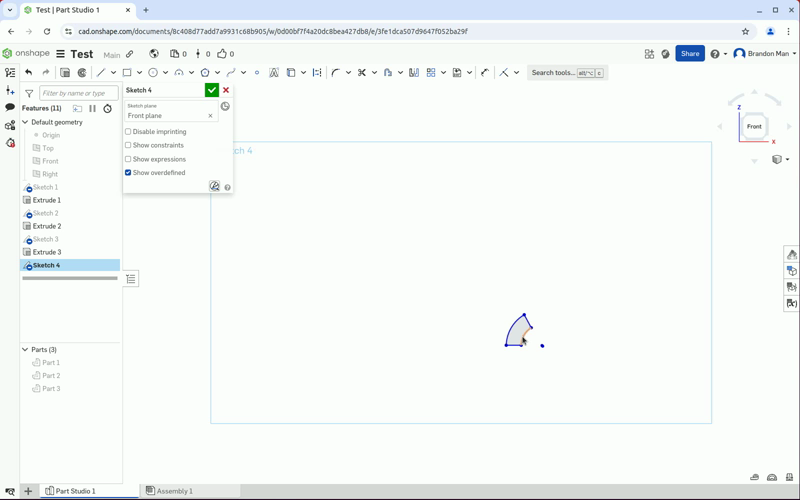
scroll(6)
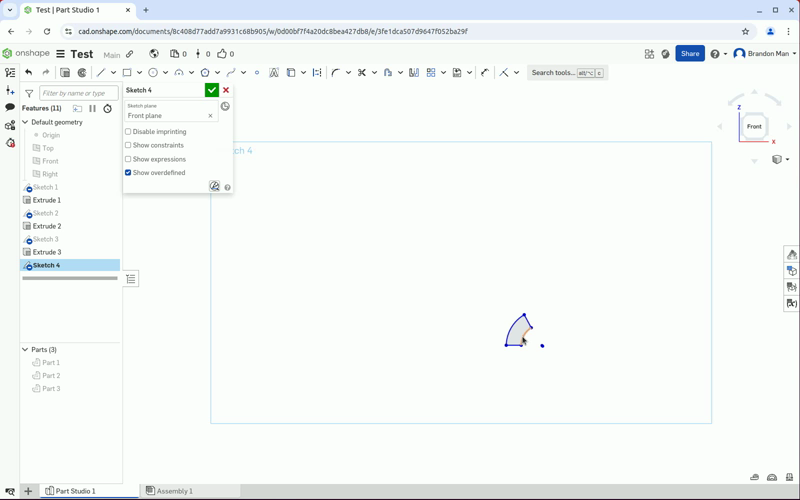
scroll(6)
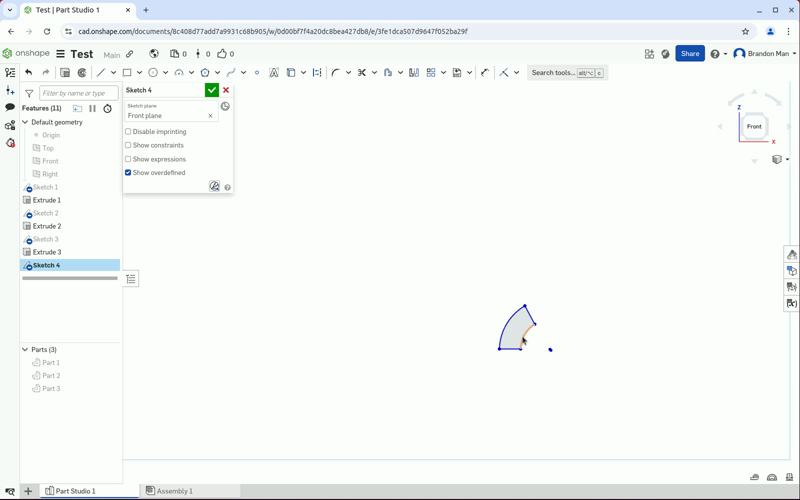
scroll(6)
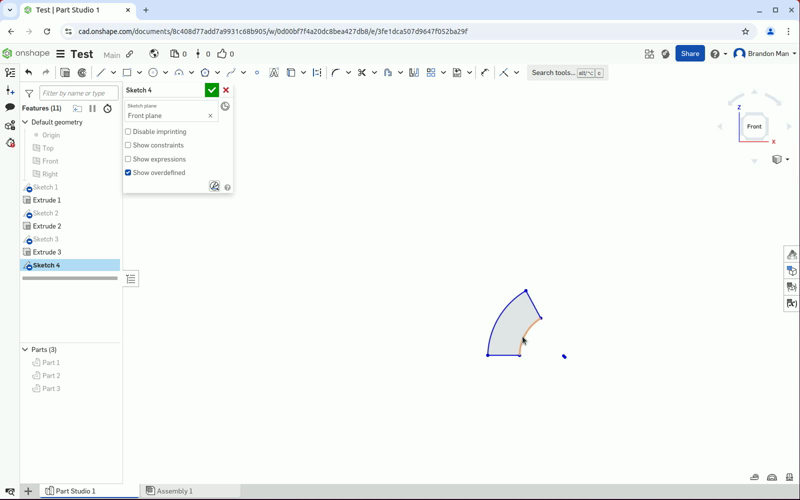
scroll(6)
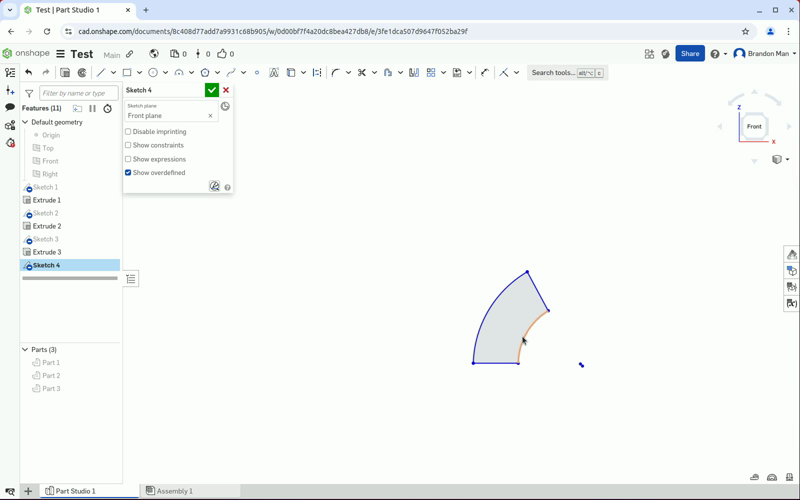
scroll(6)
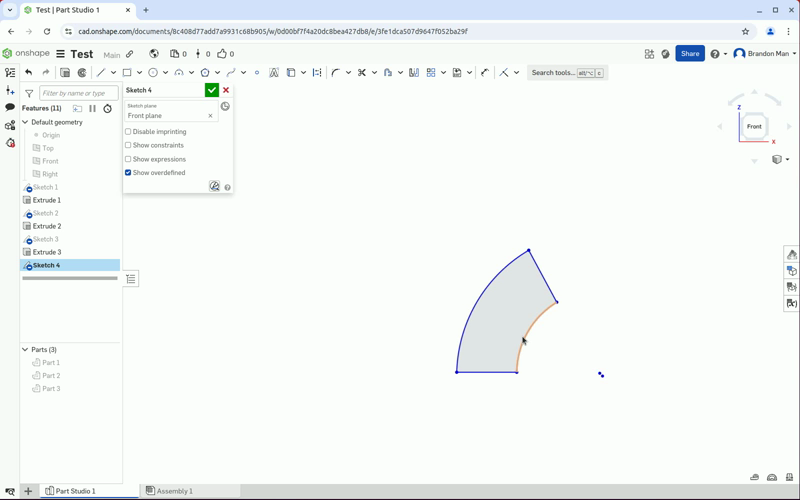
scroll(6)
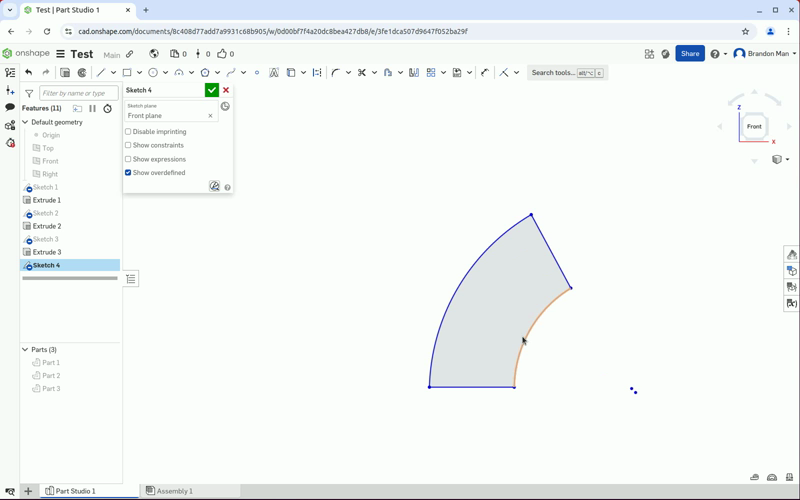
scroll(6)
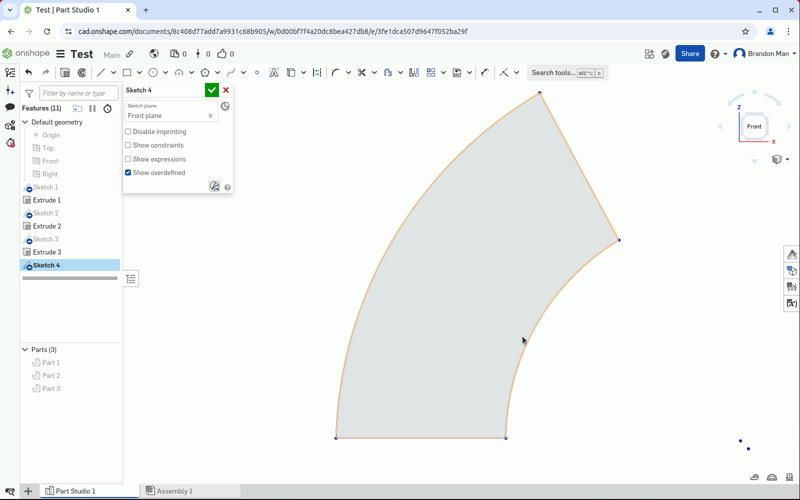
click(522, 336)
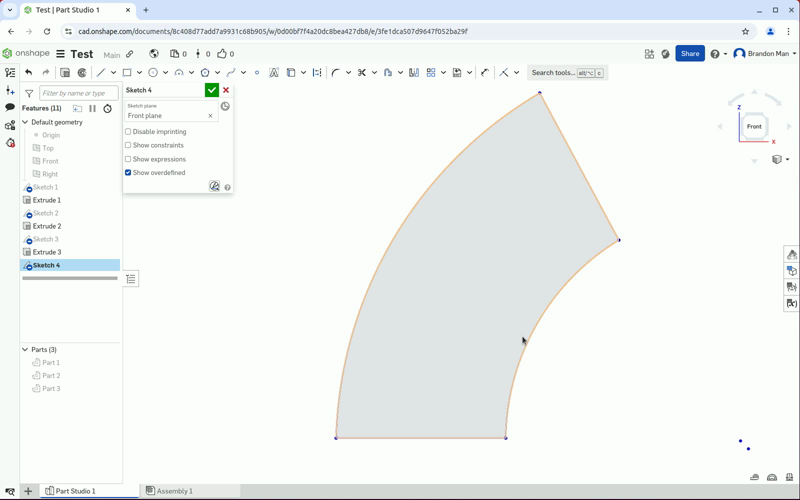
scroll(-6)
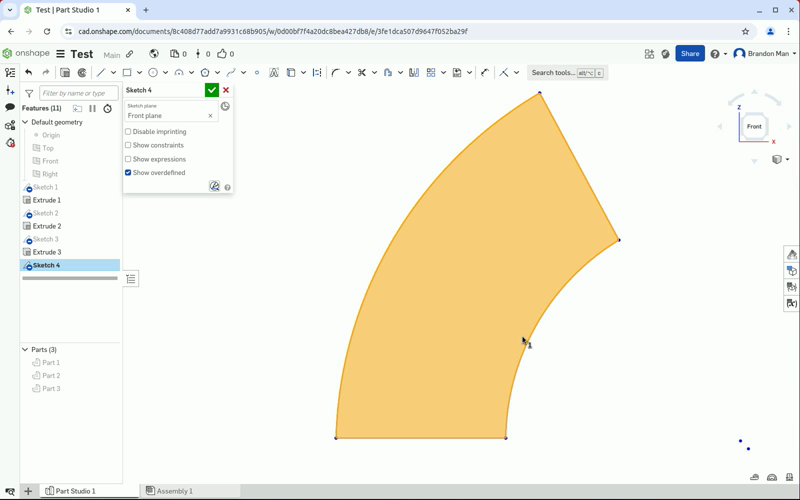
scroll(-6)
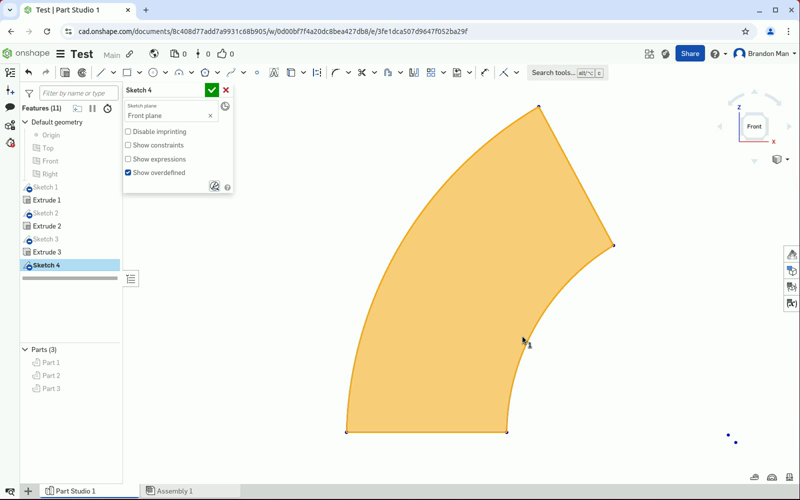
scroll(-6)
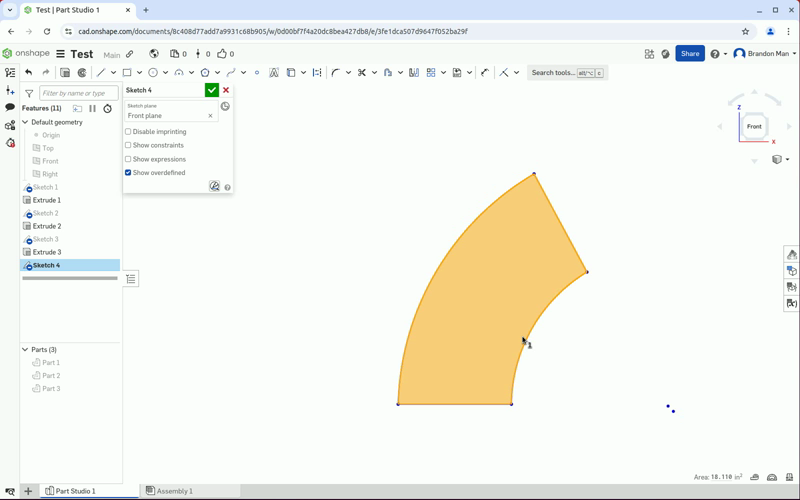
scroll(-6)
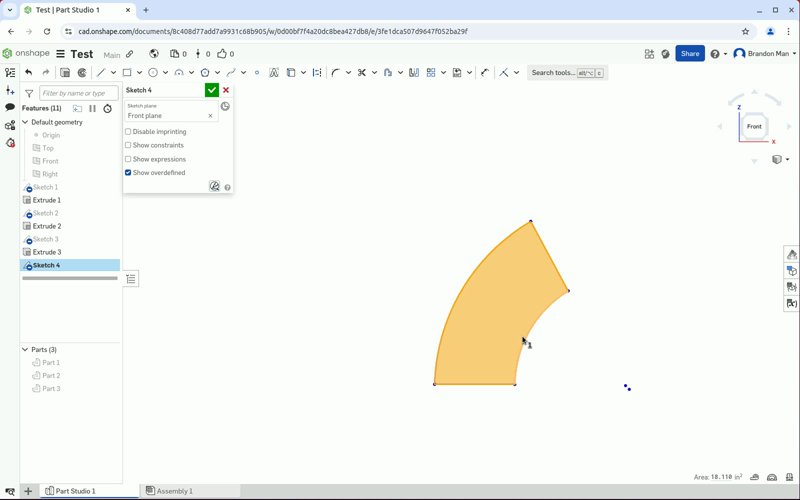
scroll(-6)
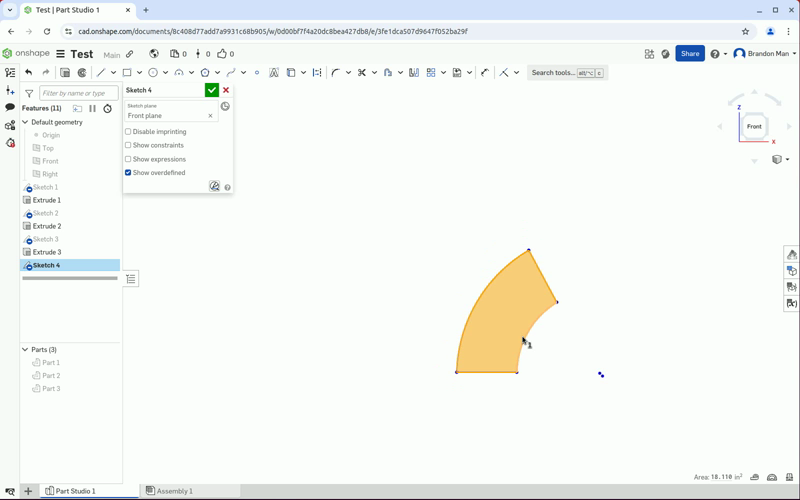
scroll(-6)
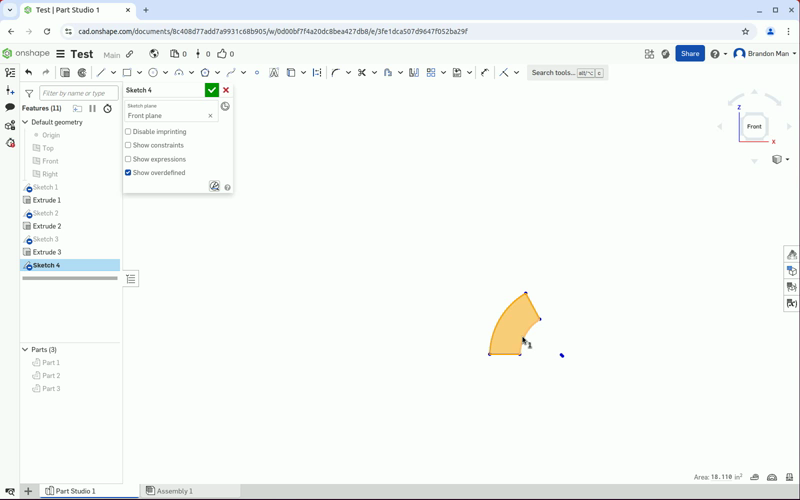
scroll(-6)
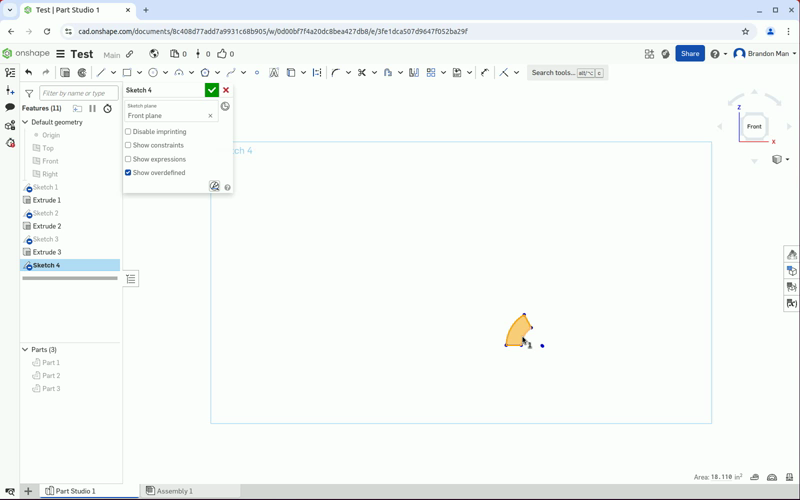
mouse_move(73, 352)
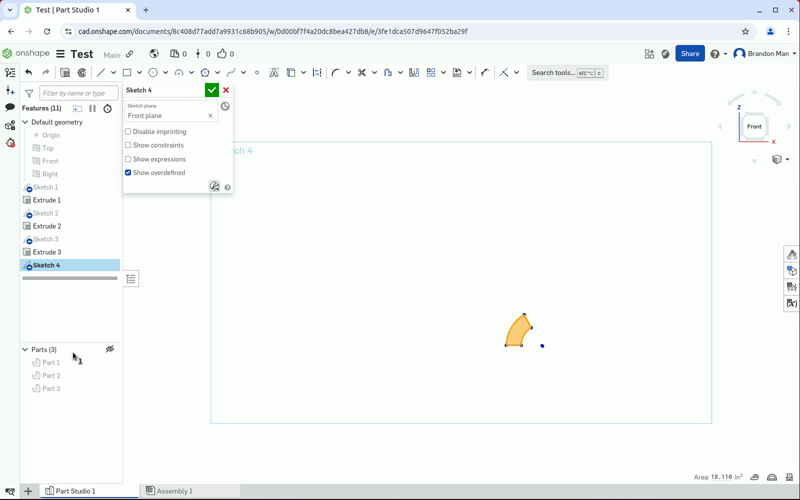
key(shift+y)
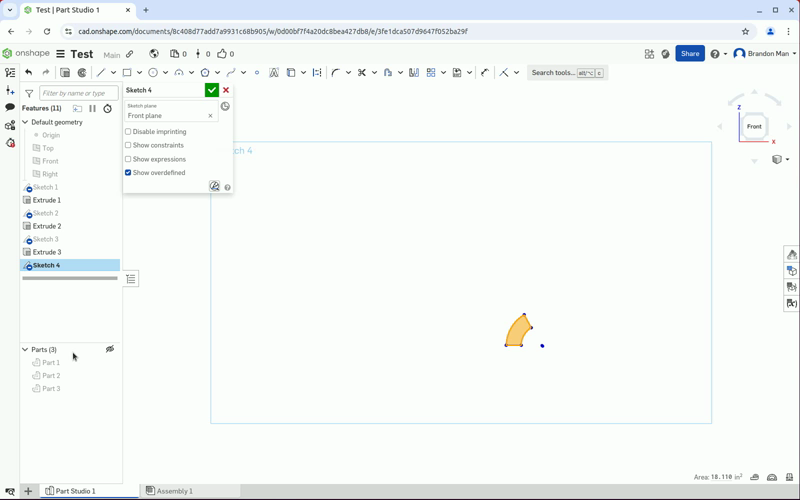
key(shift+e)
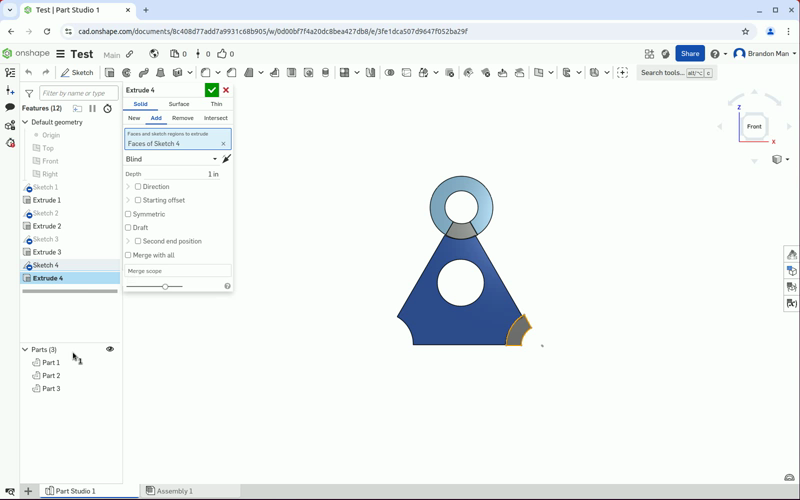
mouse_move(143, 106)
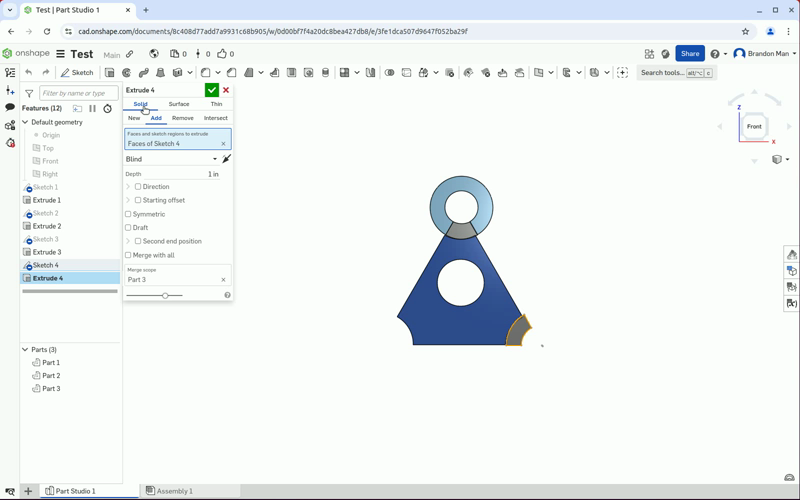
click(143, 106)
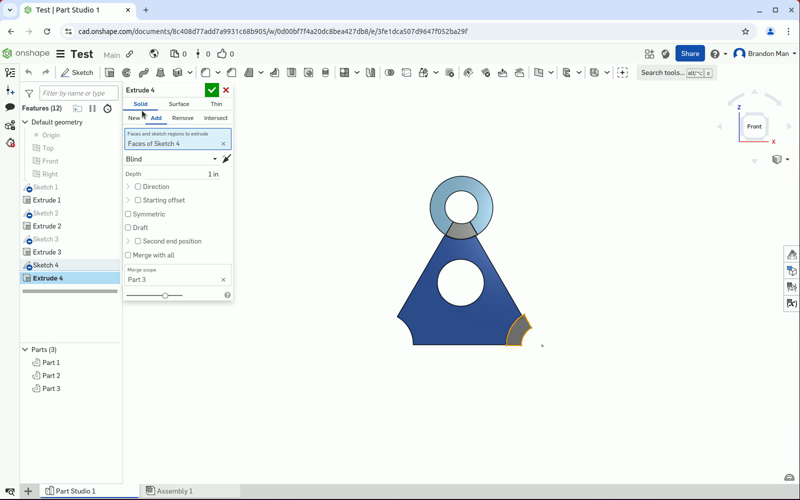
mouse_move(137, 120)
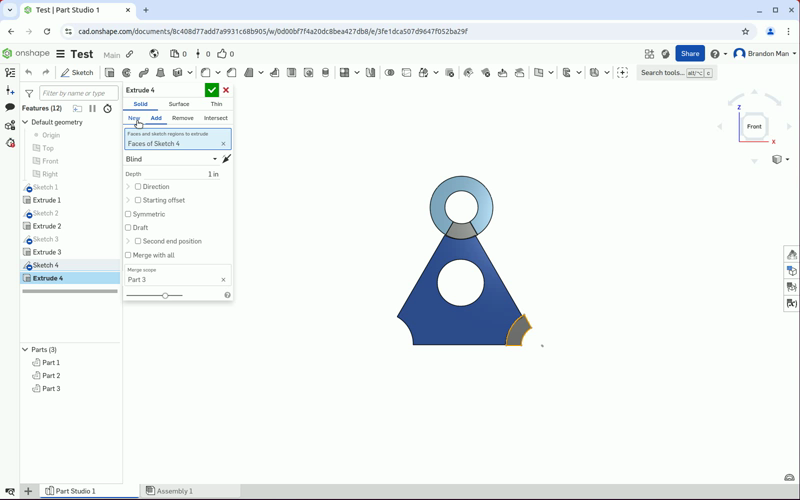
click(137, 120)
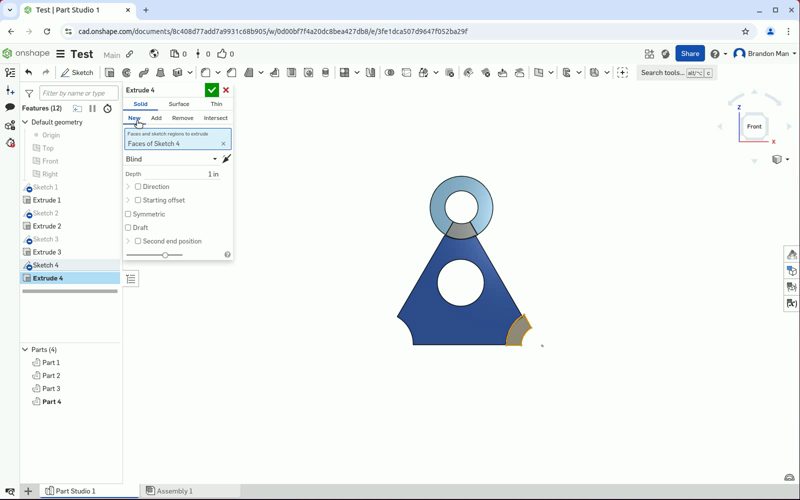
key(tab, 4)
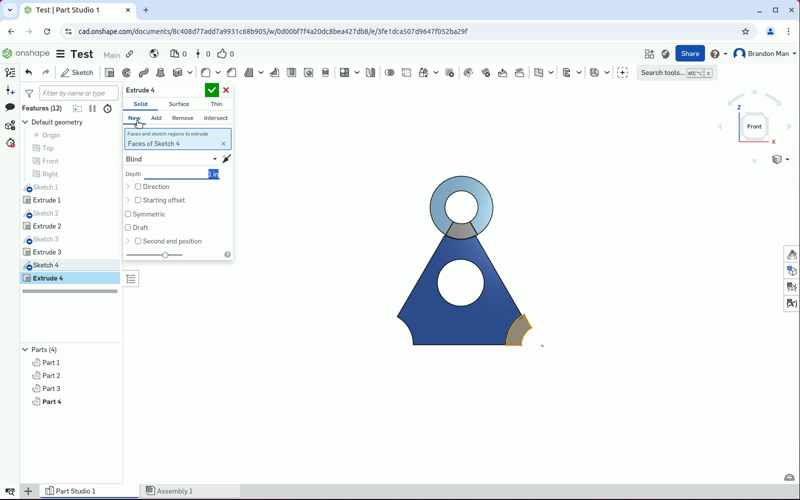
text(6.499)
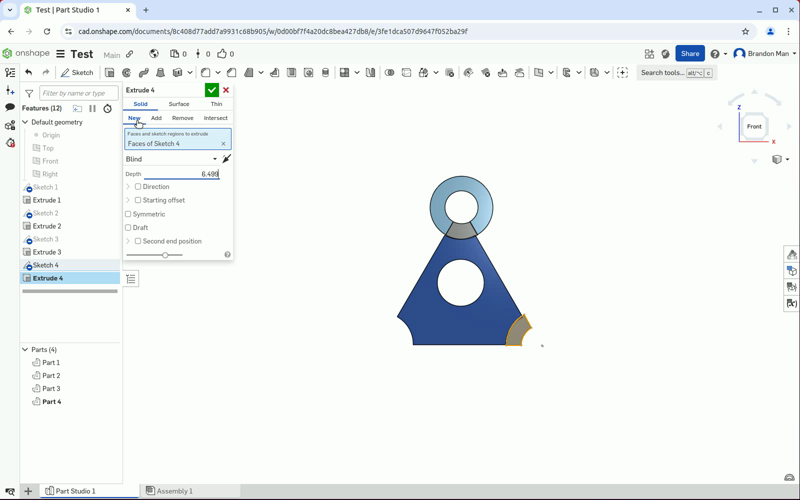
key(enter)
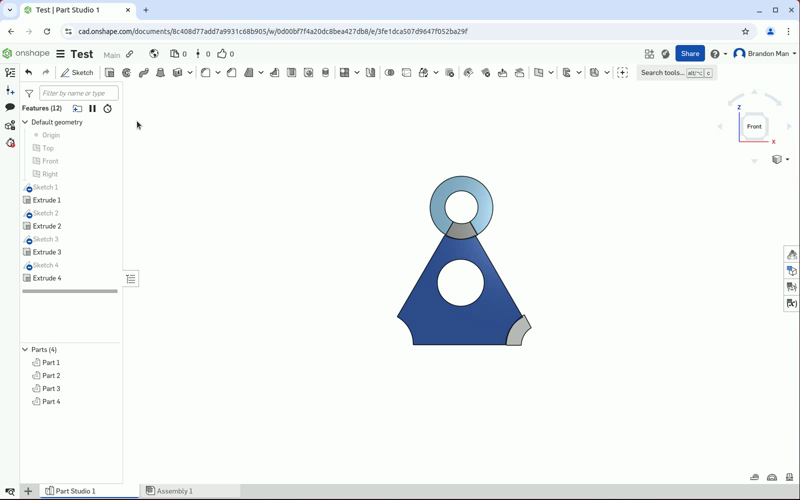
key(shift+h)
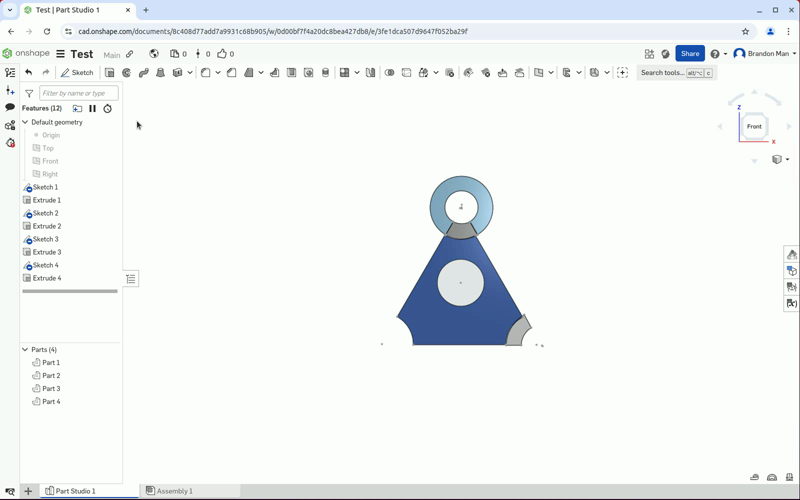
key(shift+h)
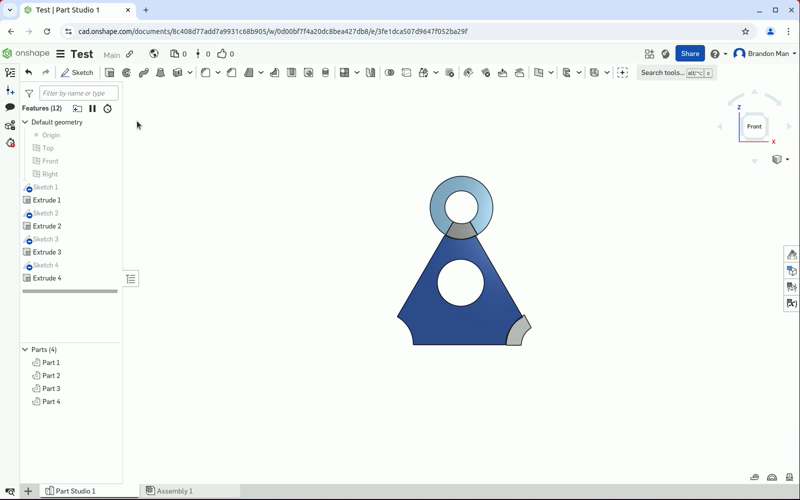
mouse_move(73, 189)
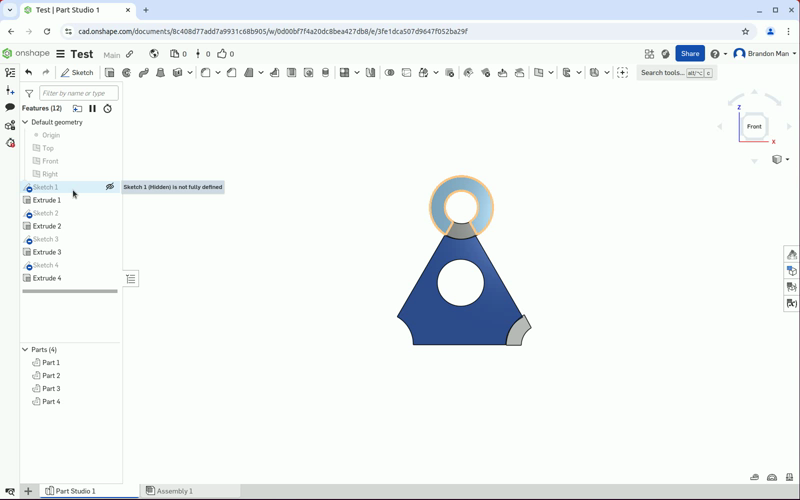
click(73, 189)
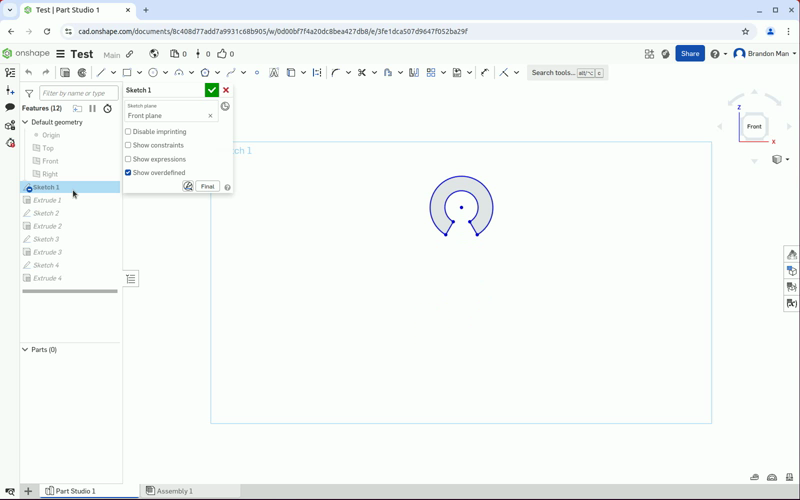
mouse_move(229, 92)
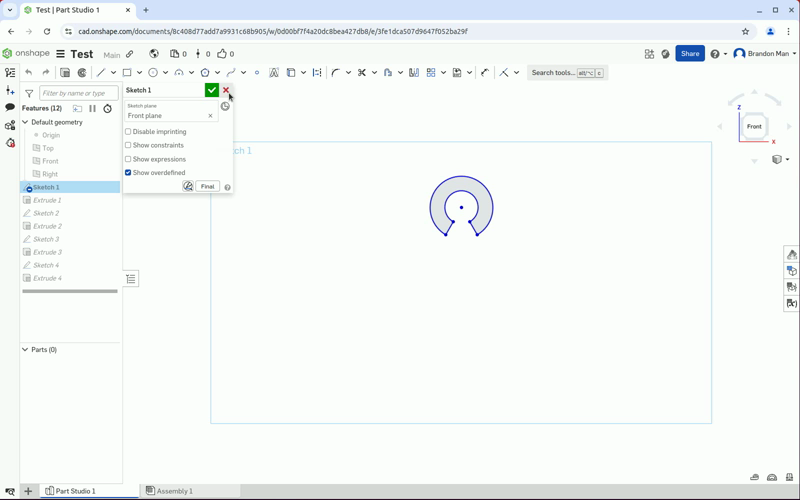
click(229, 92)
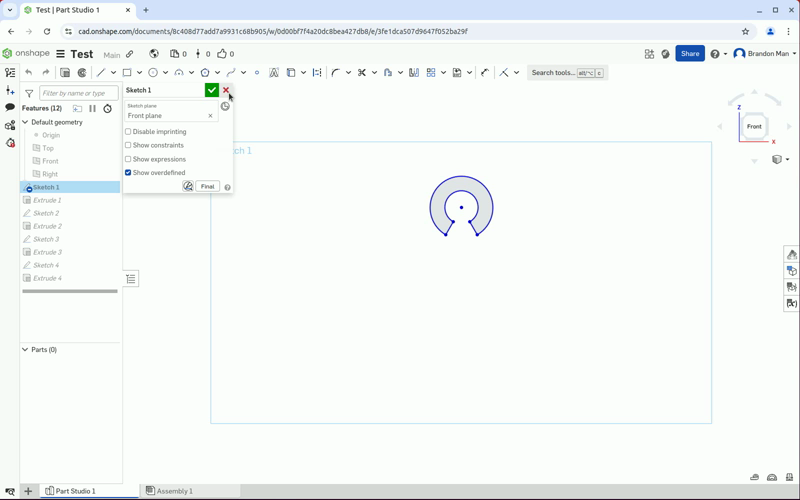
key(shift+s)
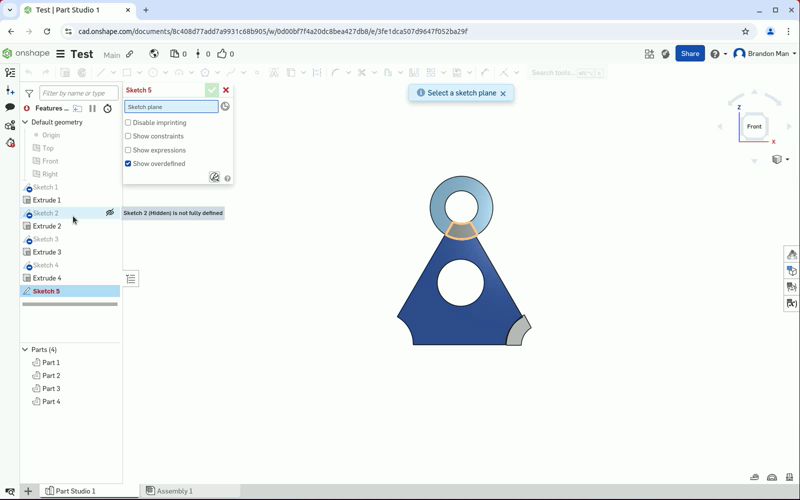
scroll(3)
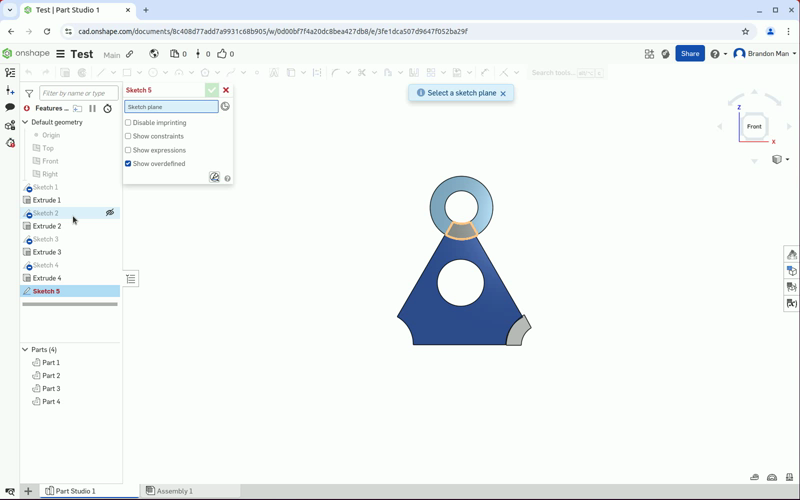
mouse_move(73, 163)
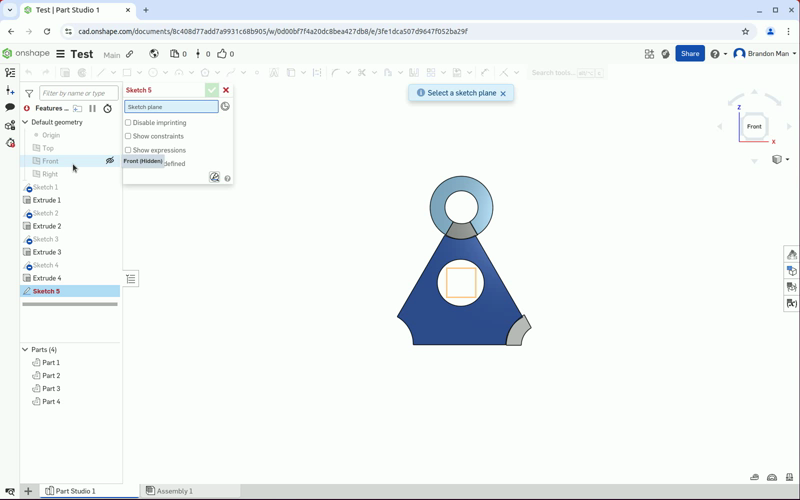
click(73, 163)
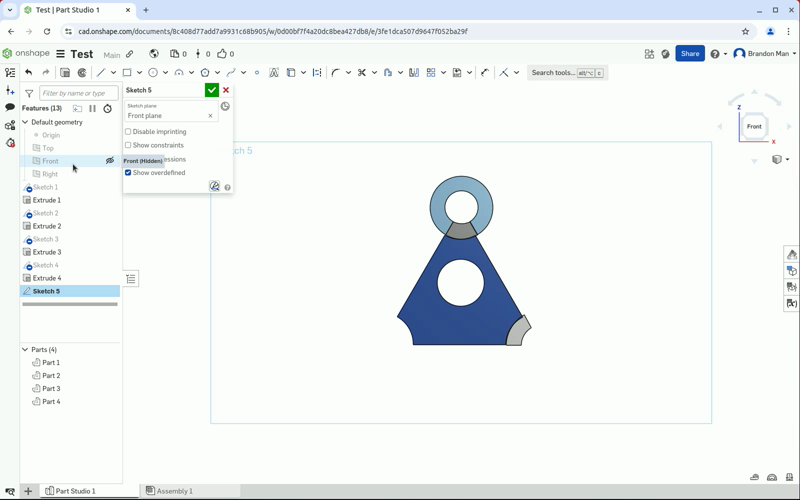
mouse_move(73, 352)
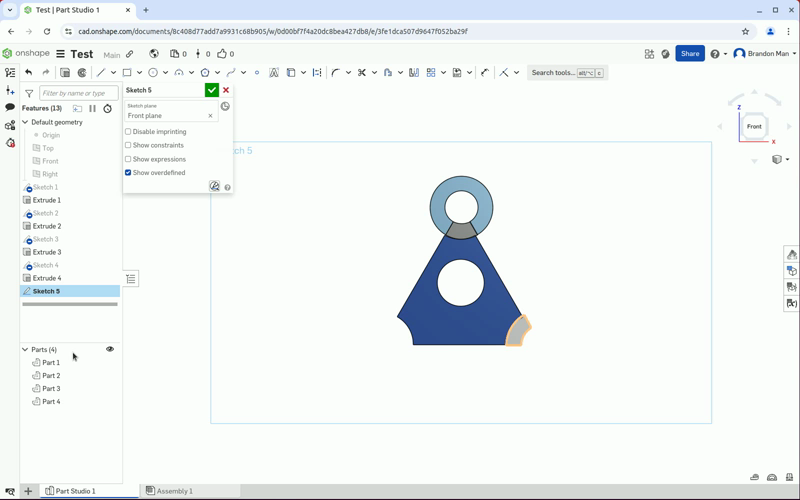
key(y)
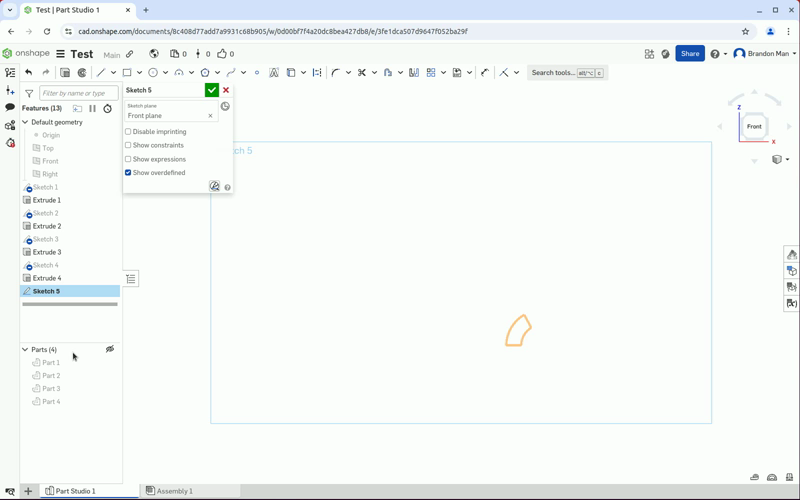
key(a)
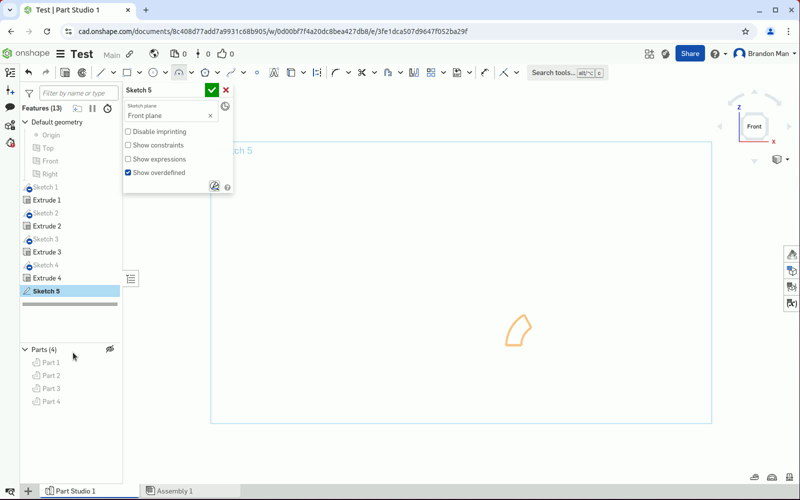
key_down(shift)
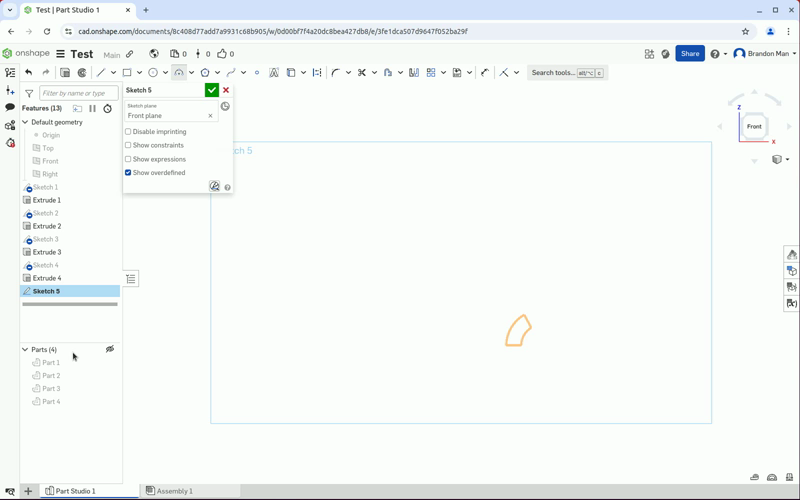
mouse_move(506, 345)
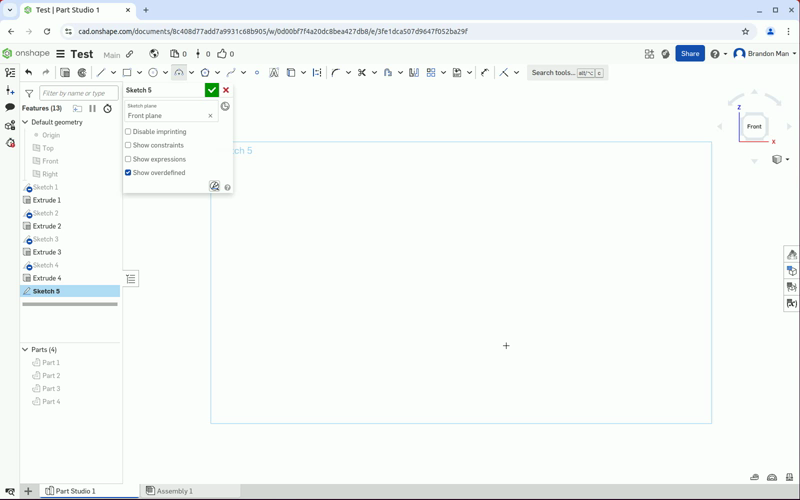
click(506, 345)
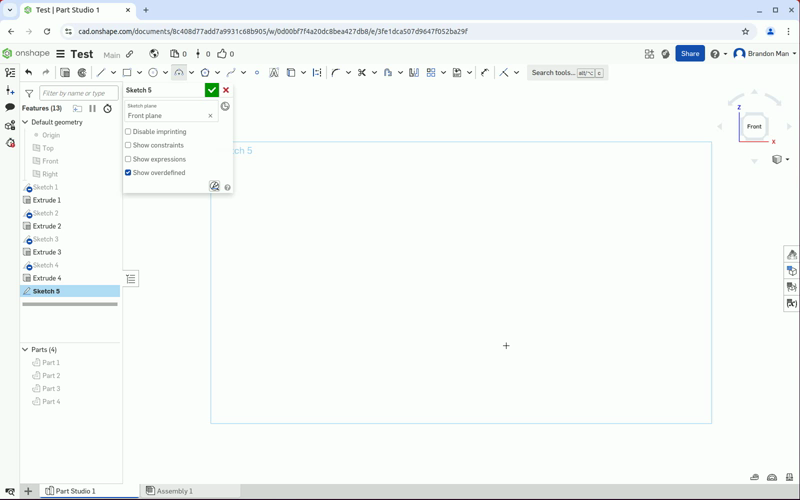
key_up(shift)
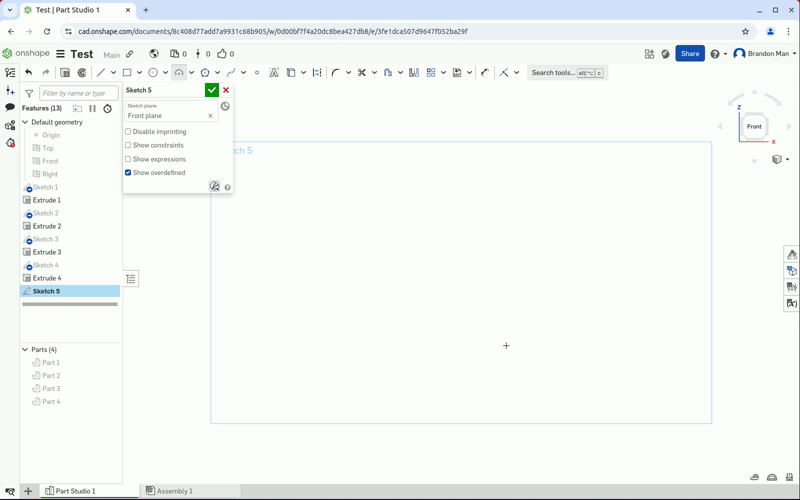
key_down(shift)
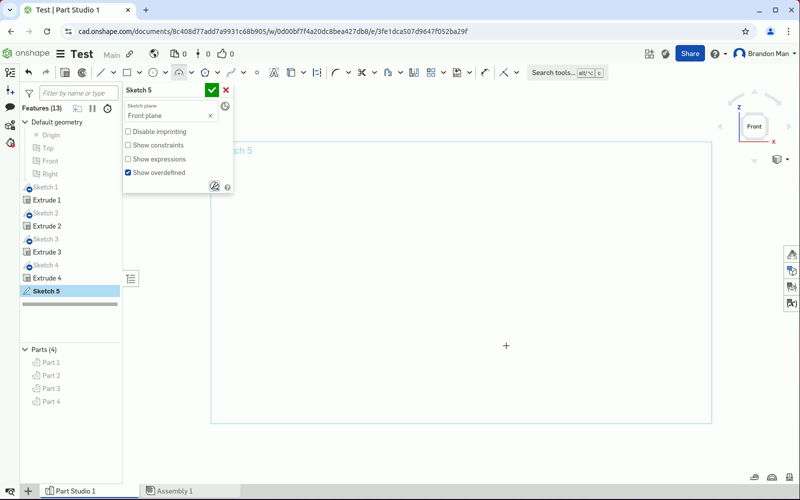
mouse_move(523, 315)
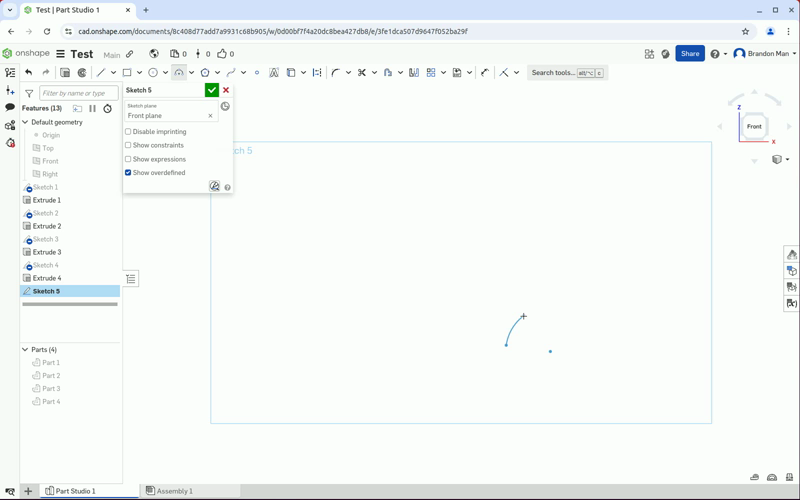
click(523, 315)
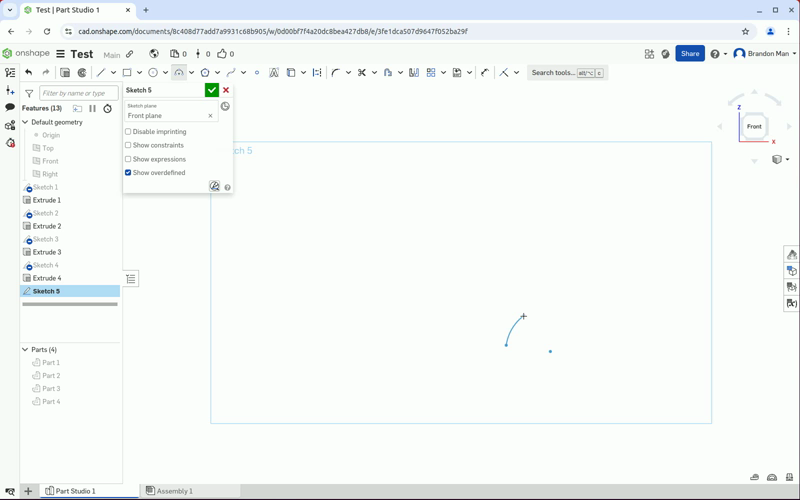
mouse_move(568, 361)
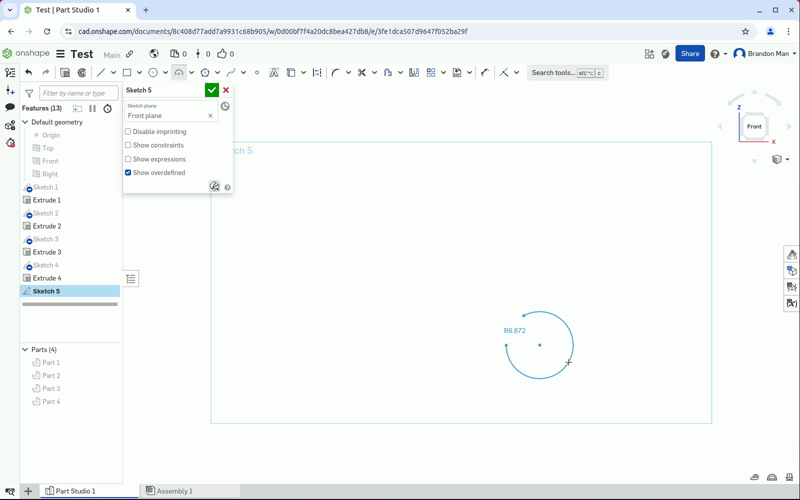
click(568, 361)
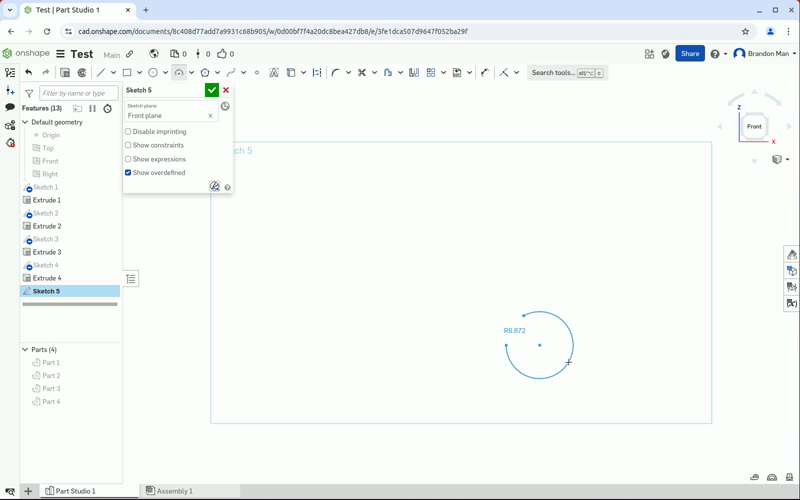
key_up(shift)
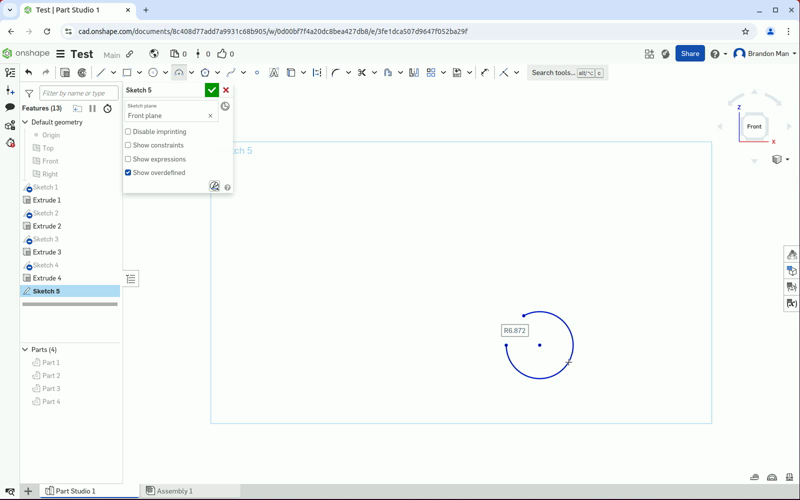
key(esc)
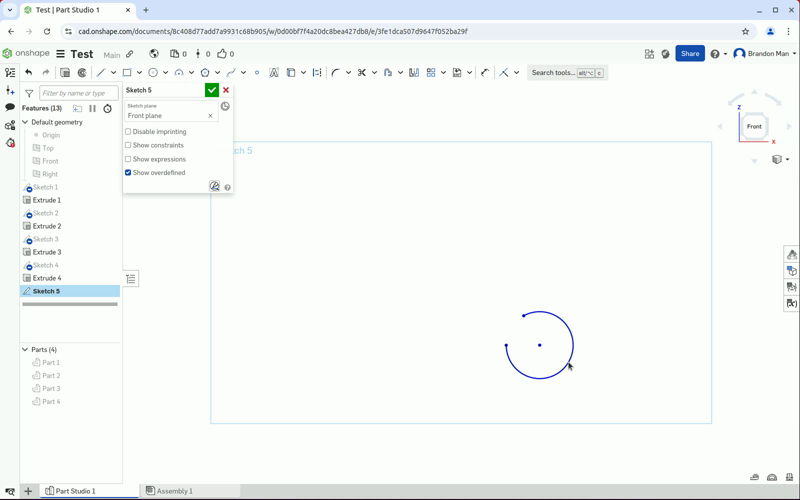
key(l)
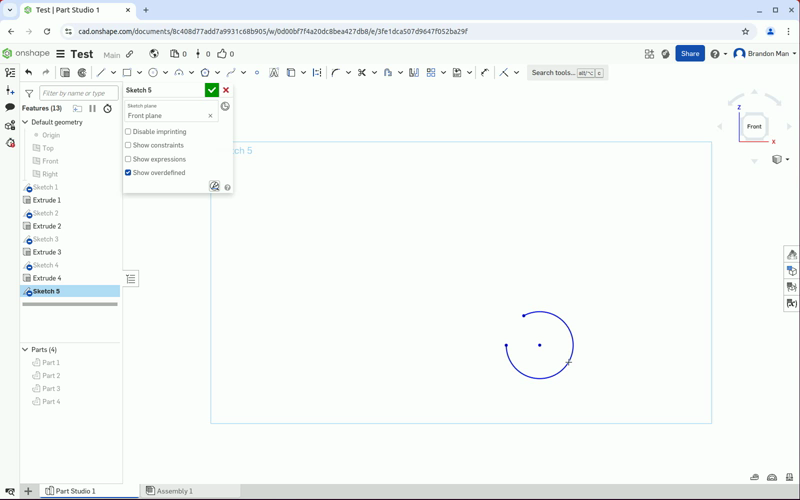
mouse_move(523, 315)
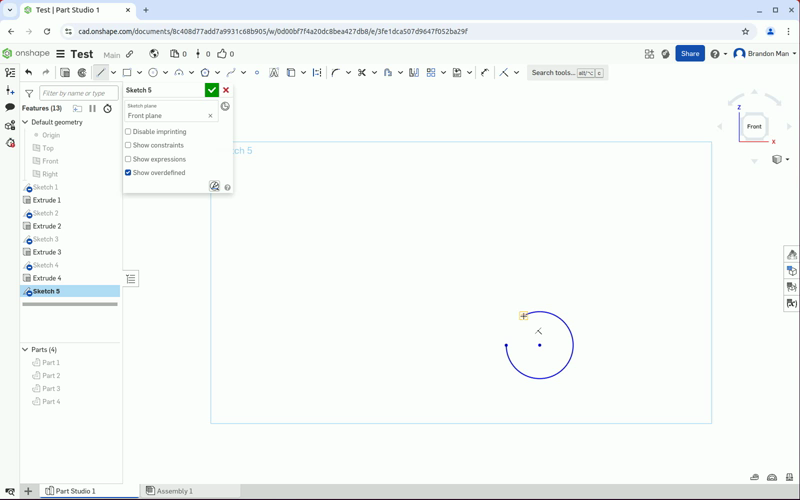
click(523, 315)
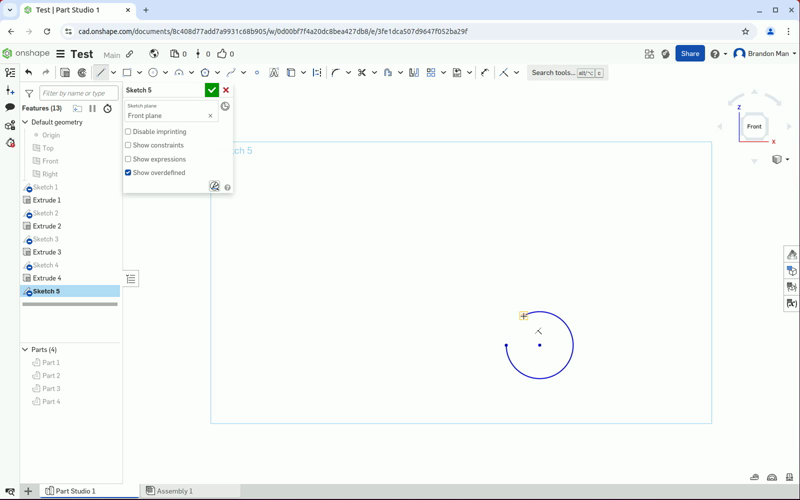
key_down(shift)
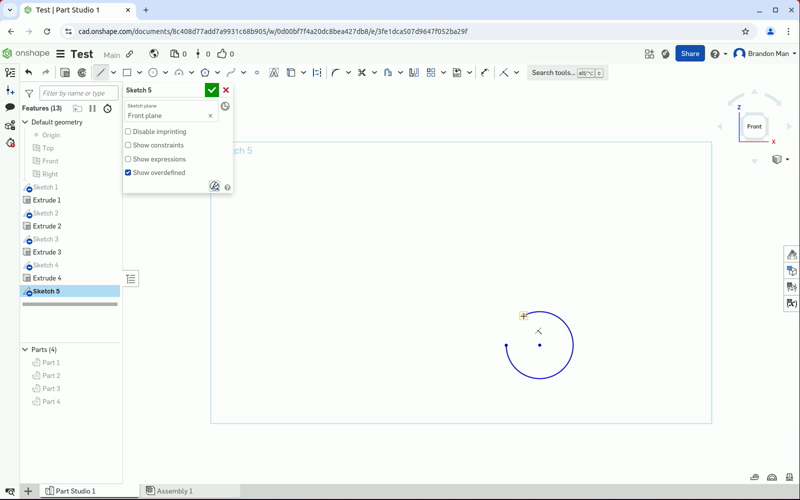
mouse_move(553, 315)
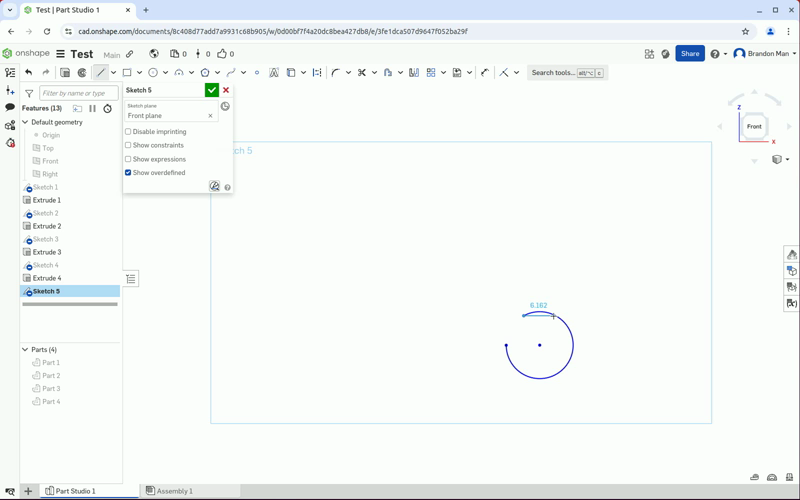
mouse_move(530, 327)
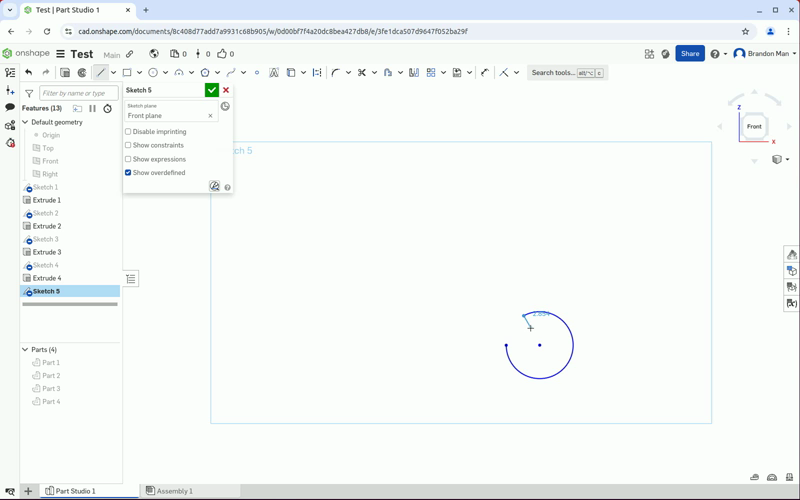
click(530, 327)
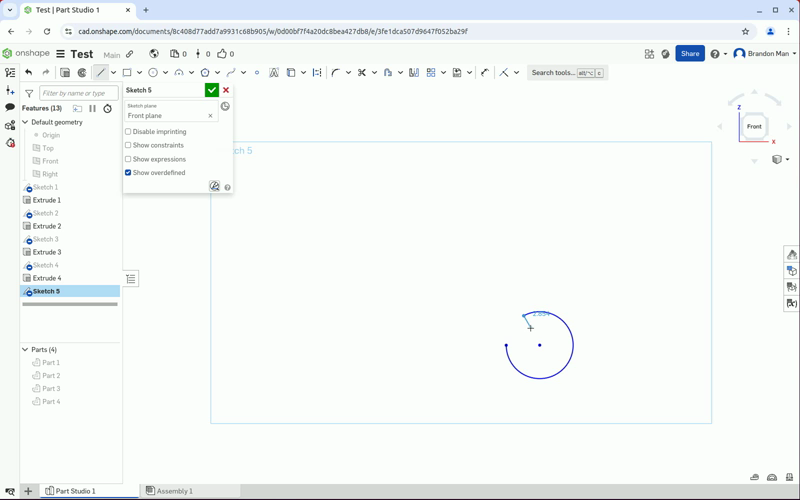
key_up(shift)
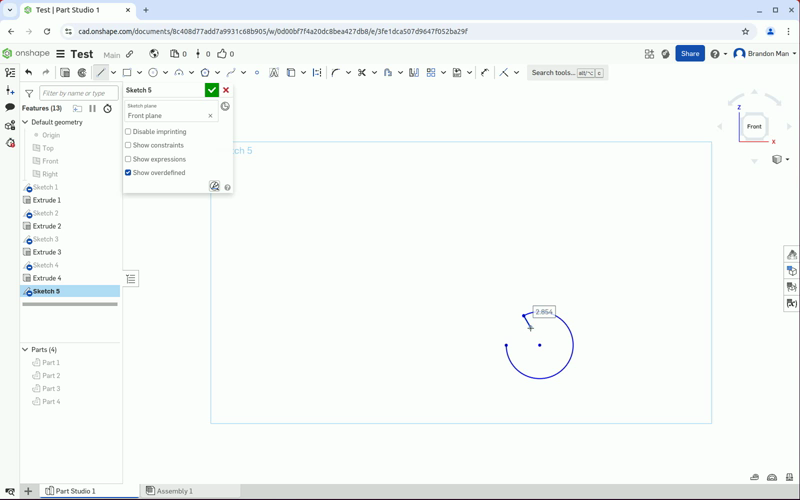
key(esc)
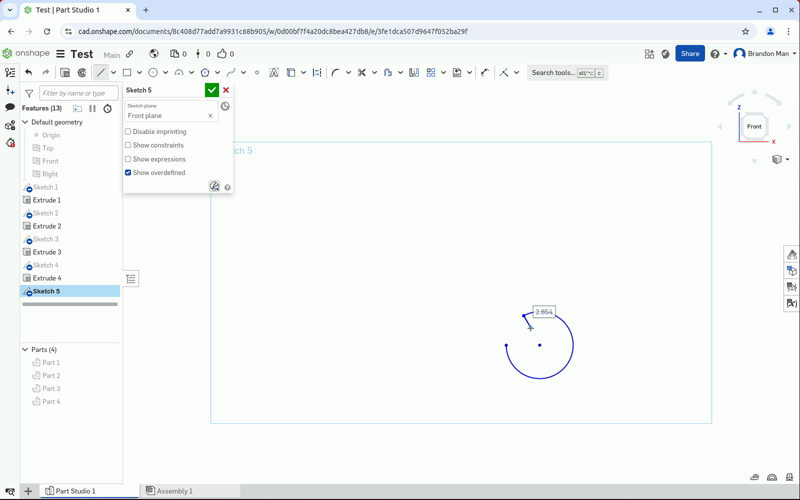
key(a)
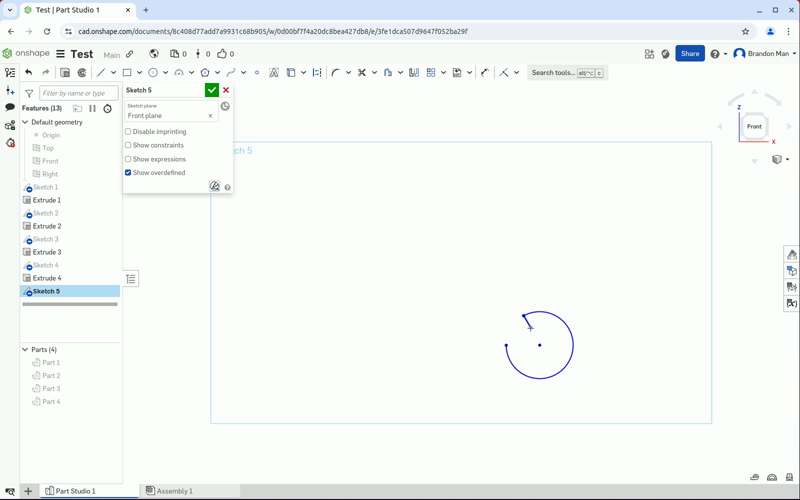
mouse_move(530, 327)
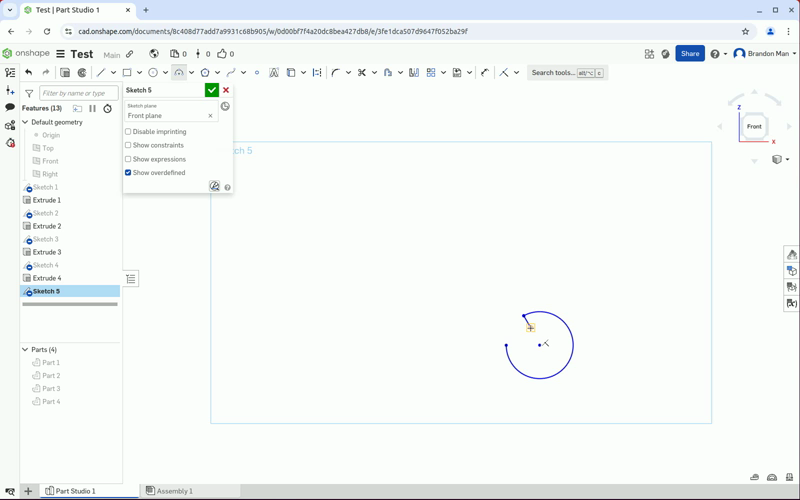
click(530, 327)
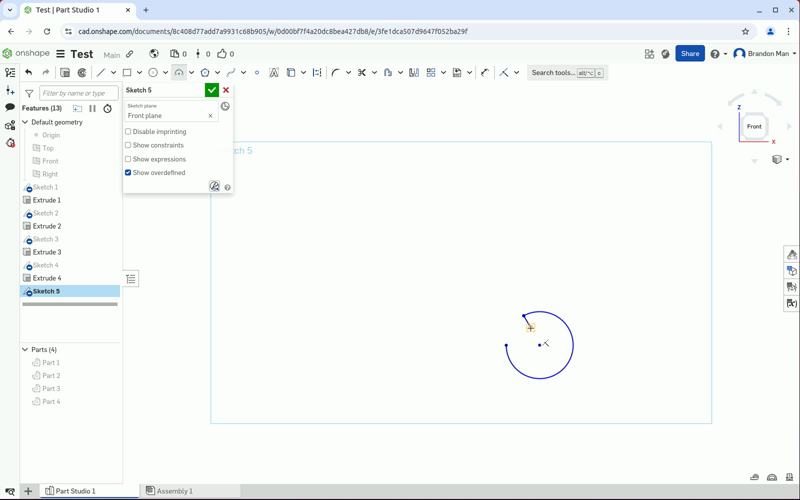
key_down(shift)
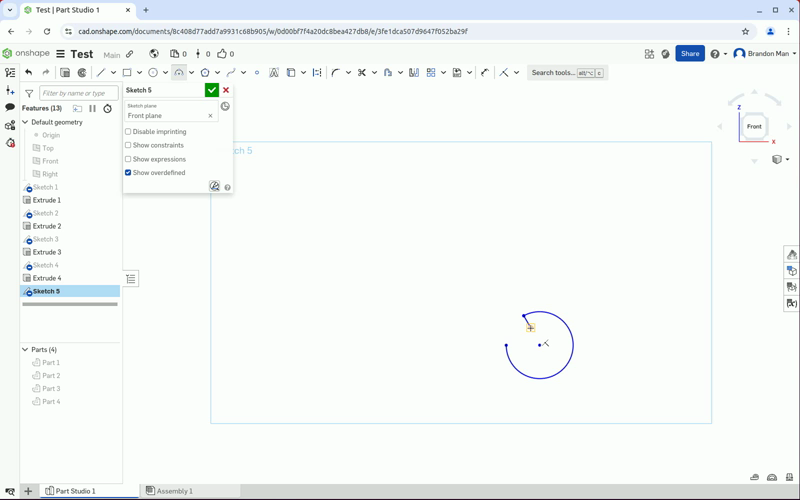
mouse_move(520, 345)
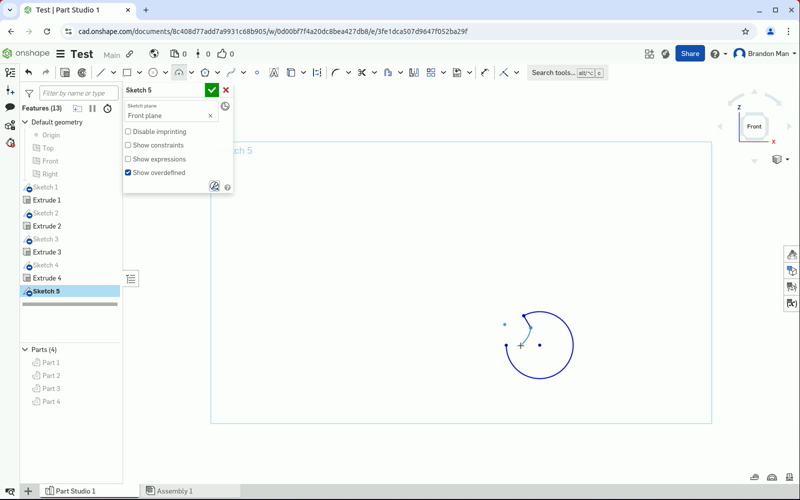
click(520, 345)
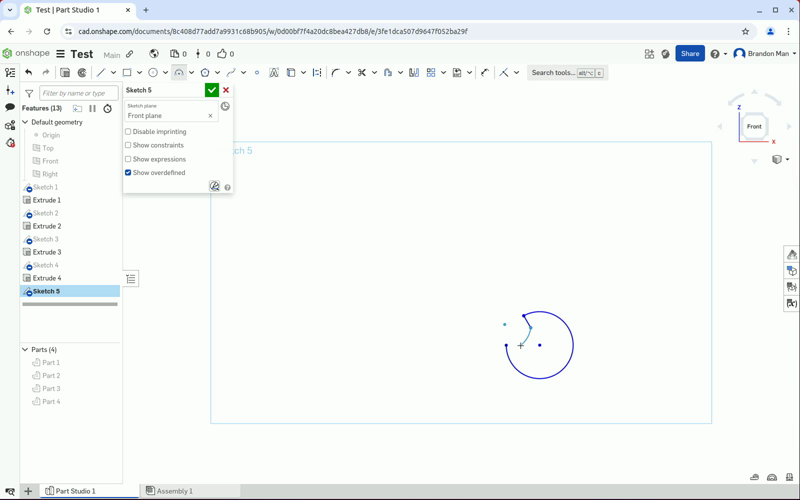
mouse_move(557, 354)
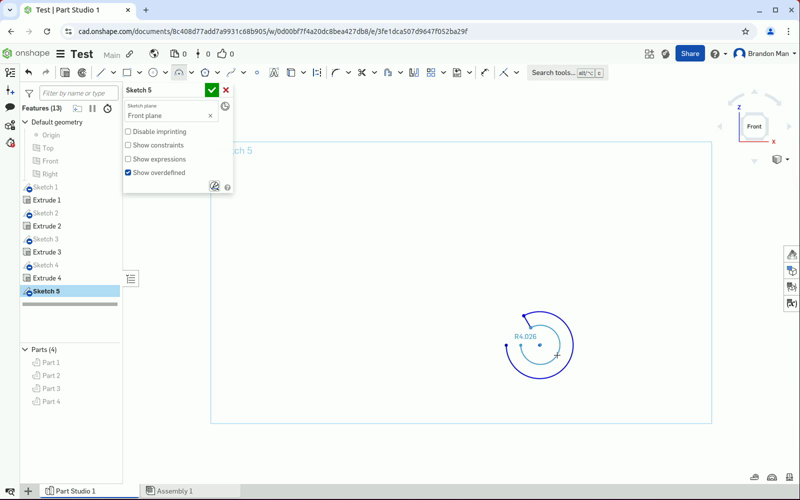
click(557, 354)
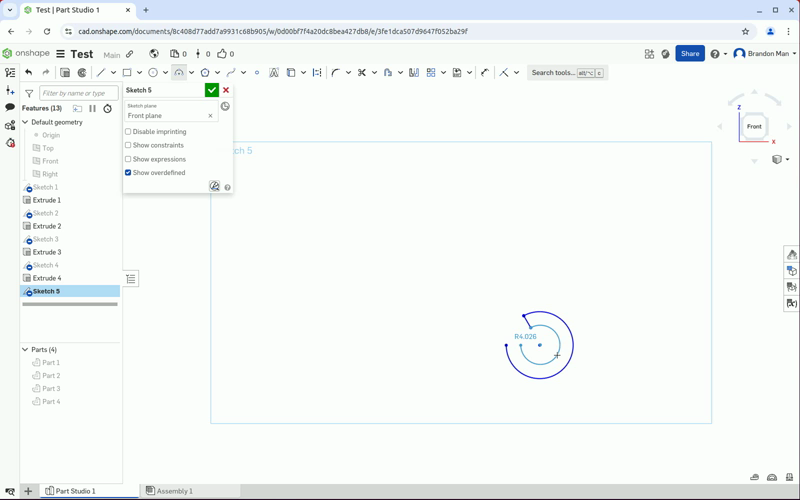
key_up(shift)
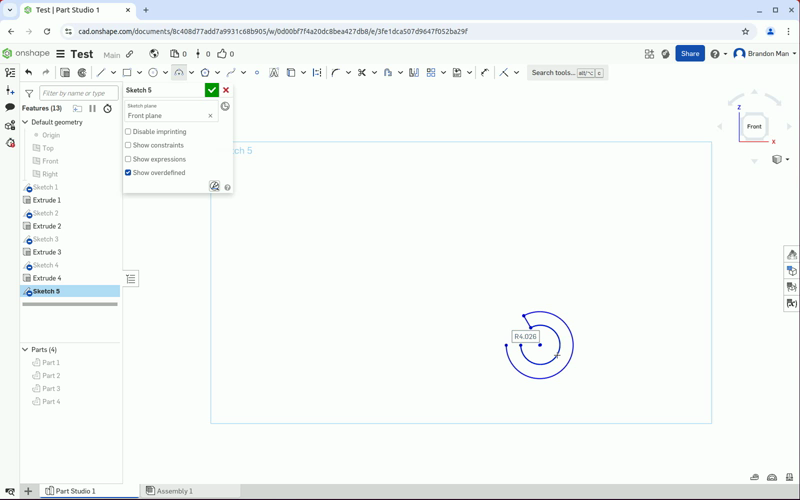
key(esc)
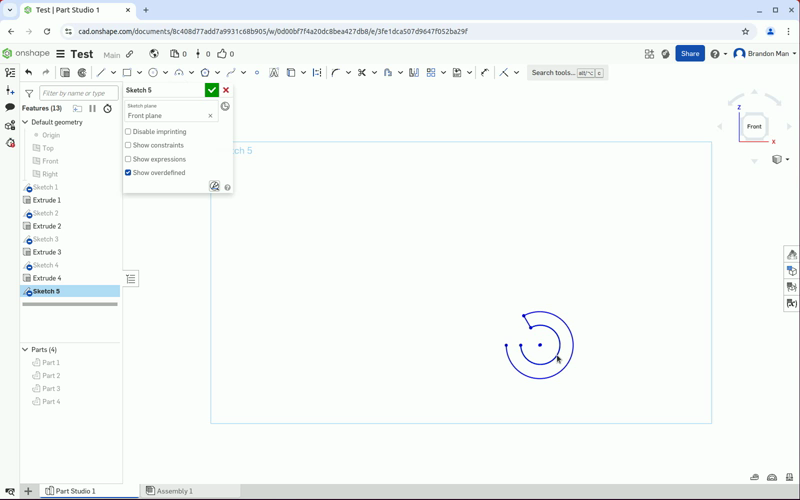
key(l)
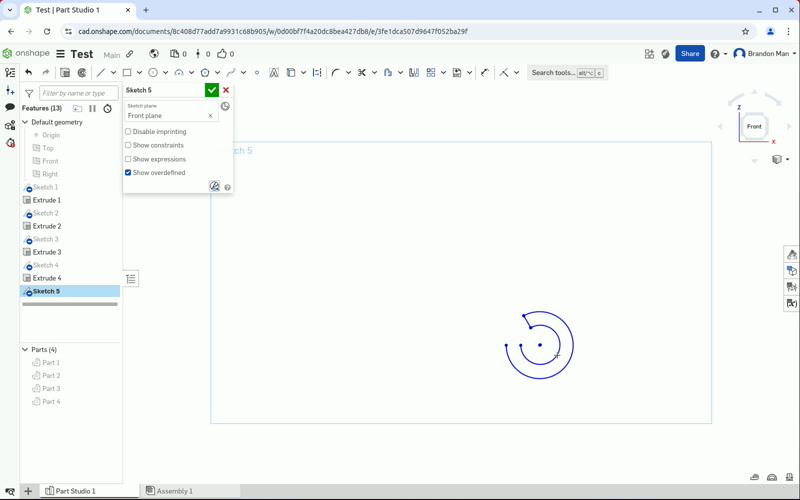
mouse_move(520, 345)
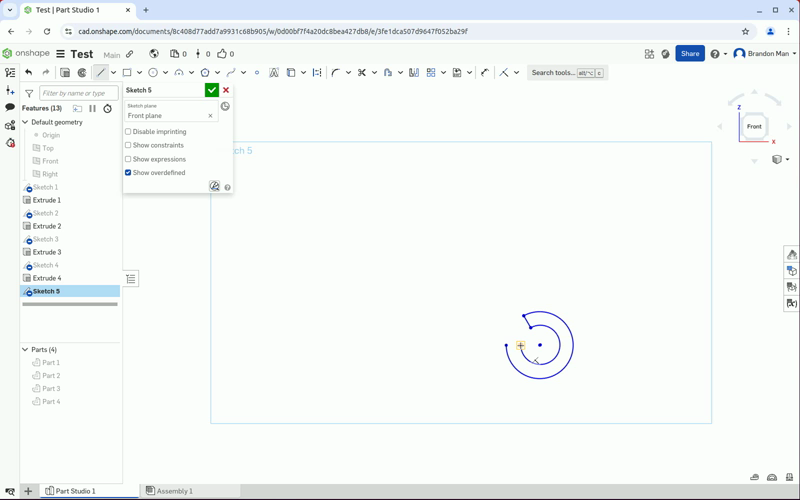
click(520, 345)
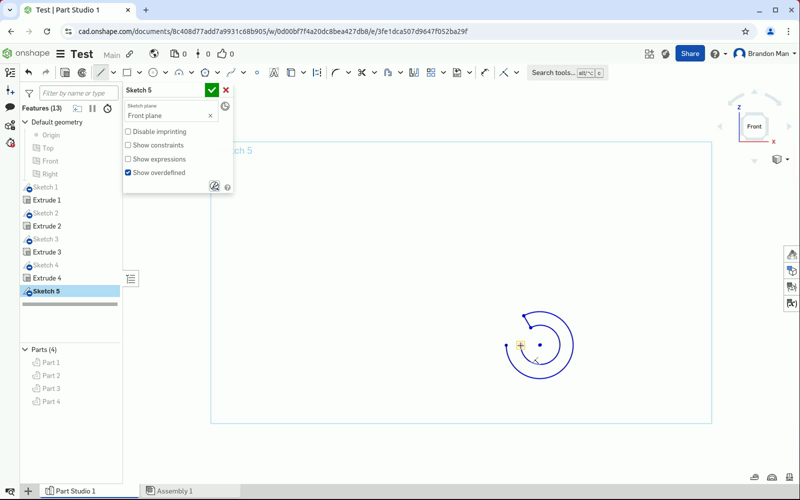
mouse_move(550, 345)
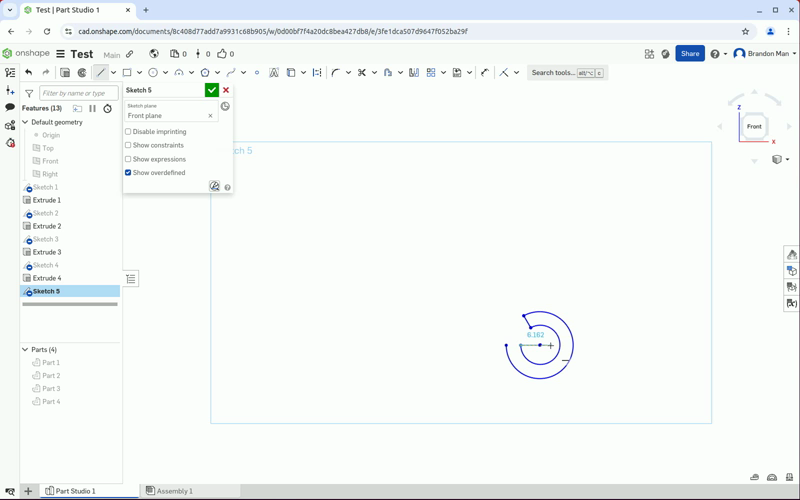
key_down(shift)
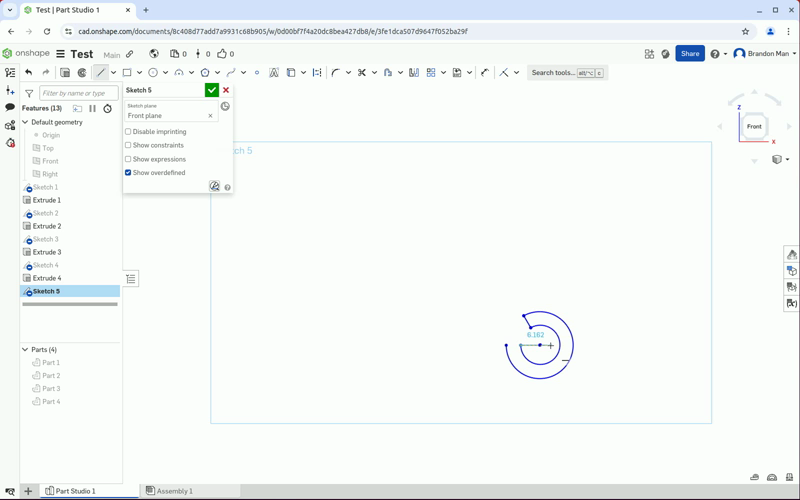
mouse_move(506, 345)
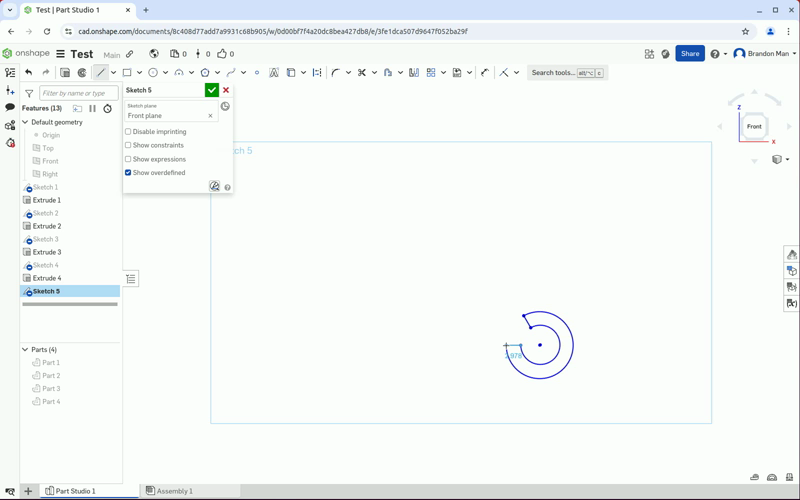
key_up(shift)
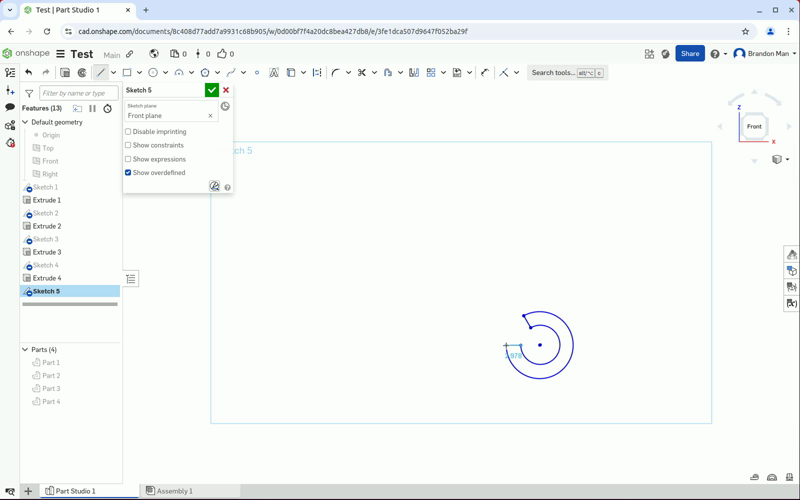
click(506, 345)
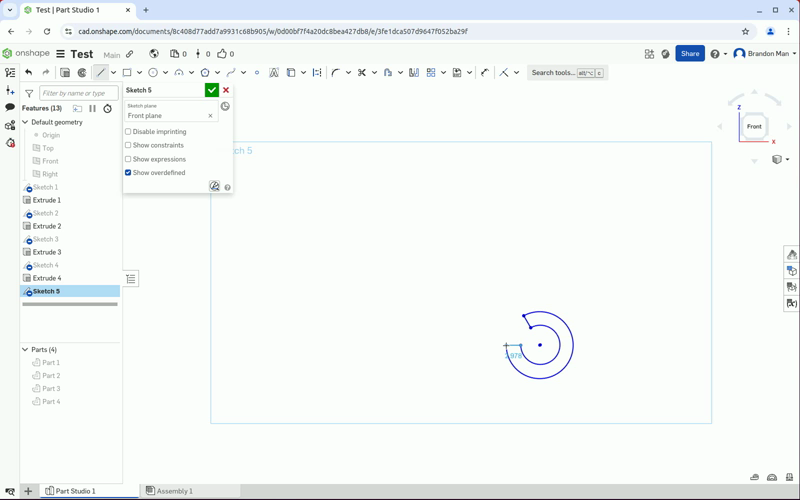
key(esc)
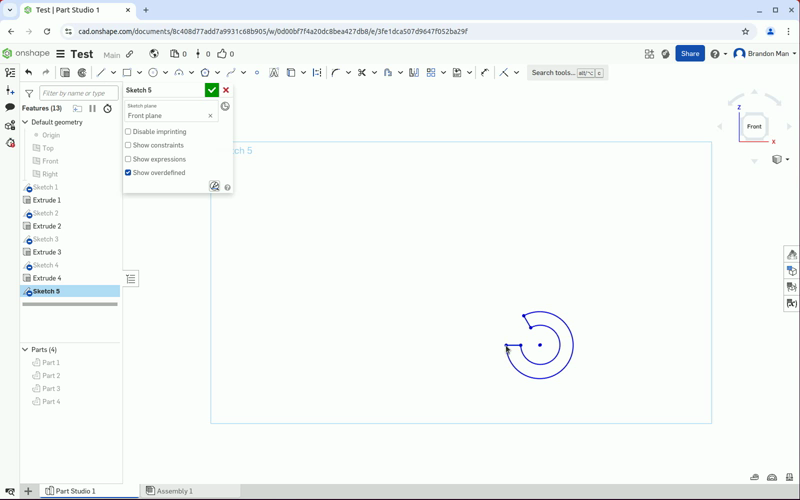
mouse_move(541, 369)
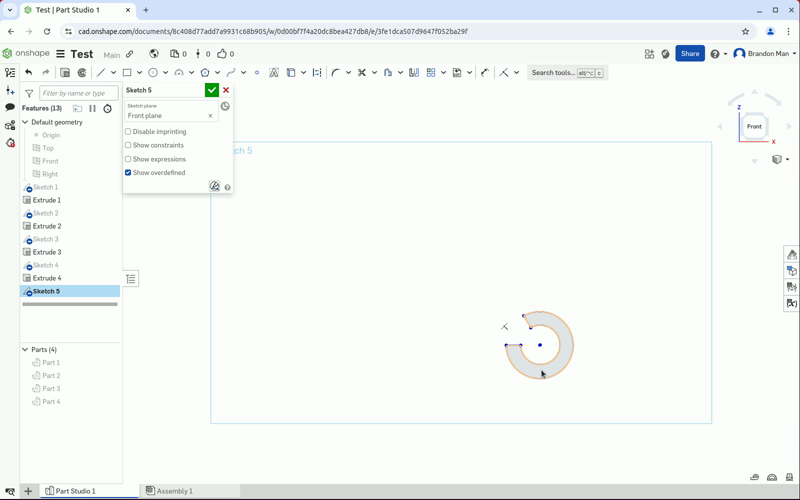
scroll(6)
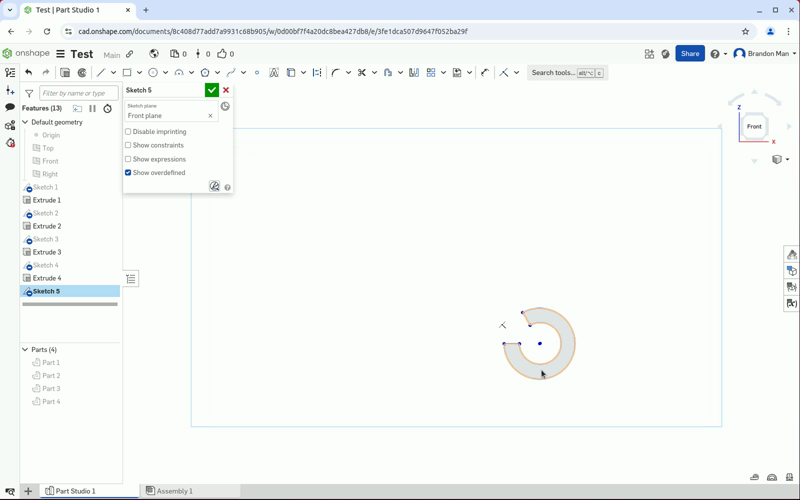
scroll(6)
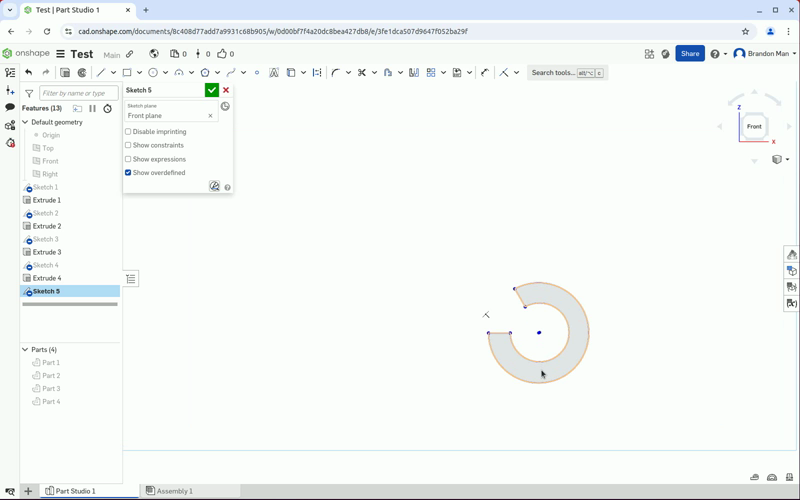
scroll(6)
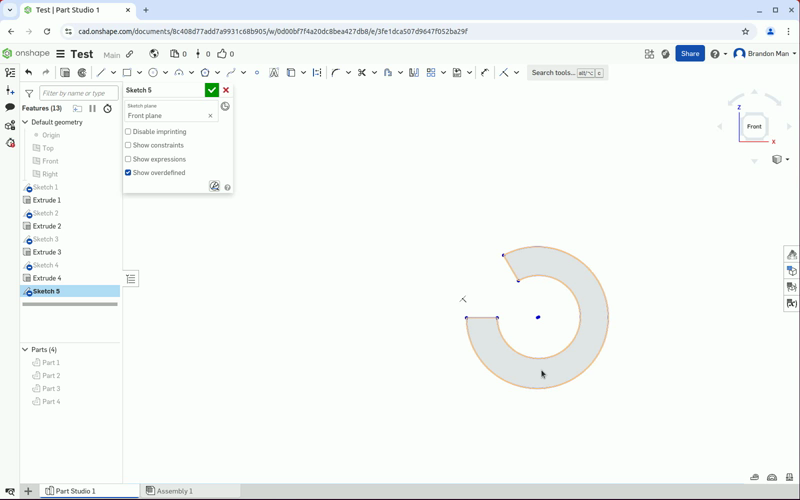
scroll(6)
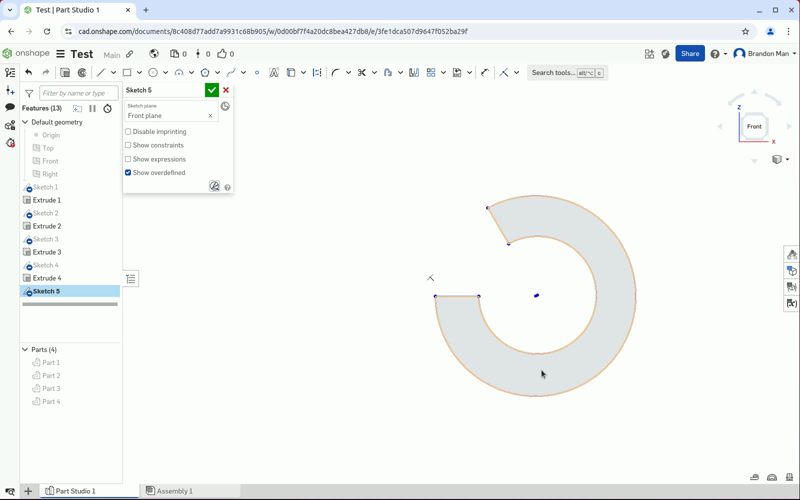
scroll(6)
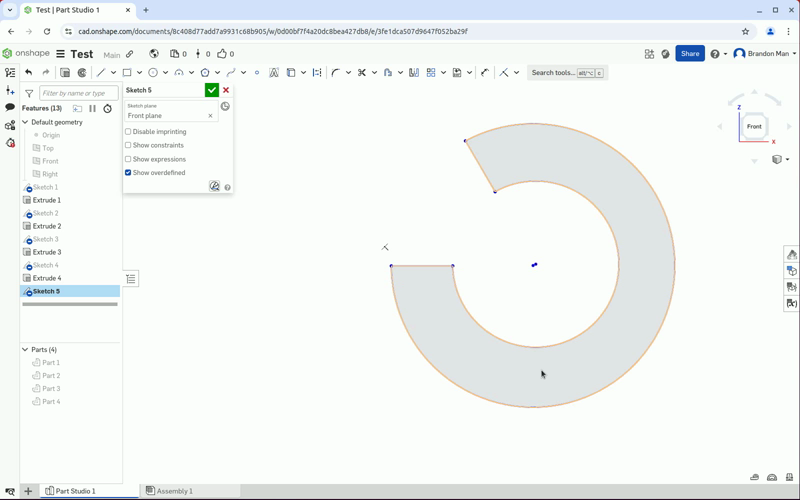
scroll(6)
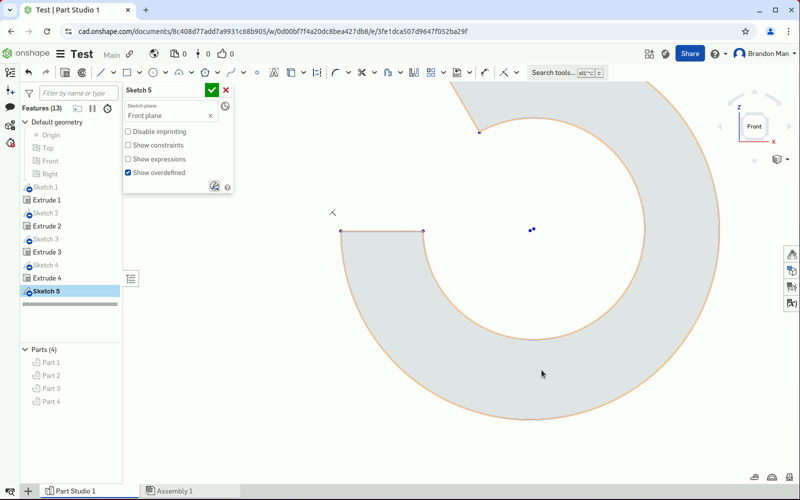
scroll(6)
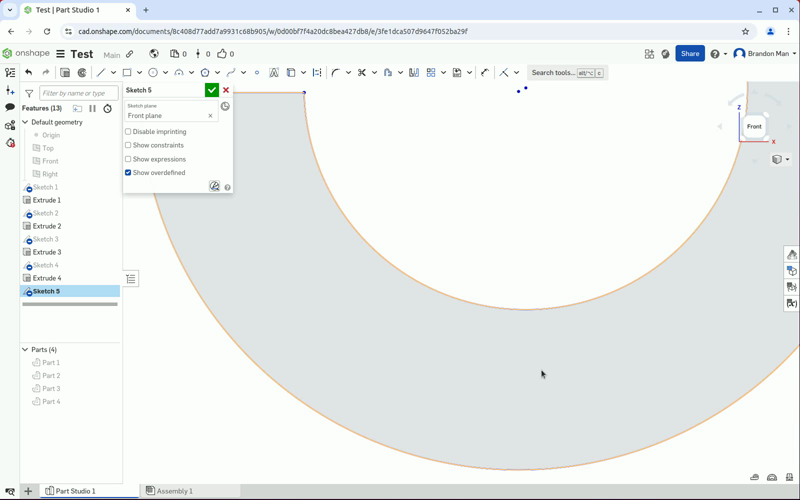
click(541, 369)
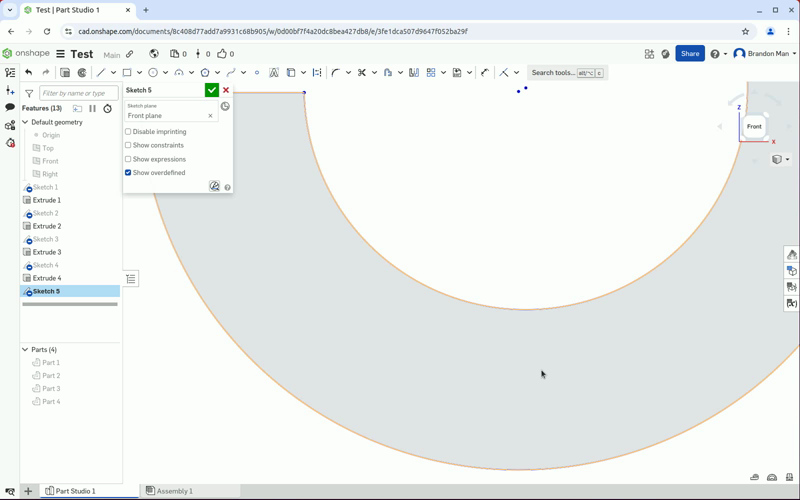
scroll(-6)
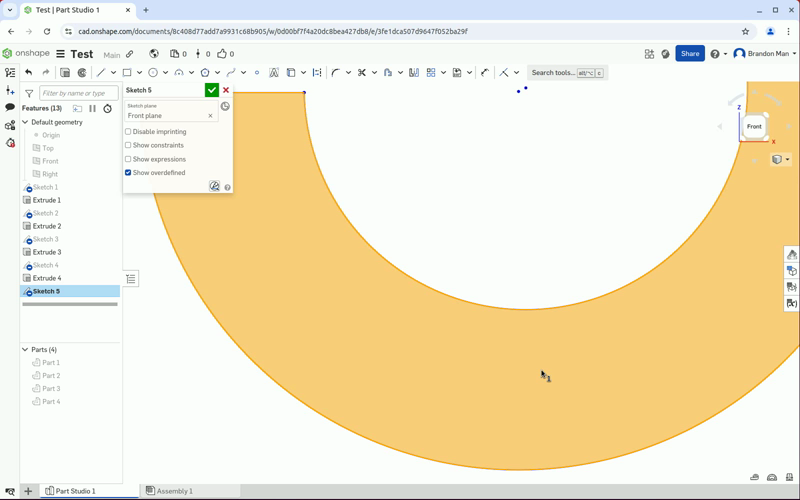
scroll(-6)
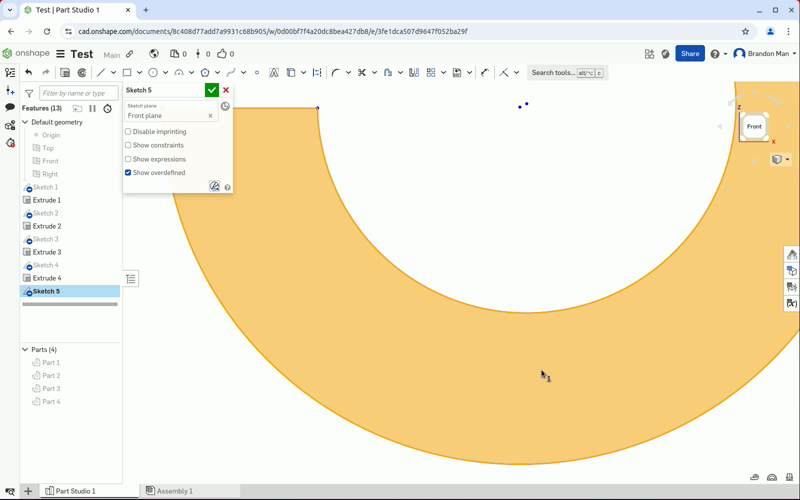
scroll(-6)
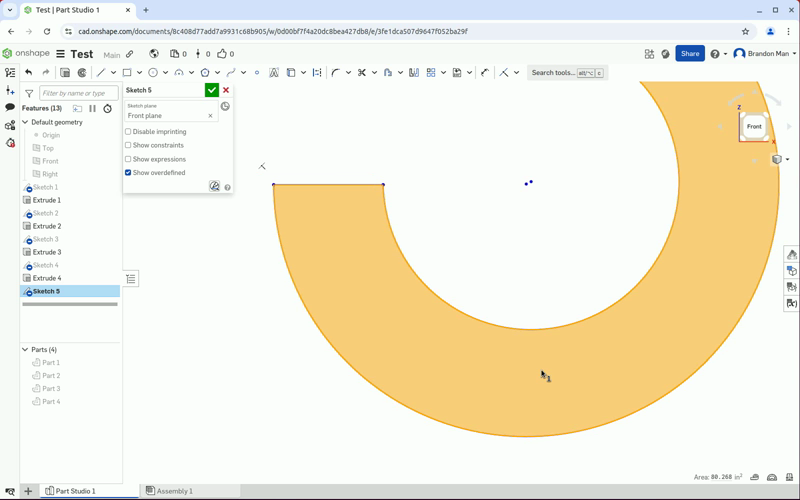
scroll(-6)
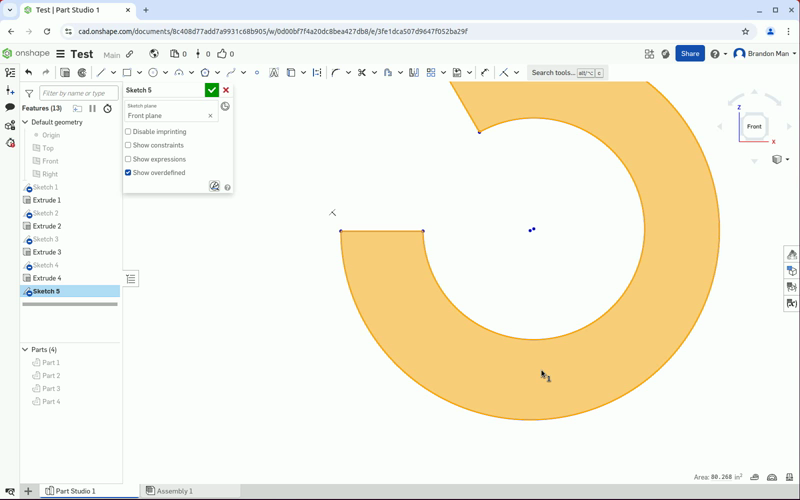
scroll(-6)
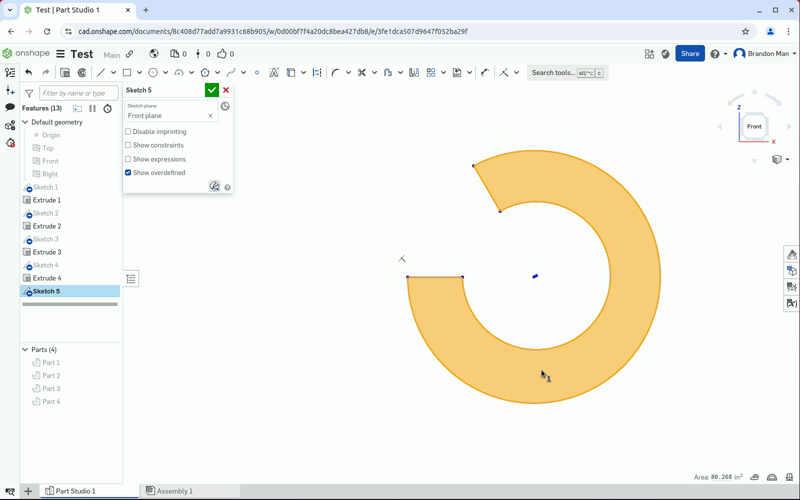
scroll(-6)
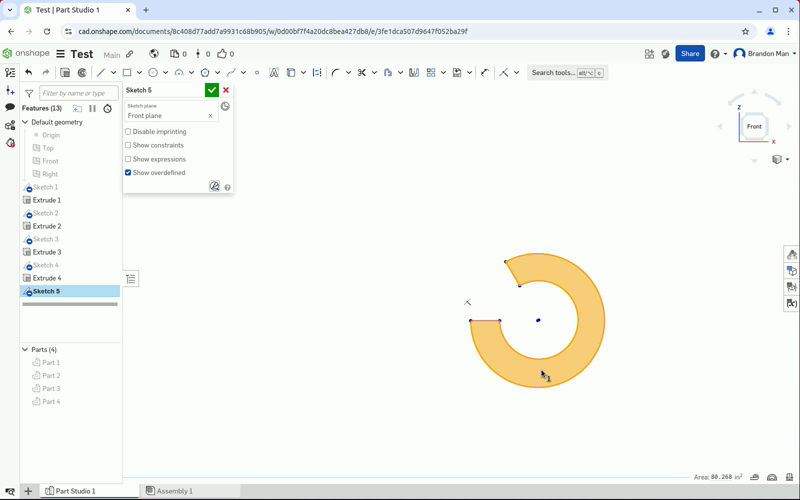
scroll(-6)
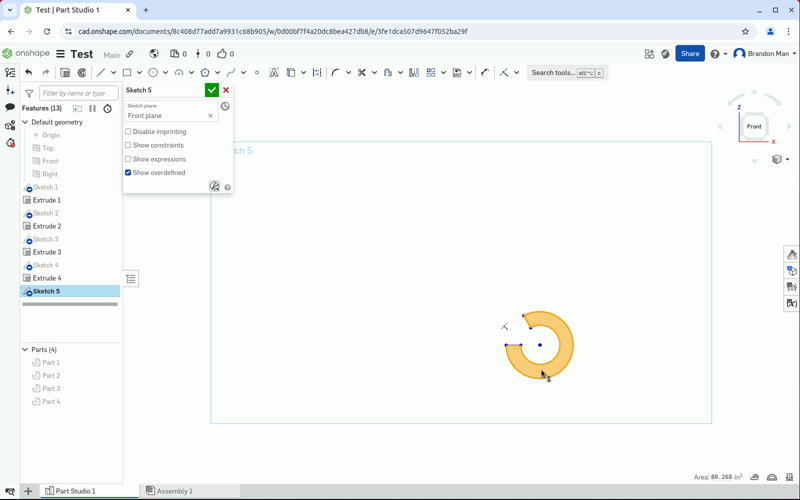
mouse_move(73, 352)
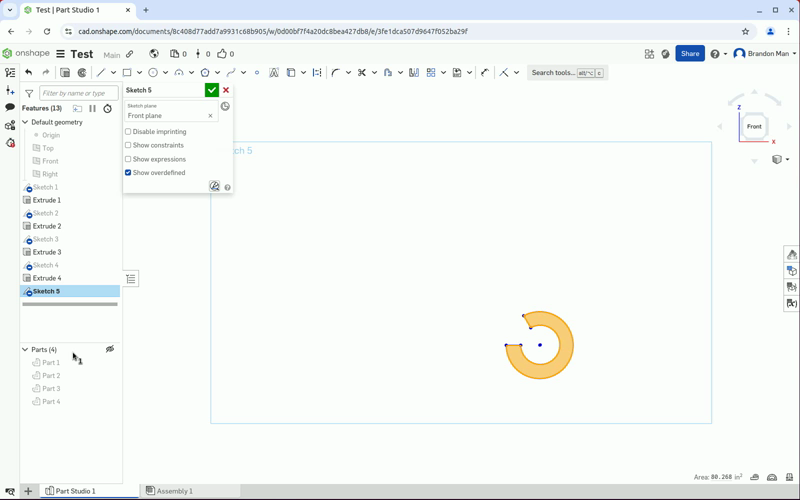
key(shift+y)
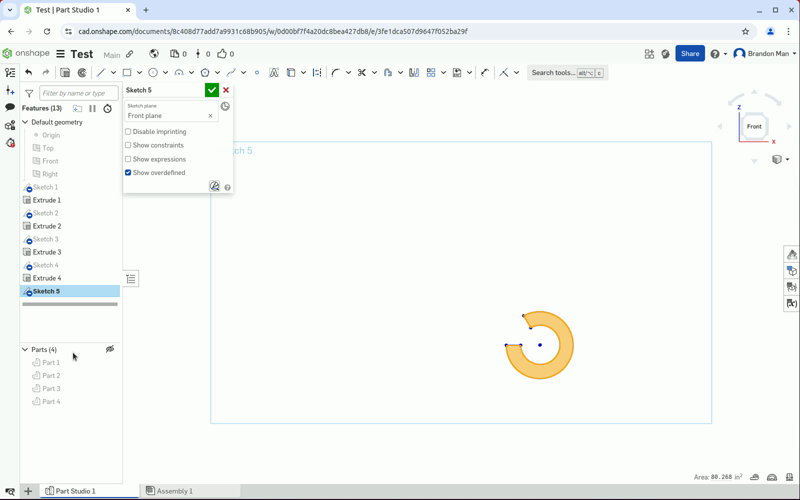
key(shift+e)
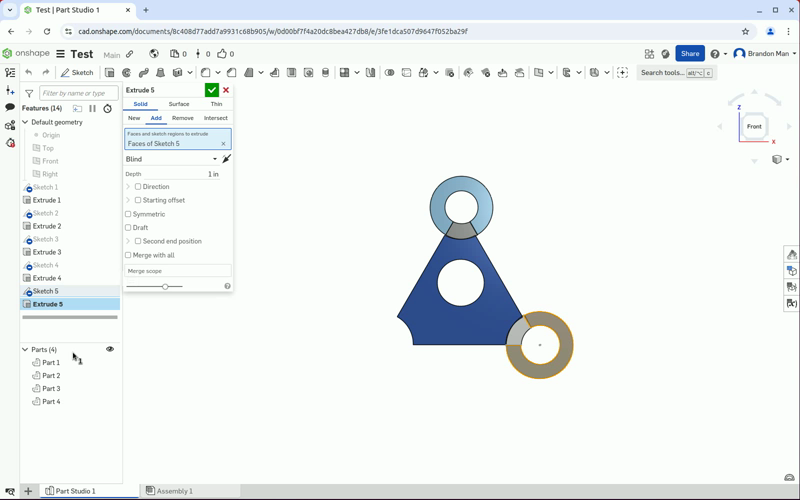
mouse_move(143, 106)
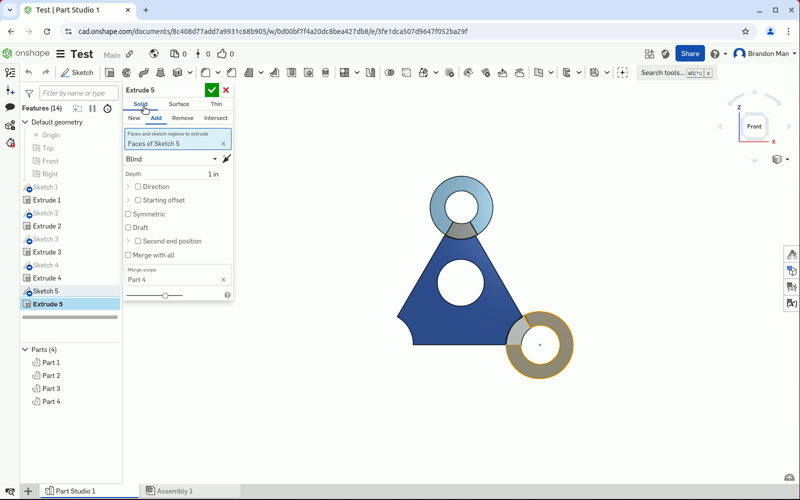
click(143, 106)
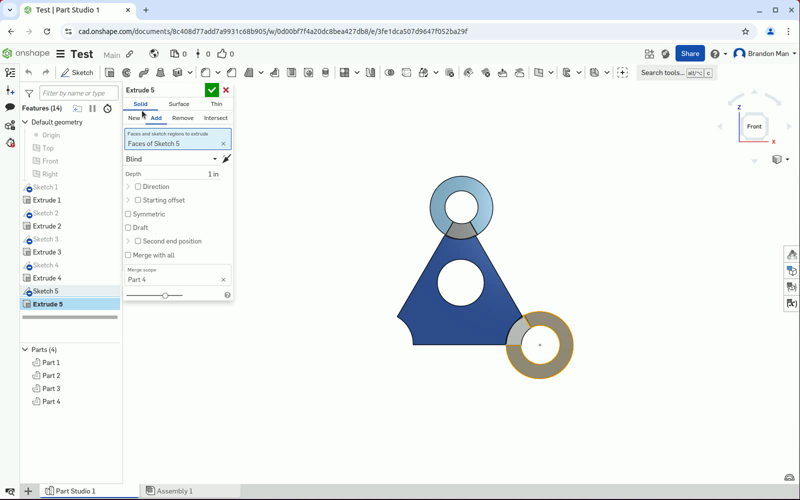
mouse_move(137, 120)
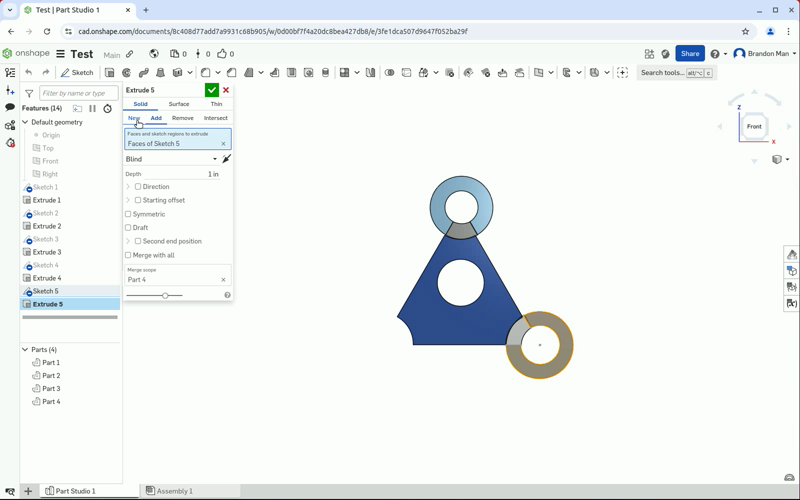
click(137, 120)
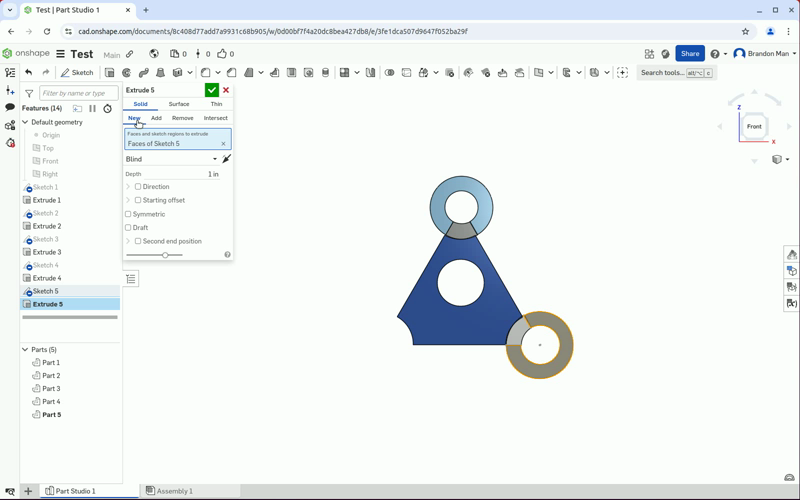
key(tab, 4)
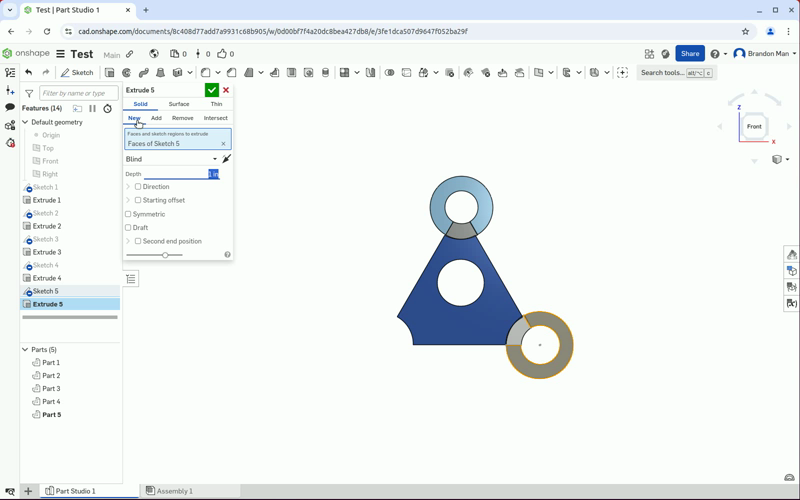
text(6.499)
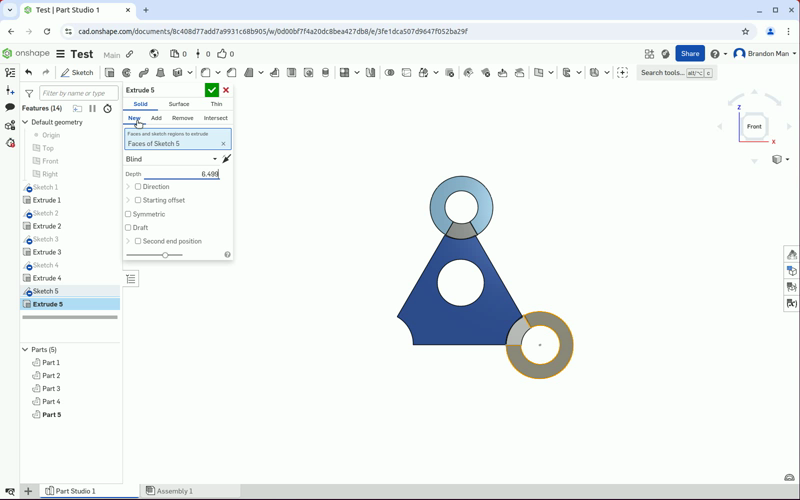
key(enter)
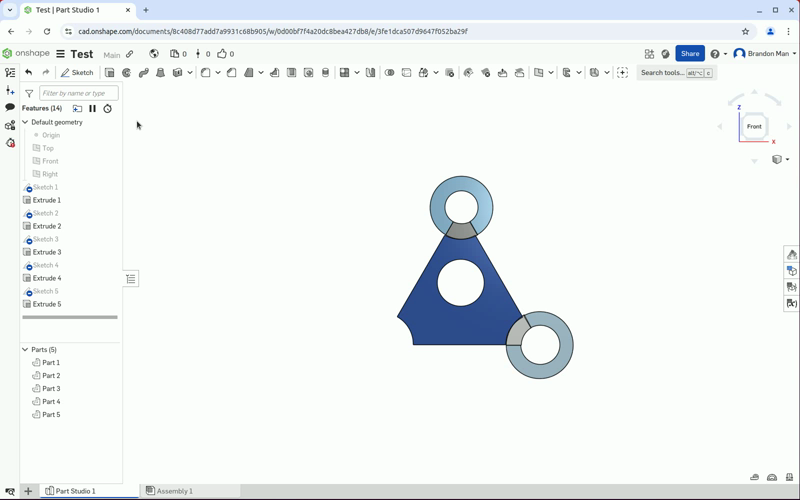
key(shift+h)
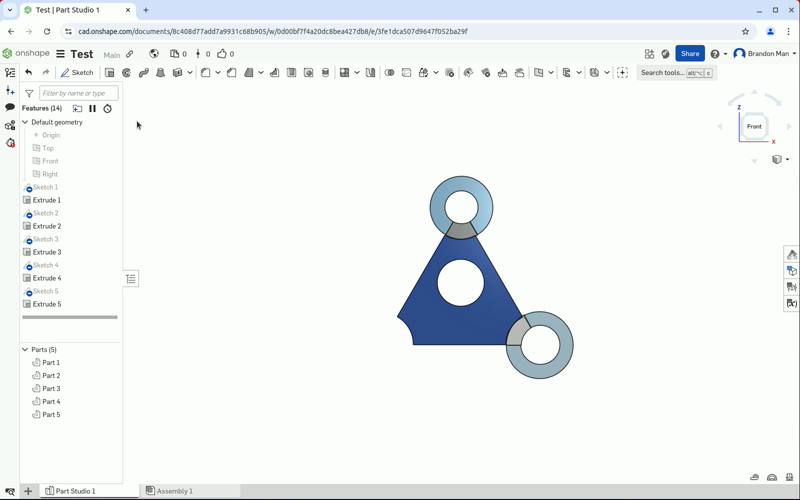
key(shift+h)
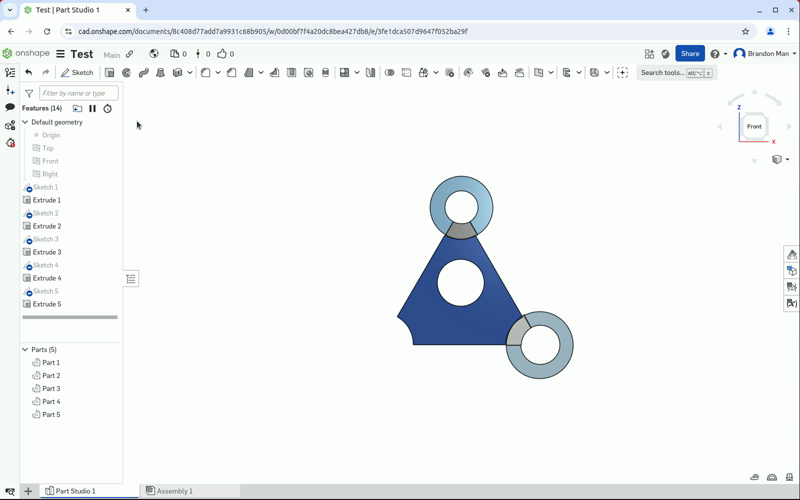
mouse_move(73, 189)
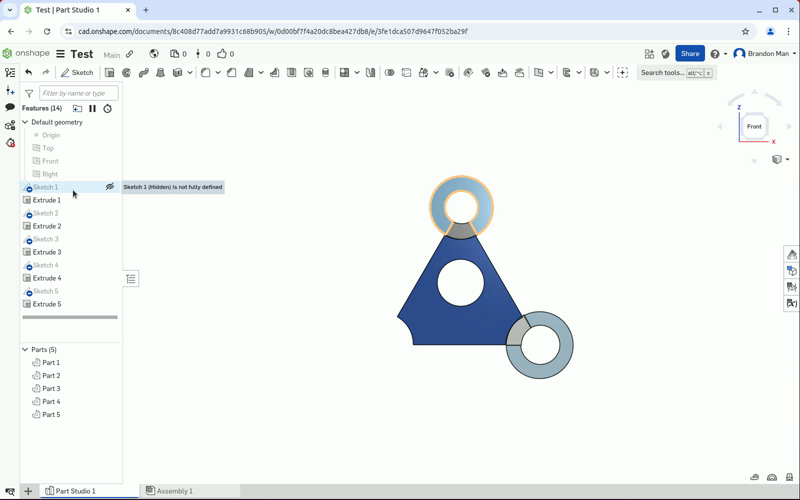
click(73, 189)
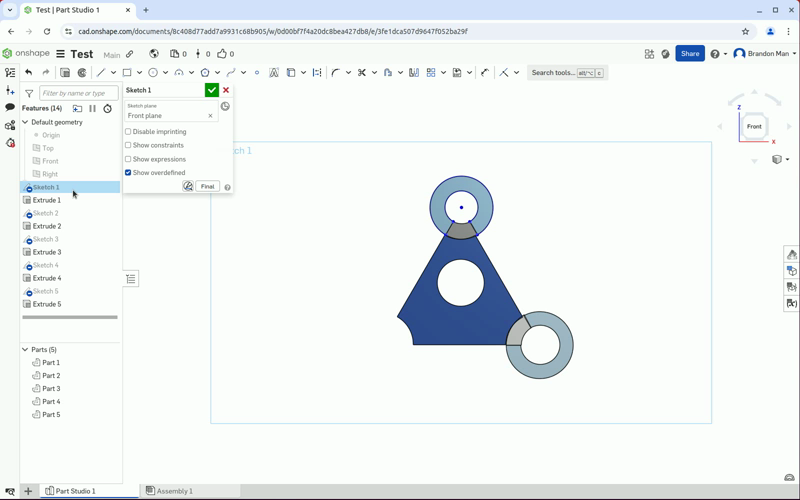
mouse_move(229, 92)
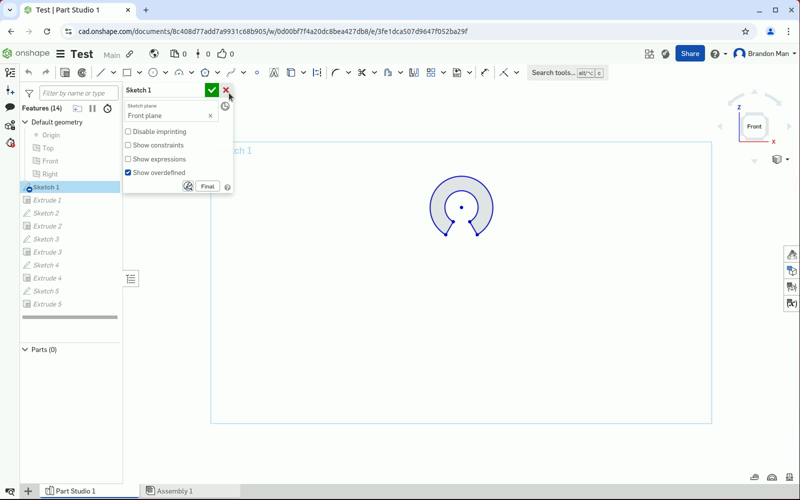
click(229, 92)
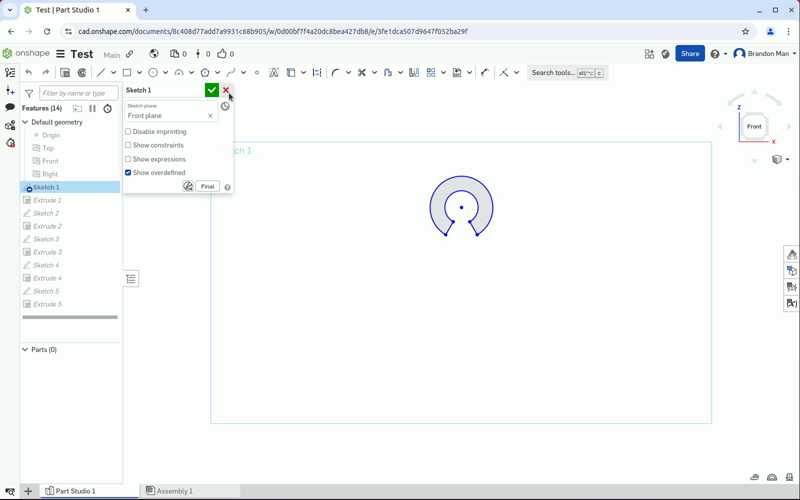
key(shift+s)
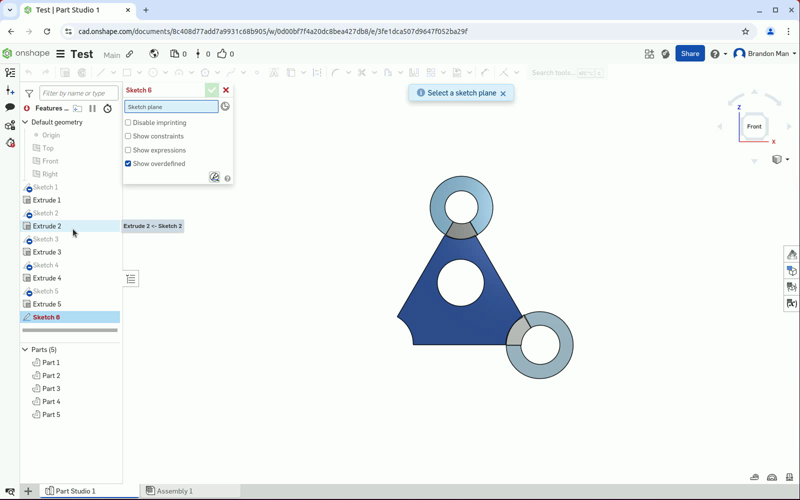
scroll(3)
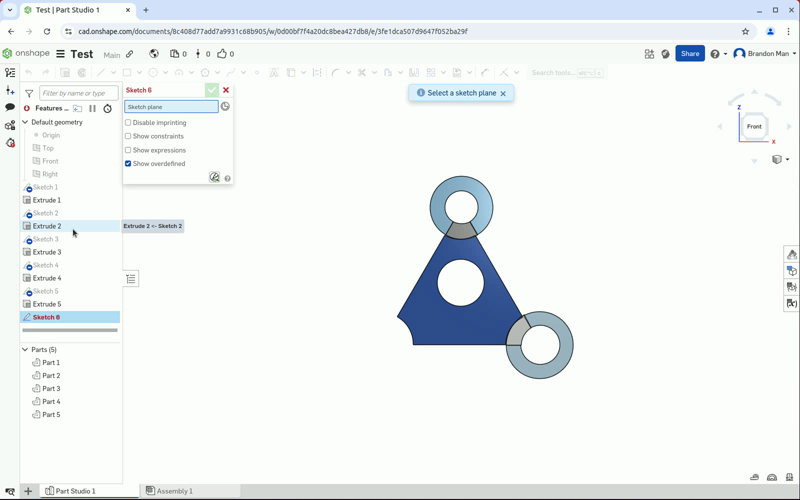
mouse_move(73, 163)
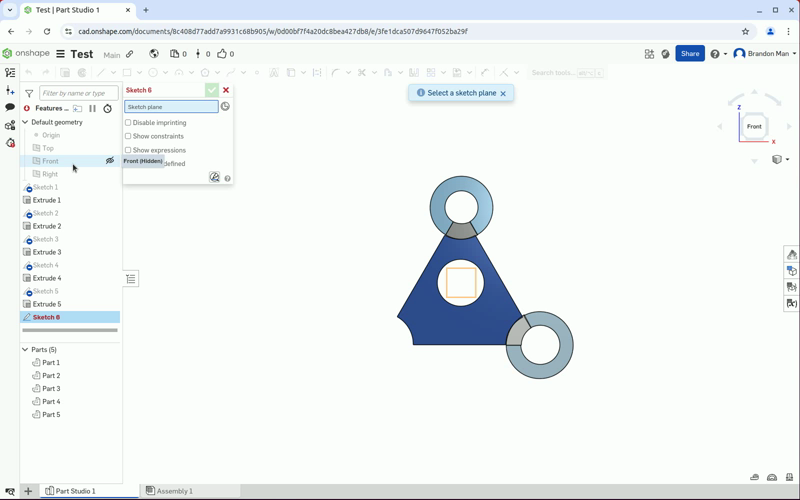
click(73, 163)
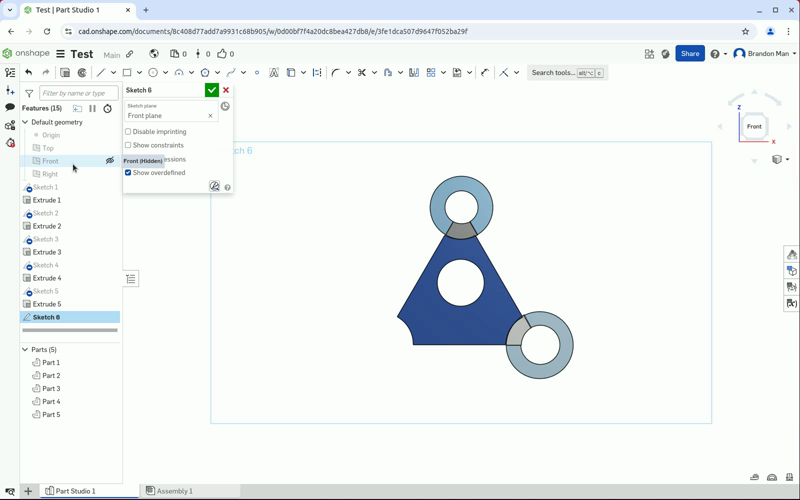
mouse_move(73, 352)
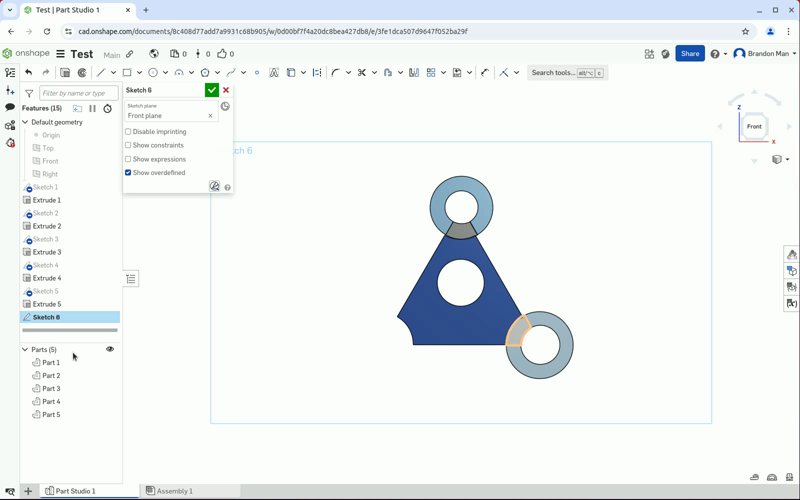
key(y)
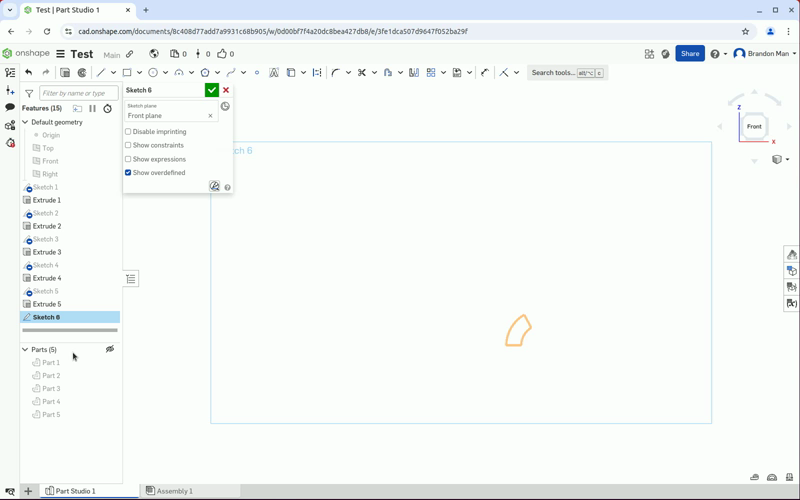
key(a)
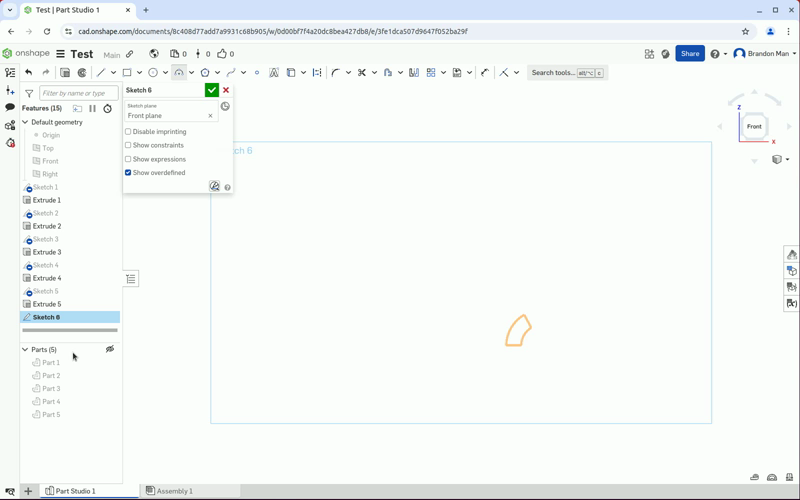
key_down(shift)
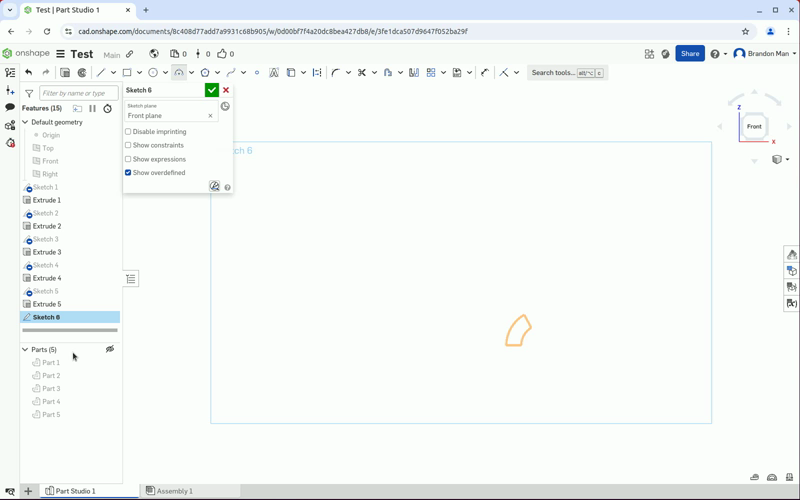
mouse_move(390, 328)
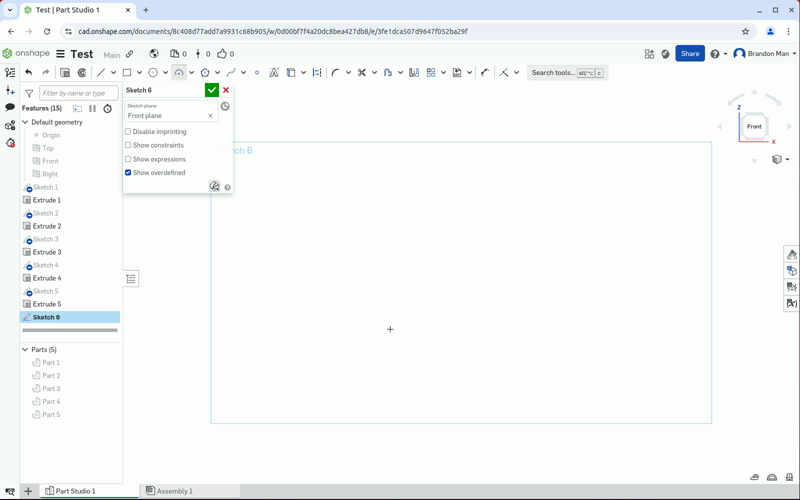
click(390, 328)
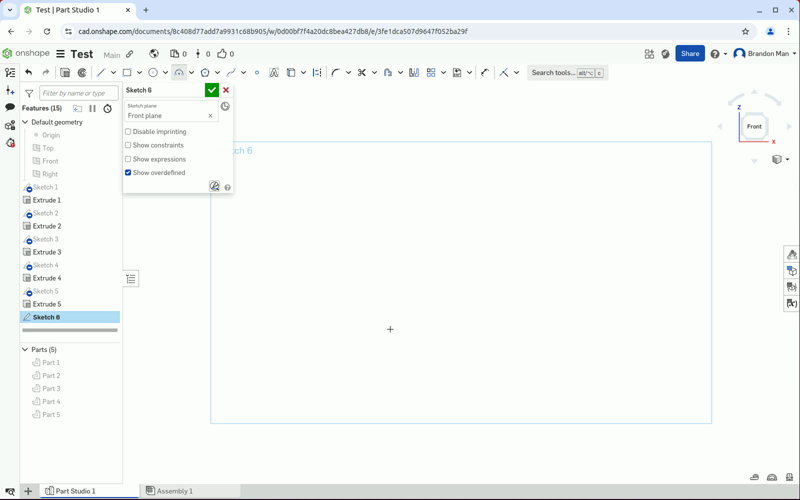
key_up(shift)
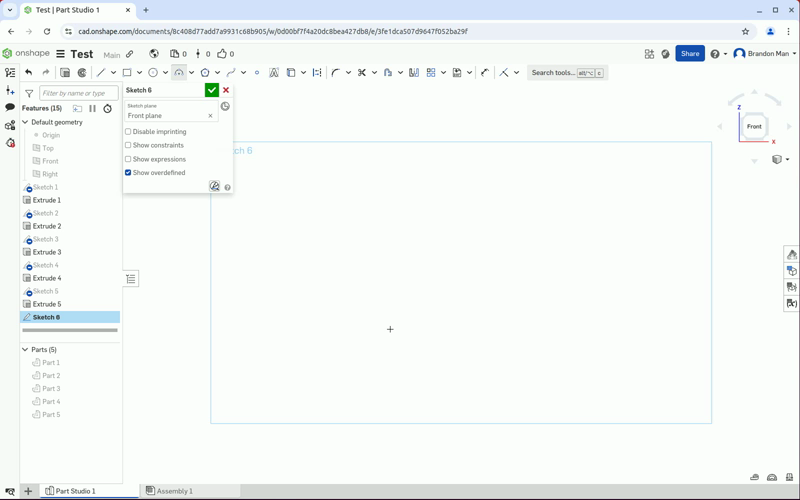
key_down(shift)
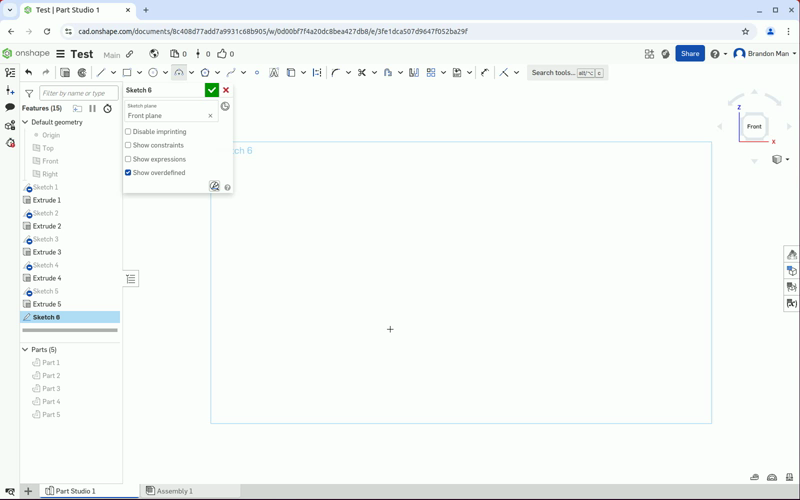
mouse_move(400, 345)
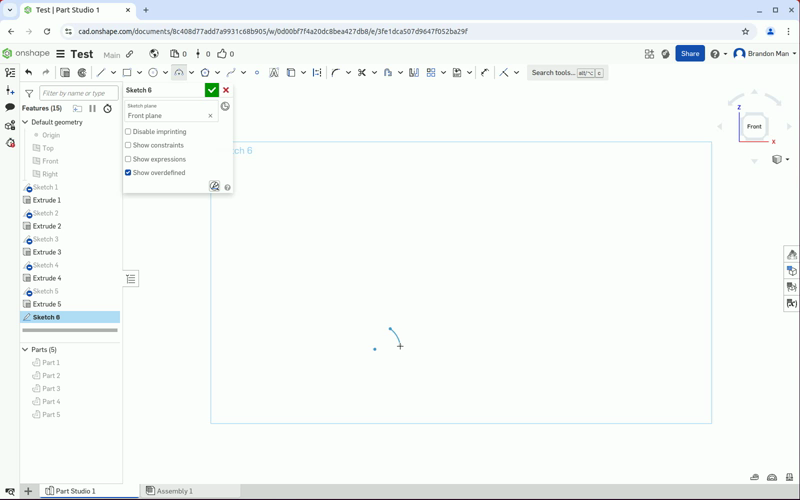
click(400, 345)
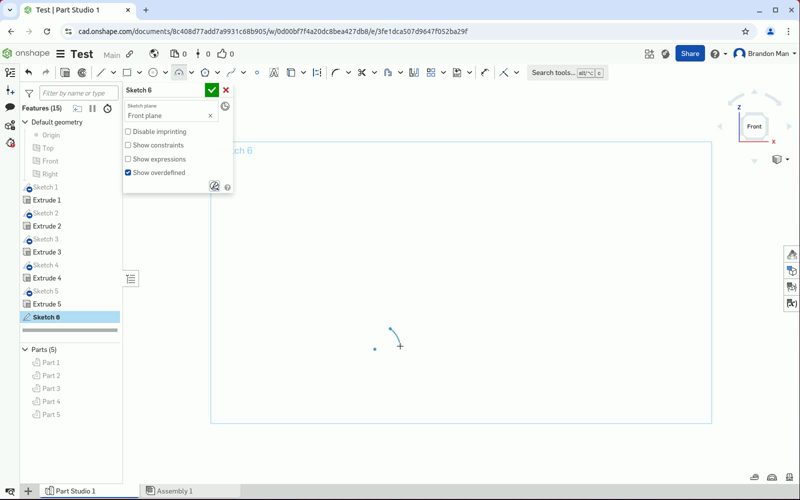
mouse_move(397, 335)
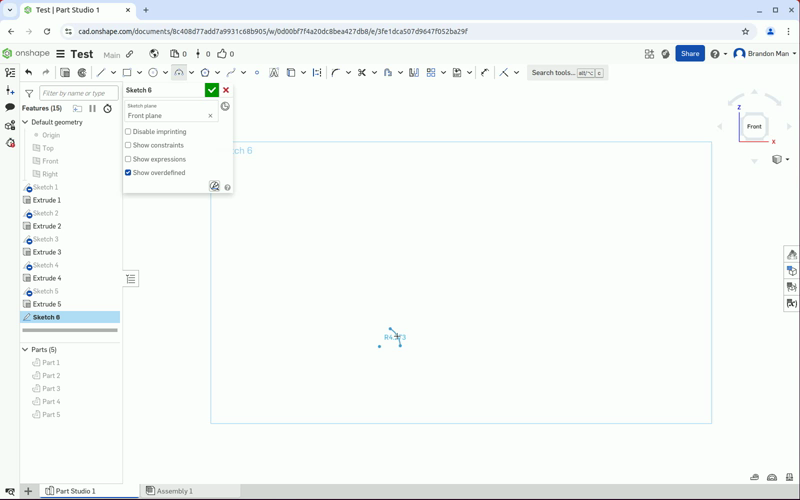
click(397, 335)
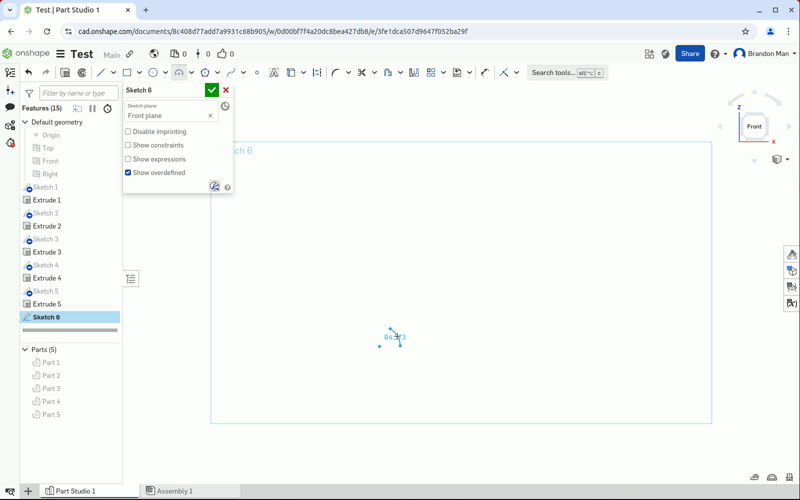
key_up(shift)
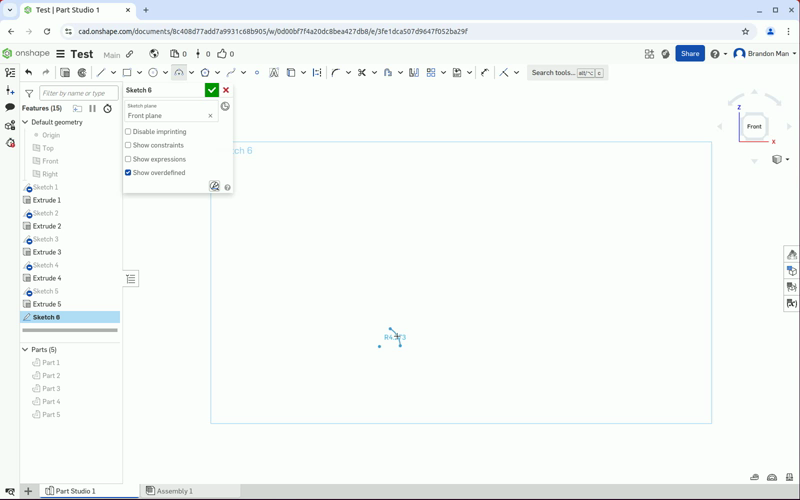
key(esc)
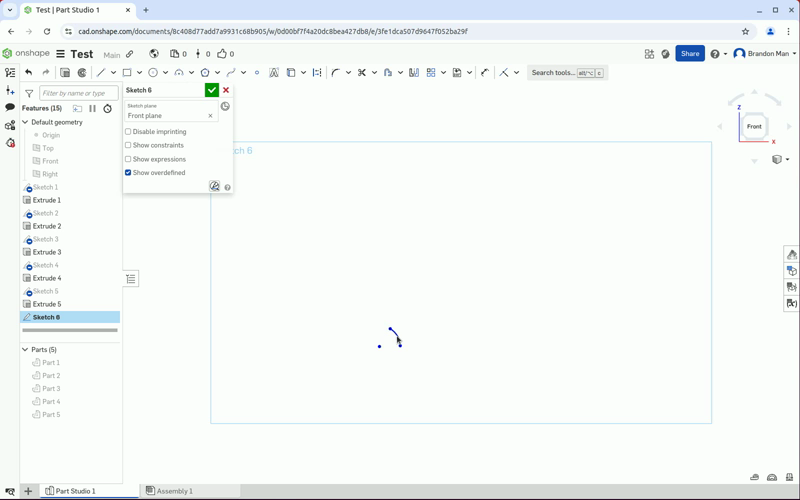
key(l)
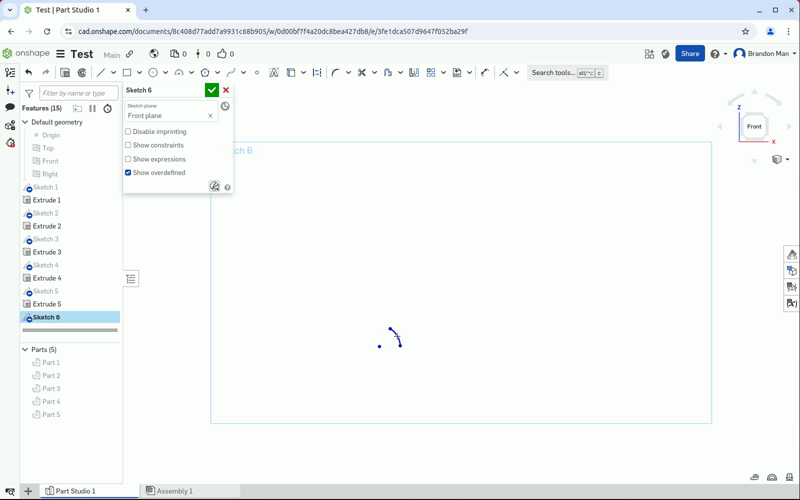
mouse_move(400, 345)
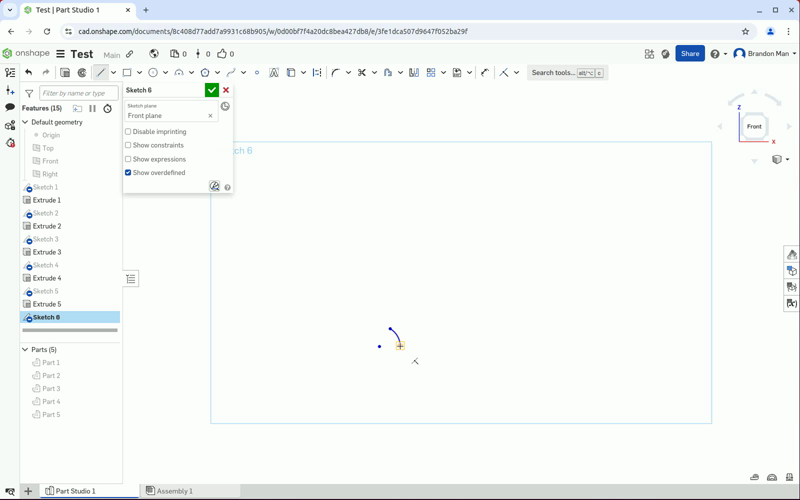
click(400, 345)
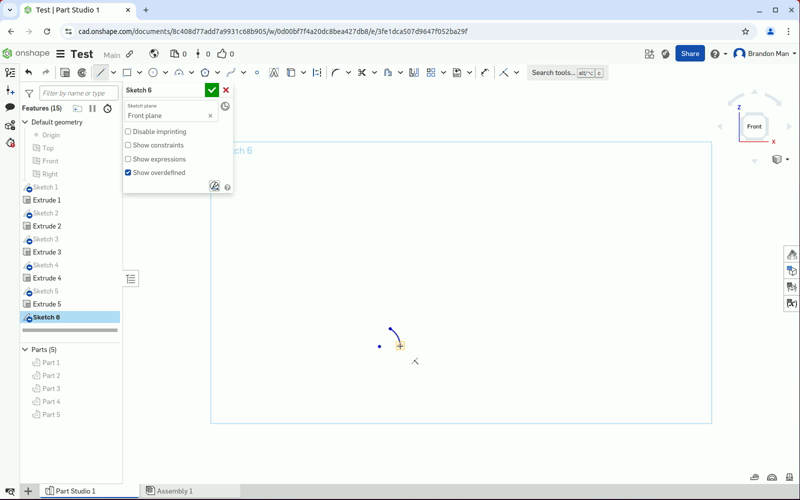
key_down(shift)
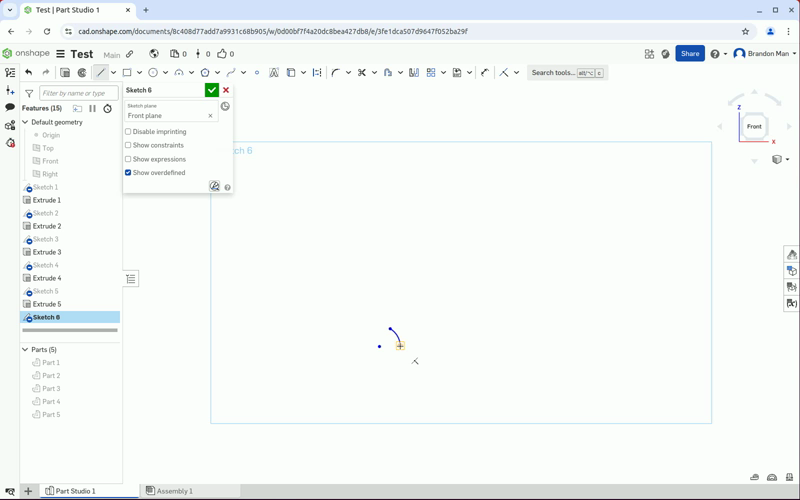
mouse_move(430, 345)
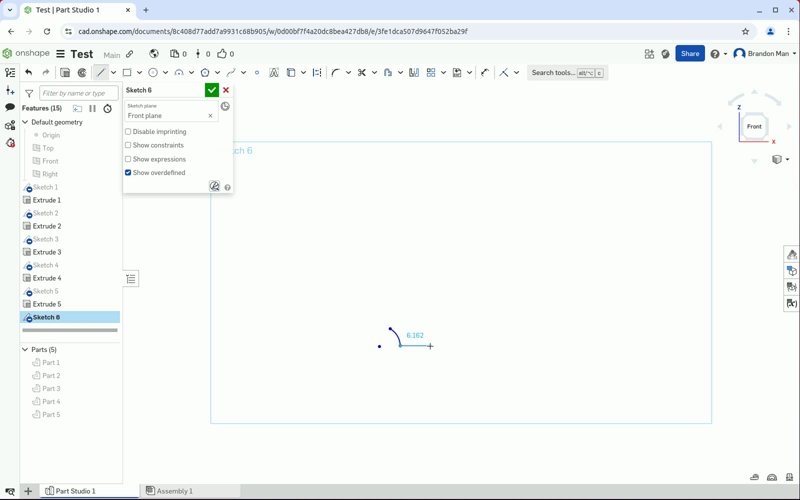
mouse_move(414, 345)
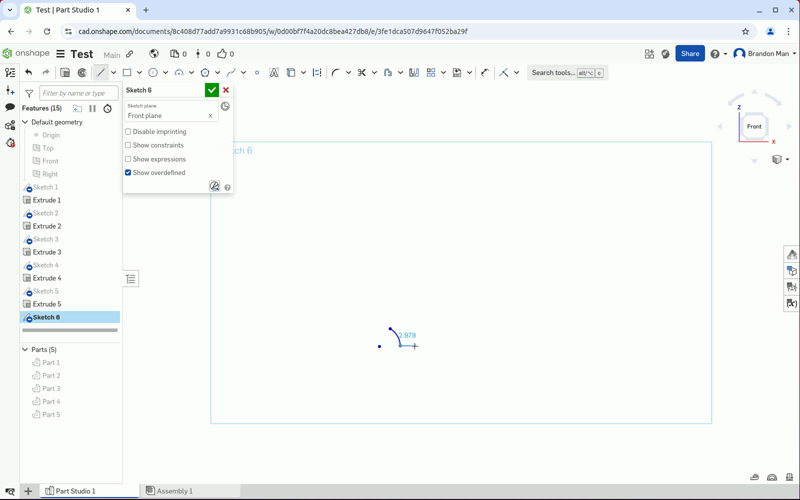
click(414, 345)
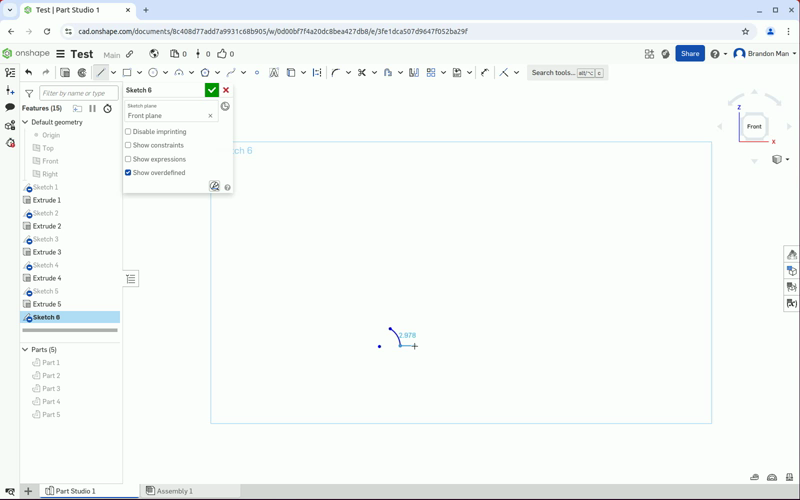
key_up(shift)
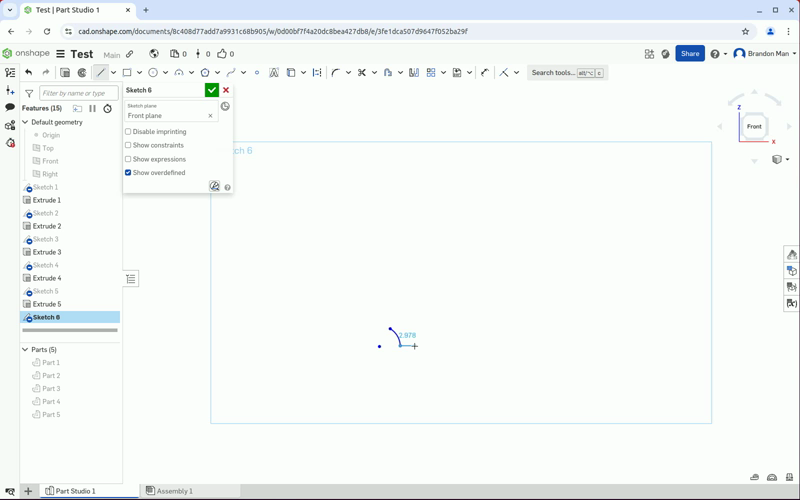
key(esc)
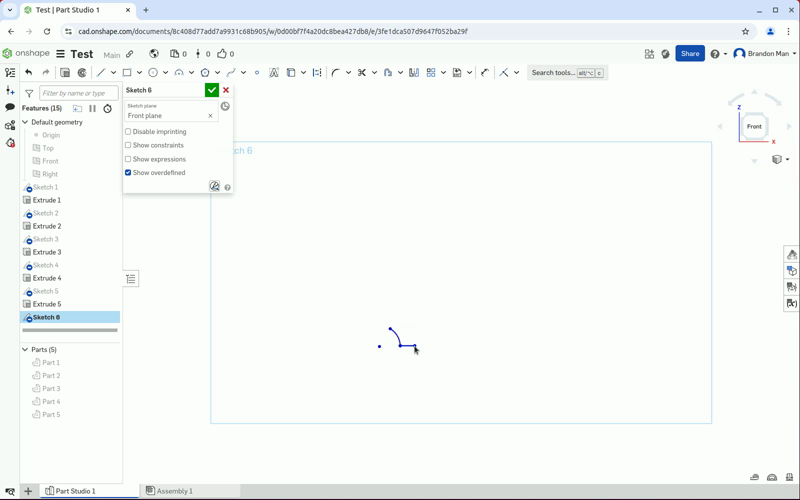
key(a)
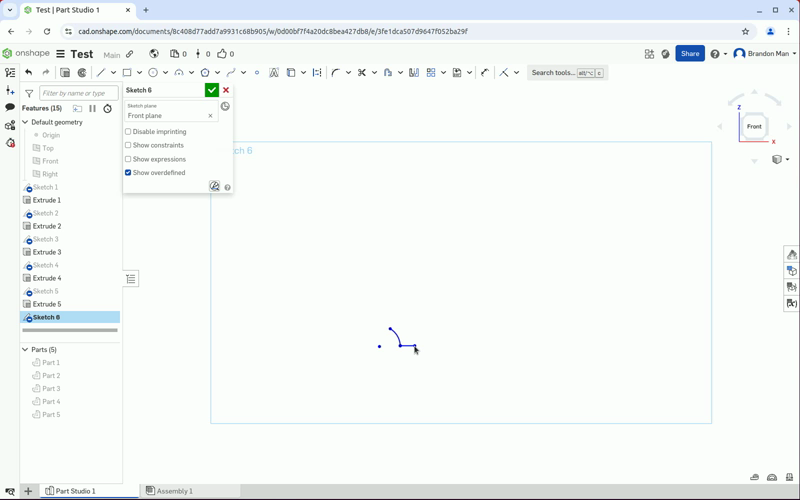
mouse_move(414, 345)
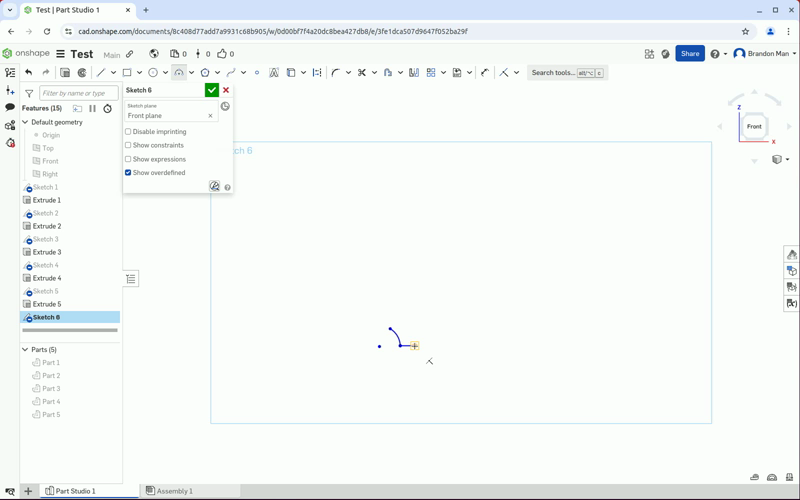
click(414, 345)
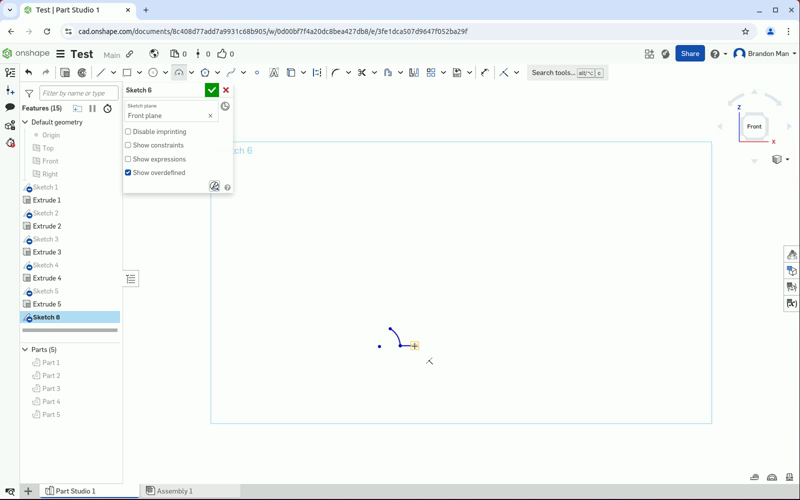
key_down(shift)
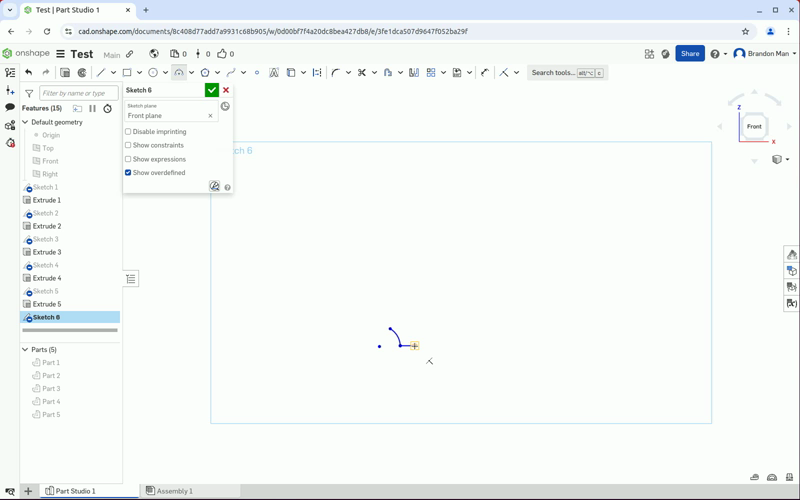
mouse_move(397, 316)
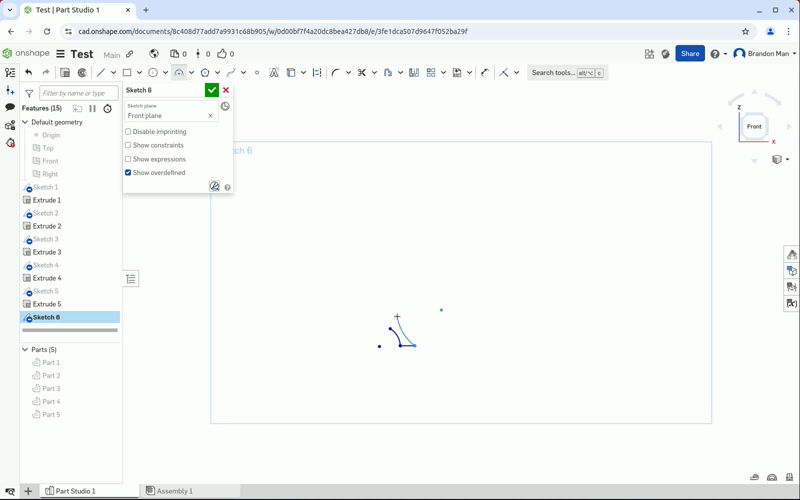
click(397, 316)
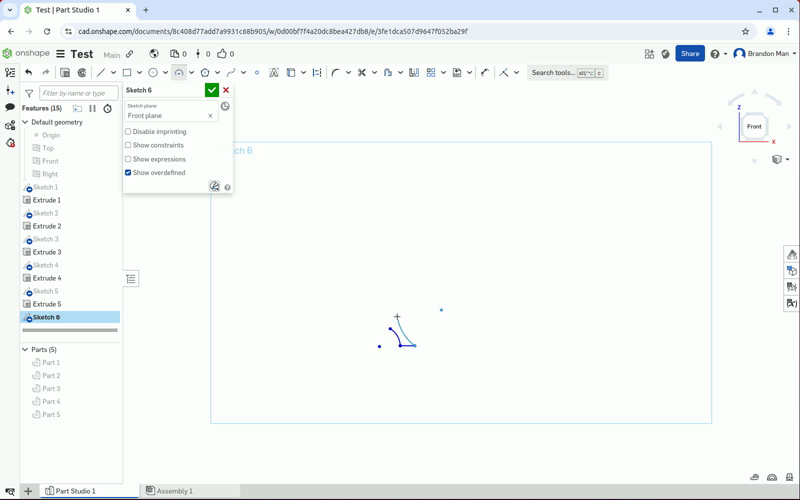
mouse_move(410, 328)
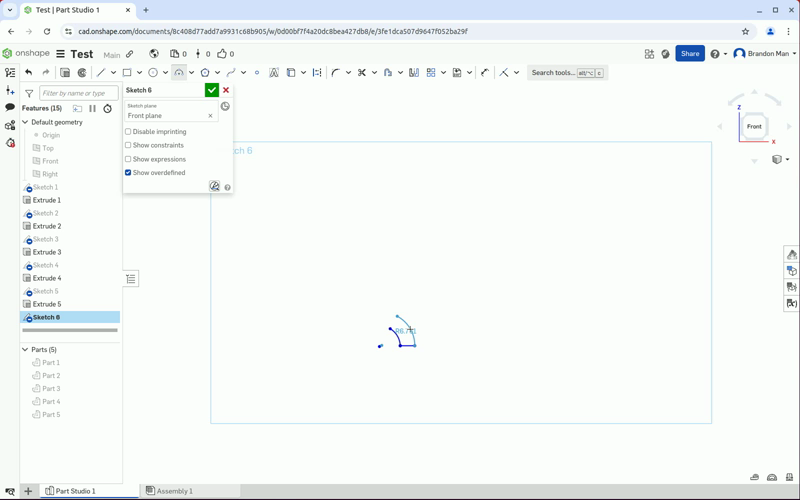
click(410, 328)
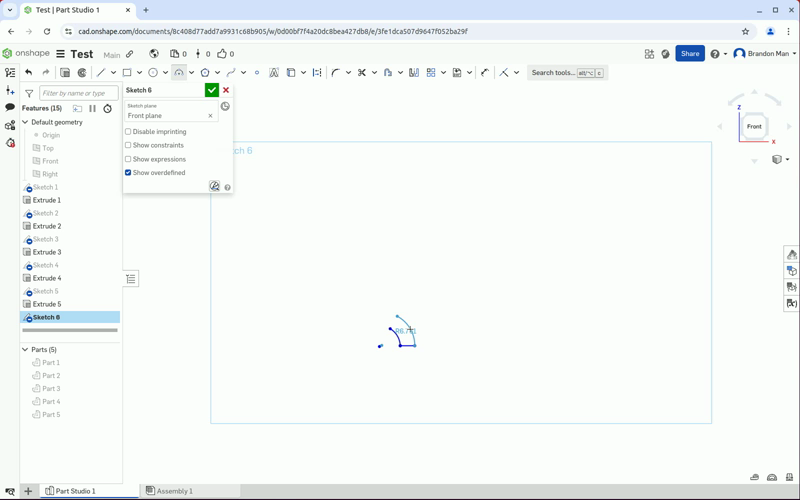
key_up(shift)
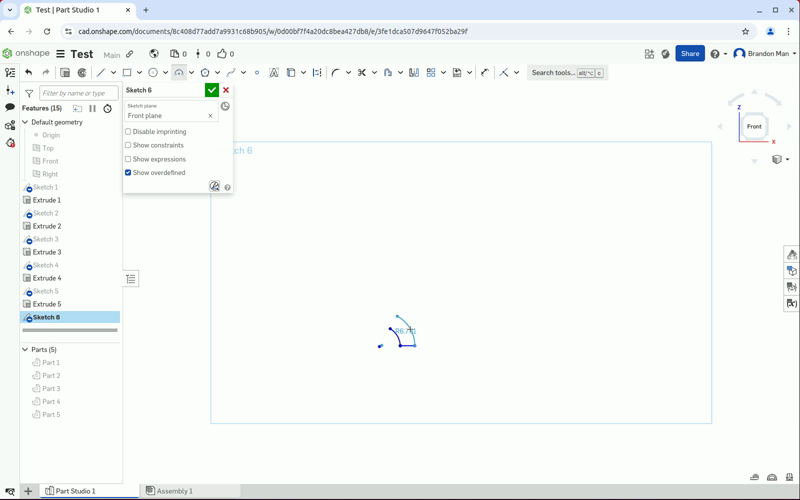
key(esc)
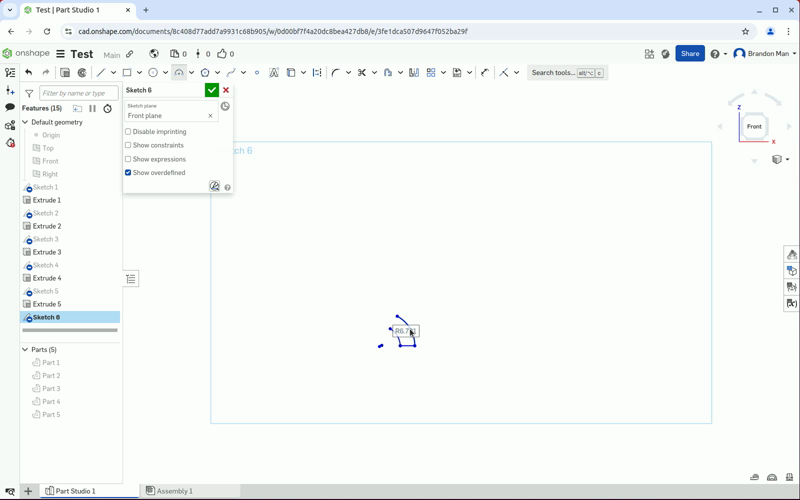
key(l)
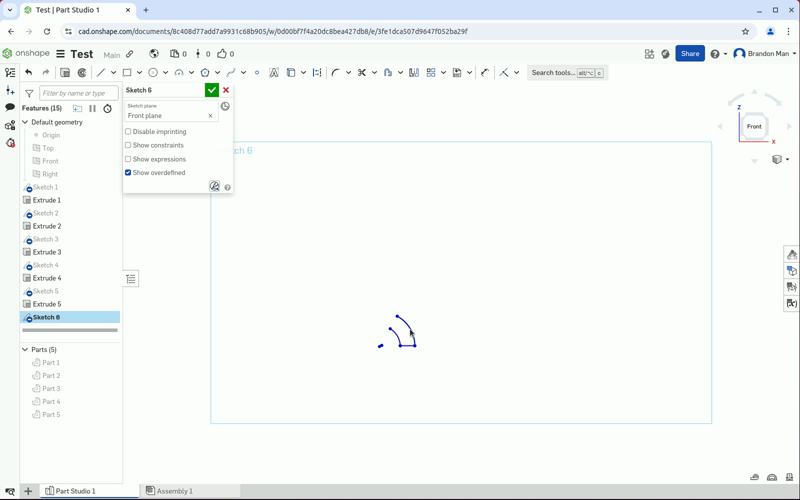
mouse_move(397, 316)
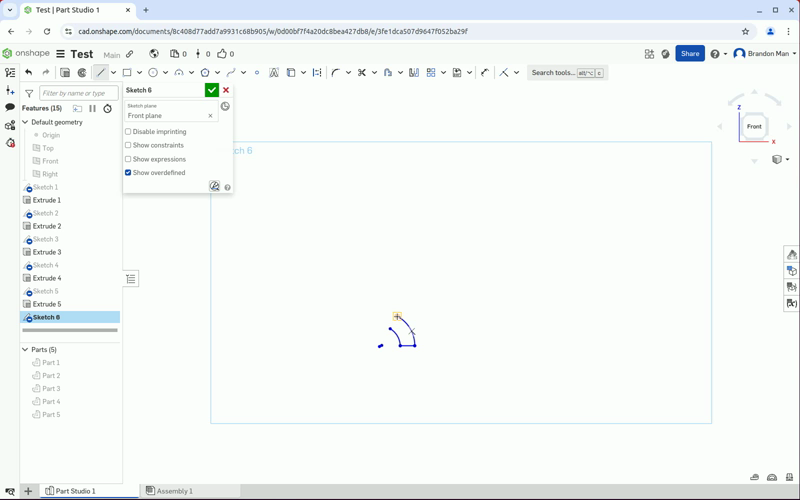
click(397, 316)
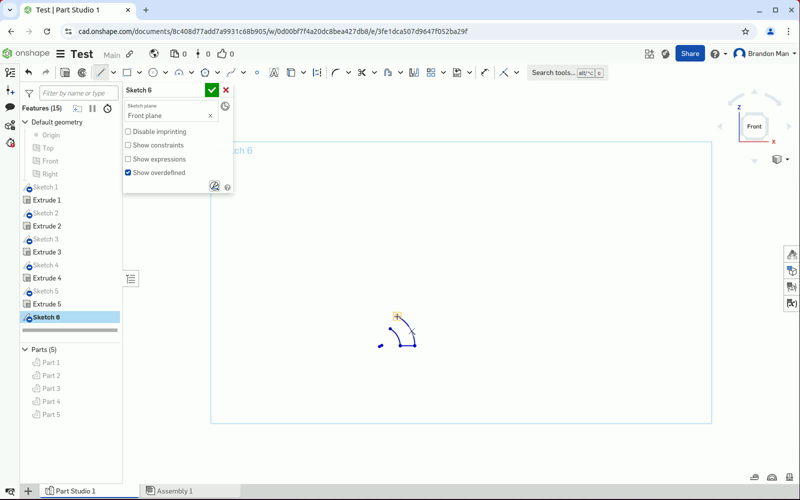
mouse_move(427, 316)
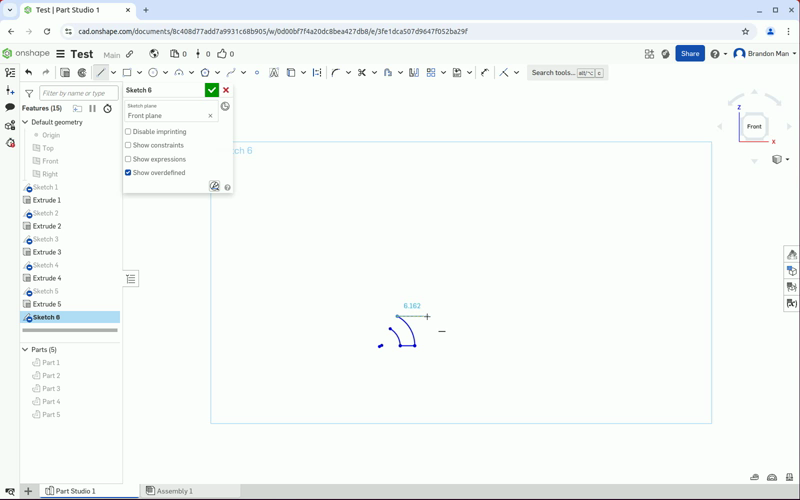
key_down(shift)
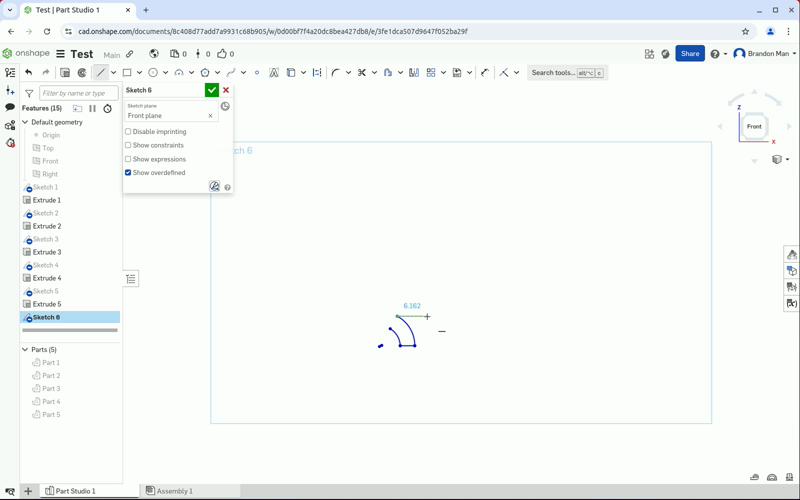
mouse_move(390, 328)
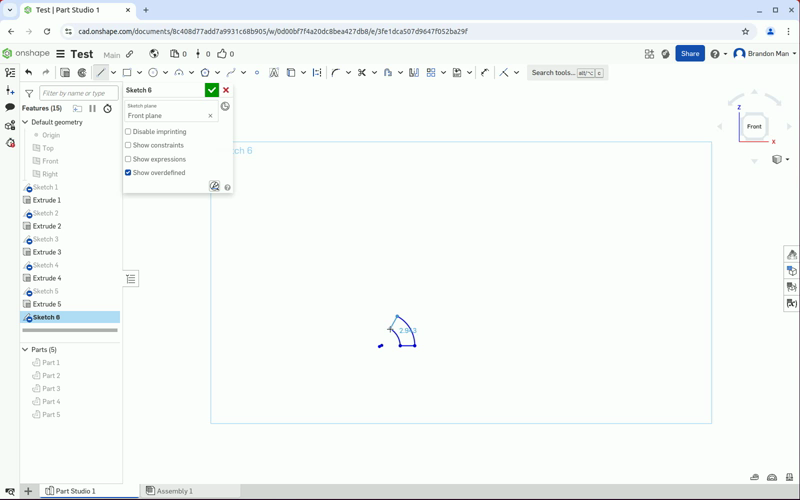
key_up(shift)
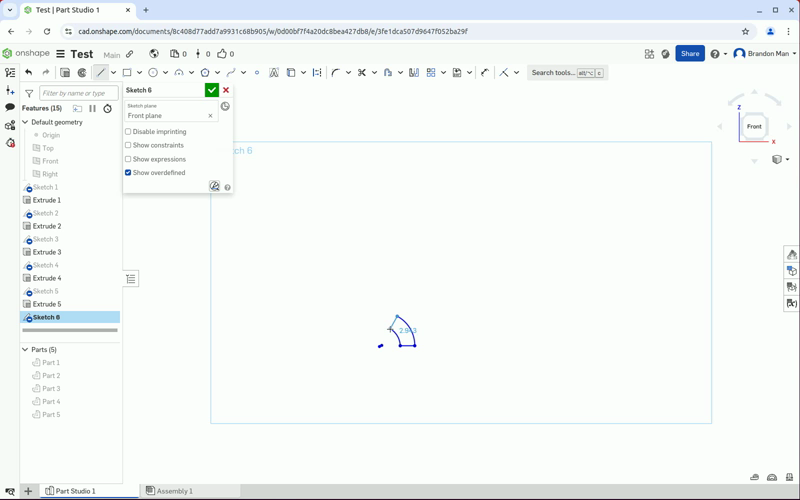
click(390, 328)
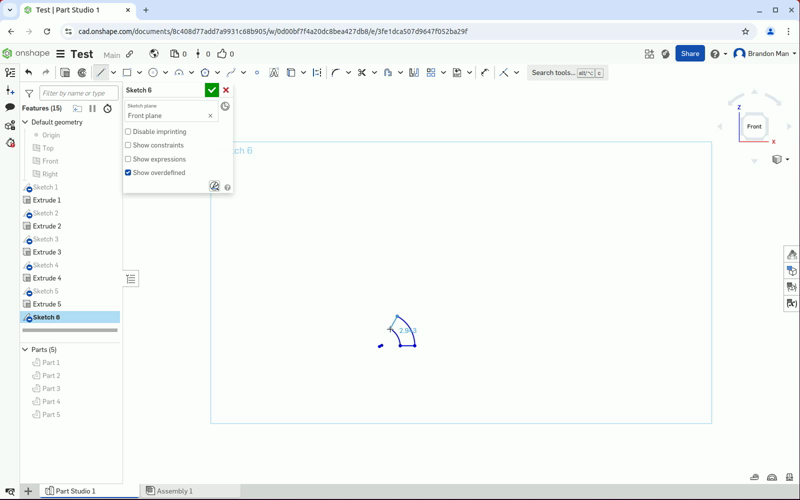
key(esc)
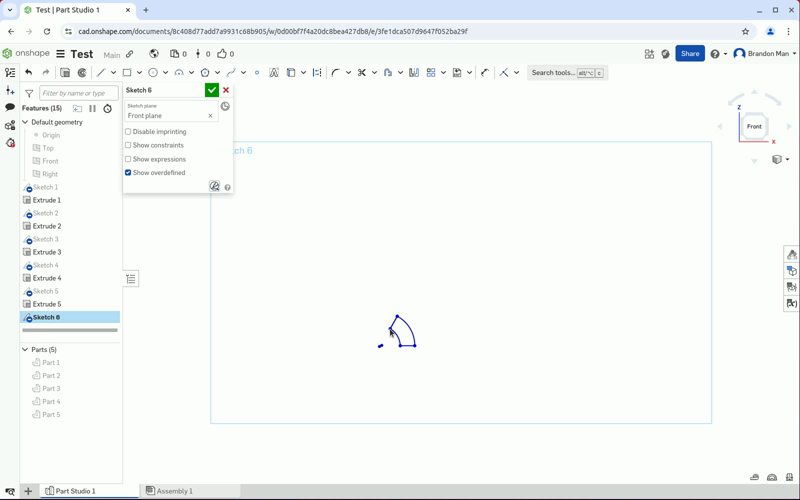
mouse_move(406, 341)
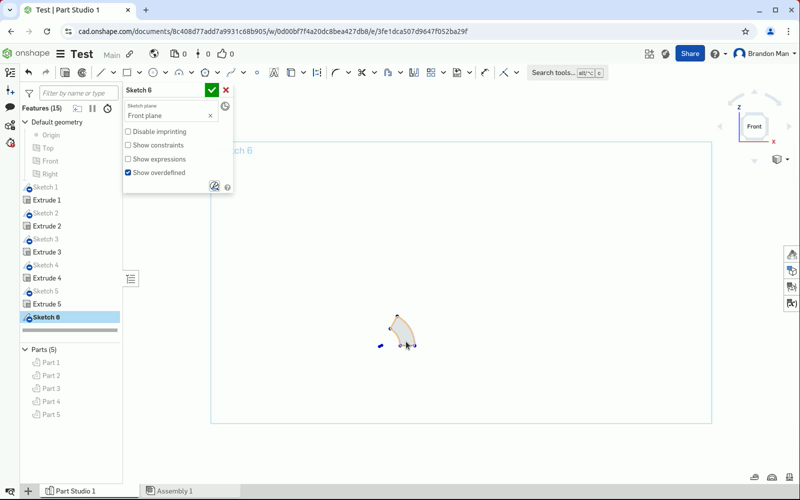
scroll(6)
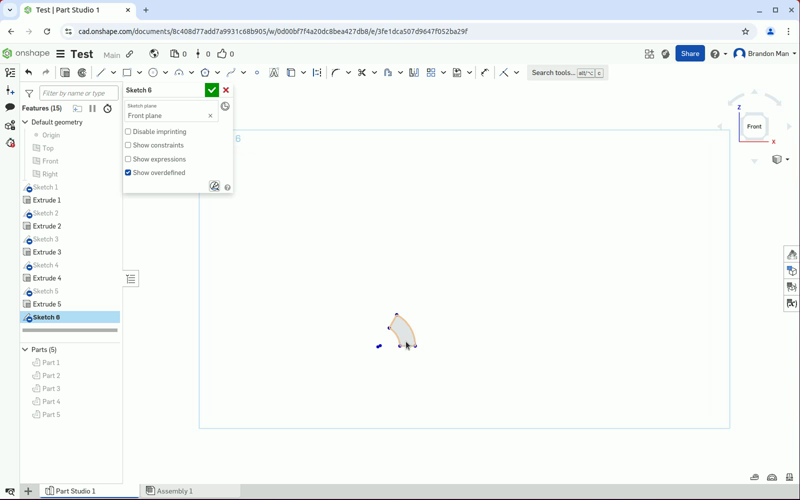
scroll(6)
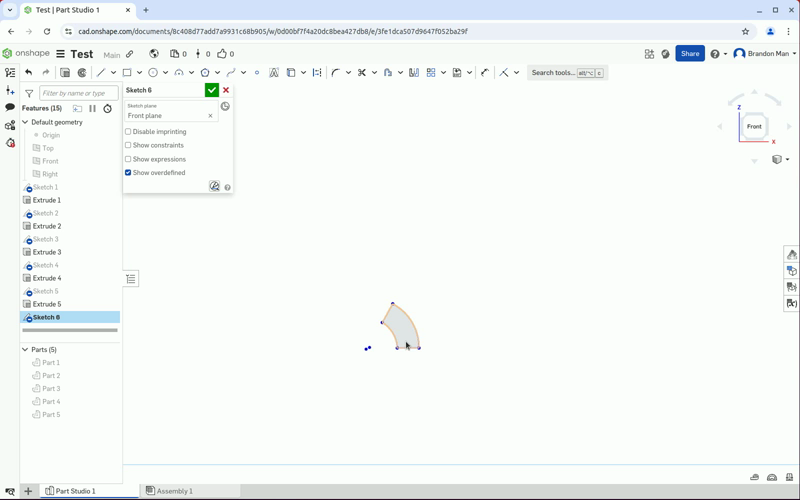
scroll(6)
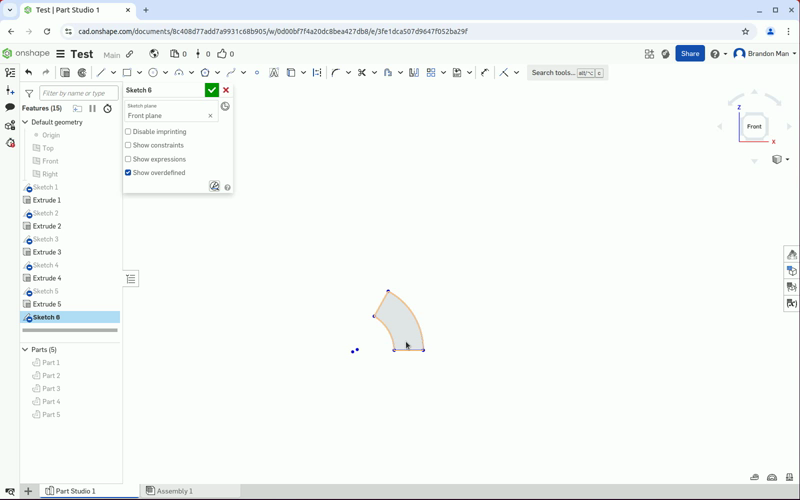
scroll(6)
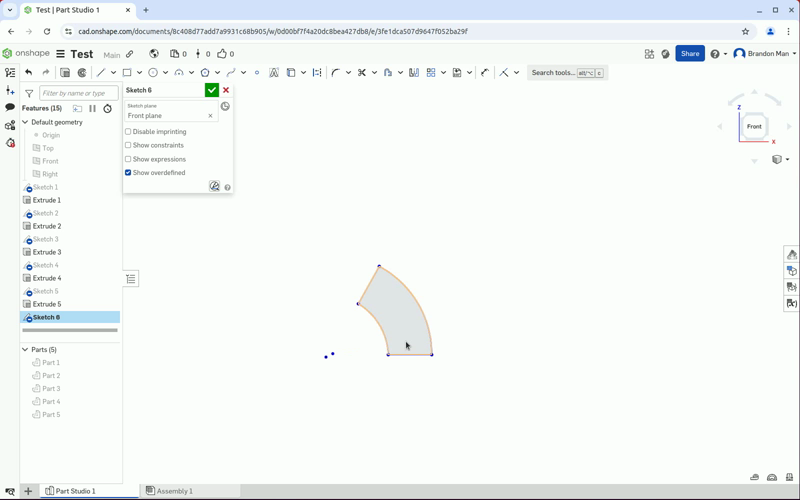
scroll(6)
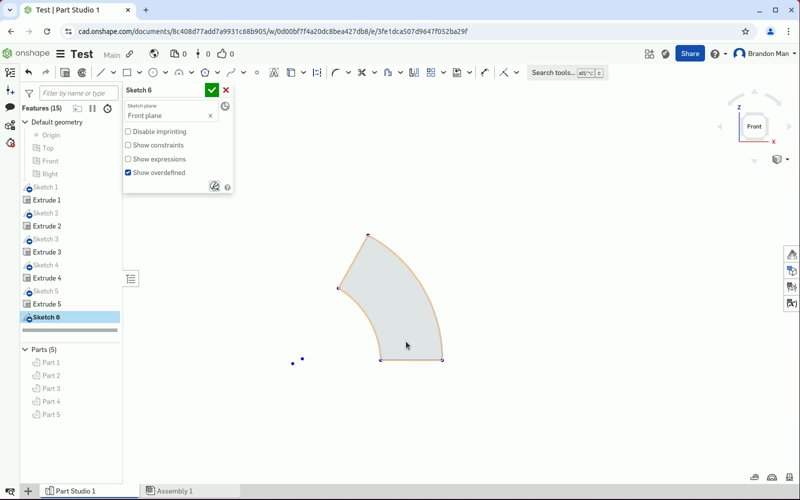
scroll(6)
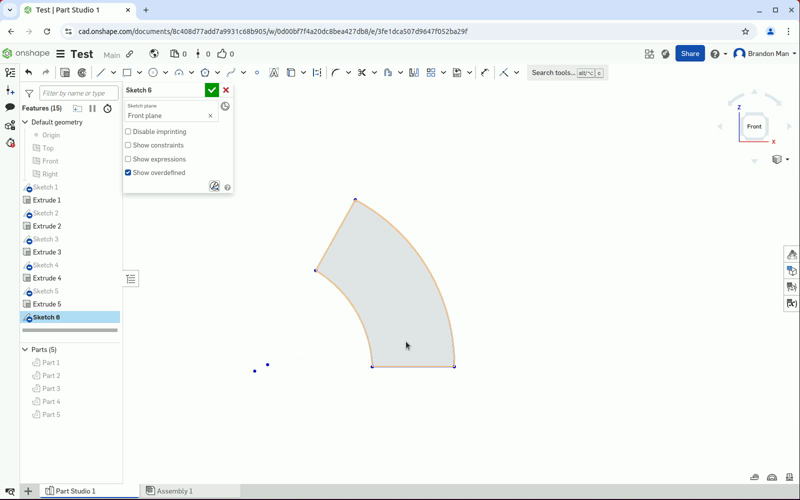
scroll(6)
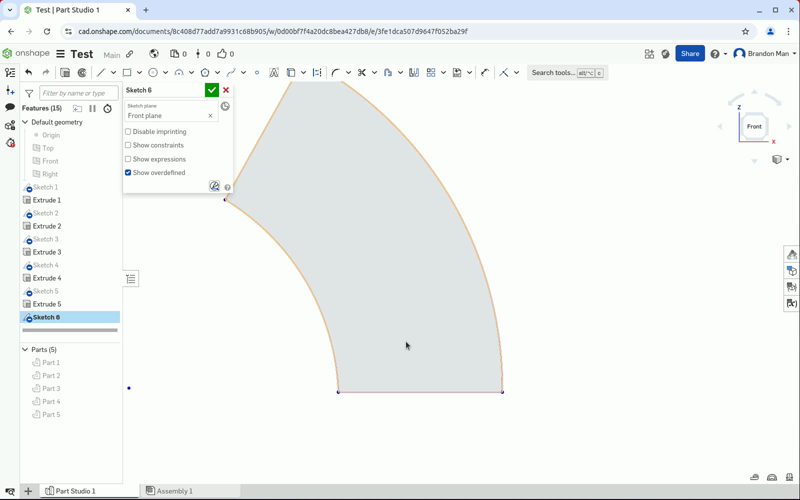
click(406, 341)
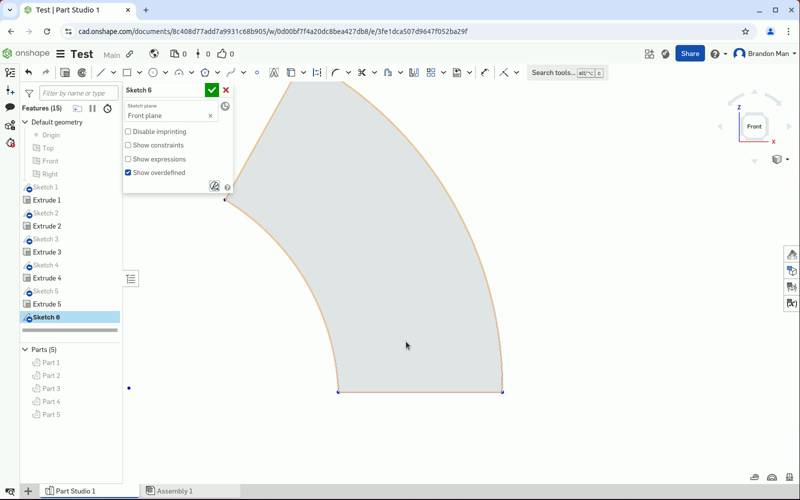
scroll(-6)
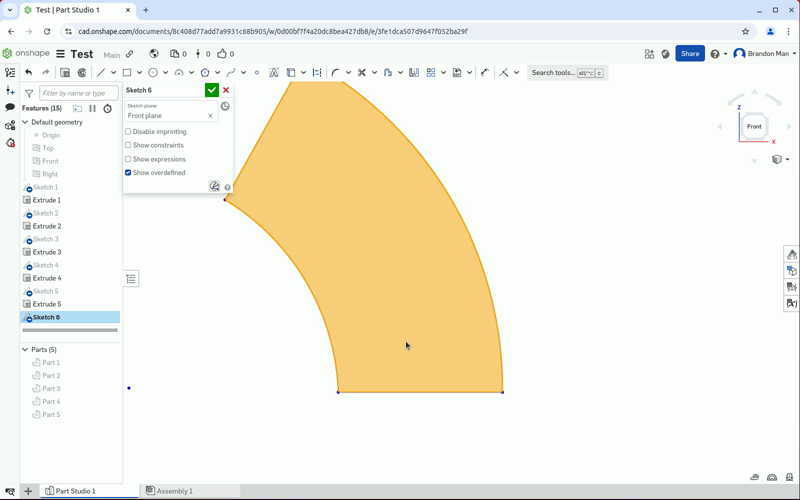
scroll(-6)
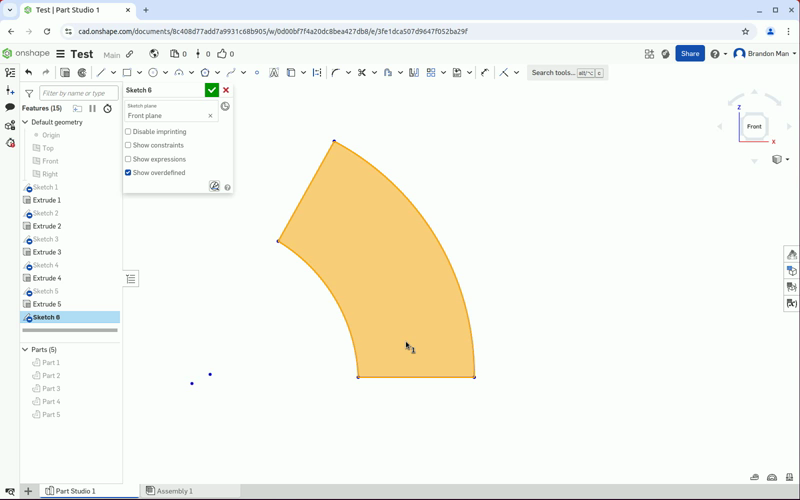
scroll(-6)
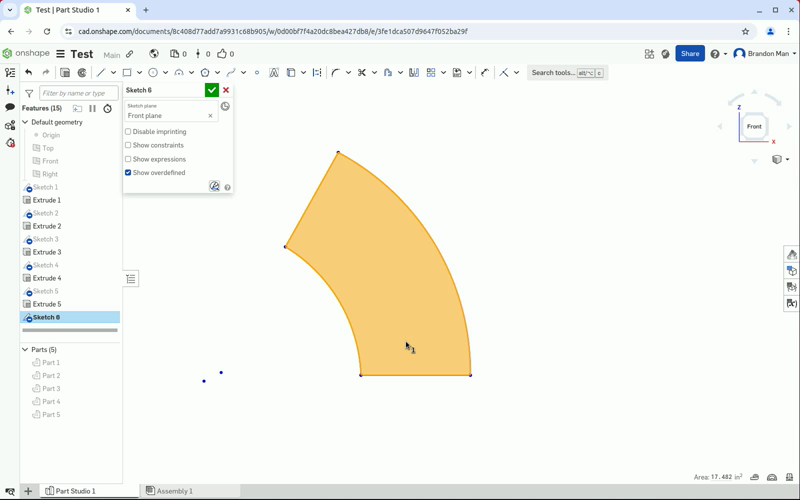
scroll(-6)
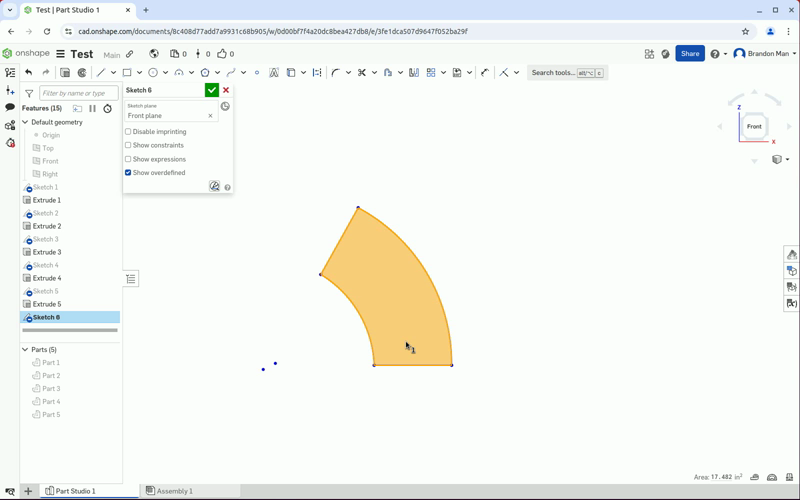
scroll(-6)
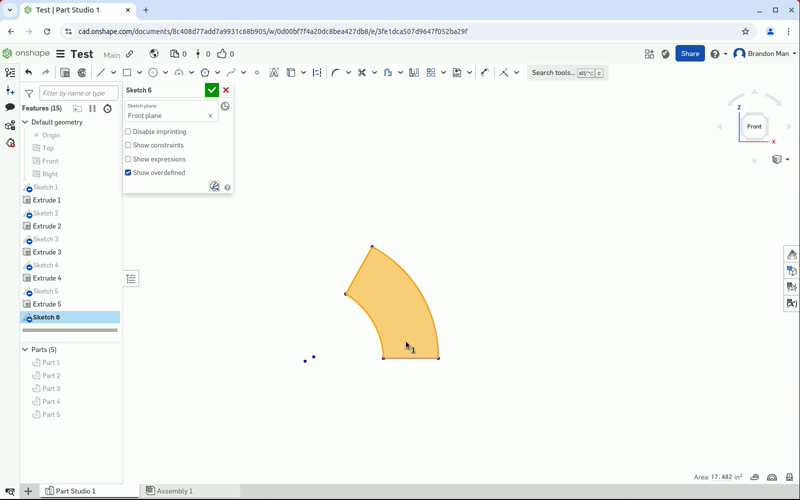
scroll(-6)
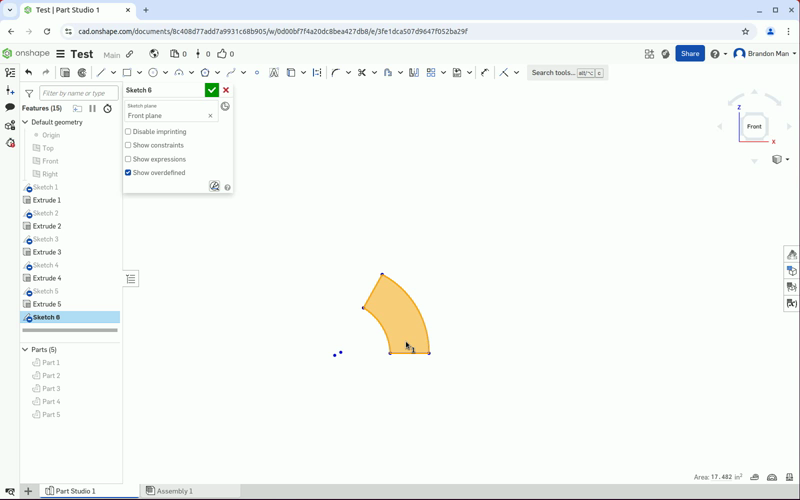
scroll(-6)
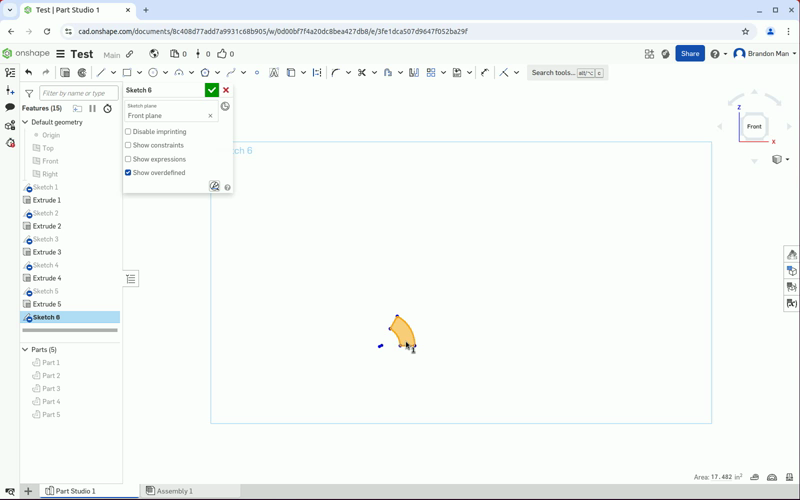
mouse_move(73, 352)
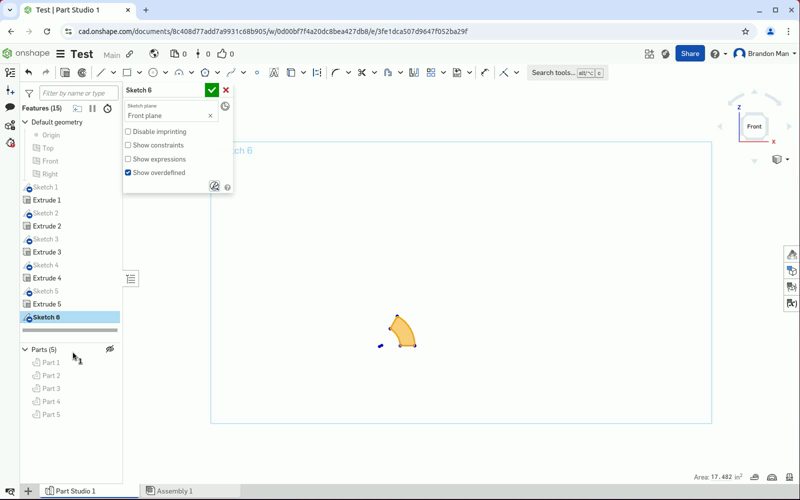
key(shift+y)
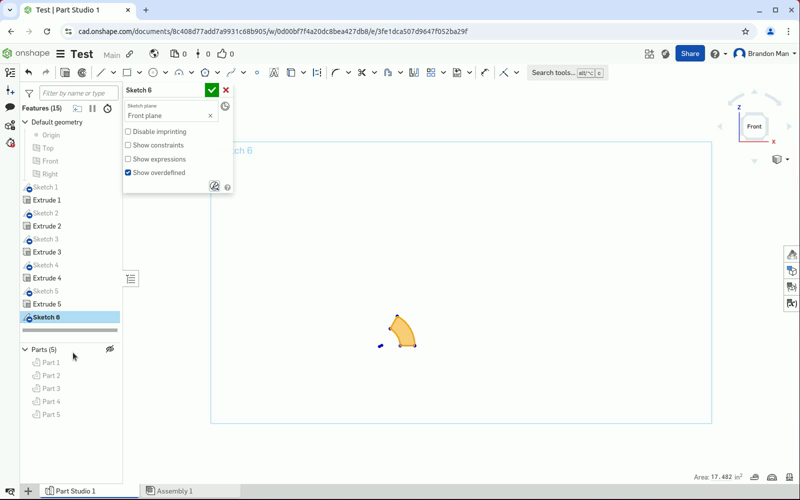
key(shift+e)
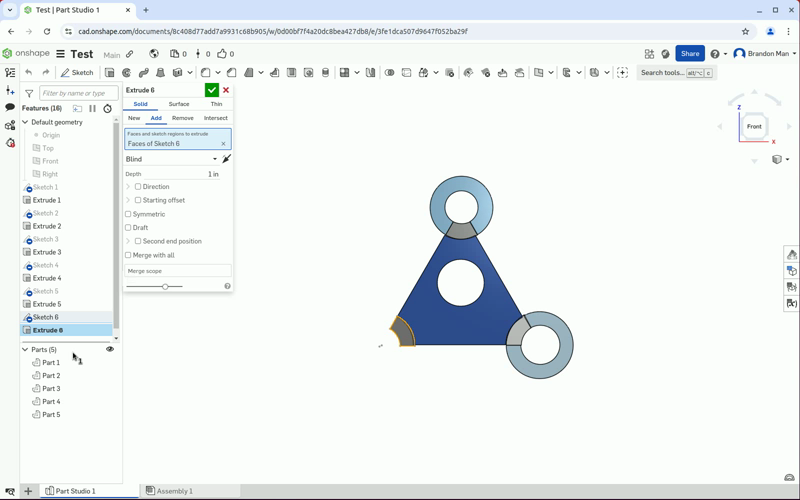
mouse_move(143, 106)
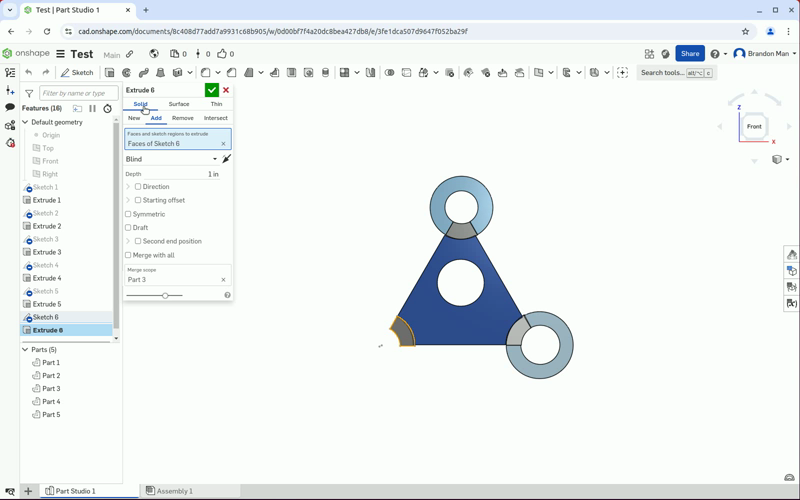
click(143, 106)
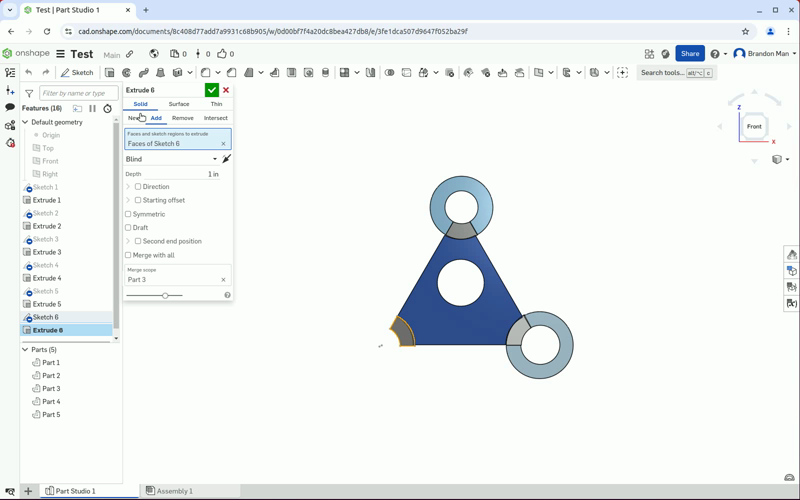
mouse_move(137, 120)
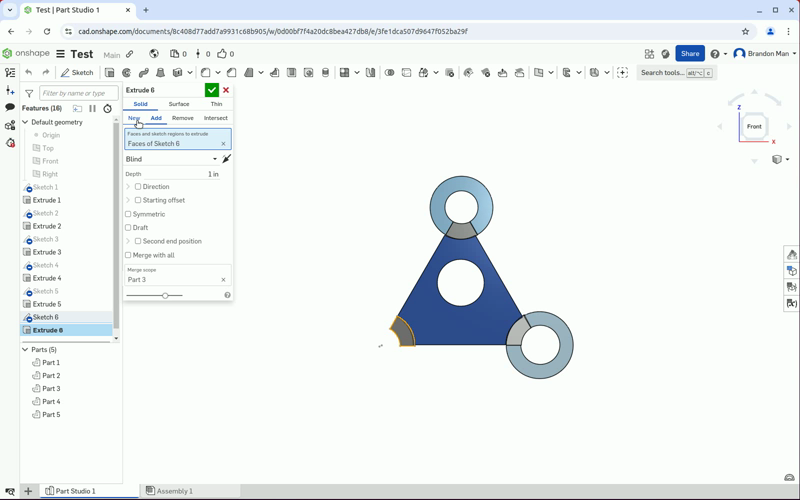
click(137, 120)
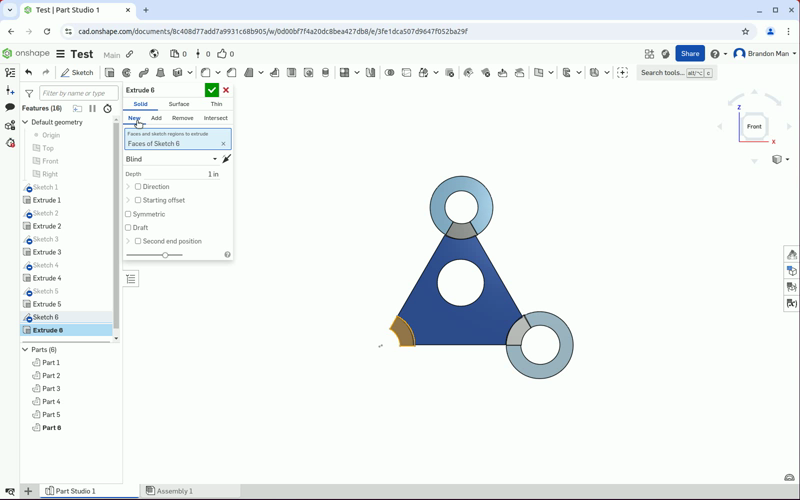
key(tab, 4)
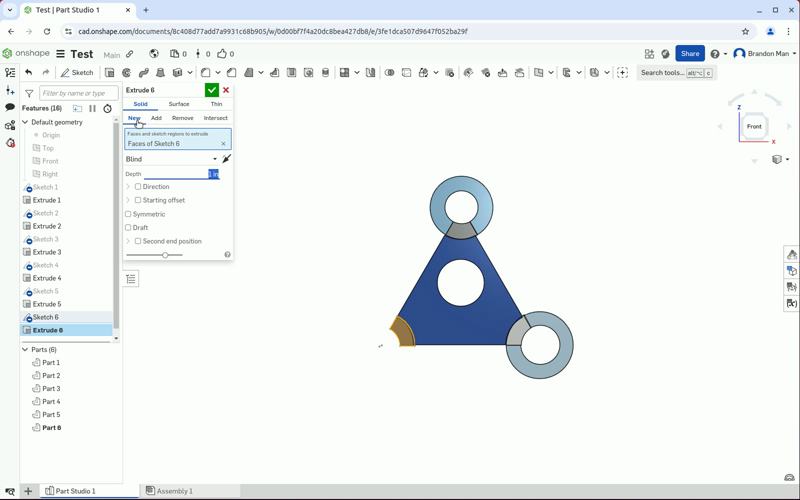
text(6.499)
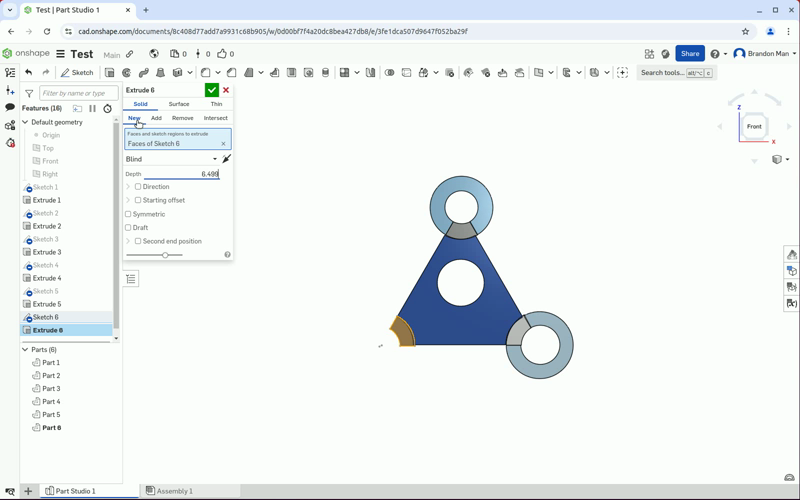
key(enter)
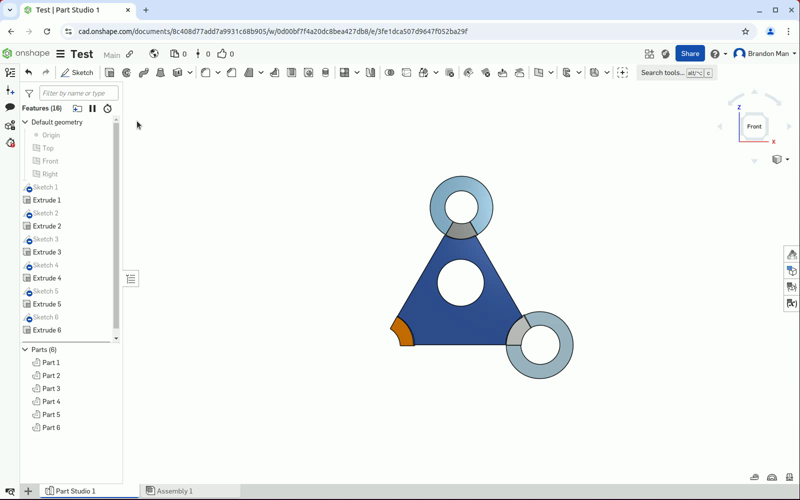
key(shift+h)
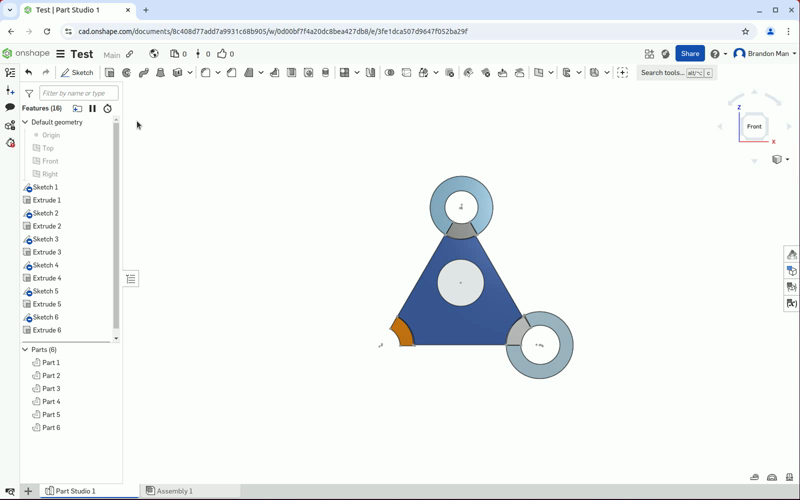
key(shift+h)
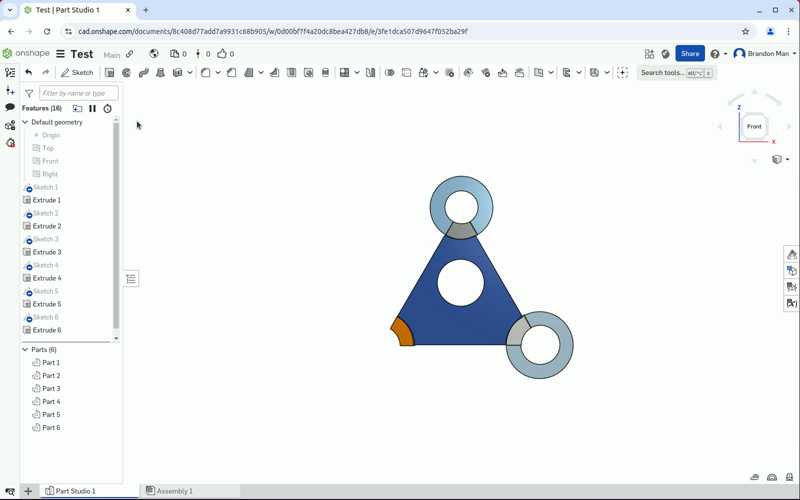
mouse_move(69, 189)
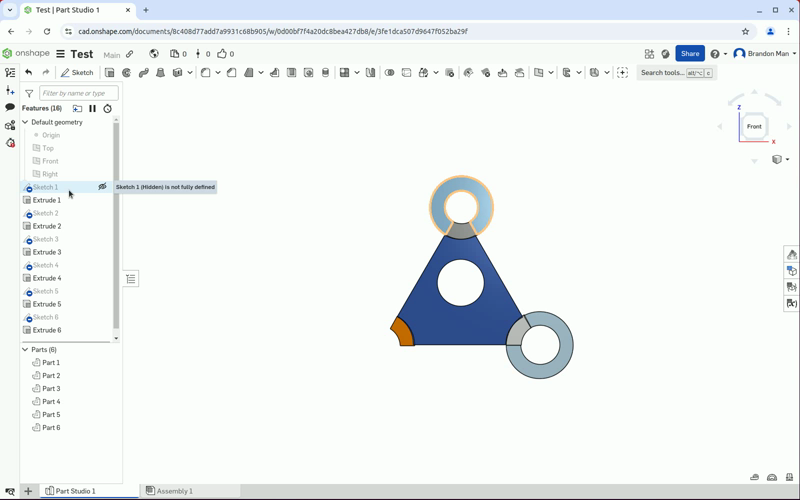
click(69, 189)
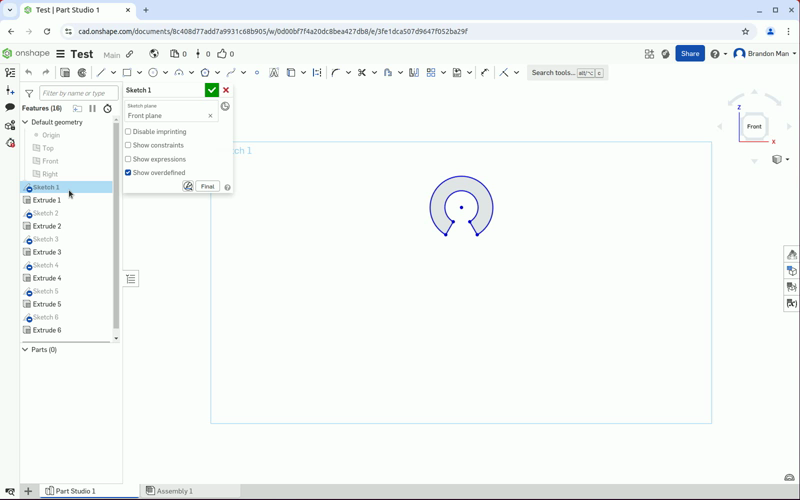
mouse_move(229, 92)
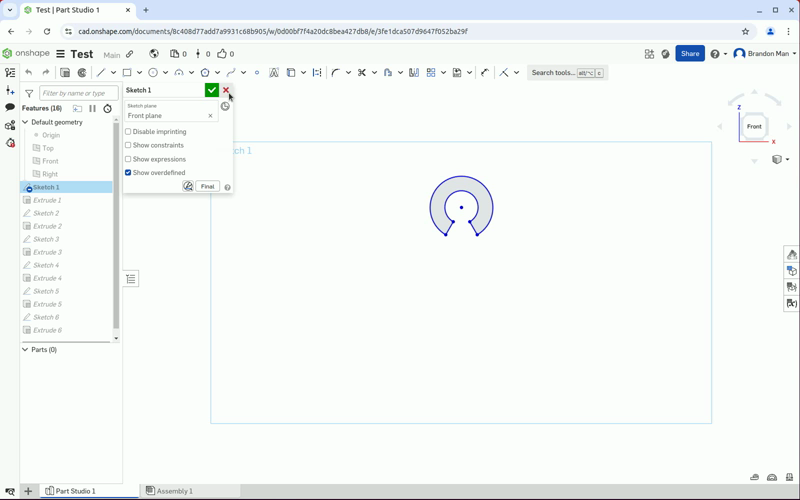
click(229, 92)
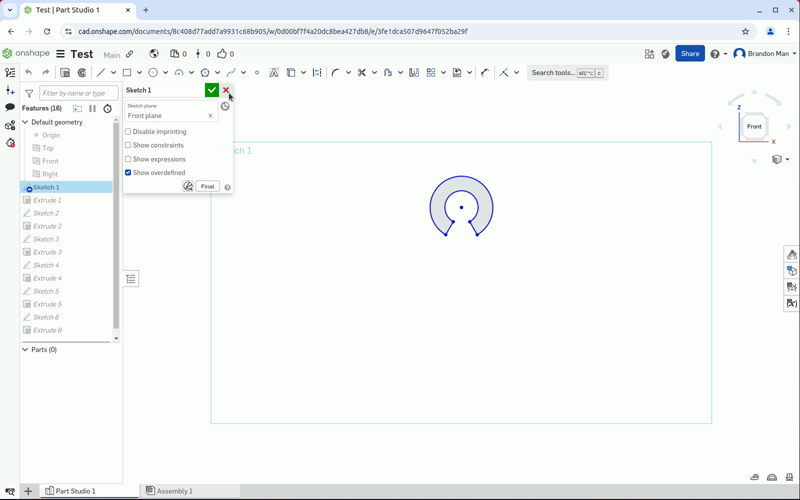
key(shift+s)
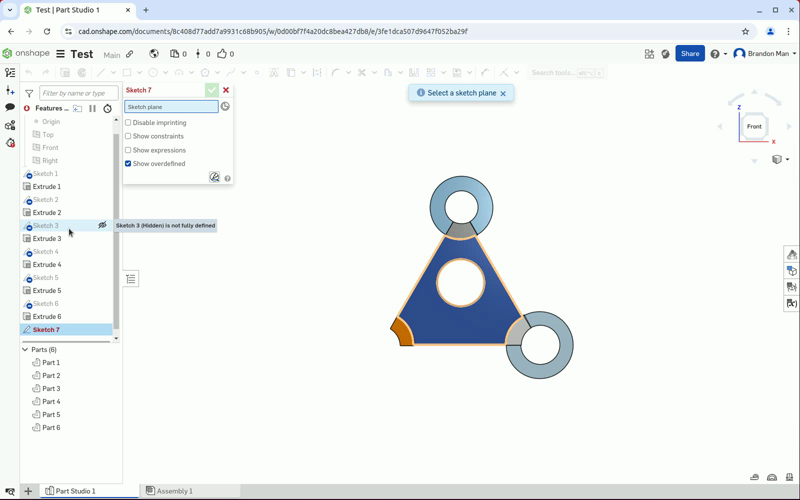
scroll(3)
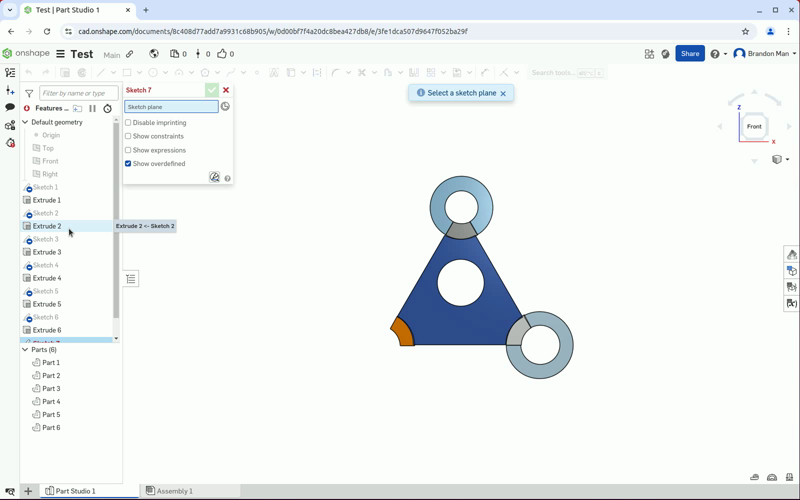
mouse_move(69, 163)
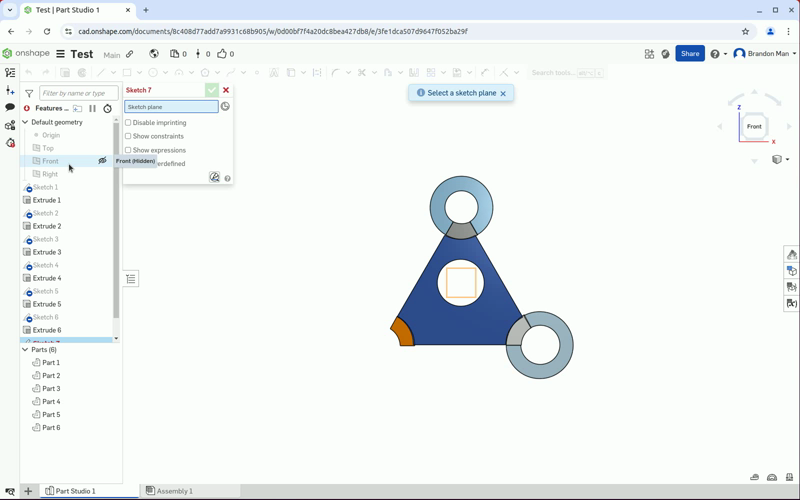
click(69, 163)
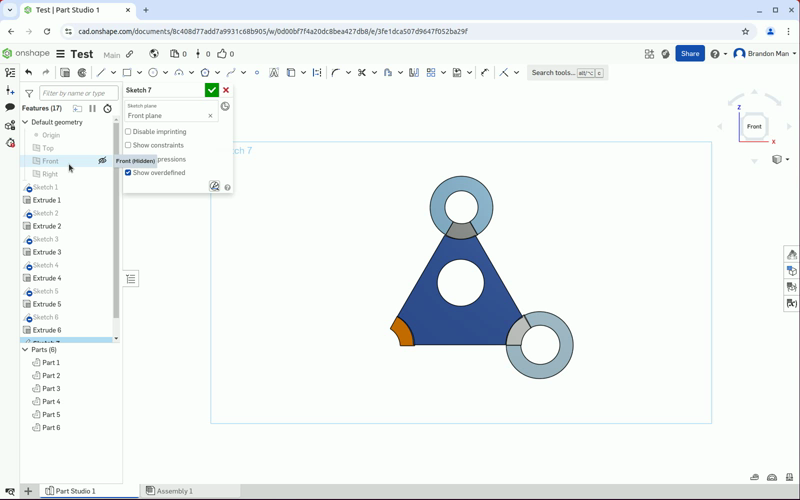
mouse_move(73, 352)
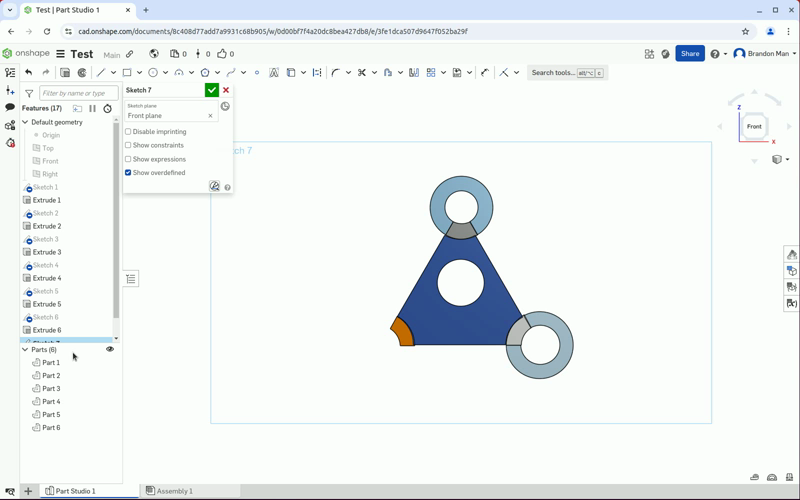
key(y)
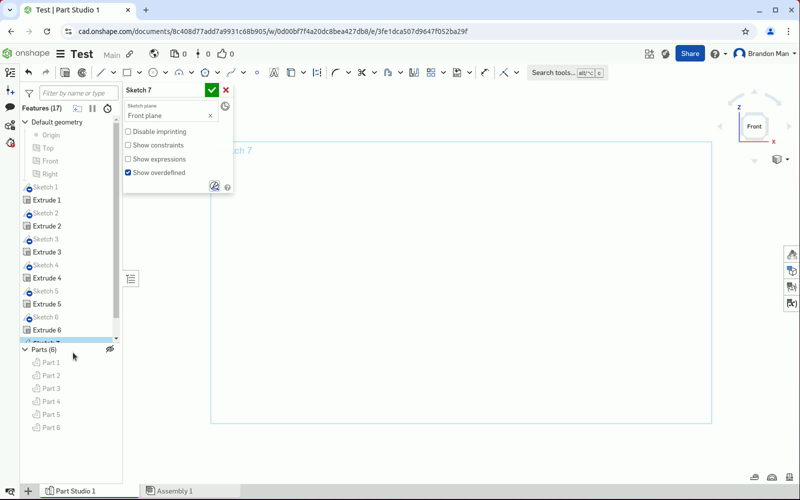
key(l)
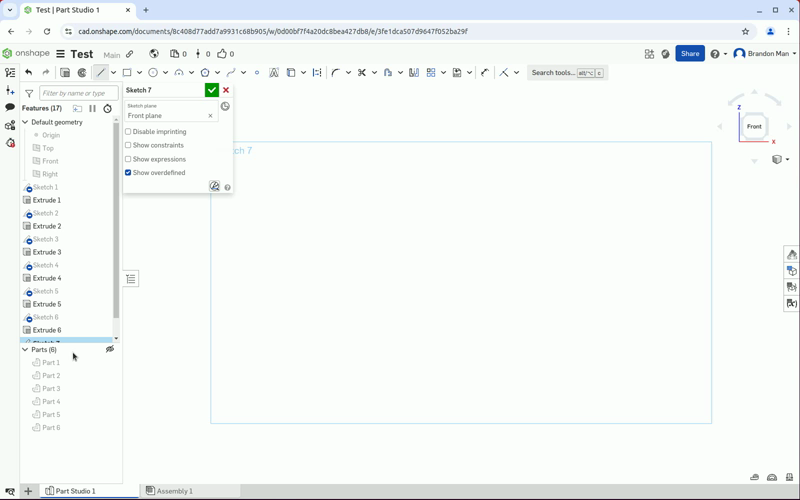
key_down(shift)
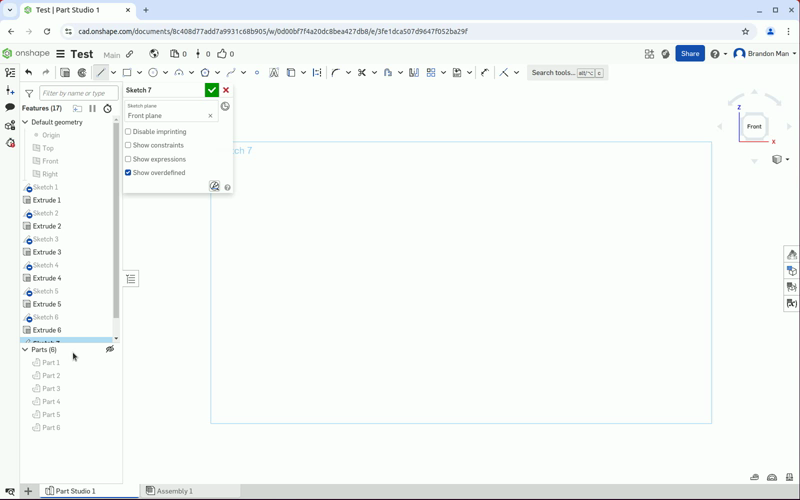
mouse_move(390, 328)
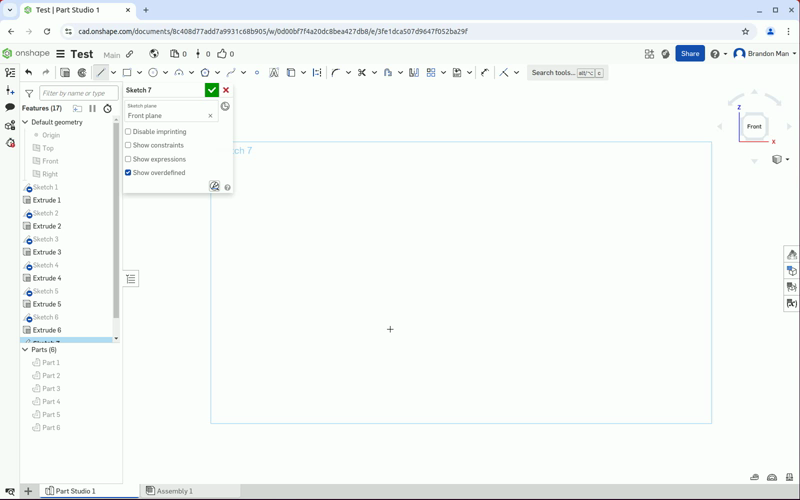
click(390, 328)
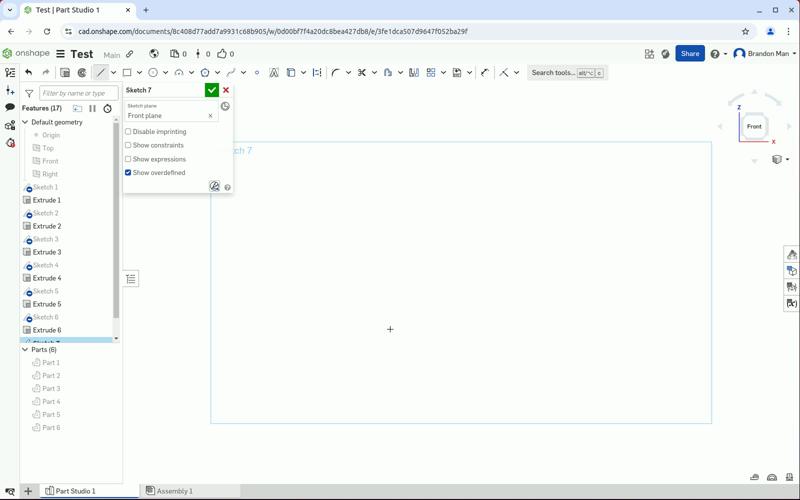
key_up(shift)
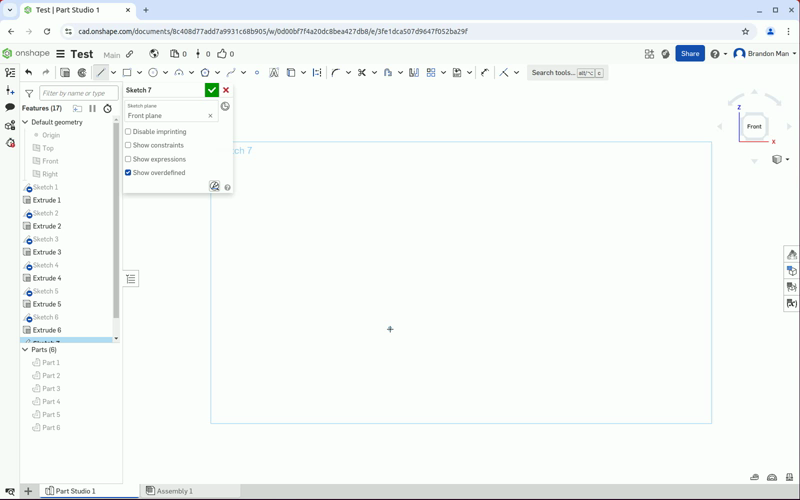
key_down(shift)
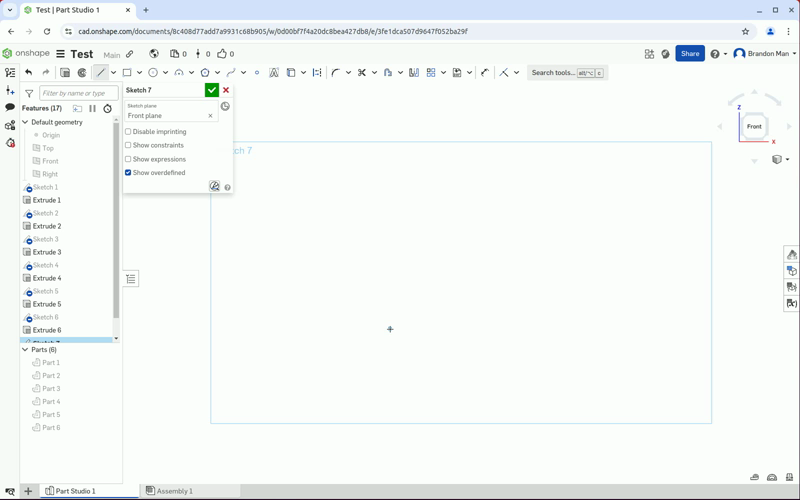
mouse_move(420, 328)
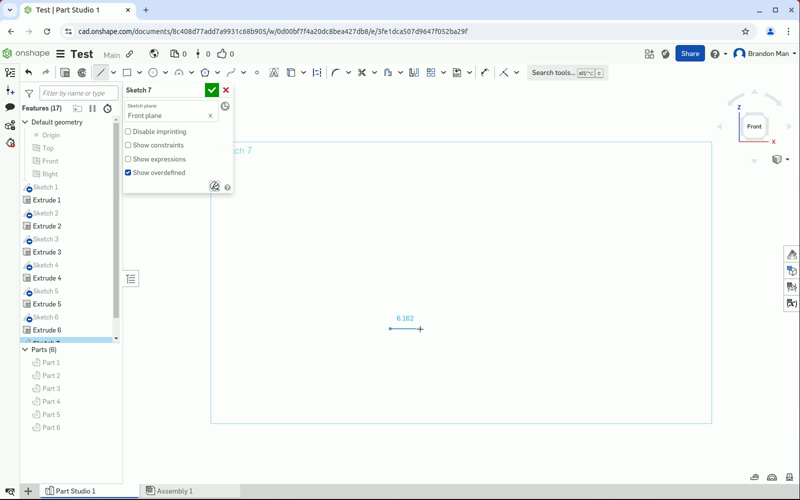
mouse_move(397, 316)
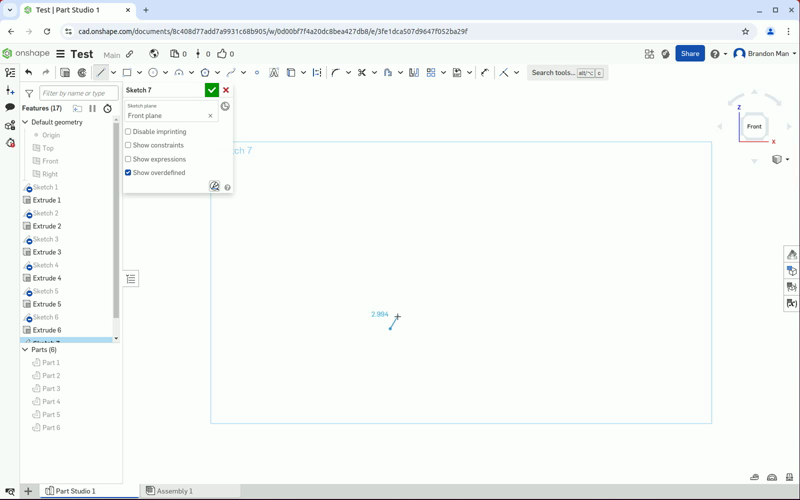
click(397, 316)
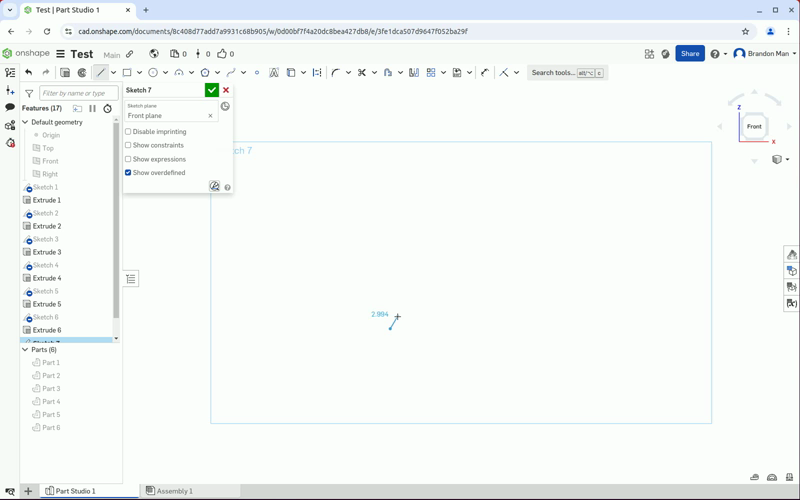
key_up(shift)
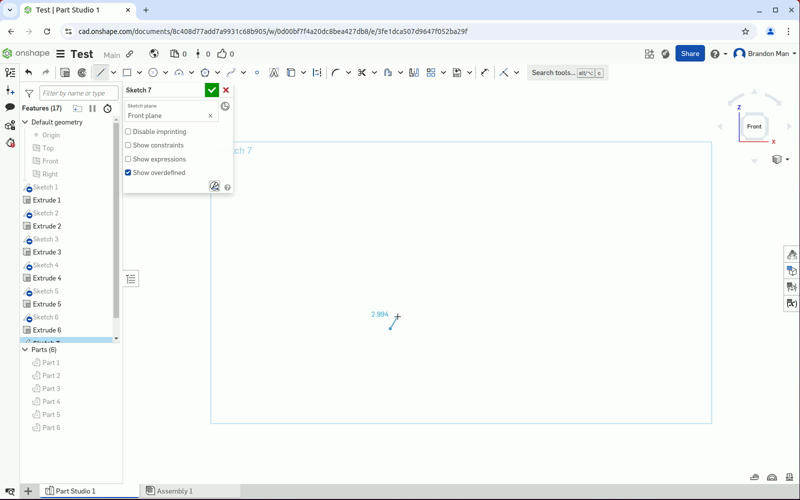
key(esc)
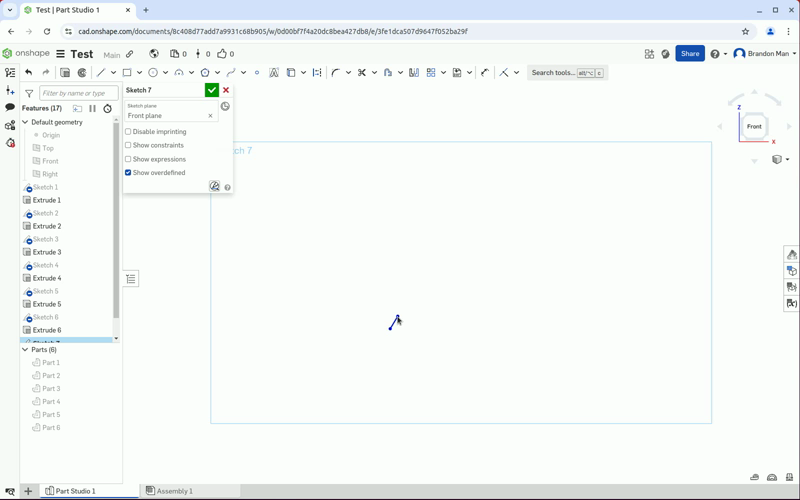
key(a)
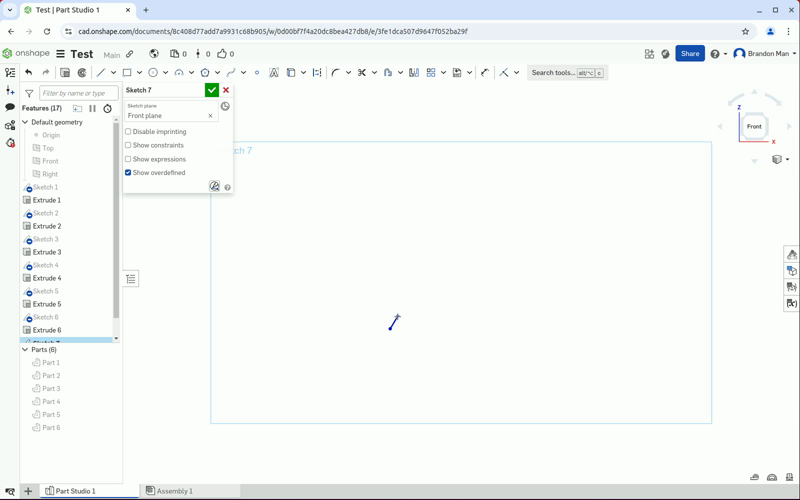
mouse_move(397, 316)
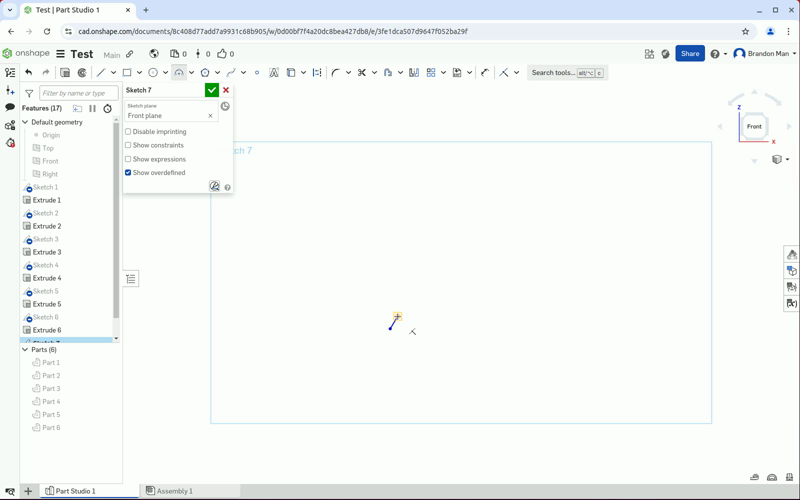
click(397, 316)
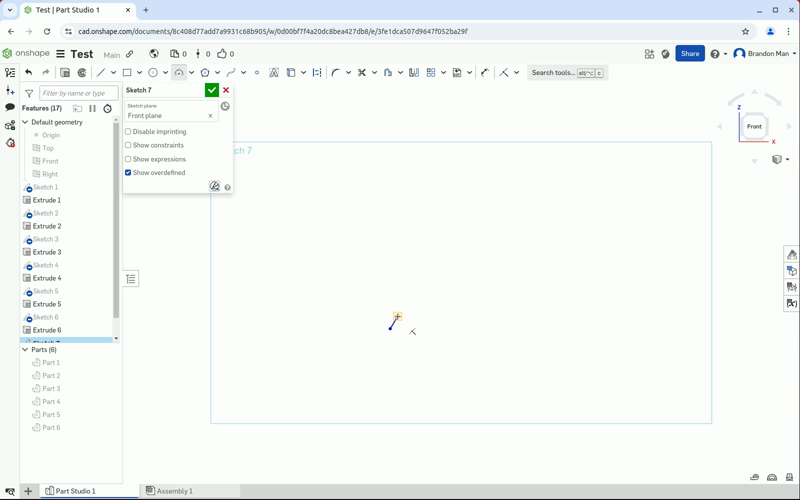
key_down(shift)
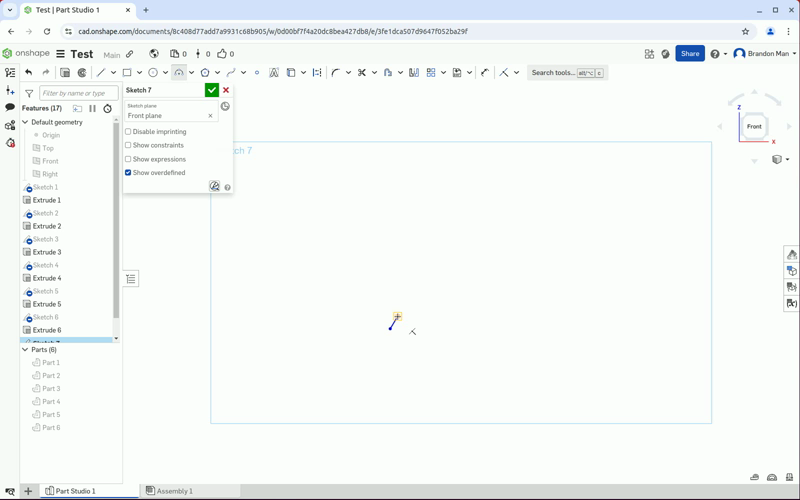
mouse_move(413, 345)
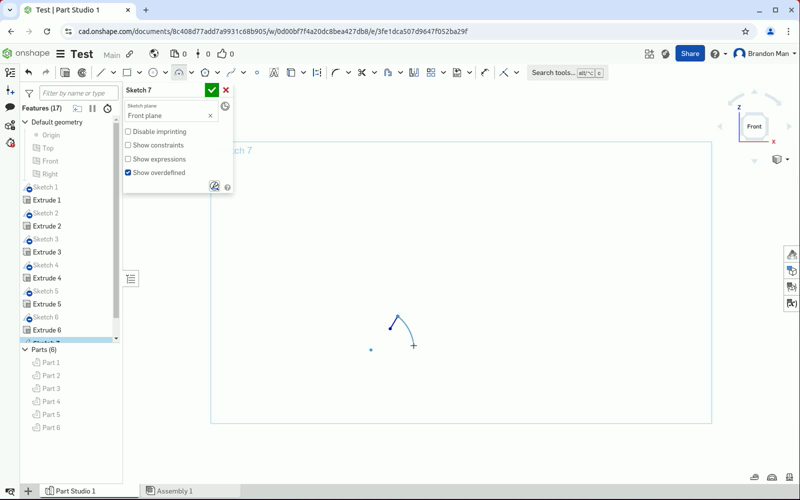
click(413, 345)
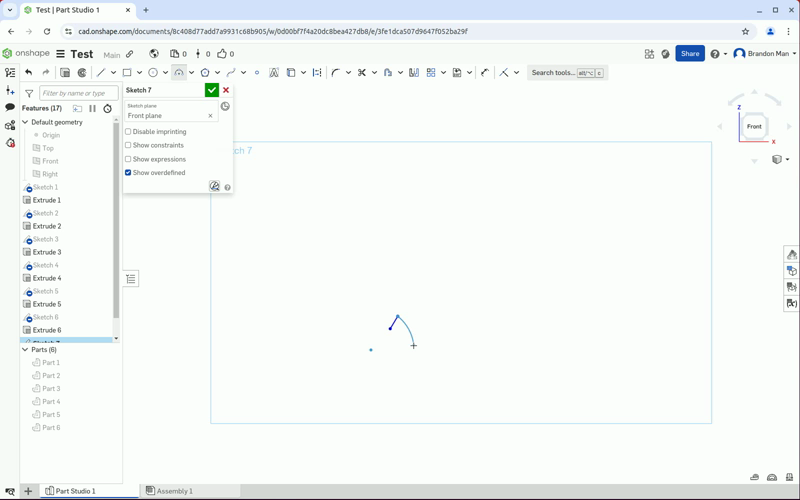
mouse_move(352, 360)
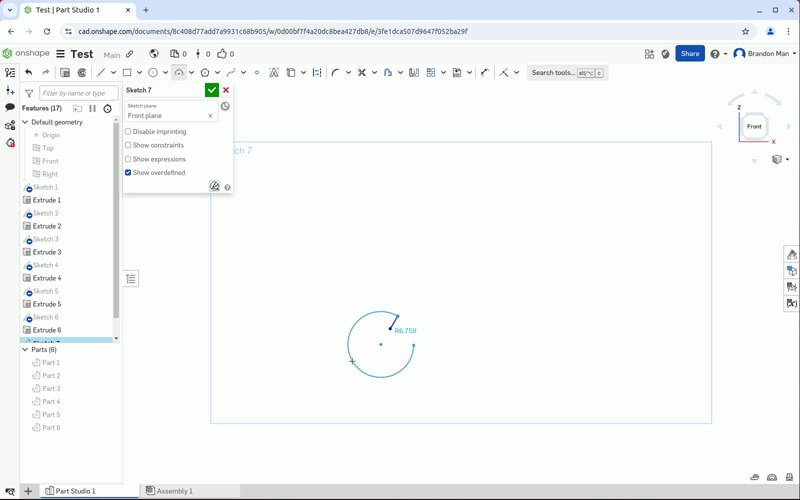
click(352, 360)
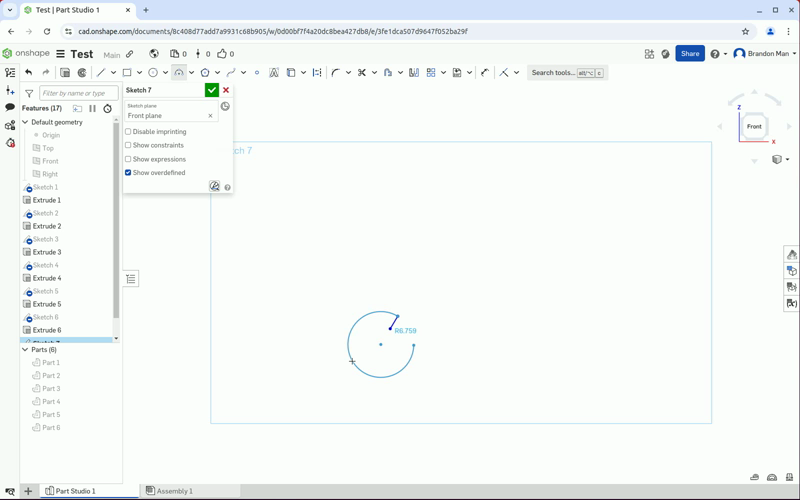
key_up(shift)
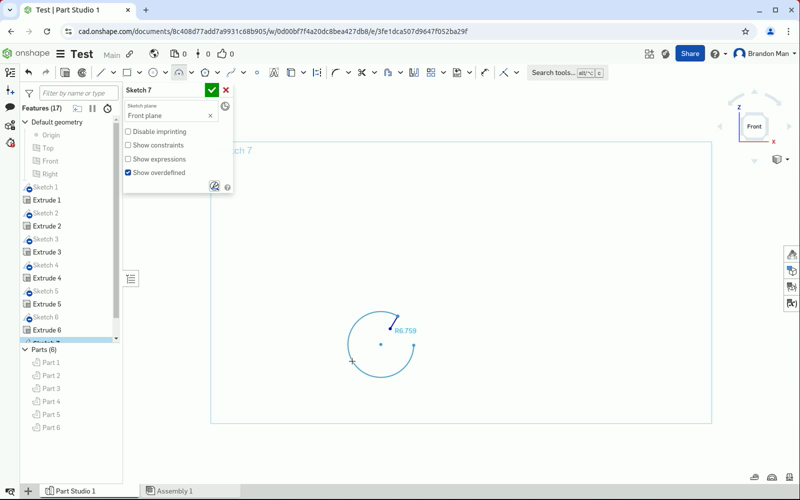
key(esc)
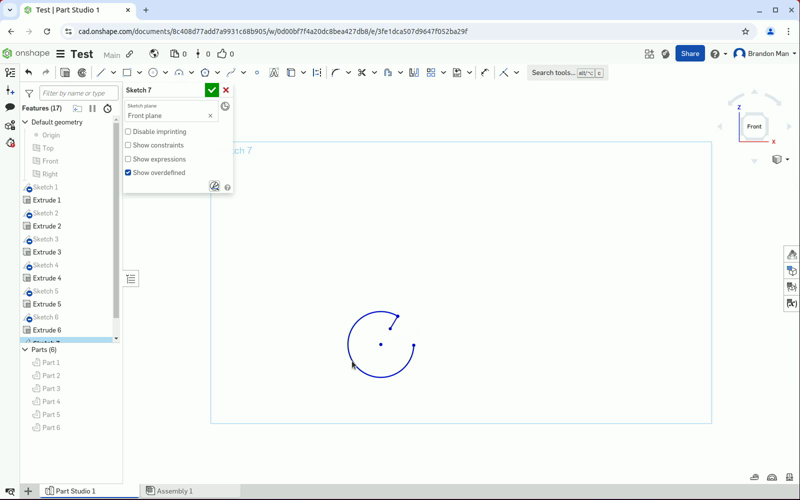
key(l)
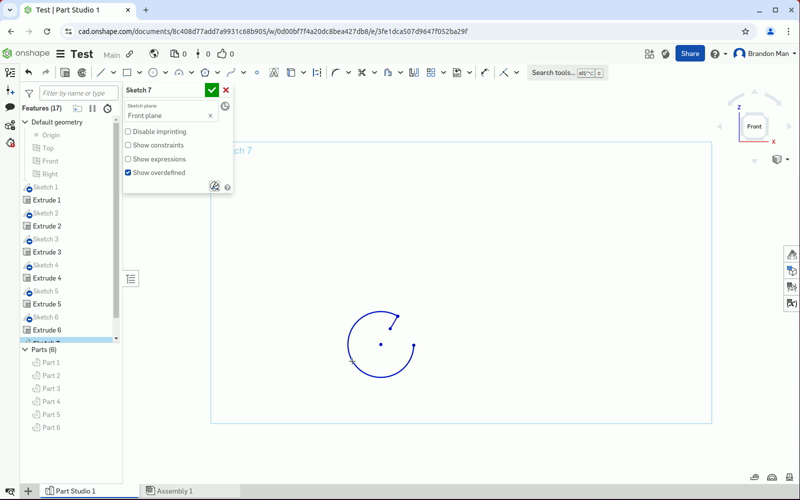
mouse_move(413, 345)
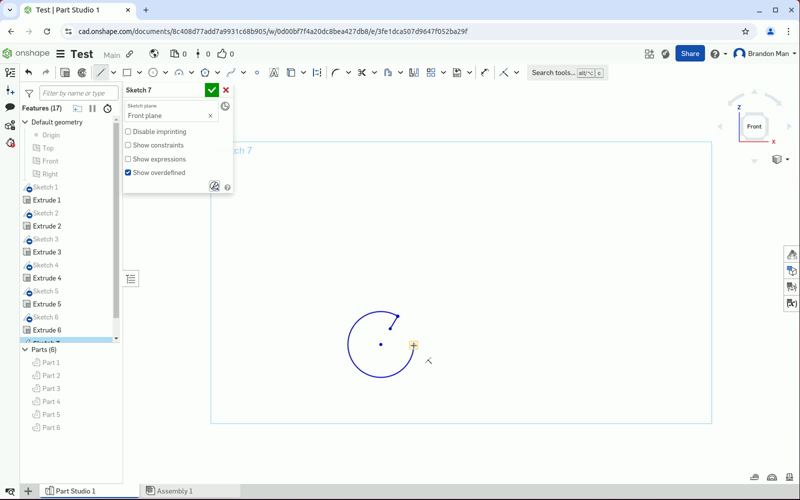
click(413, 345)
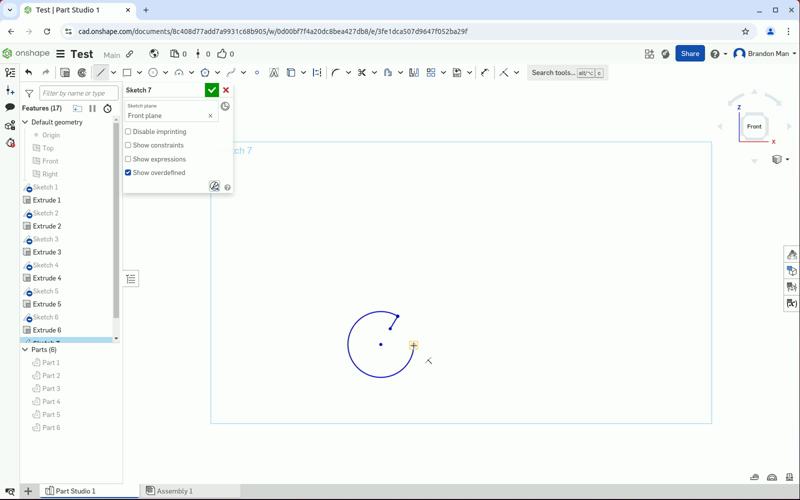
key_down(shift)
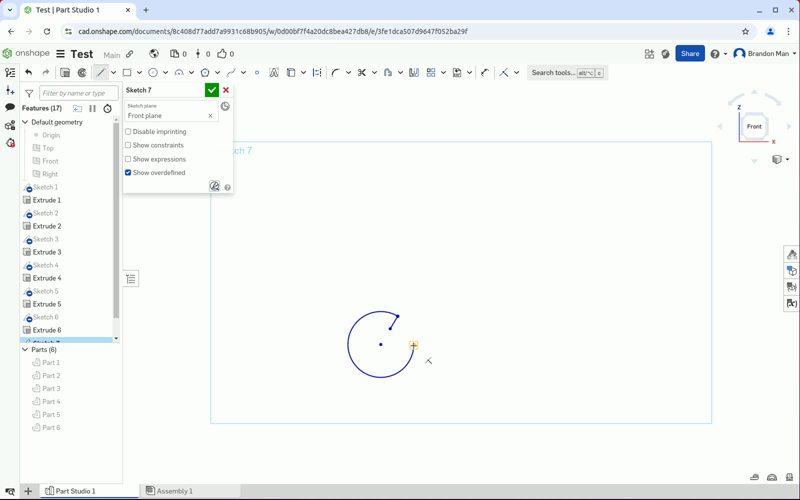
mouse_move(444, 345)
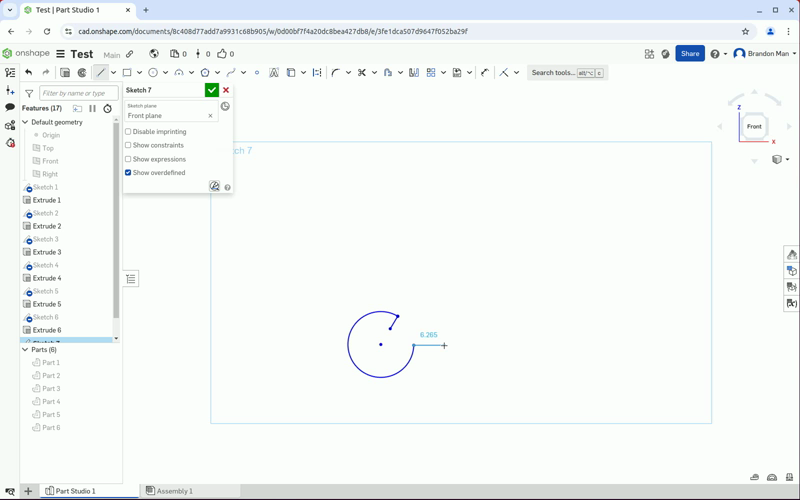
mouse_move(399, 345)
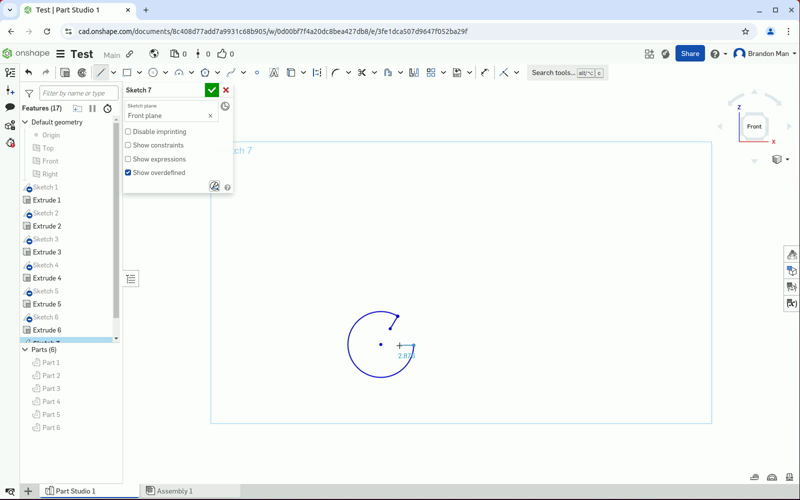
click(399, 345)
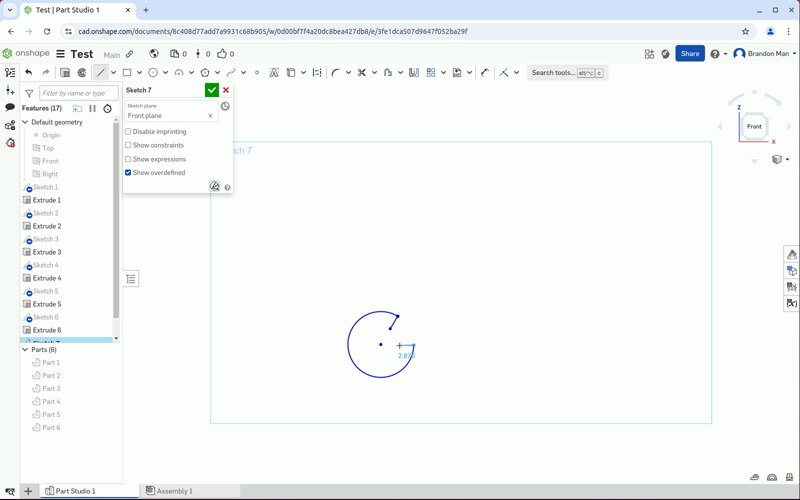
key_up(shift)
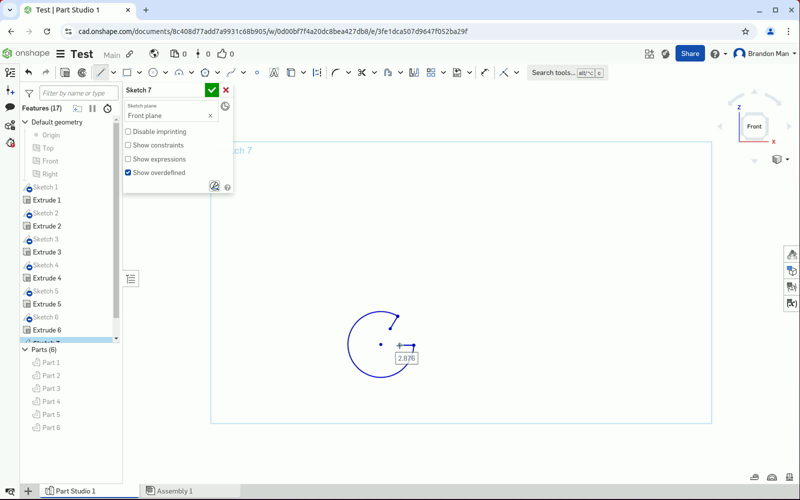
key(esc)
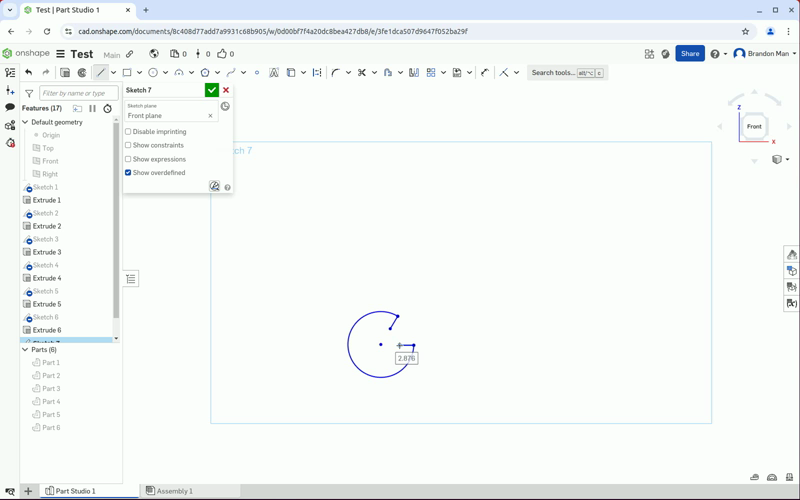
key(a)
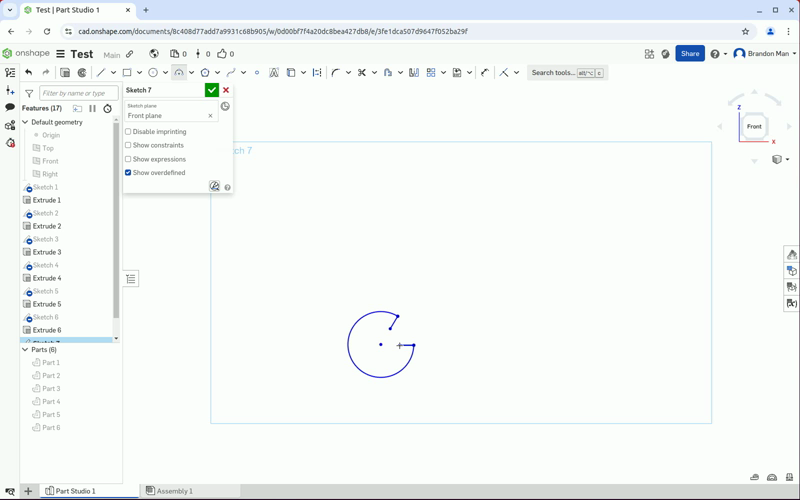
mouse_move(399, 345)
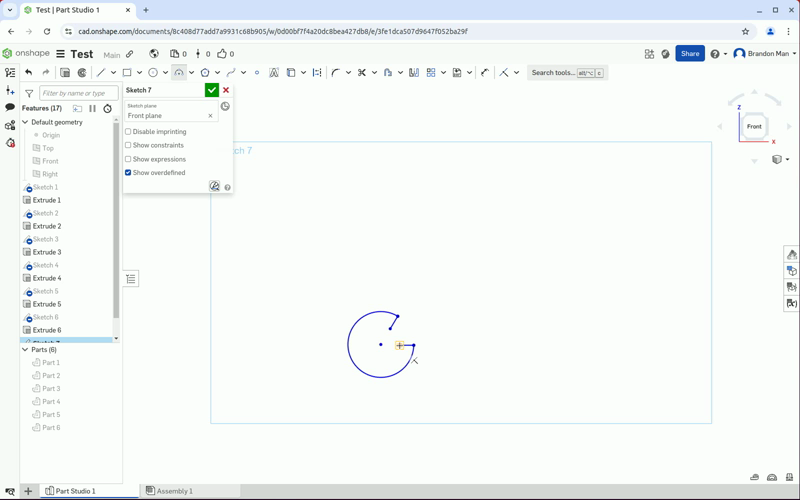
click(399, 345)
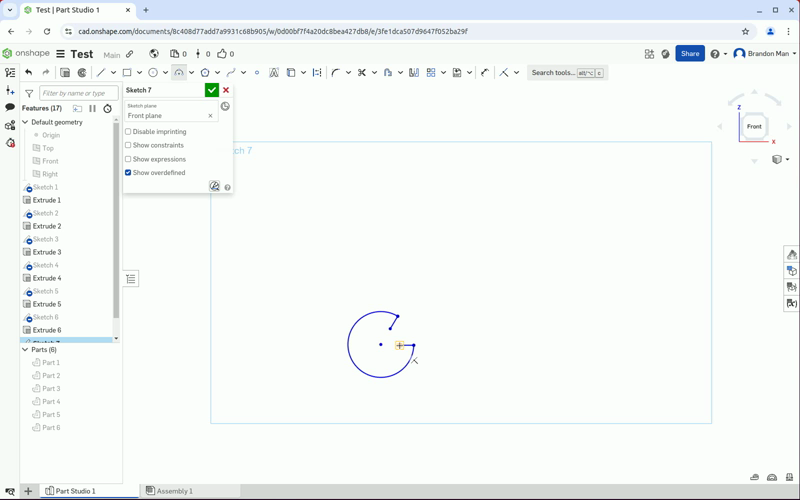
mouse_move(390, 328)
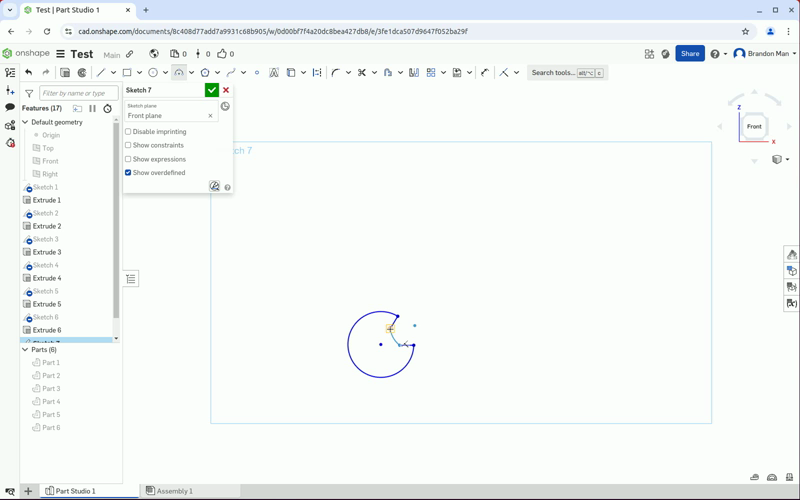
click(390, 328)
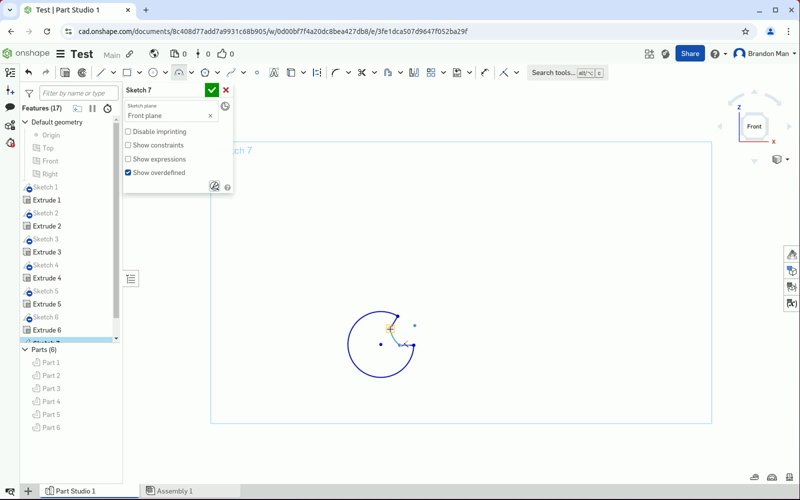
key_down(shift)
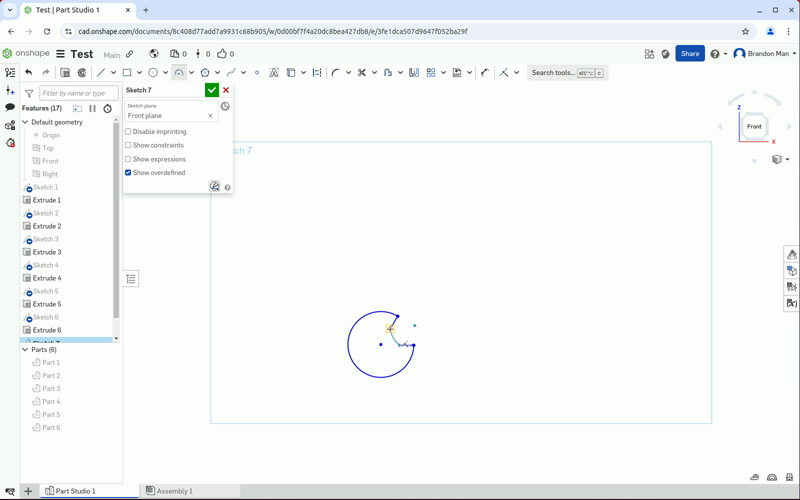
mouse_move(365, 354)
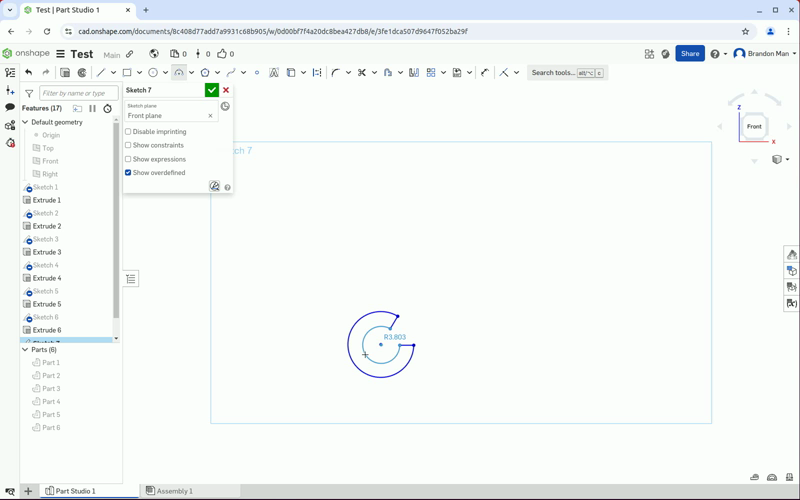
click(365, 354)
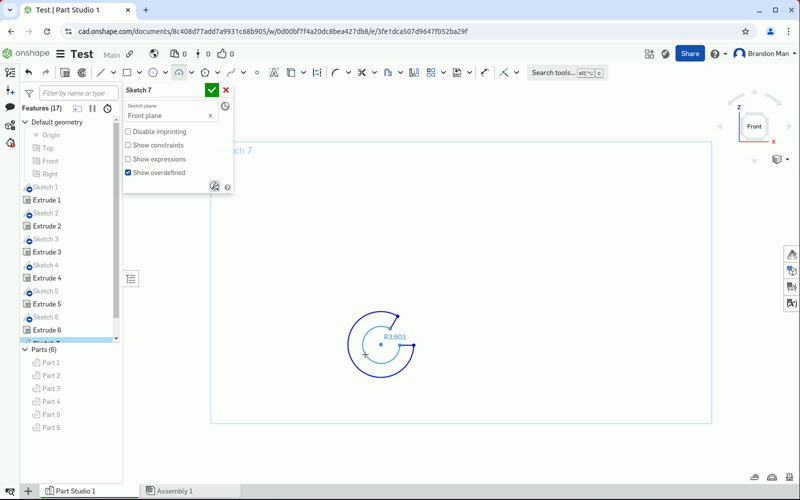
key_up(shift)
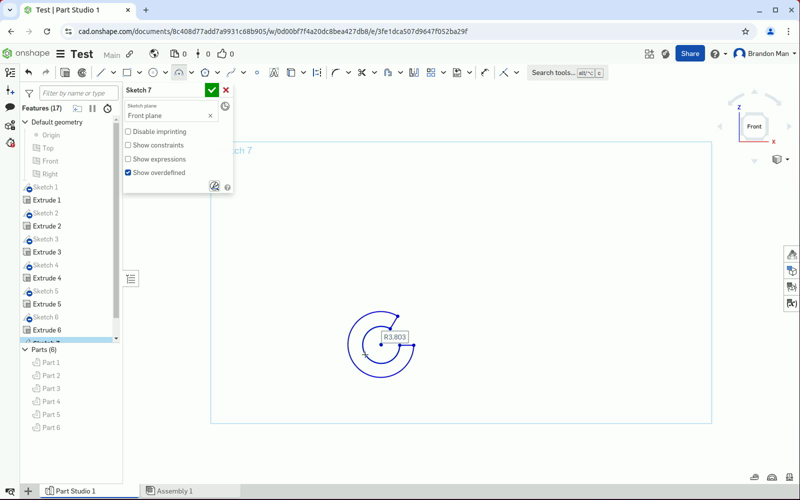
key(esc)
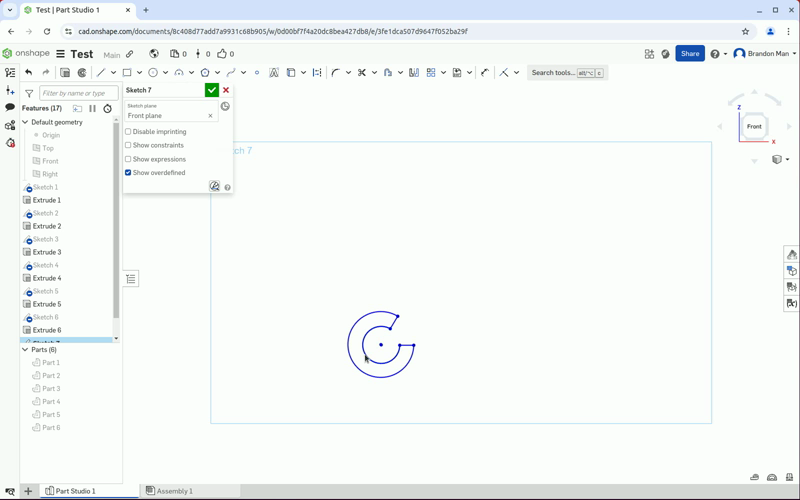
mouse_move(380, 368)
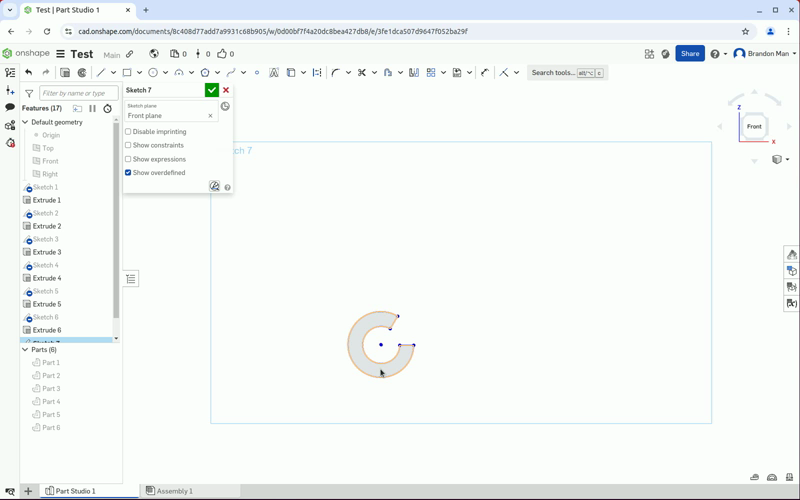
click(380, 368)
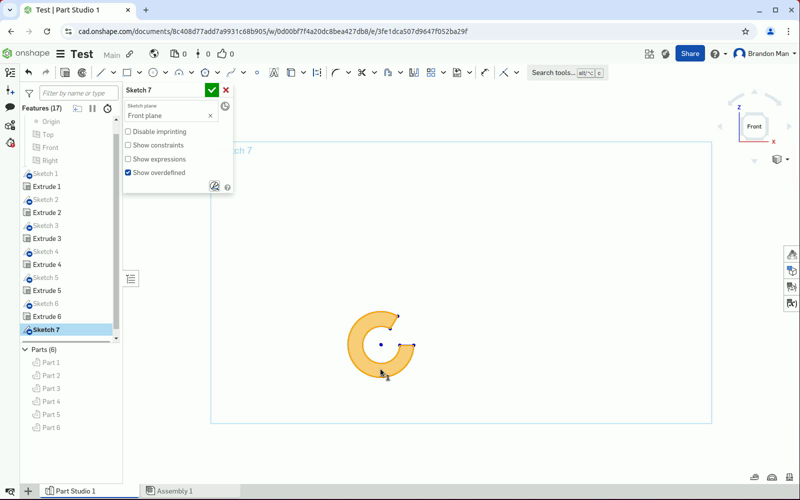
mouse_move(73, 352)
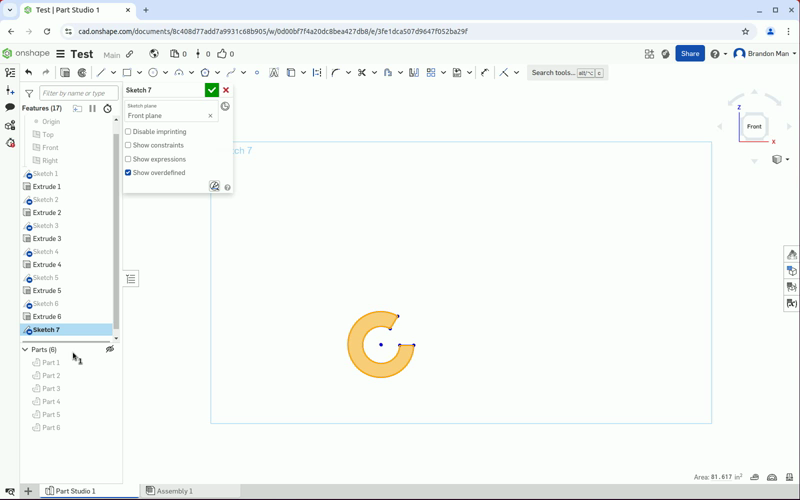
key(shift+y)
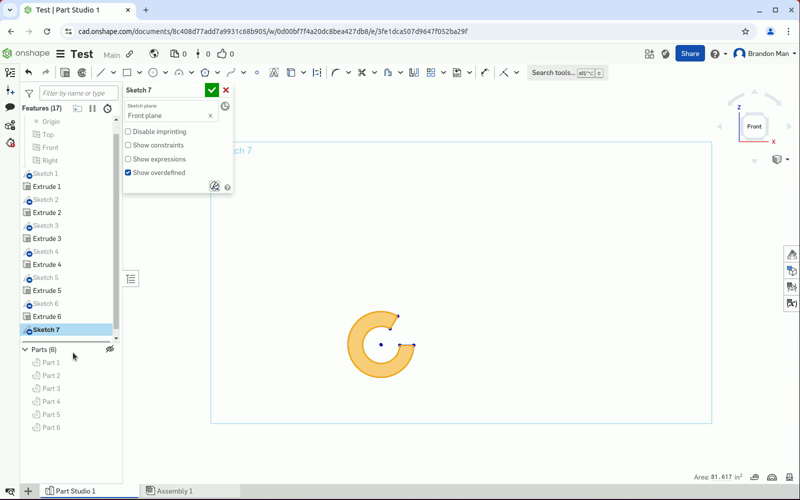
key(shift+e)
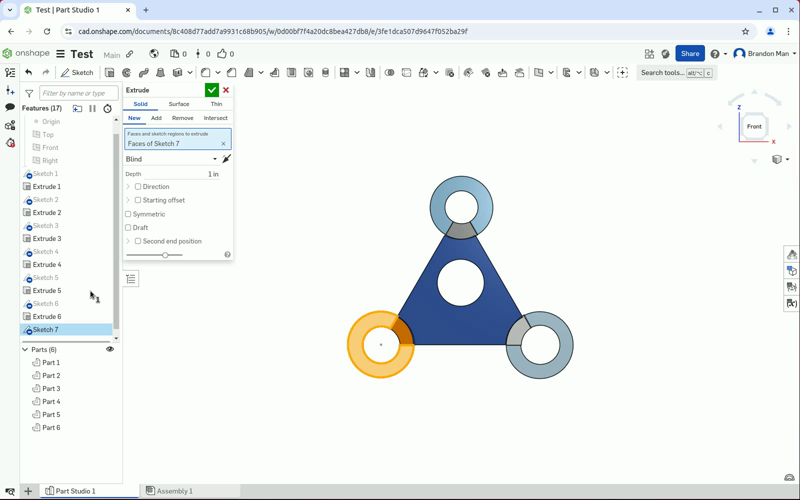
mouse_move(143, 106)
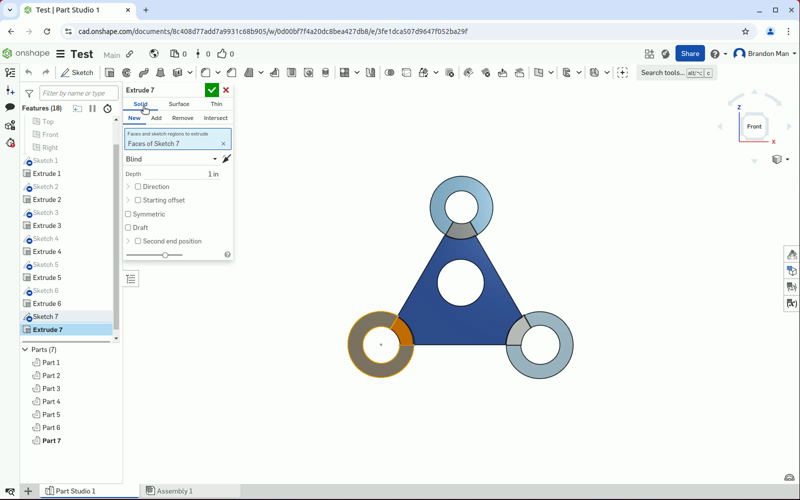
click(143, 106)
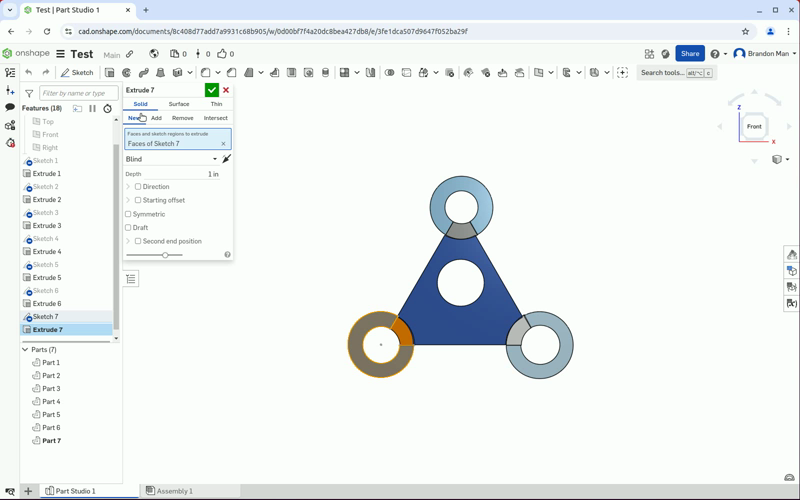
mouse_move(137, 120)
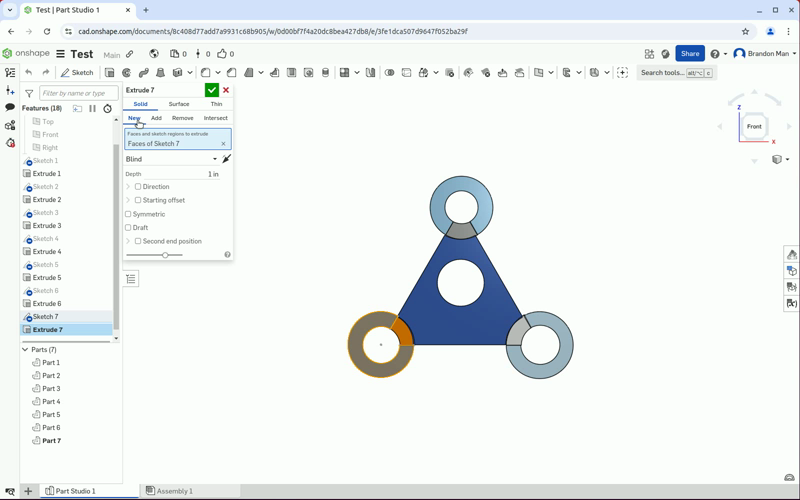
click(137, 120)
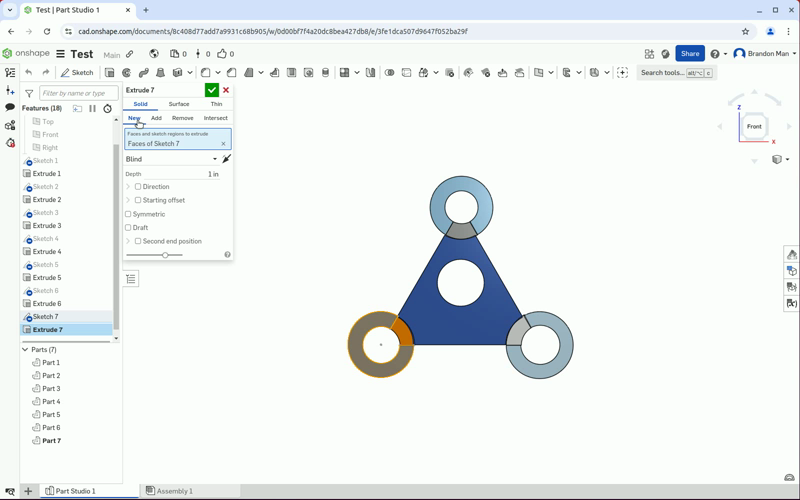
key(tab, 4)
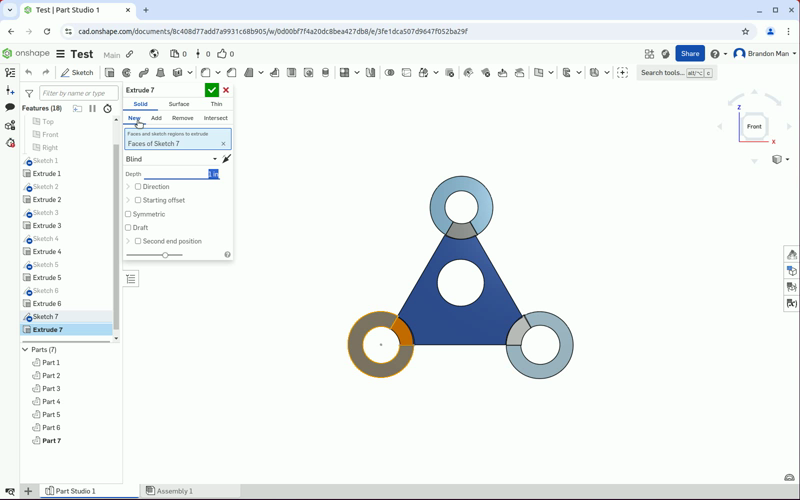
text(6.499)
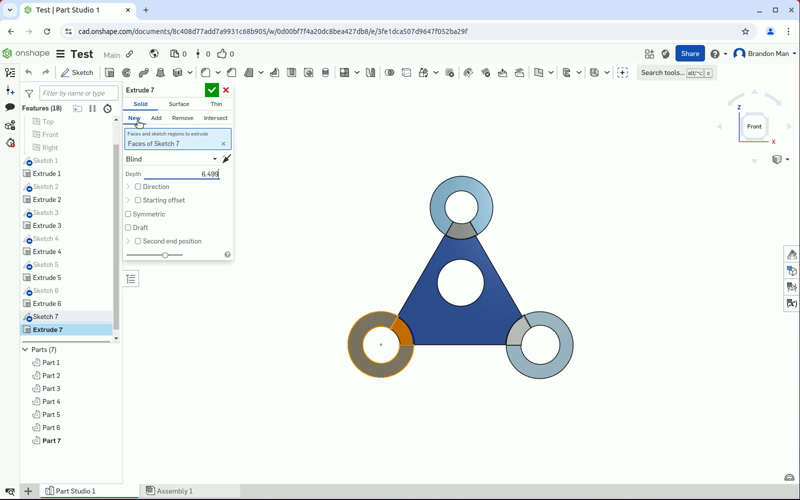
key(enter)
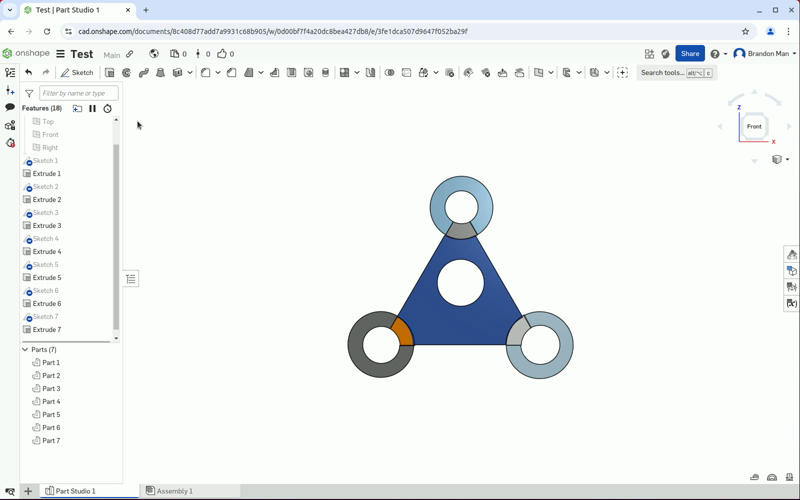
key(shift+h)
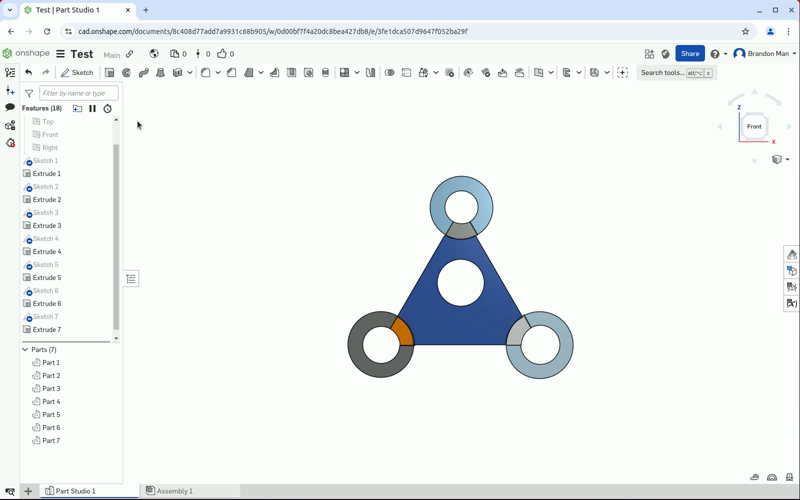
key(shift+h)
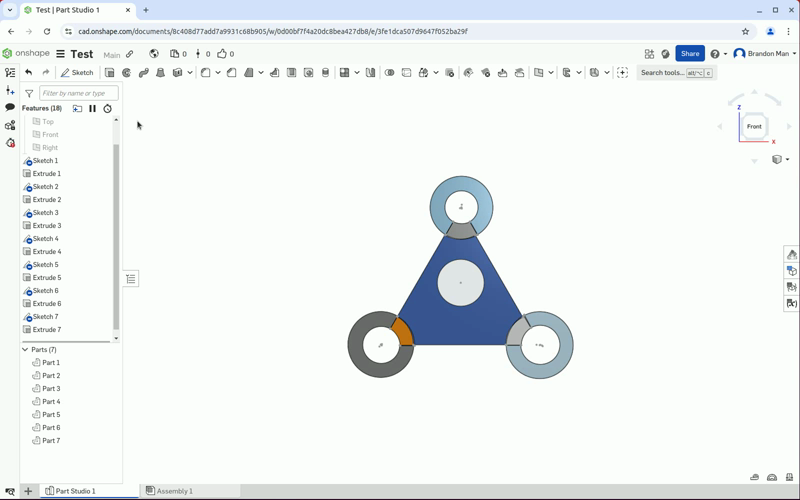
key(shift+7)
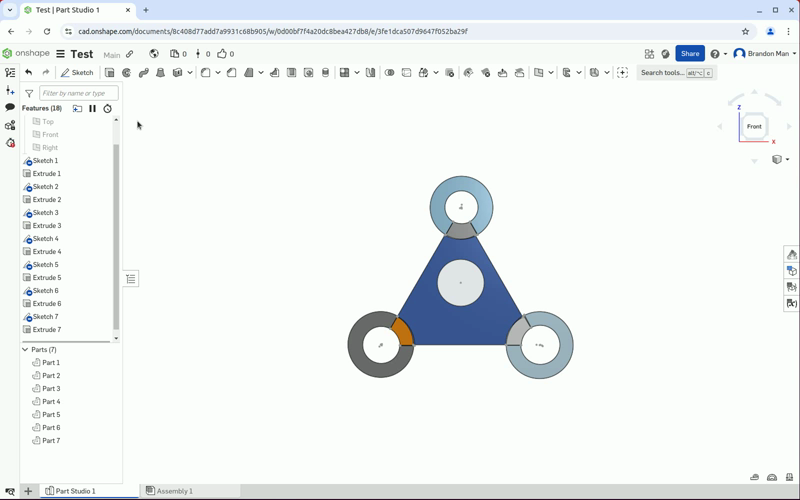
key(left, 2)
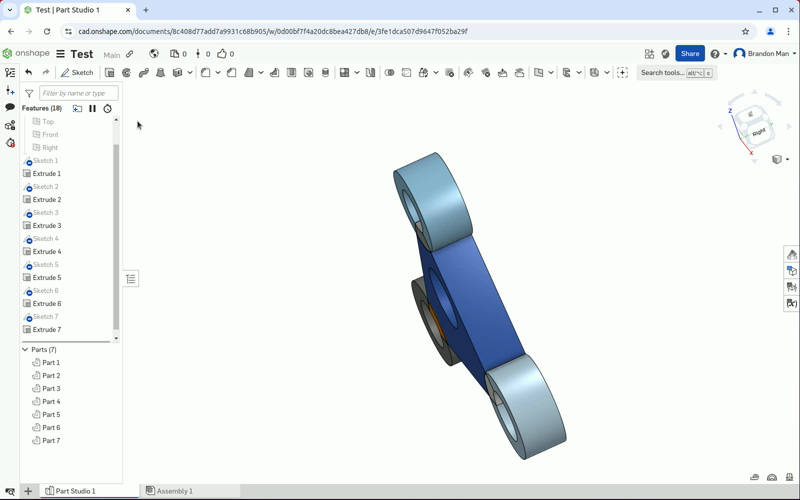
key(down, 2)
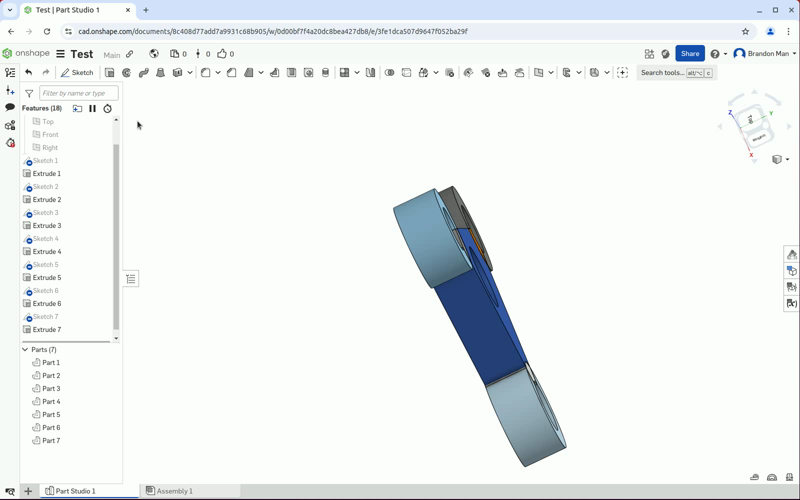
key(up, 2)
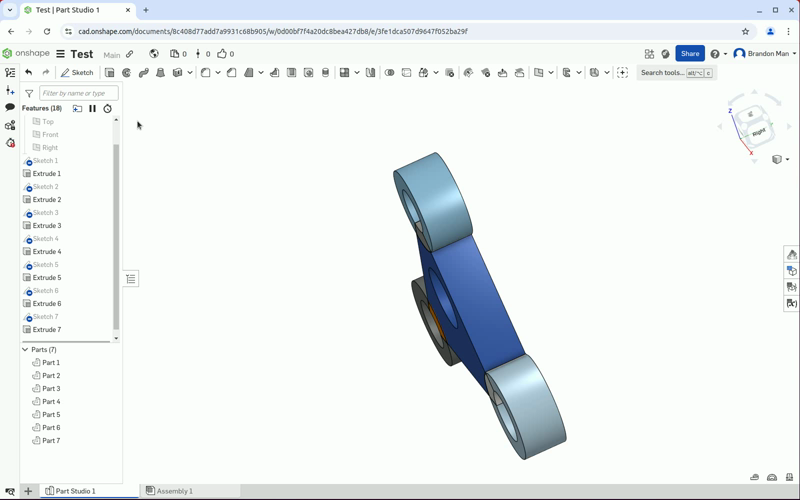
key(right, 2)
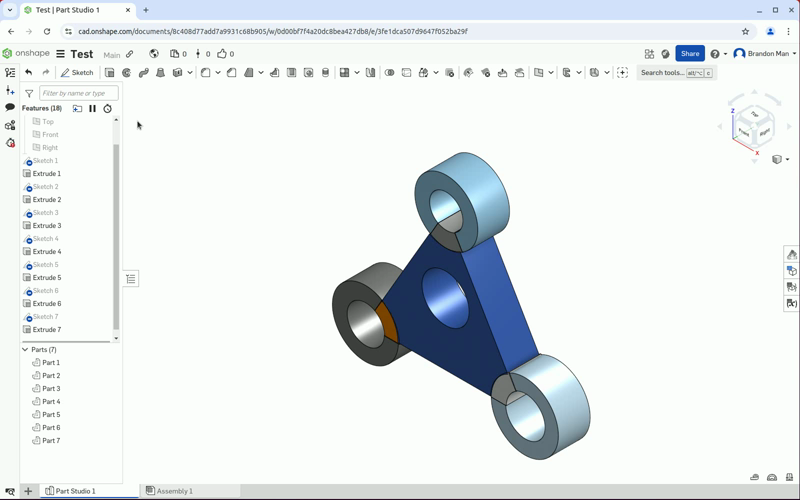
mouse_move(69, 163)
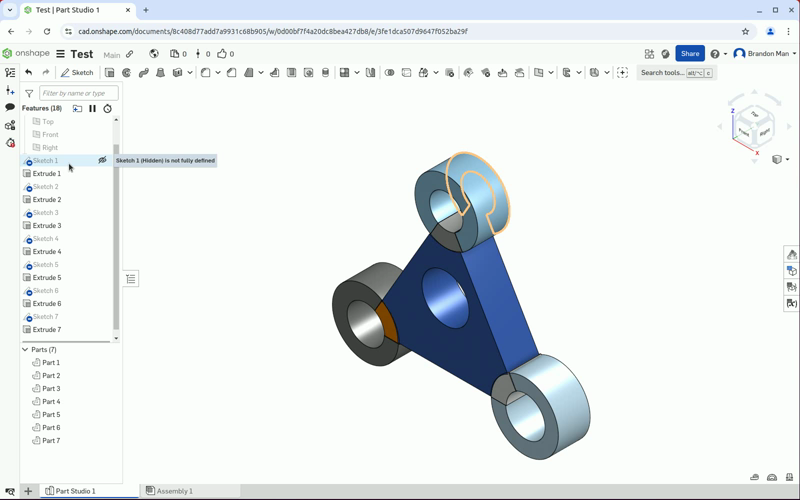
click(69, 163)